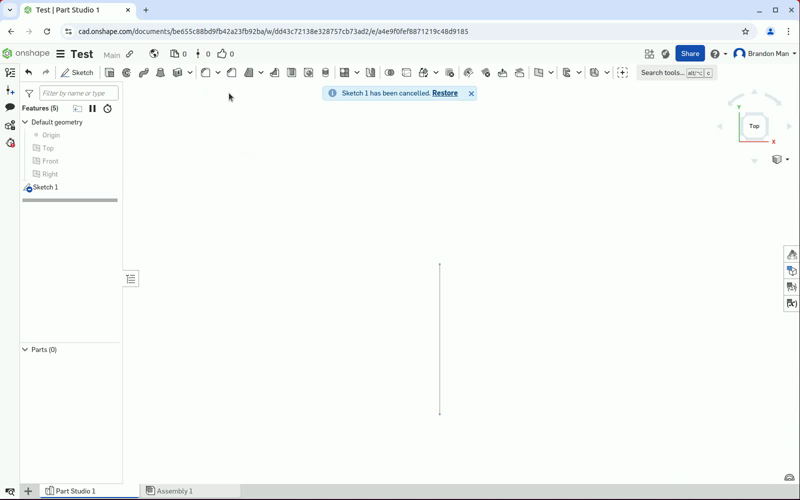
key(shift+h)
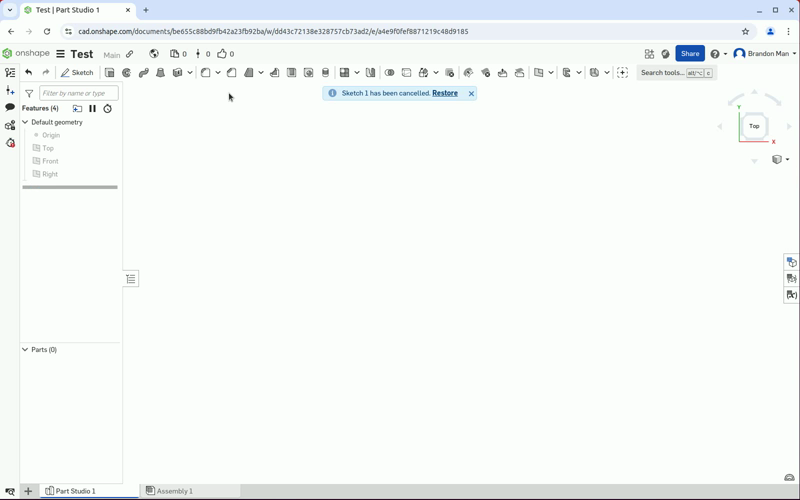
mouse_move(73, 352)
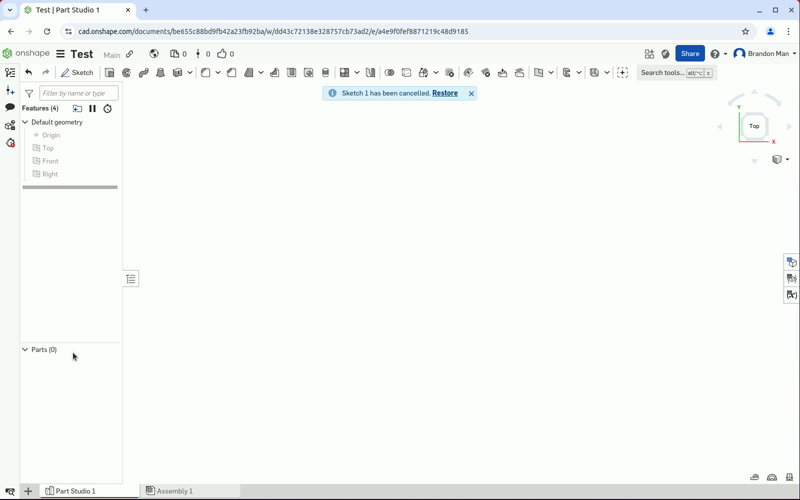
key(y)
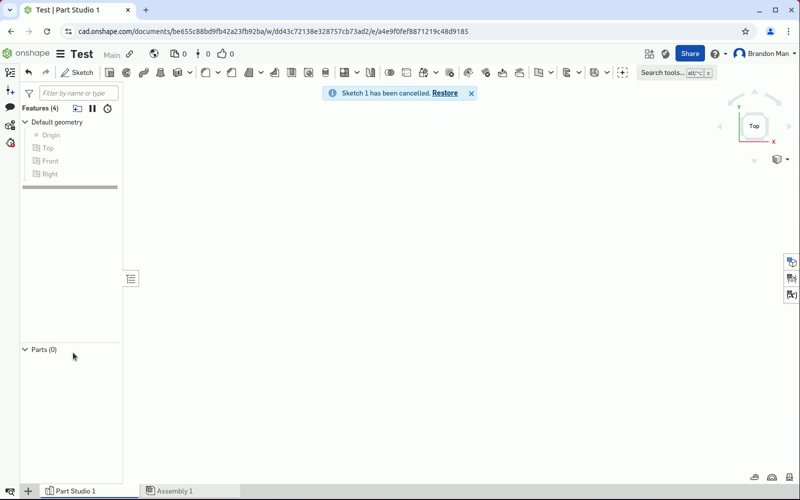
key(shift+p)
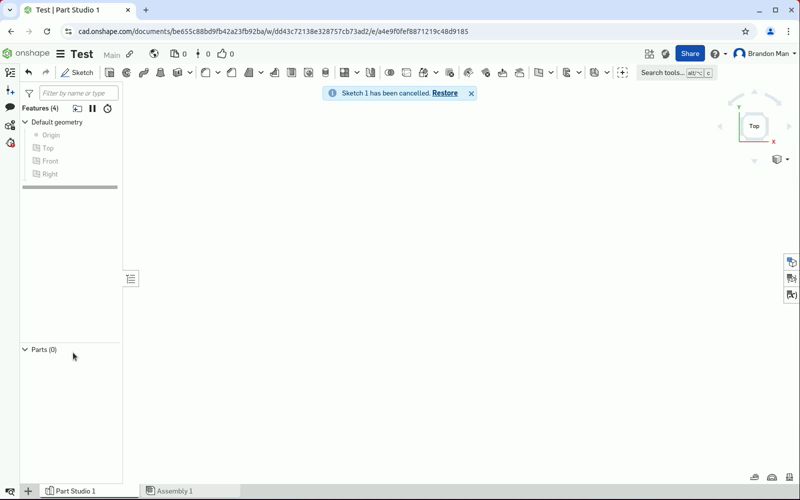
key(space)
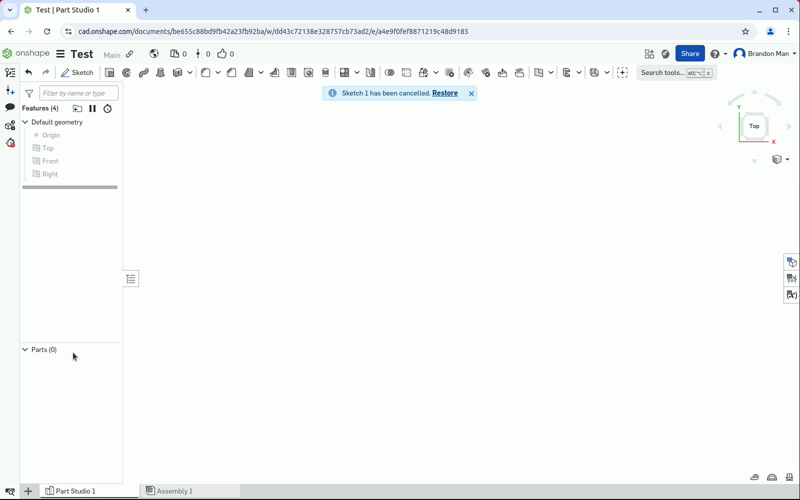
key_down(shift)
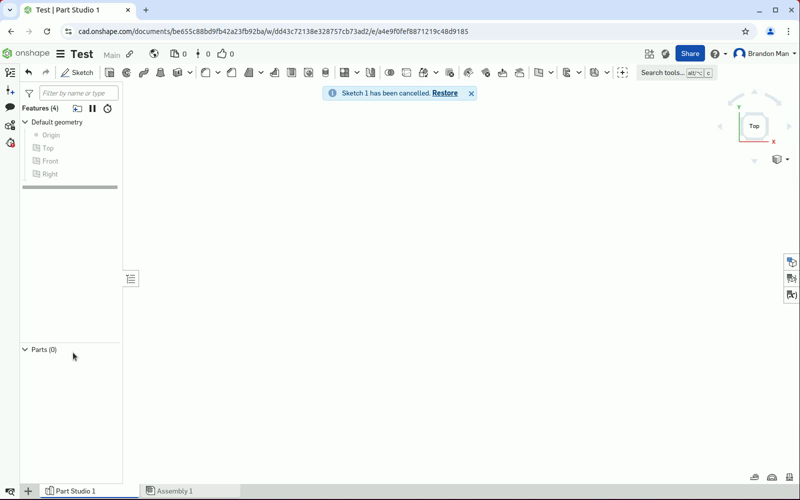
key(up)
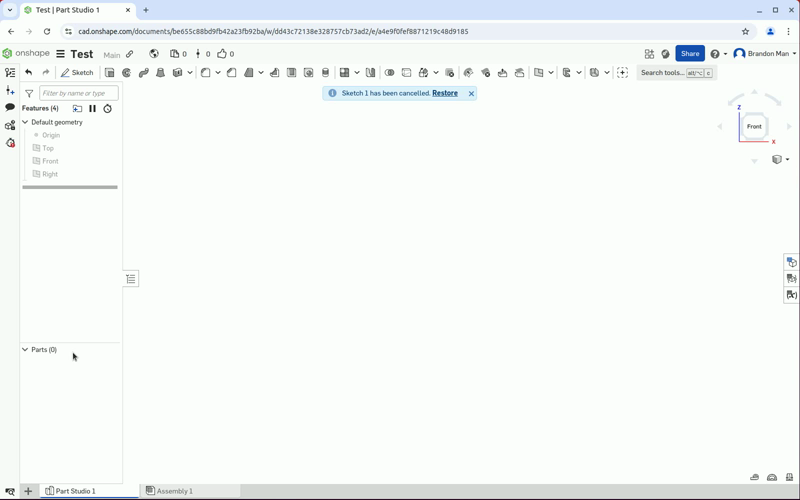
key_up(shift)
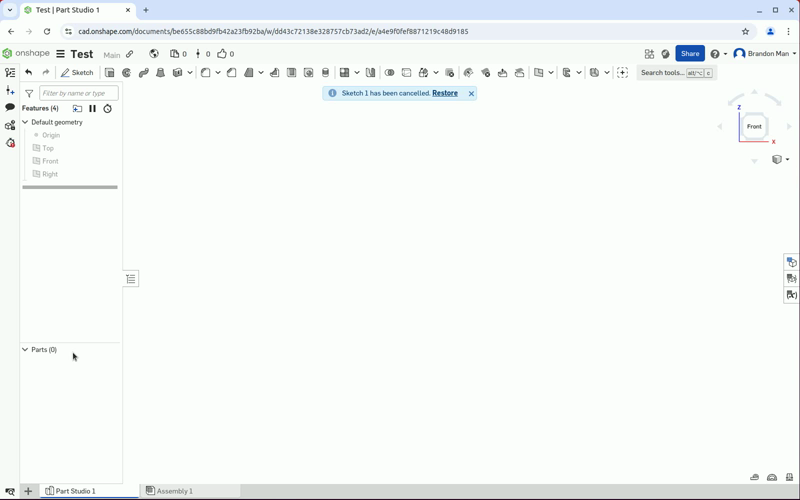
mouse_move(73, 352)
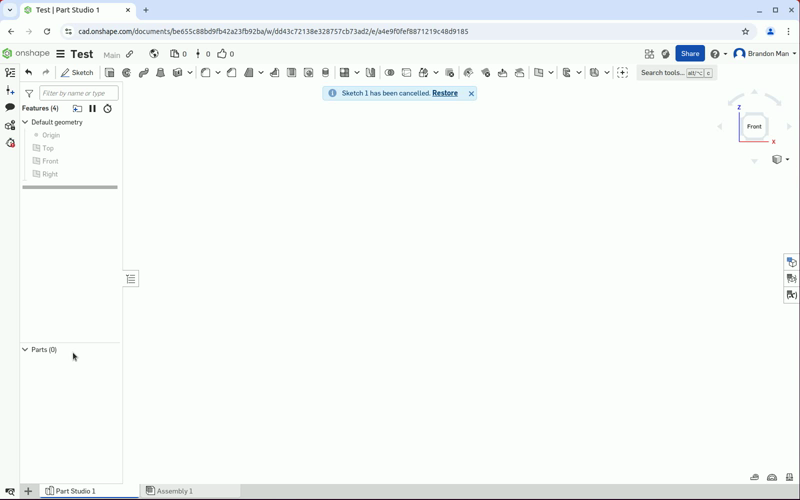
key(shift+y)
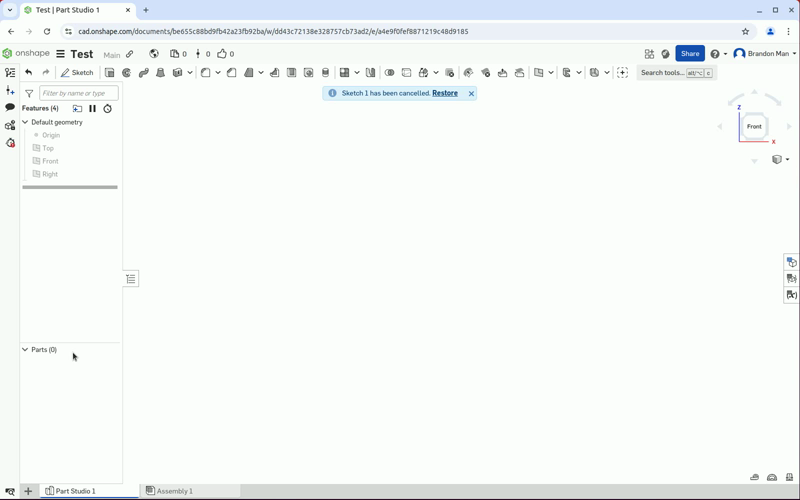
key(shift+s)
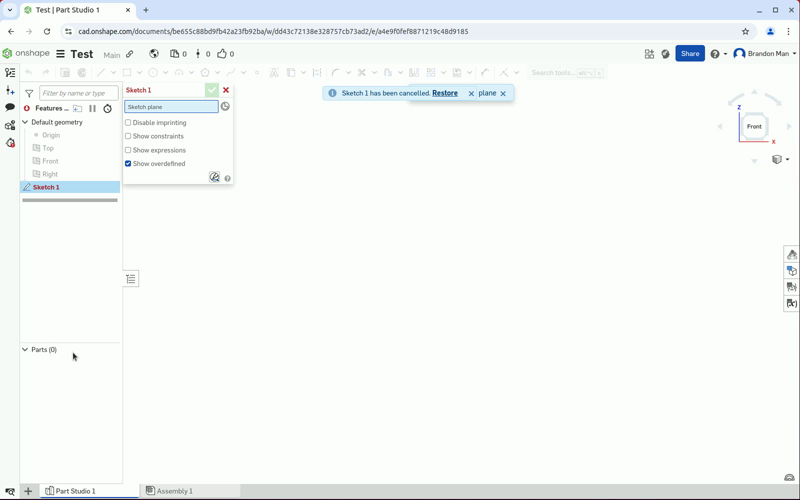
mouse_move(73, 163)
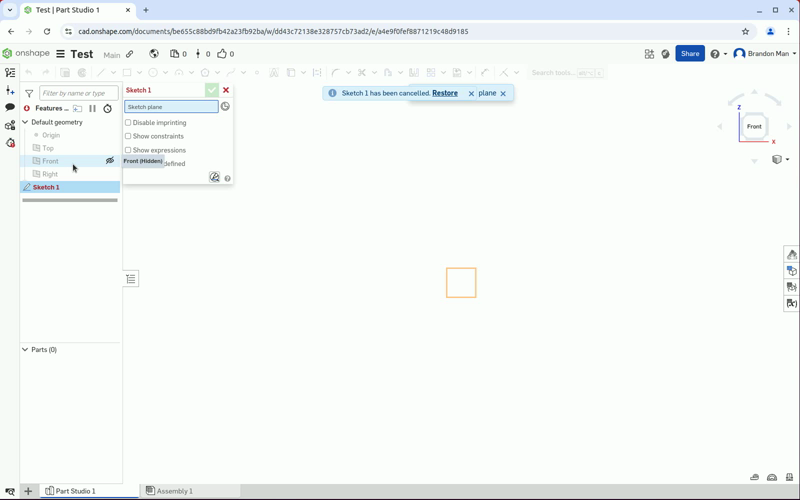
click(73, 163)
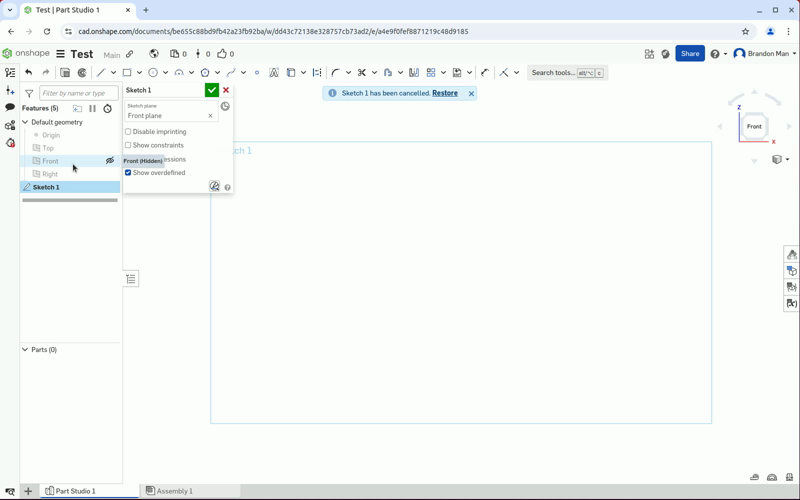
mouse_move(73, 352)
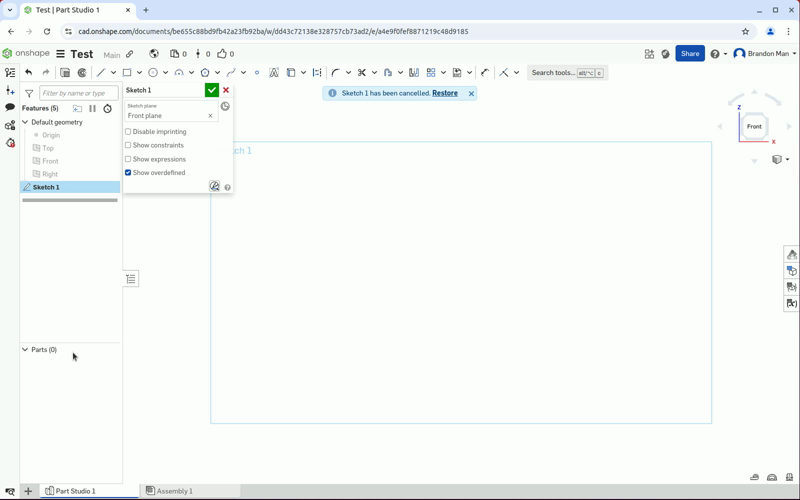
key(y)
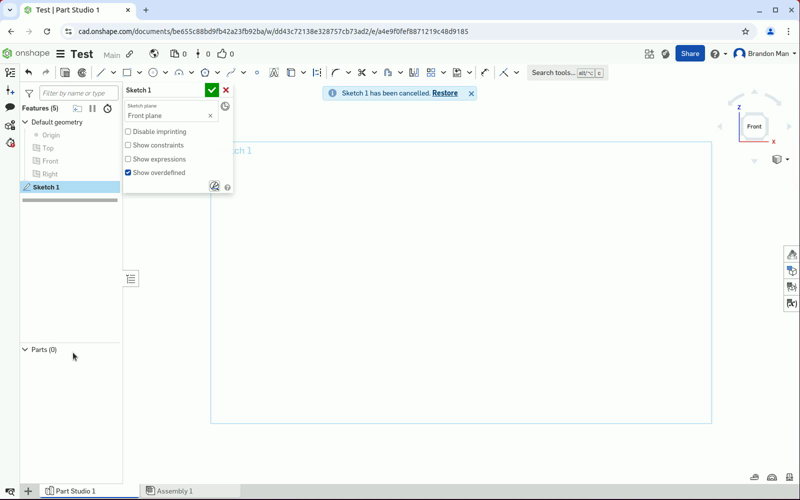
key(a)
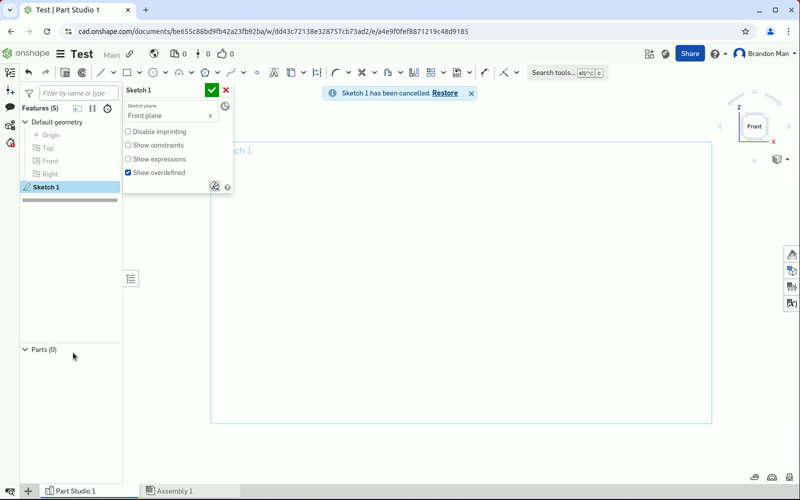
key_down(shift)
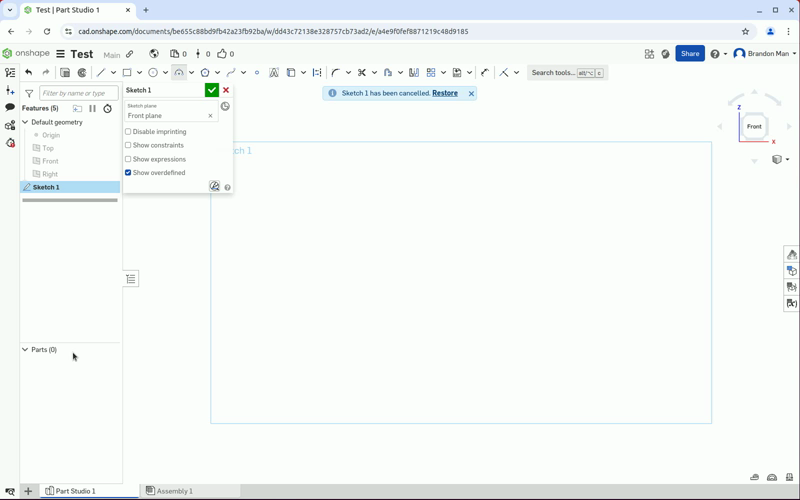
mouse_move(436, 279)
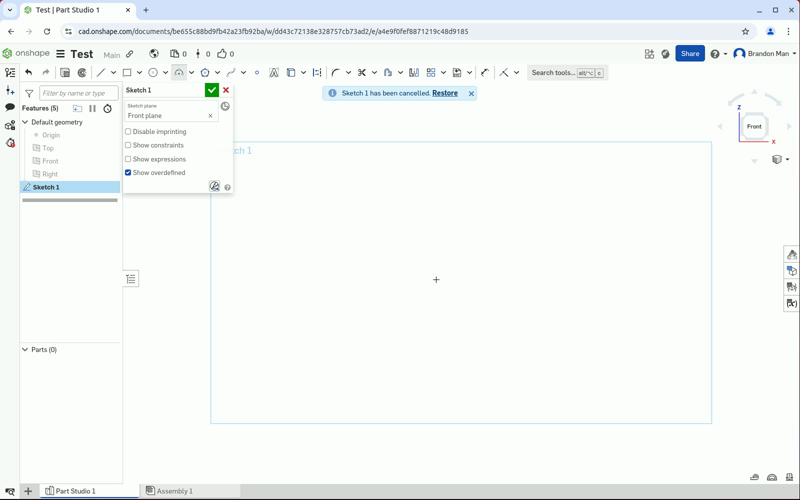
click(436, 279)
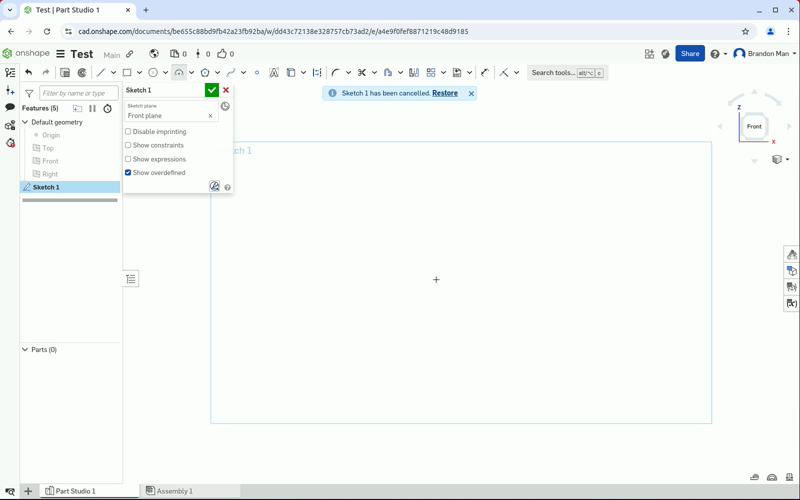
key_up(shift)
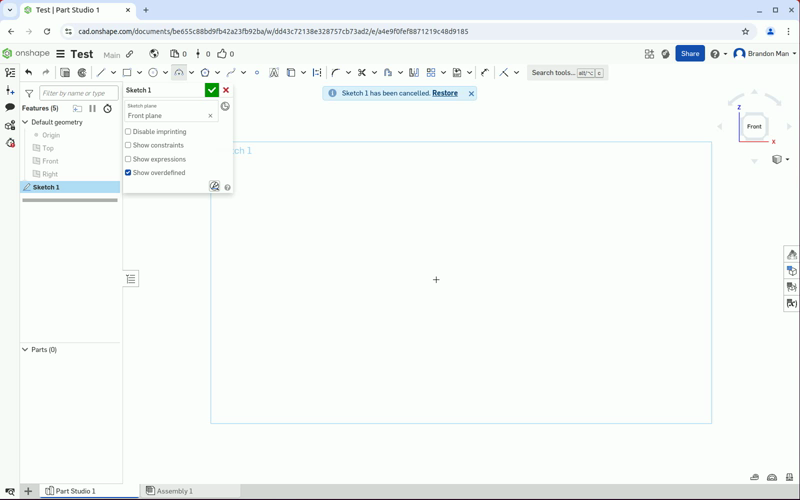
key_down(shift)
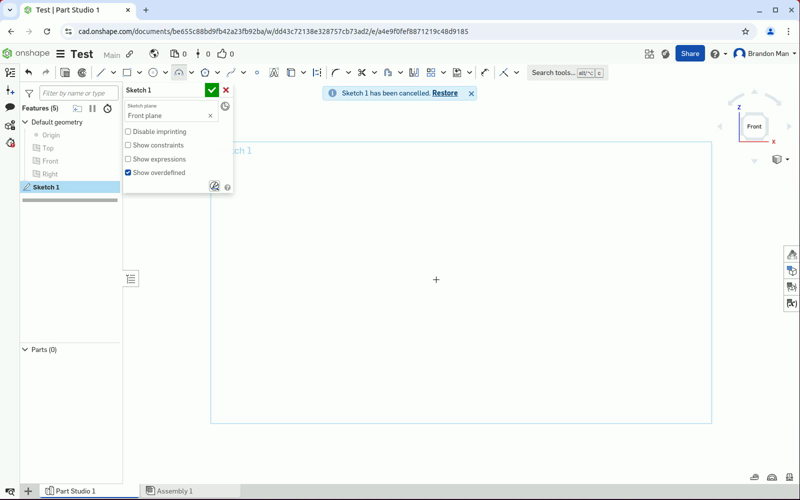
mouse_move(484, 279)
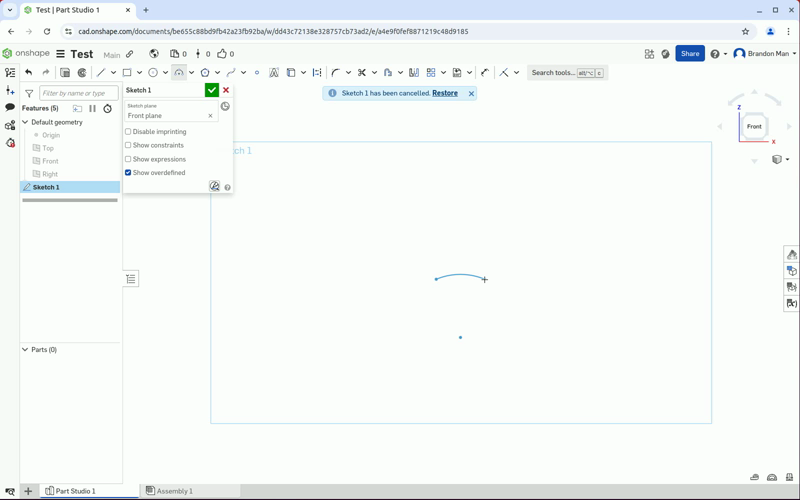
click(484, 279)
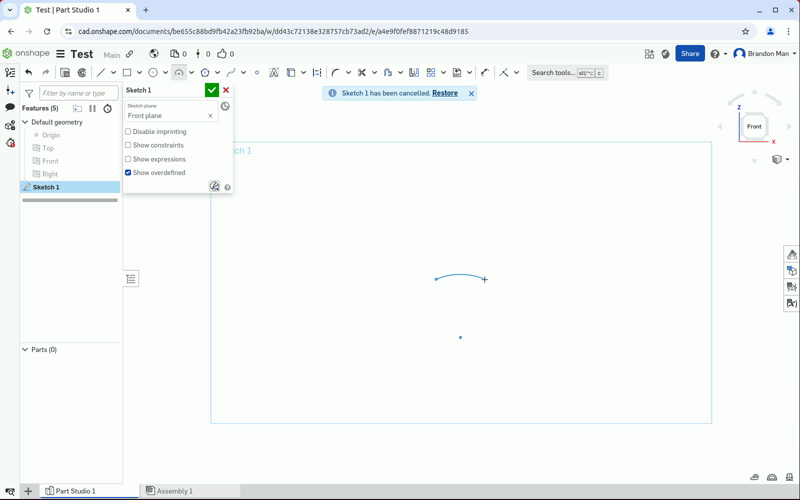
mouse_move(460, 258)
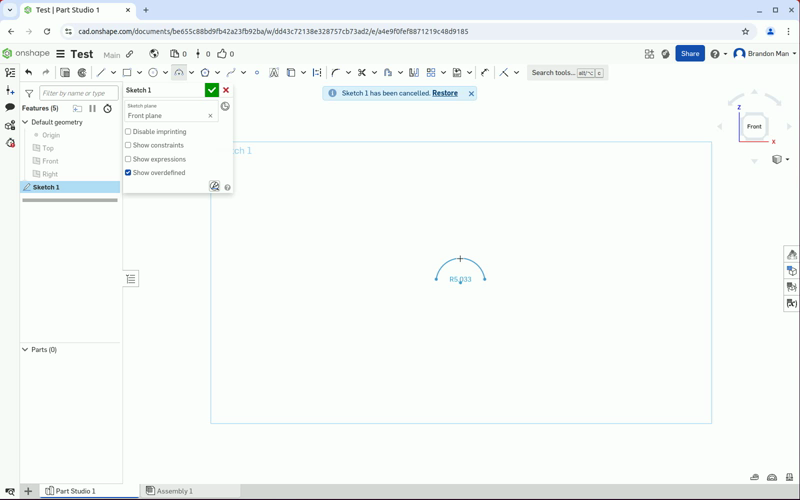
click(460, 258)
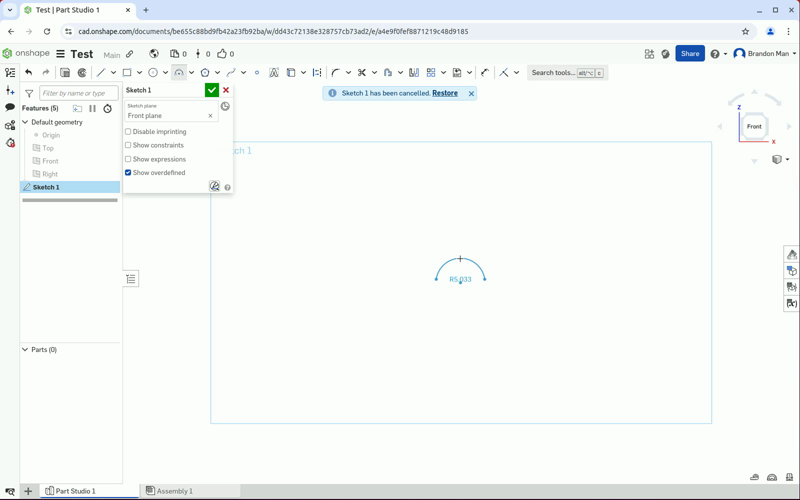
key_up(shift)
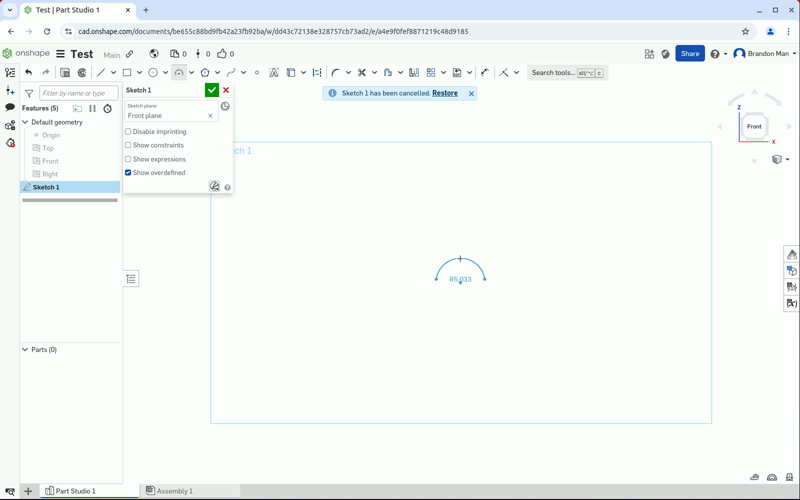
key(esc)
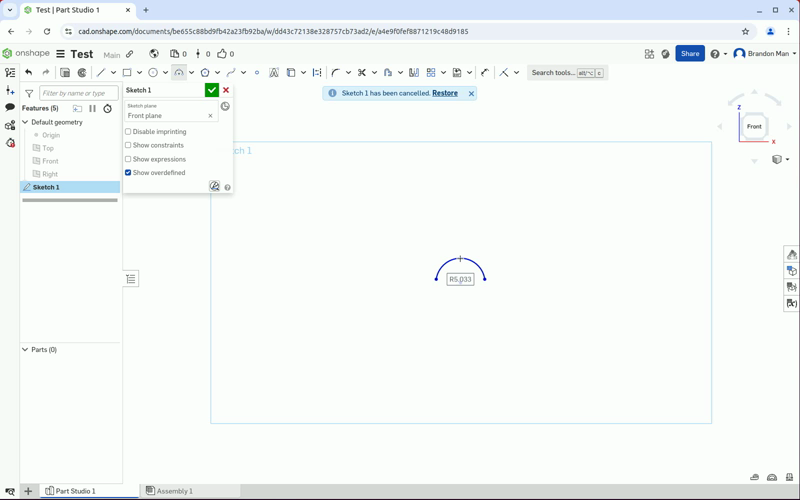
key(l)
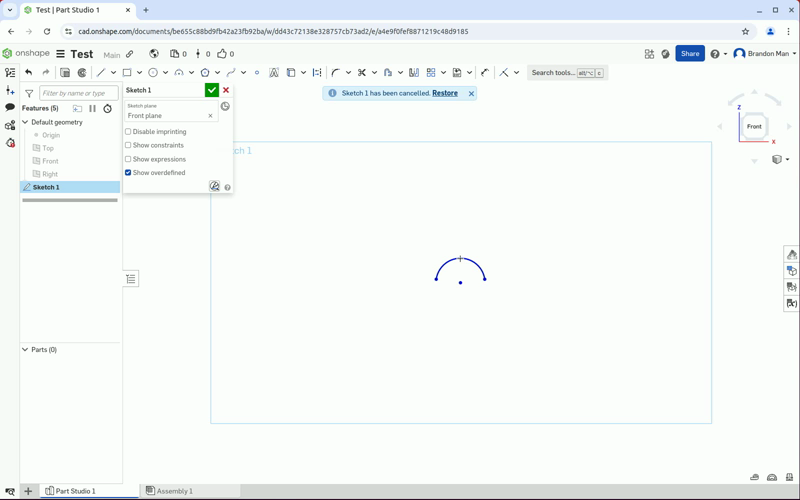
mouse_move(484, 279)
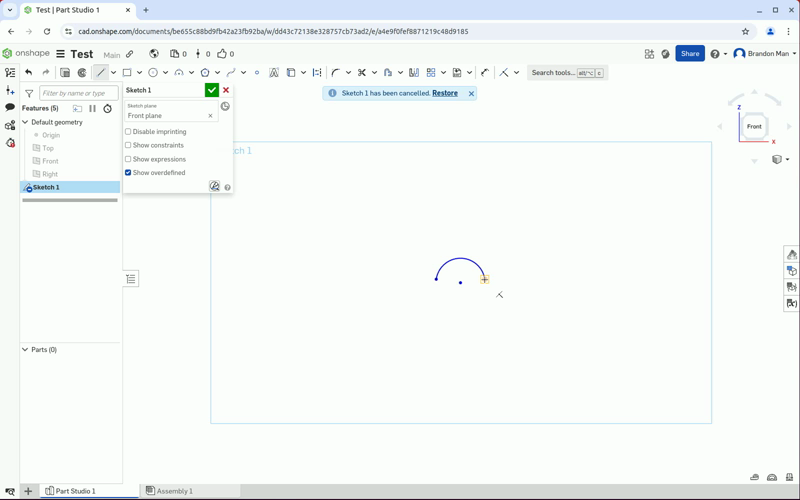
click(484, 279)
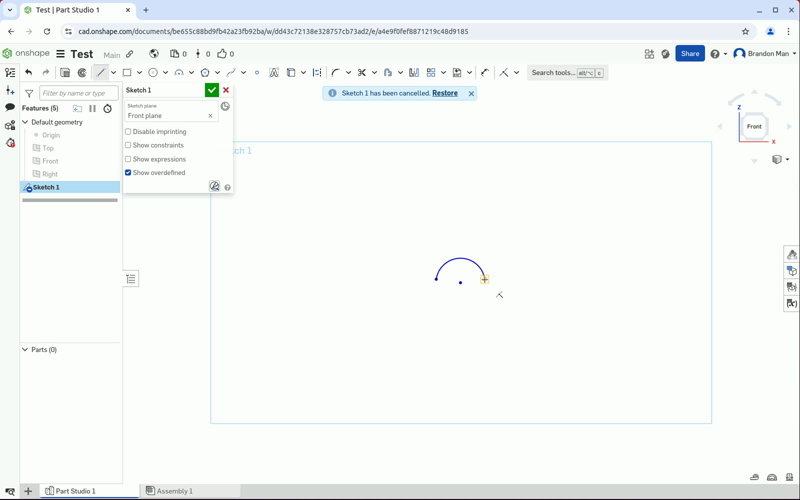
key_down(shift)
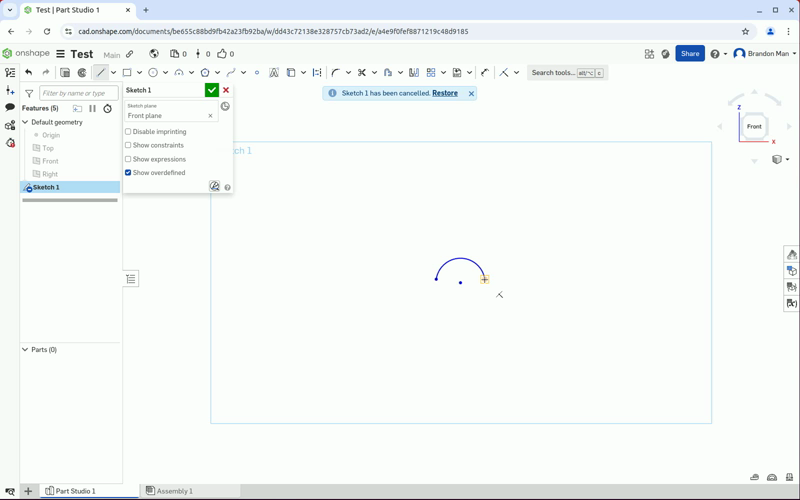
mouse_move(474, 202)
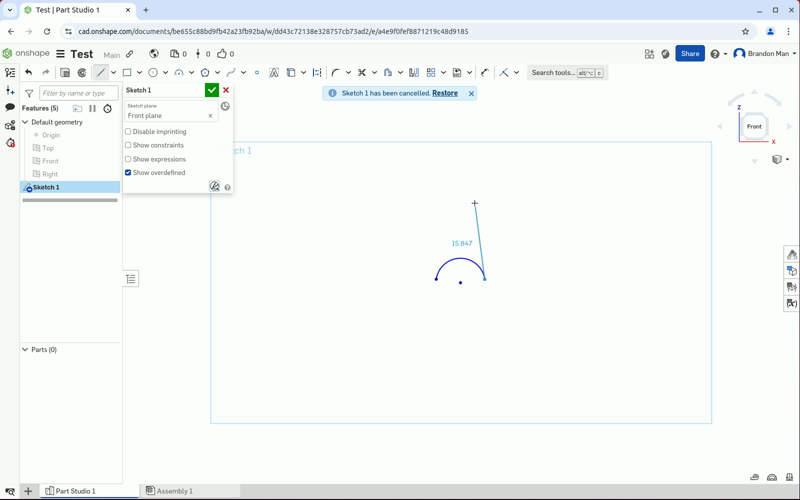
click(474, 202)
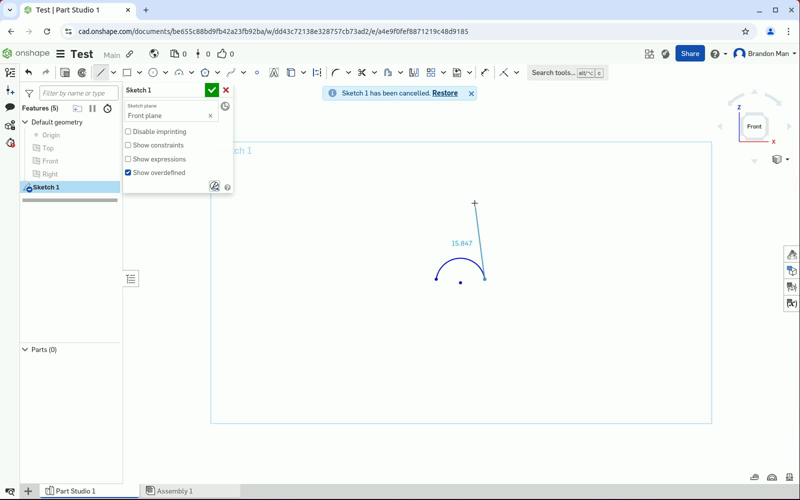
key_up(shift)
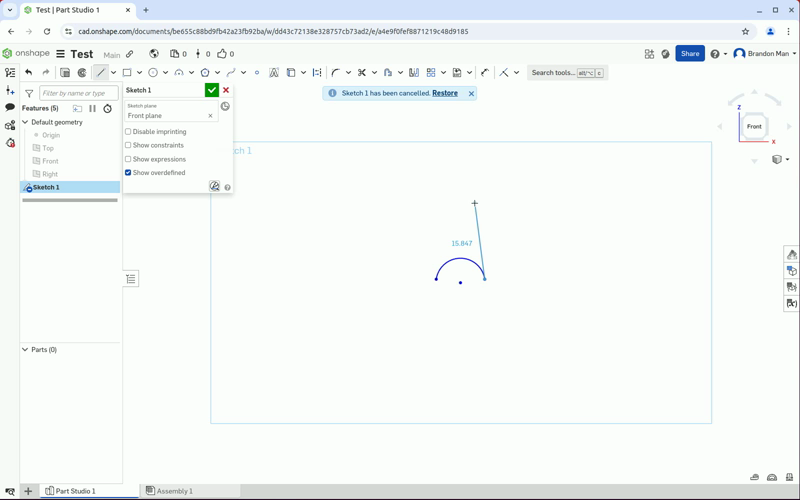
key(esc)
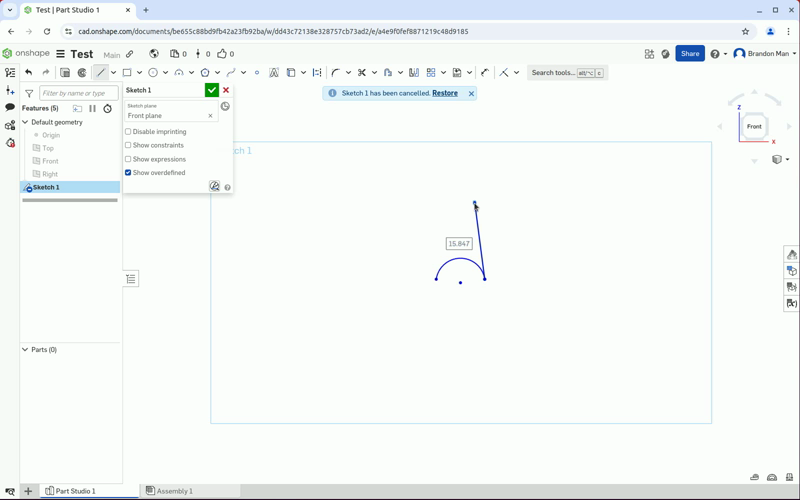
key(a)
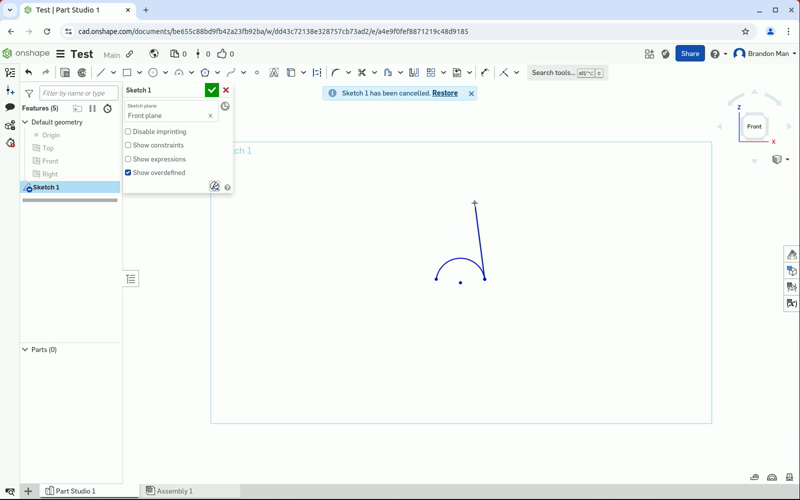
mouse_move(474, 202)
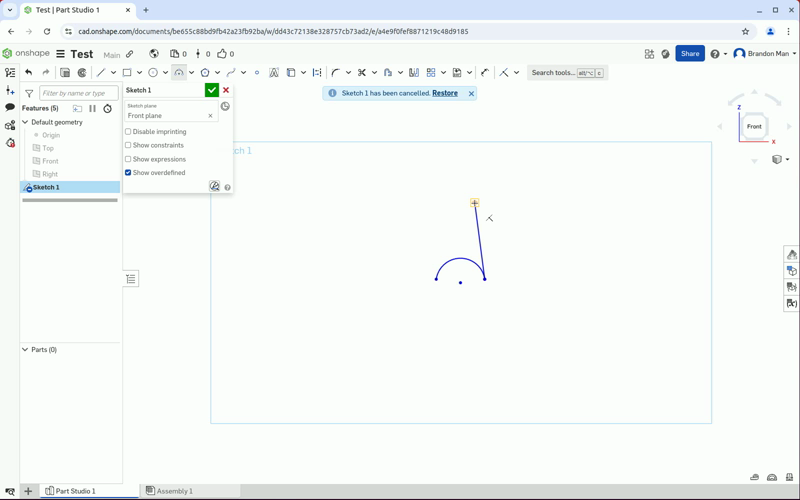
click(474, 202)
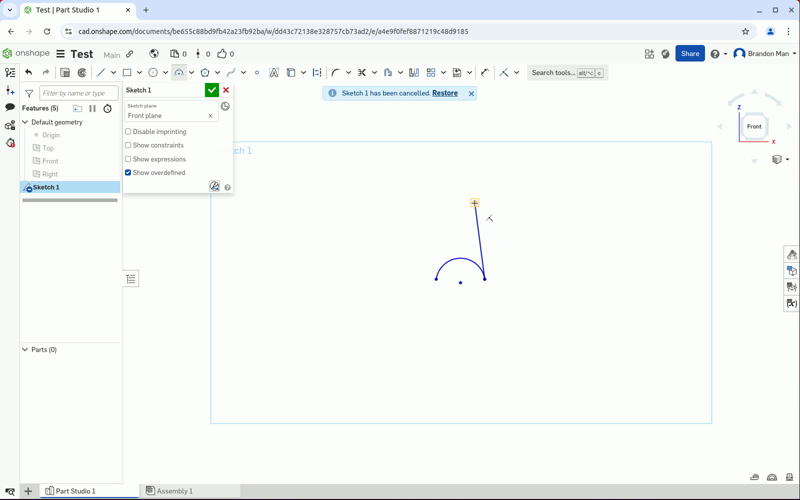
key_down(shift)
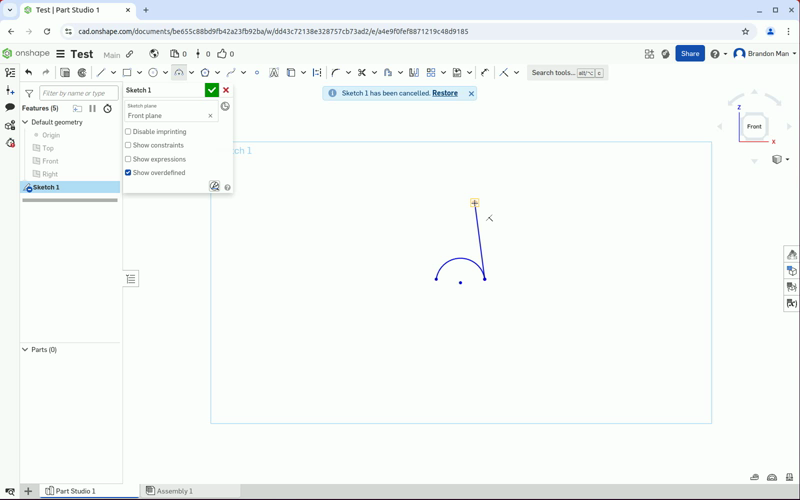
mouse_move(445, 202)
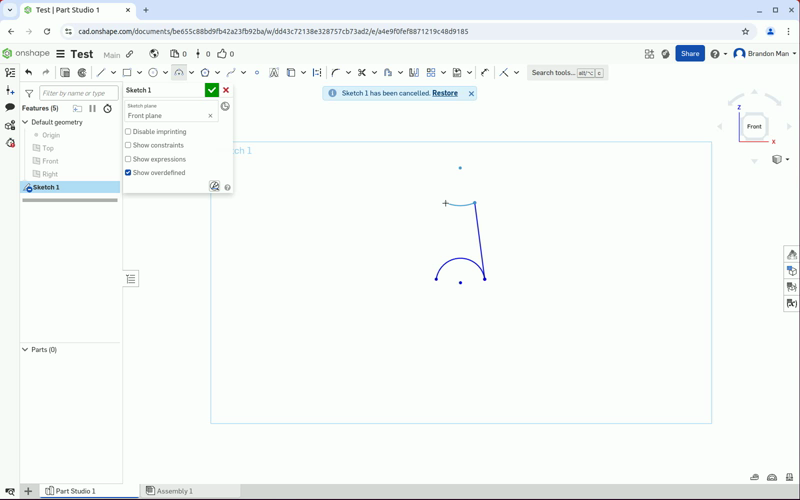
click(445, 202)
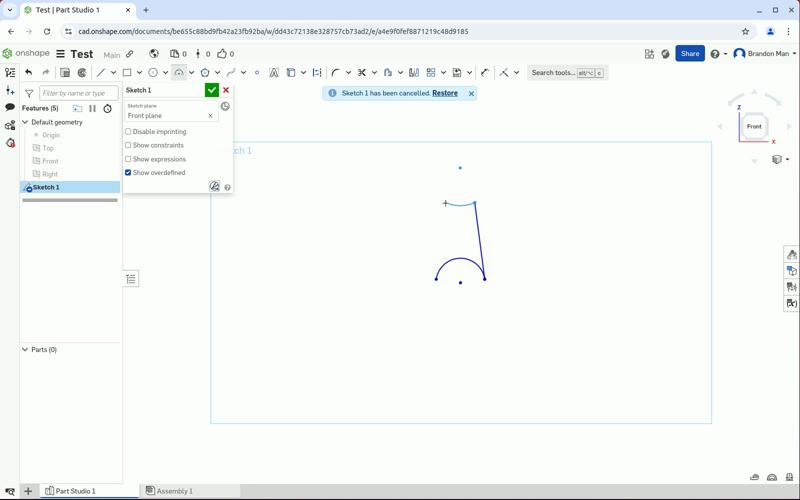
mouse_move(460, 219)
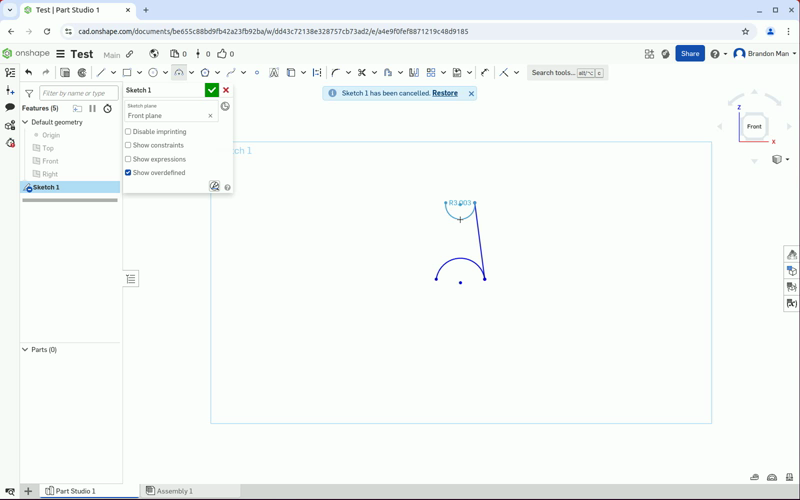
click(460, 219)
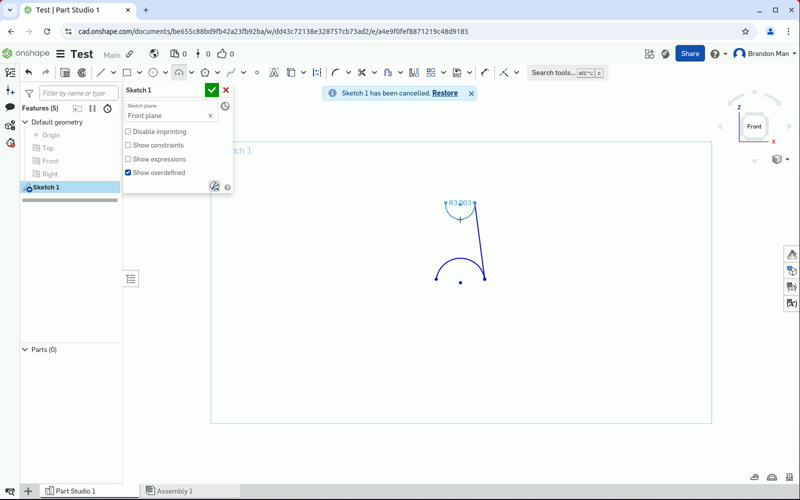
key_up(shift)
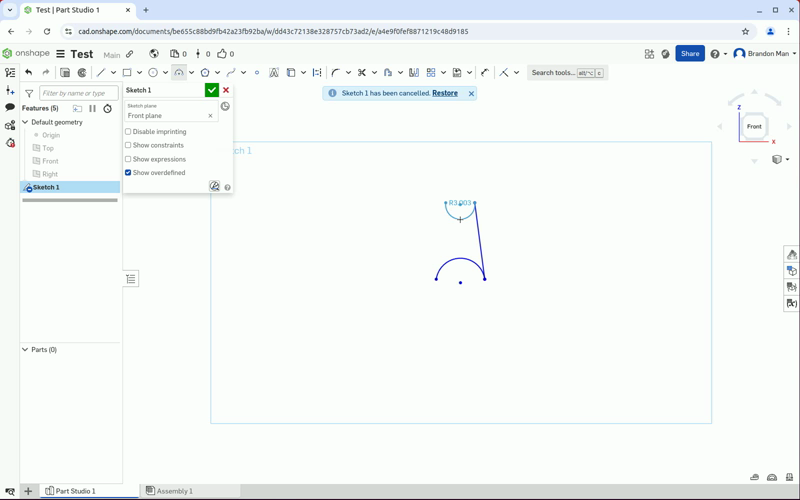
key(esc)
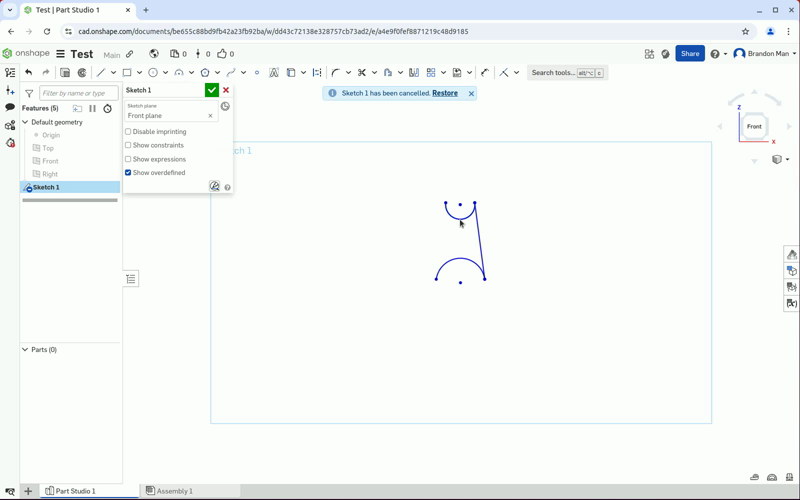
key(l)
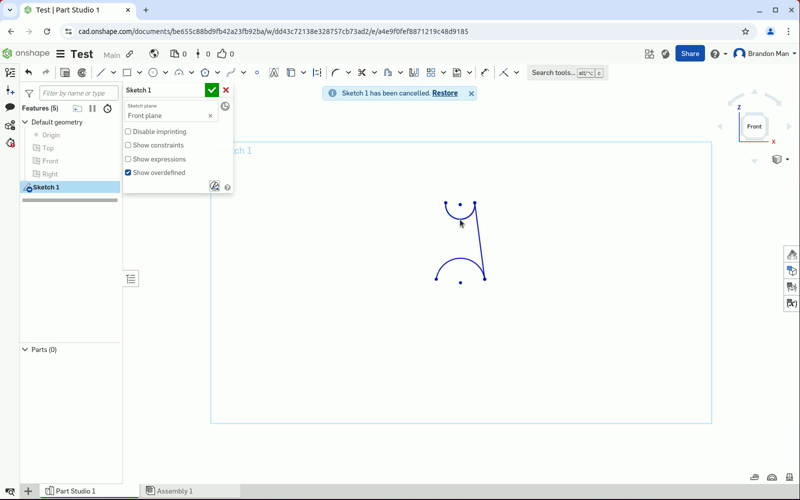
mouse_move(445, 202)
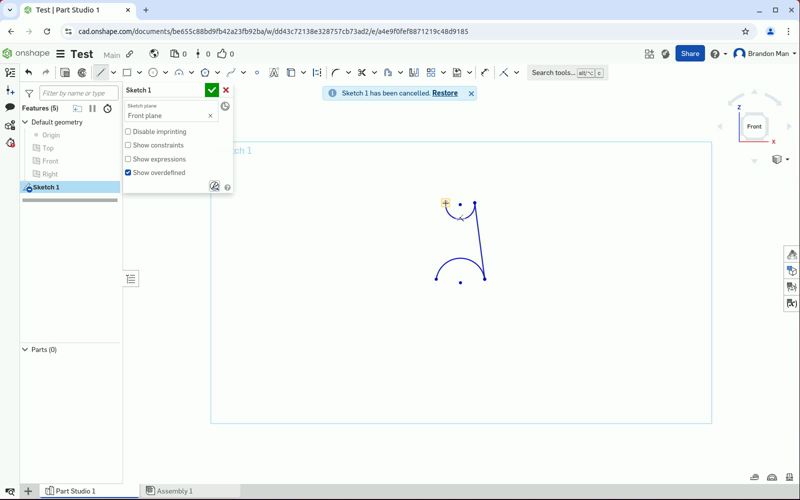
click(445, 202)
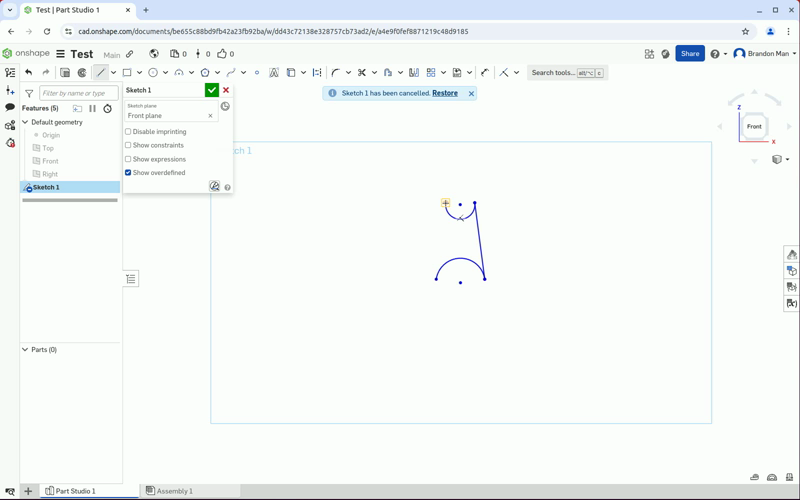
key_down(shift)
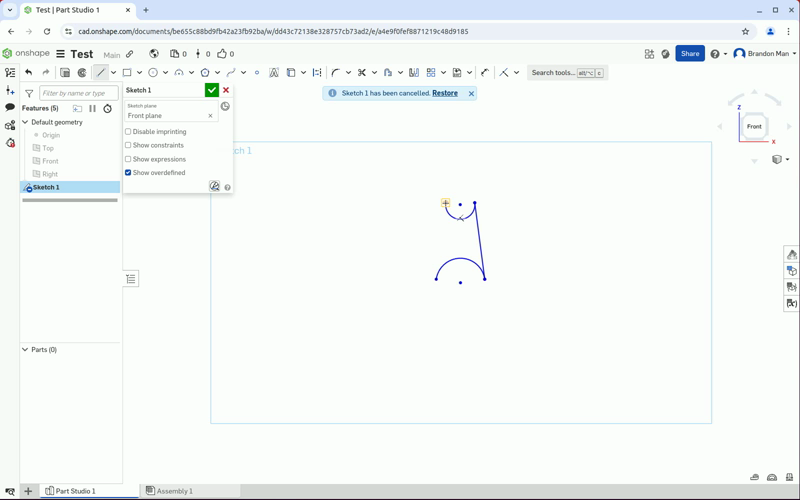
mouse_move(436, 279)
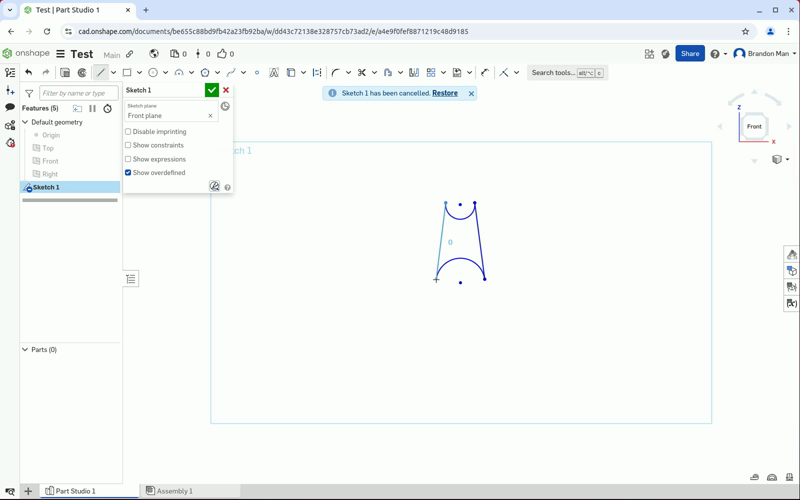
key_up(shift)
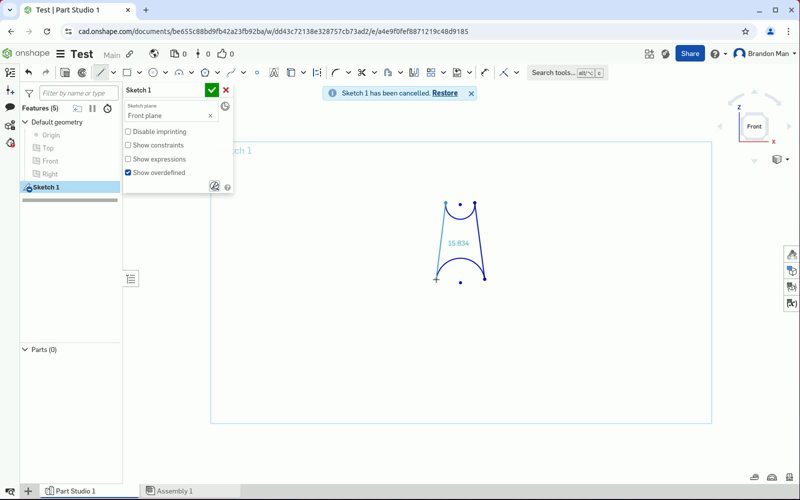
click(436, 279)
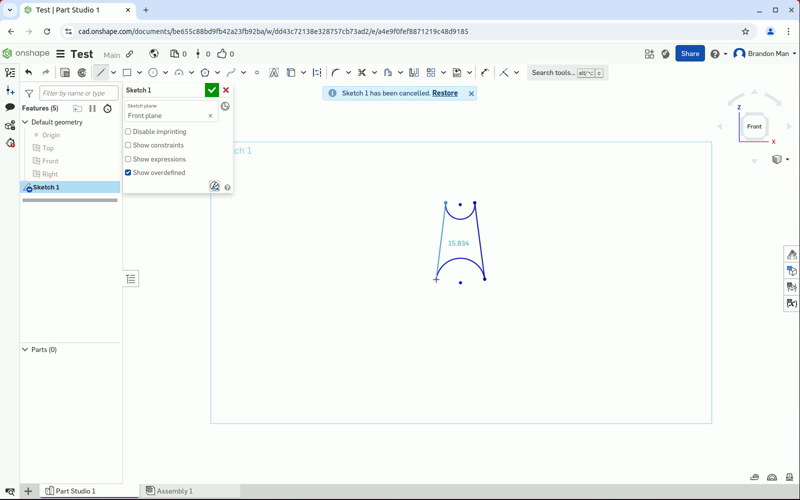
key(esc)
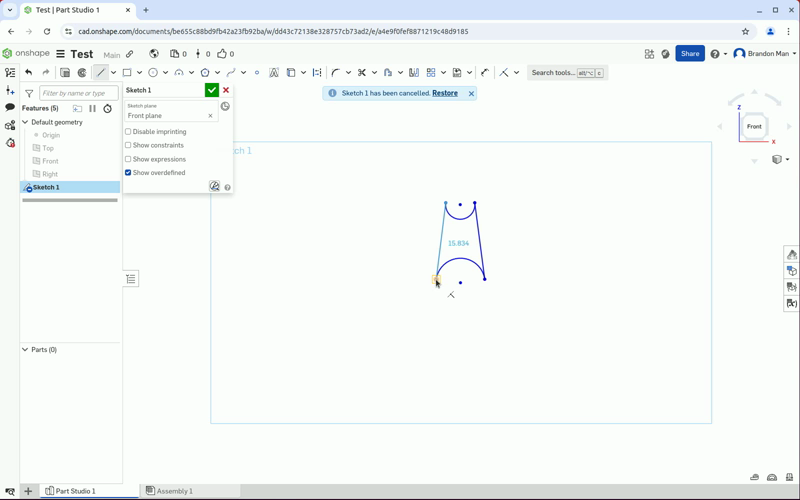
key(c)
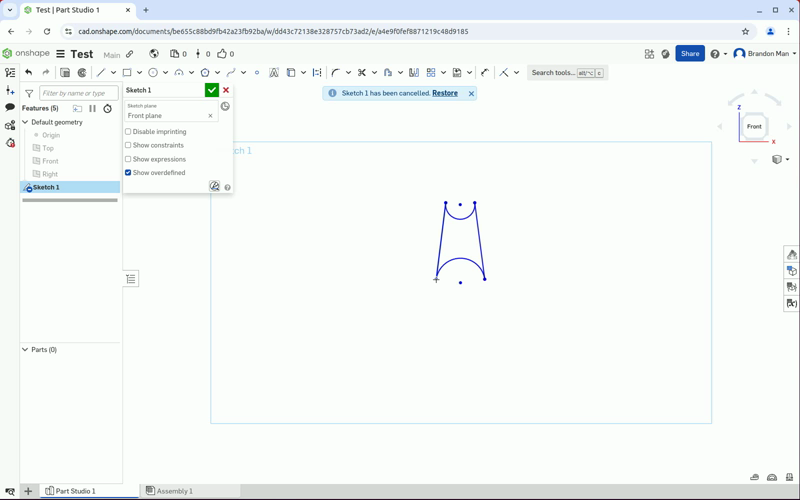
key_down(shift)
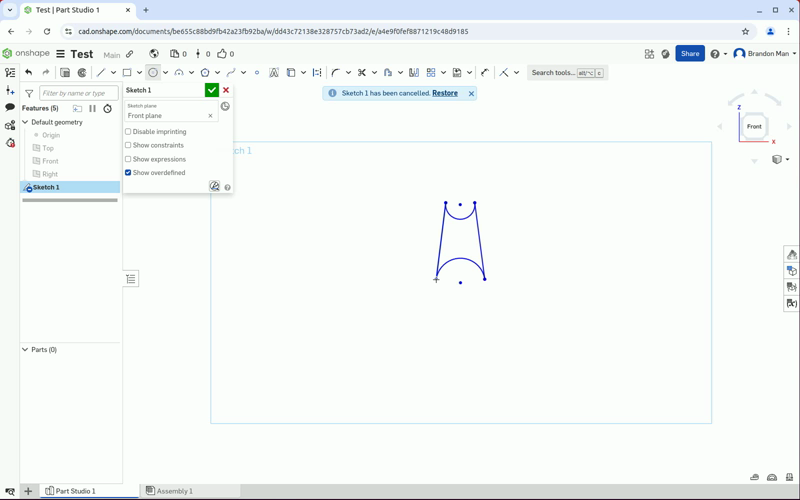
mouse_move(453, 226)
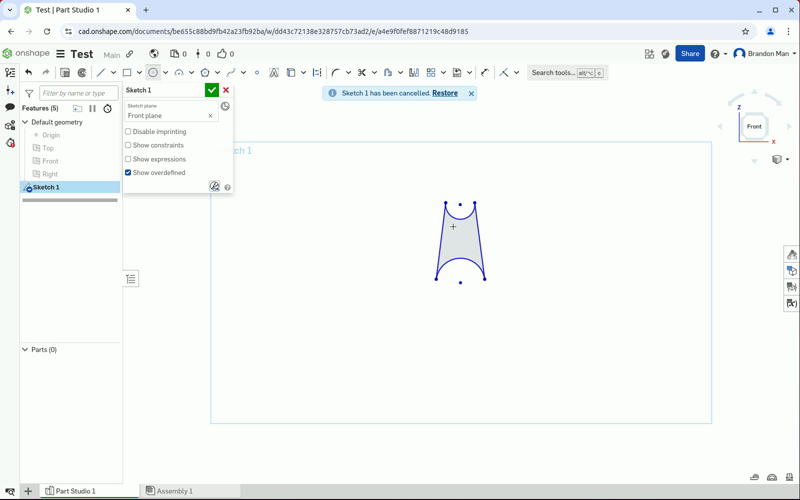
click(453, 226)
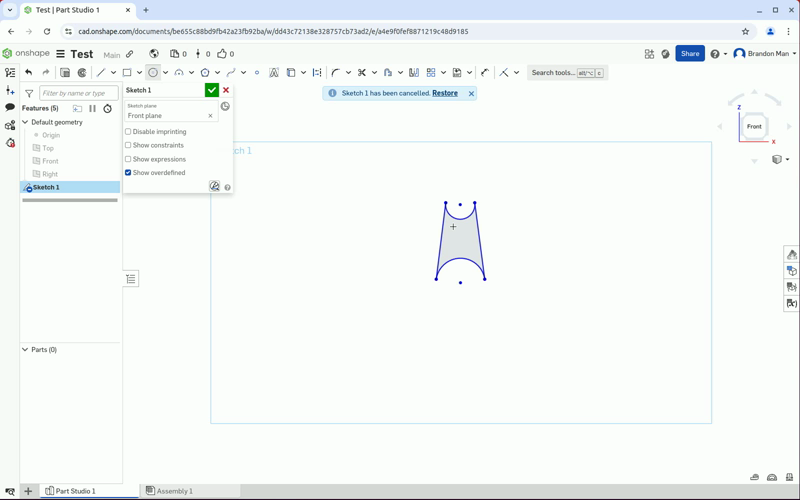
key_up(shift)
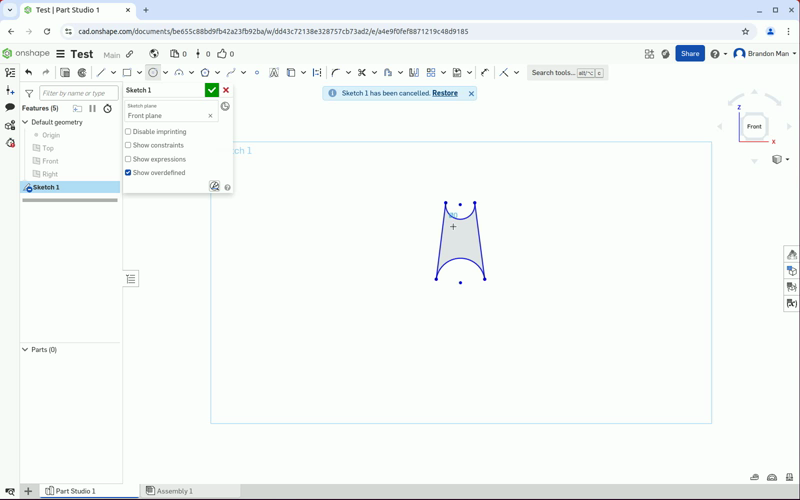
mouse_move(457, 226)
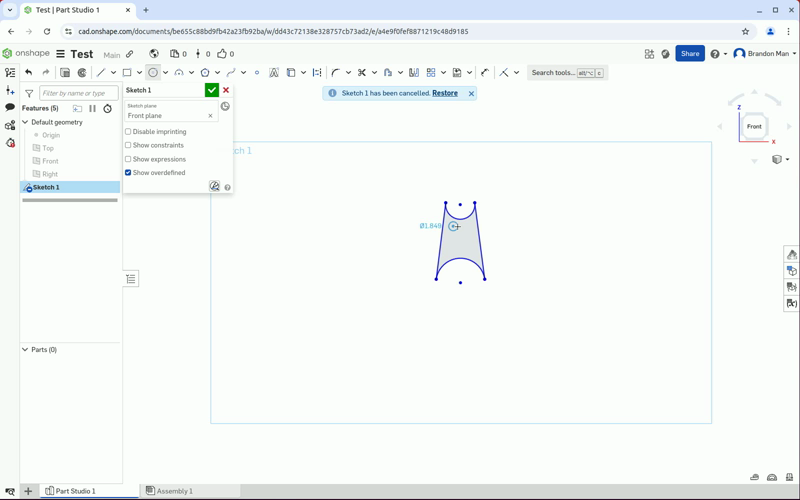
click(457, 226)
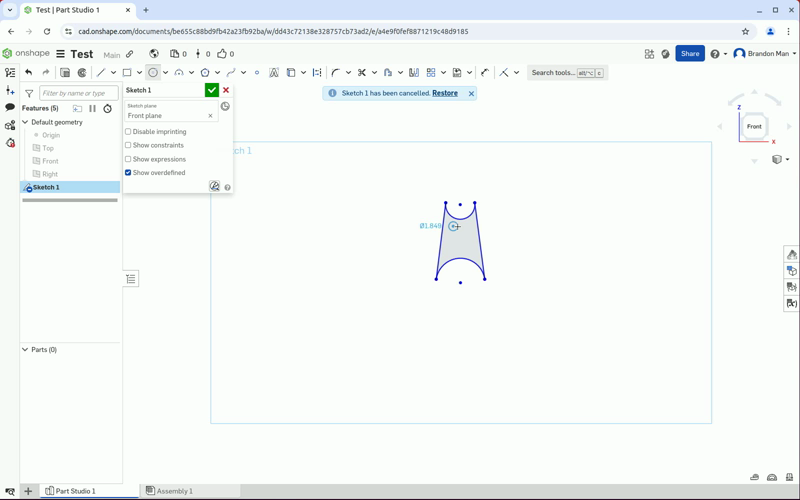
key(esc)
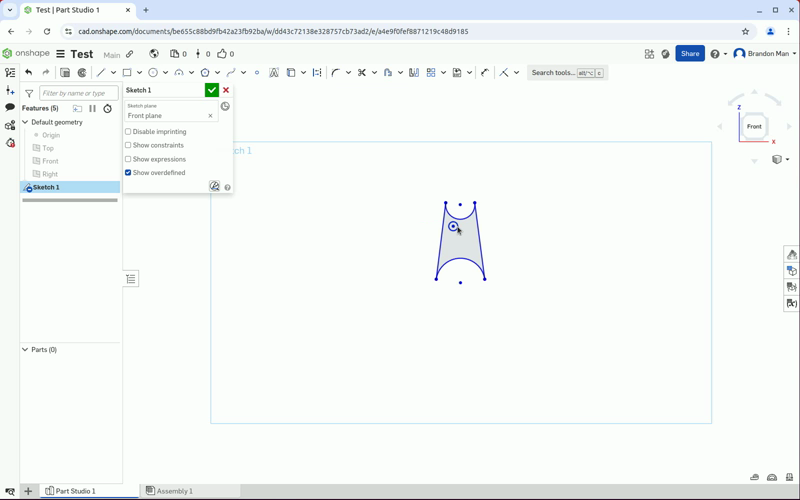
mouse_move(466, 242)
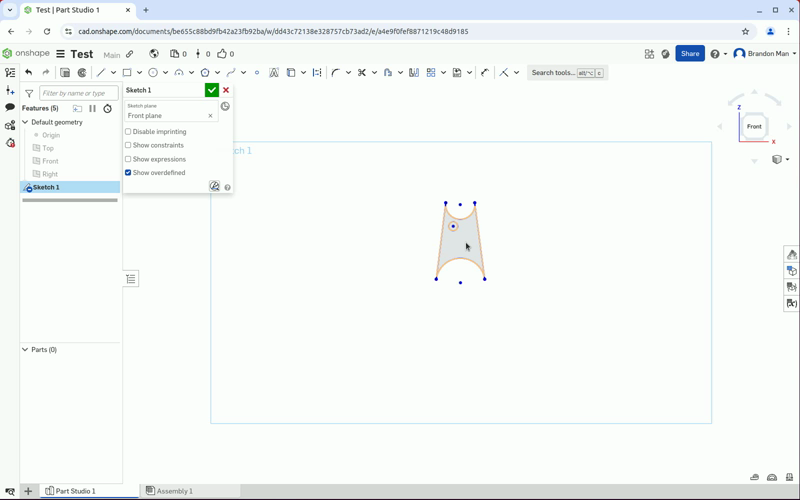
scroll(6)
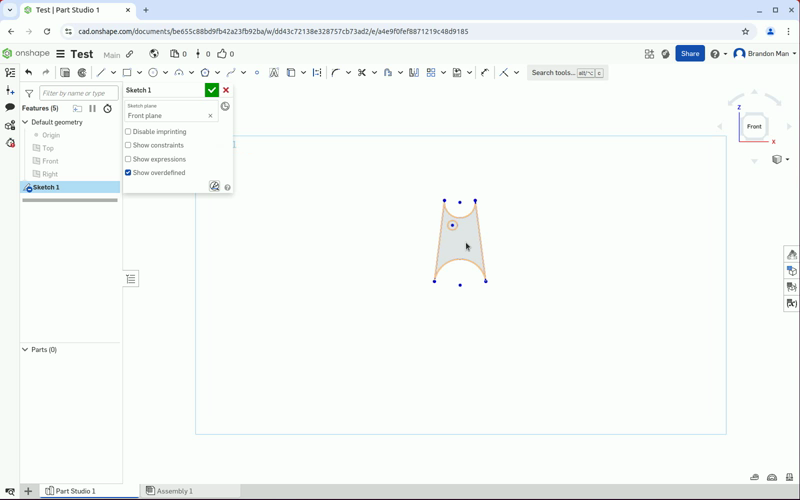
scroll(6)
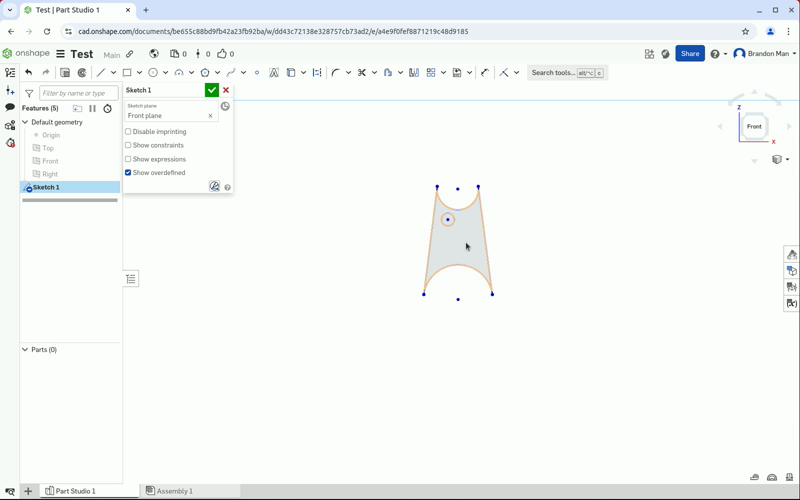
scroll(6)
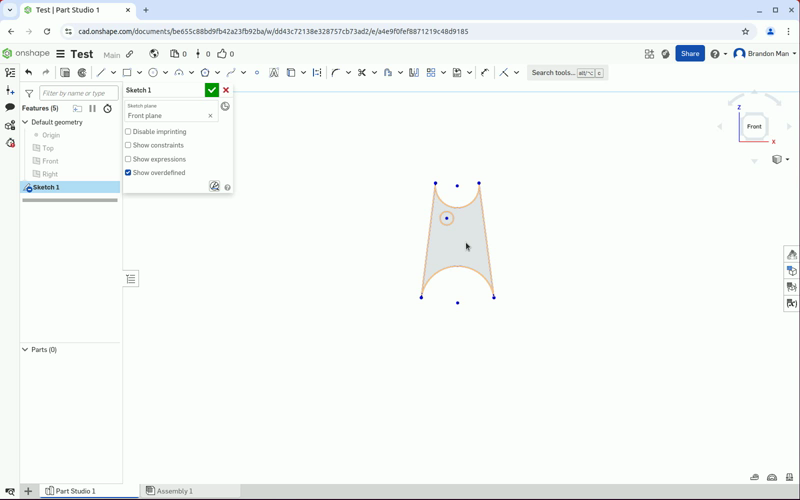
scroll(6)
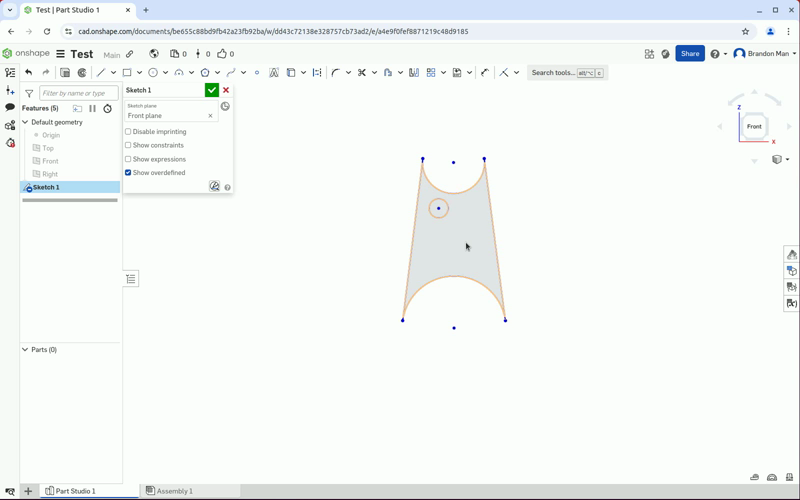
scroll(6)
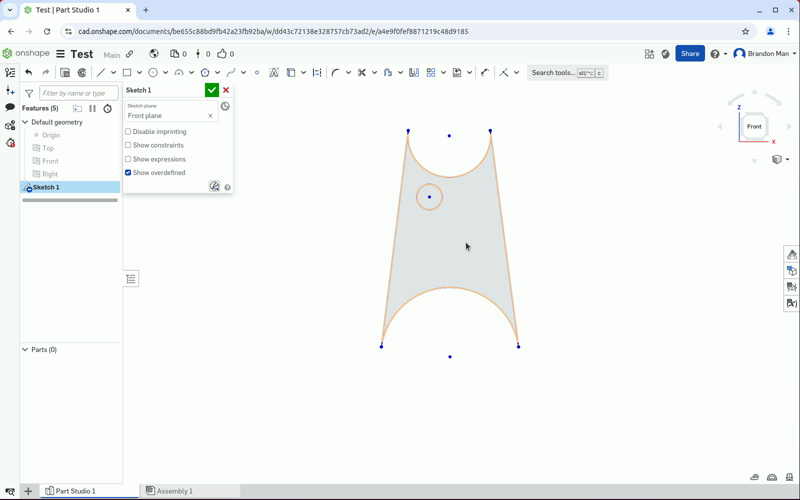
scroll(6)
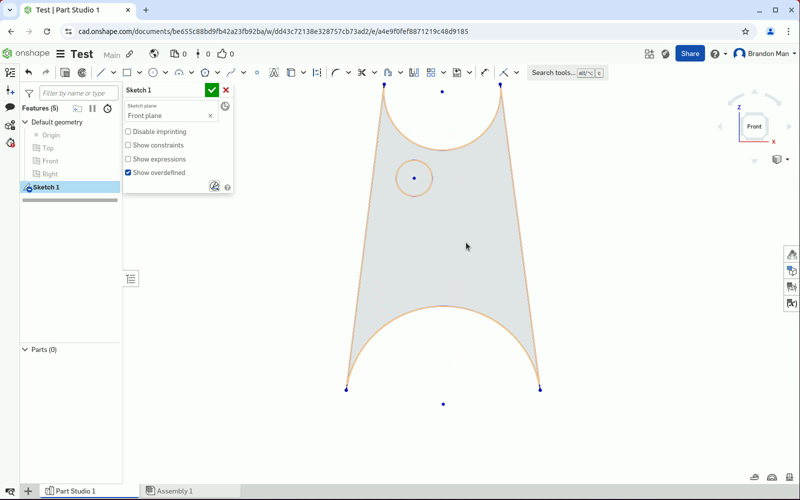
scroll(6)
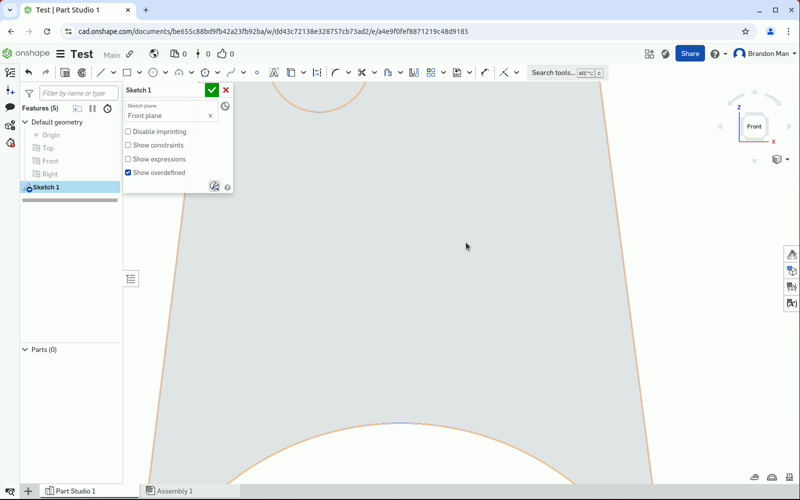
click(466, 242)
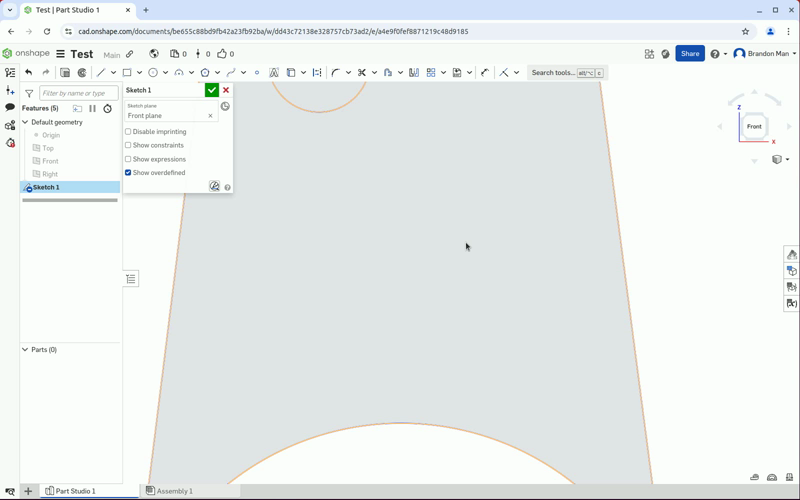
scroll(-6)
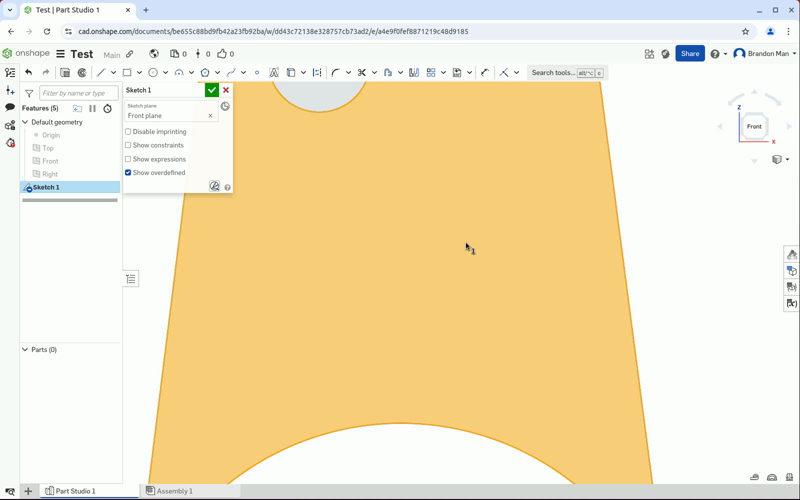
scroll(-6)
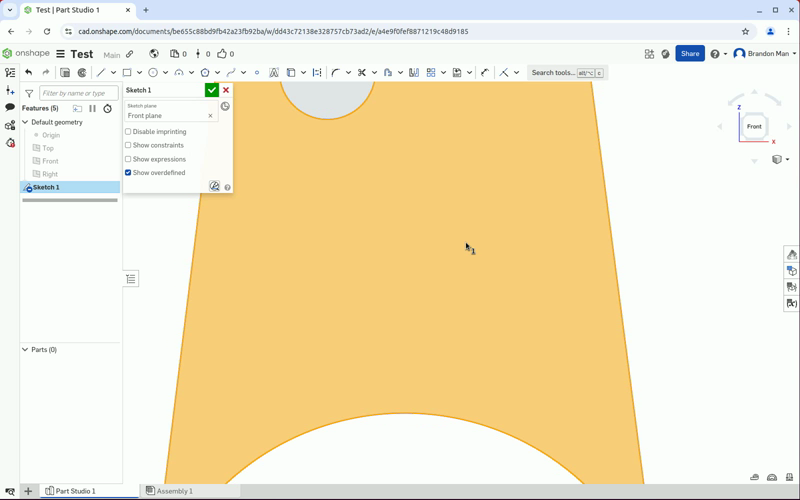
scroll(-6)
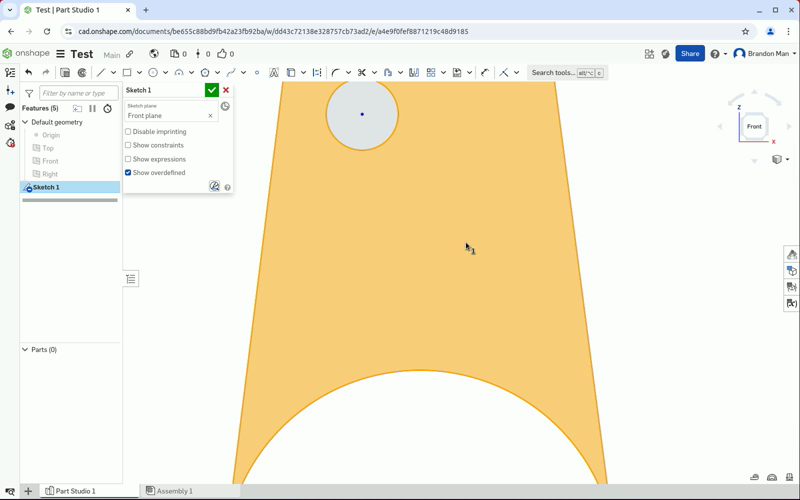
scroll(-6)
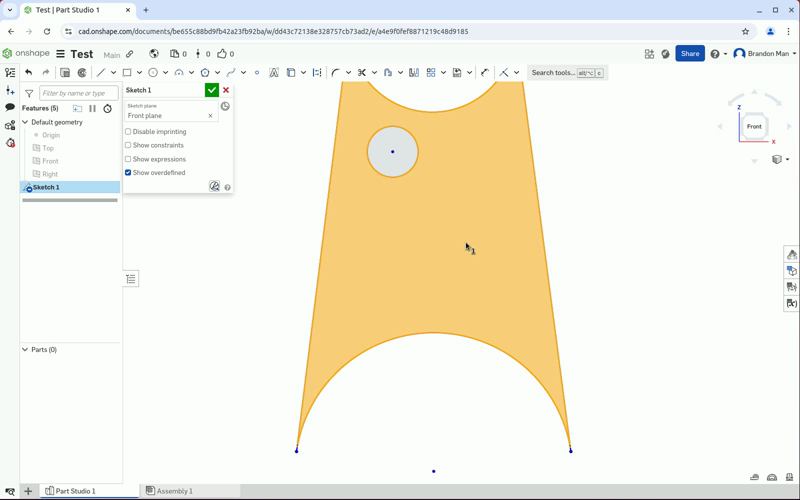
scroll(-6)
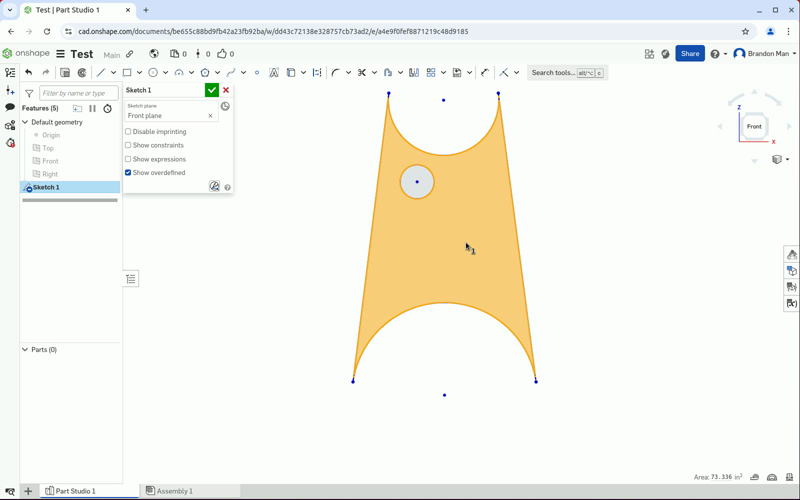
scroll(-6)
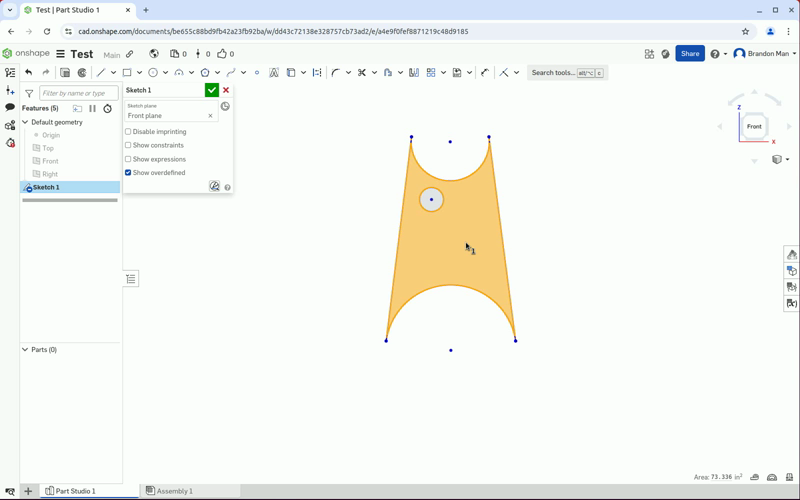
scroll(-6)
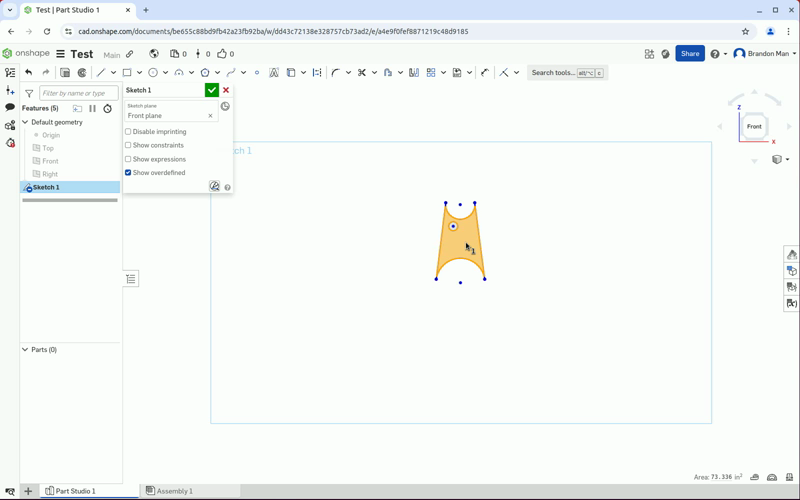
mouse_move(73, 352)
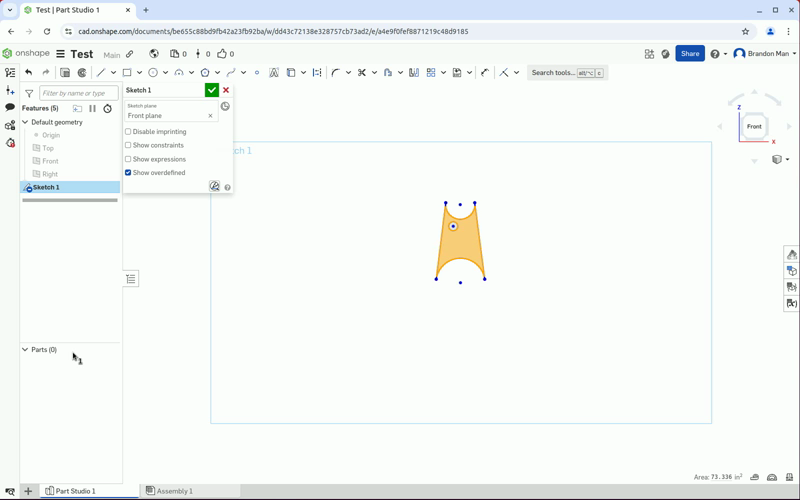
key(shift+y)
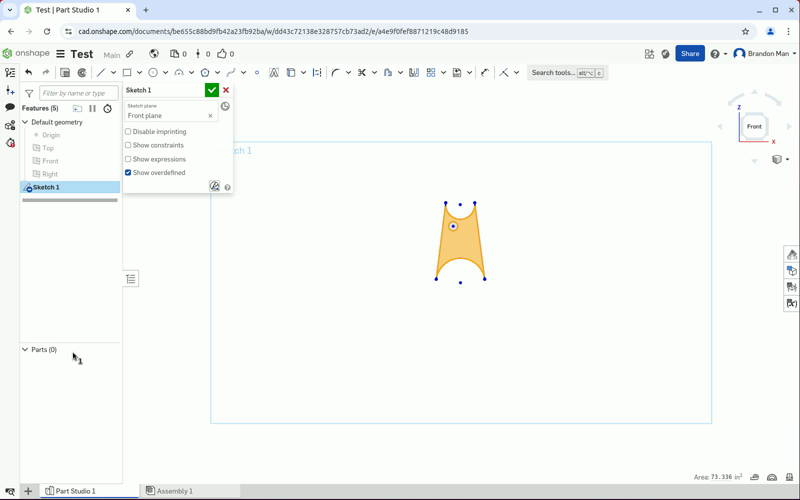
key(shift+e)
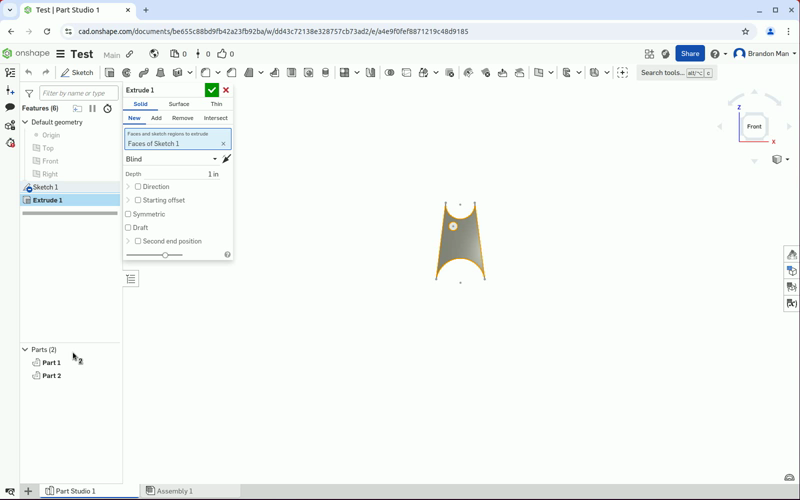
mouse_move(143, 106)
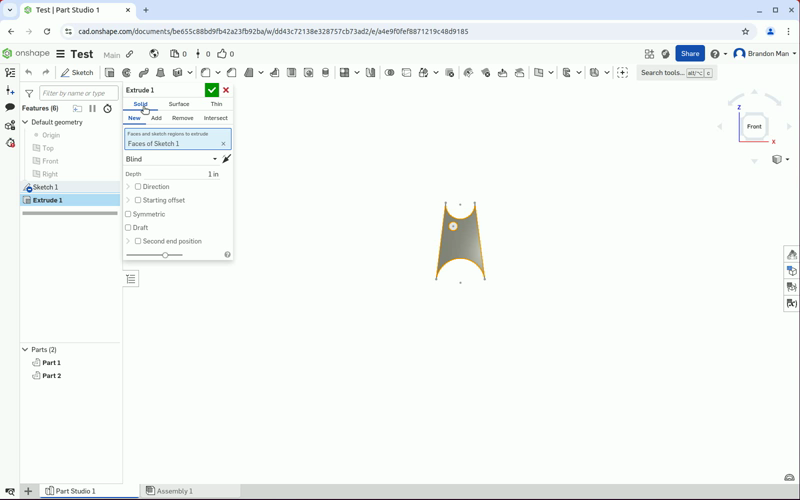
click(143, 106)
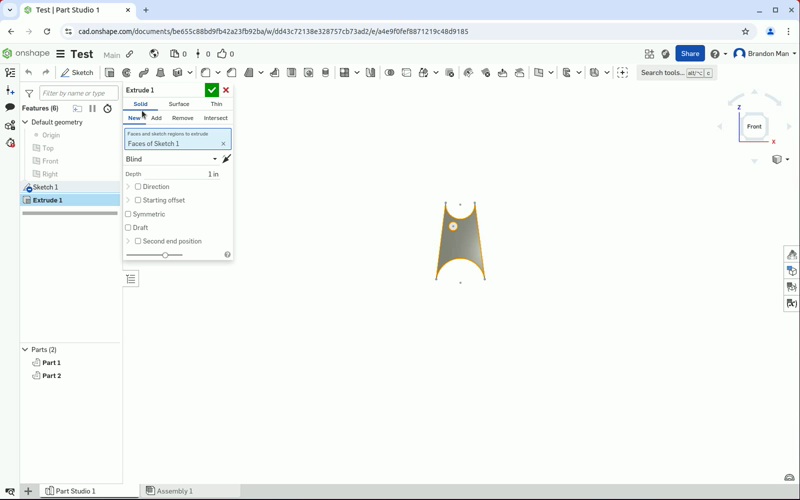
mouse_move(137, 120)
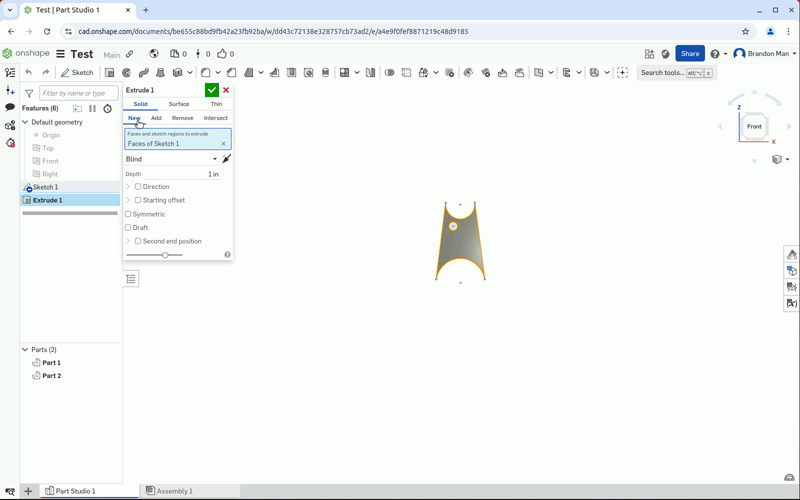
click(137, 120)
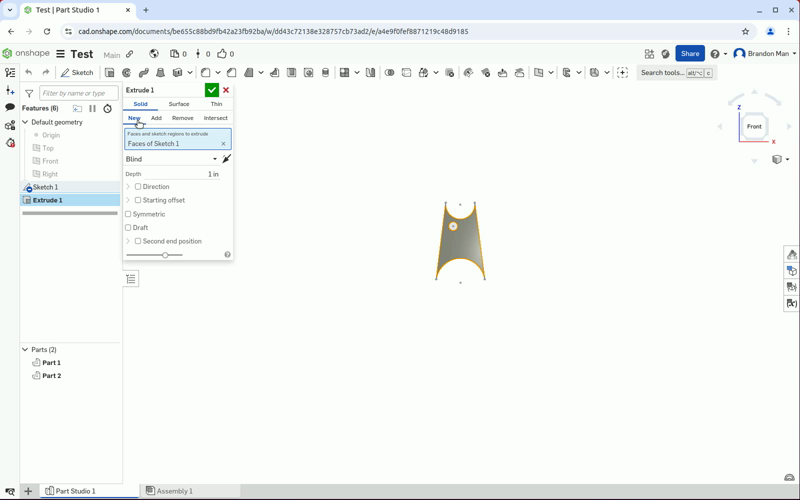
key(tab, 4)
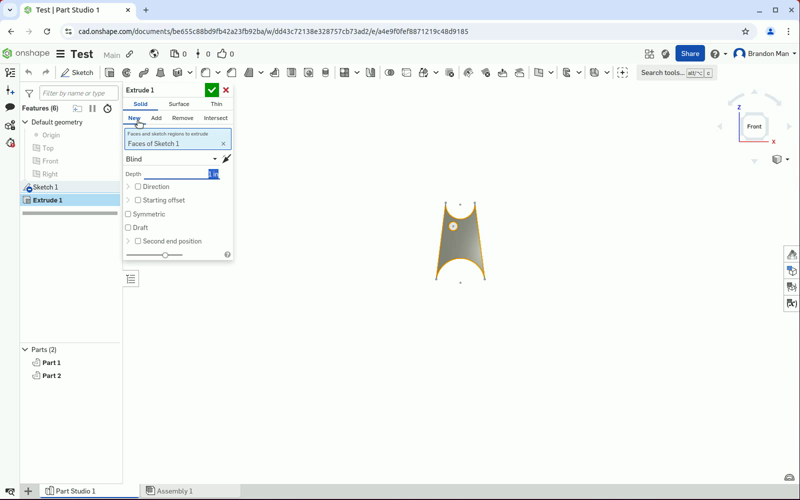
text(0.963)
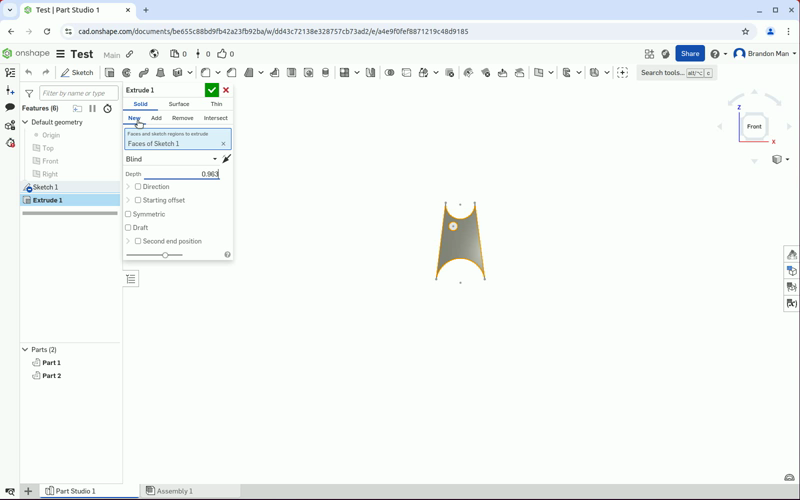
key(enter)
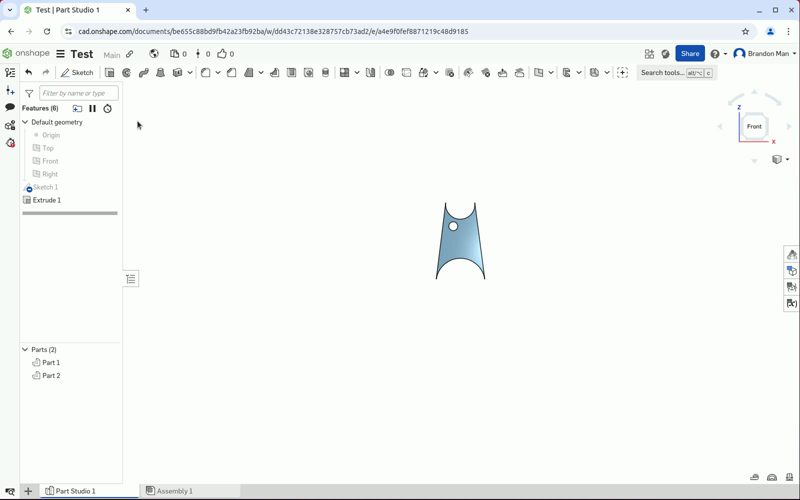
key(shift+h)
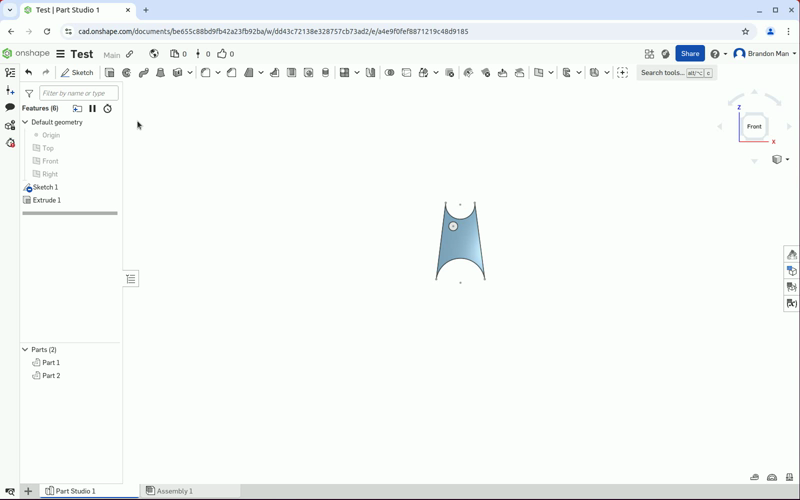
key(shift+h)
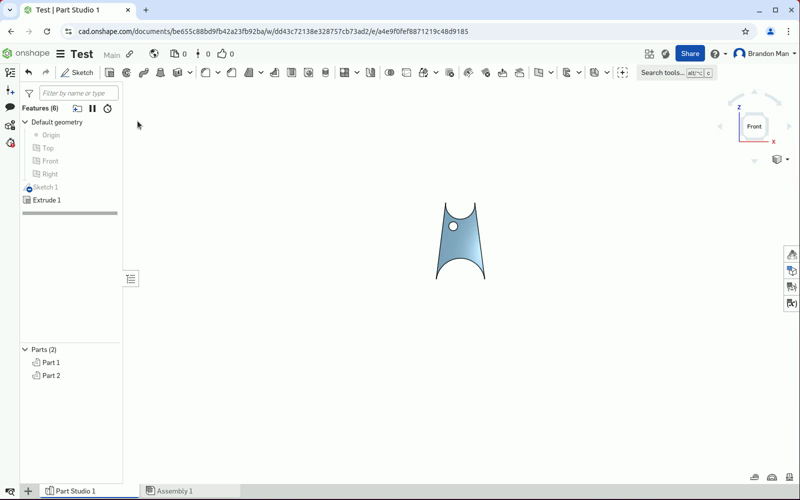
mouse_move(73, 189)
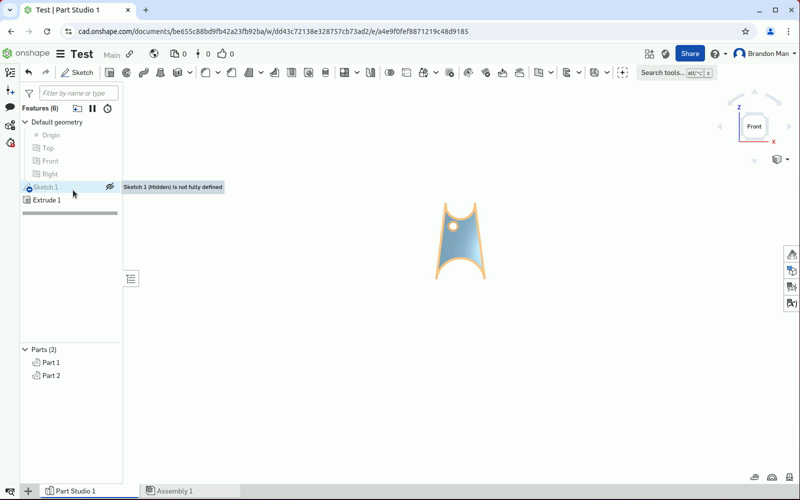
click(73, 189)
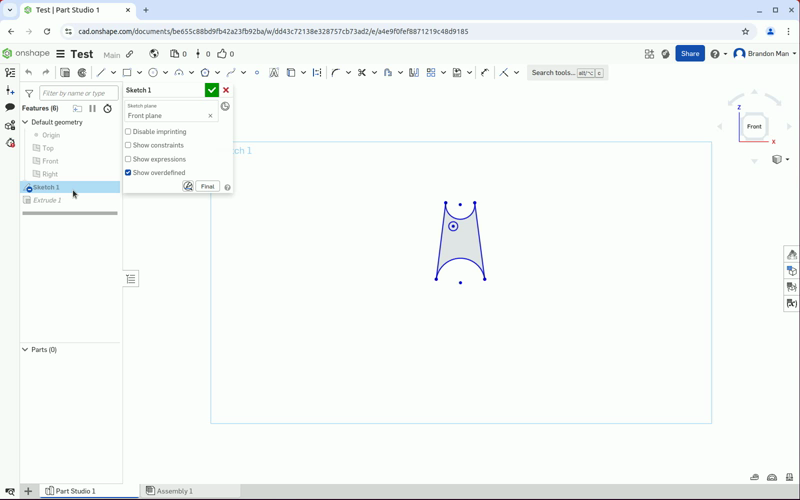
mouse_move(229, 92)
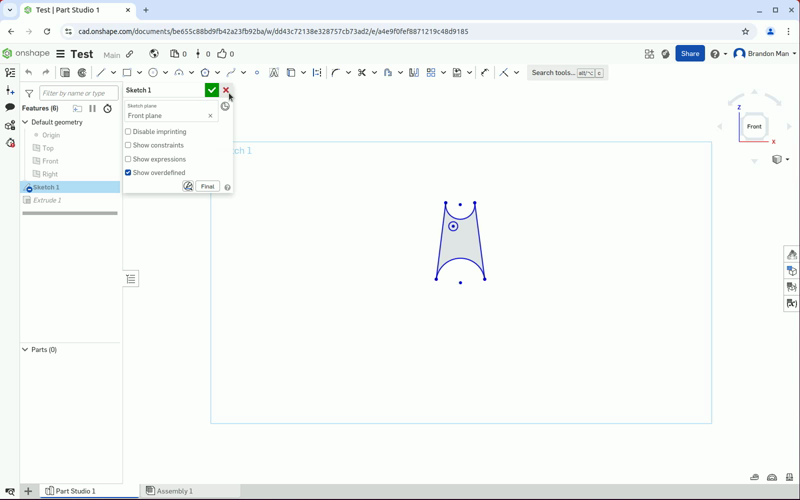
click(229, 92)
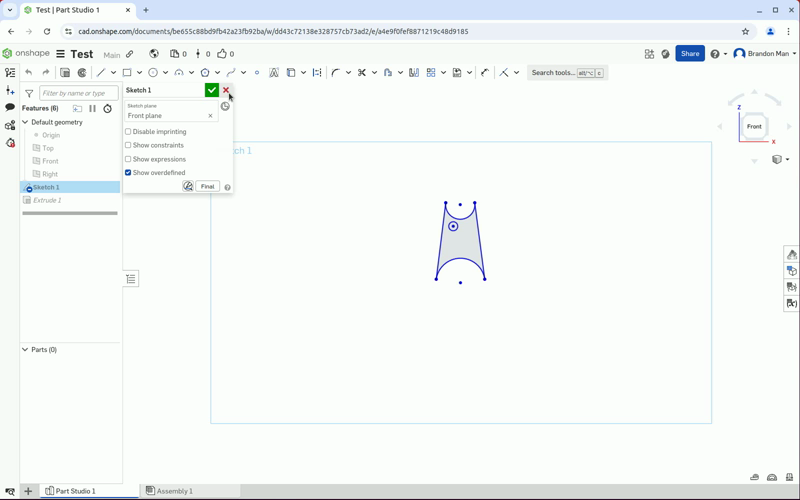
key(shift+s)
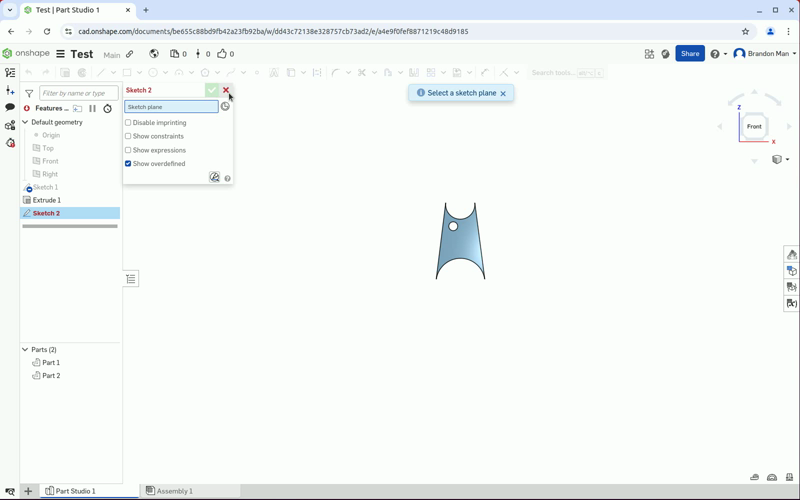
mouse_move(73, 163)
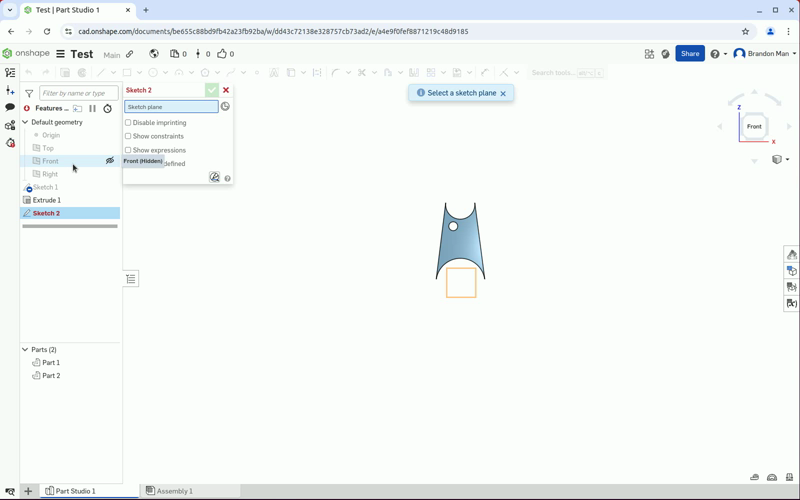
click(73, 163)
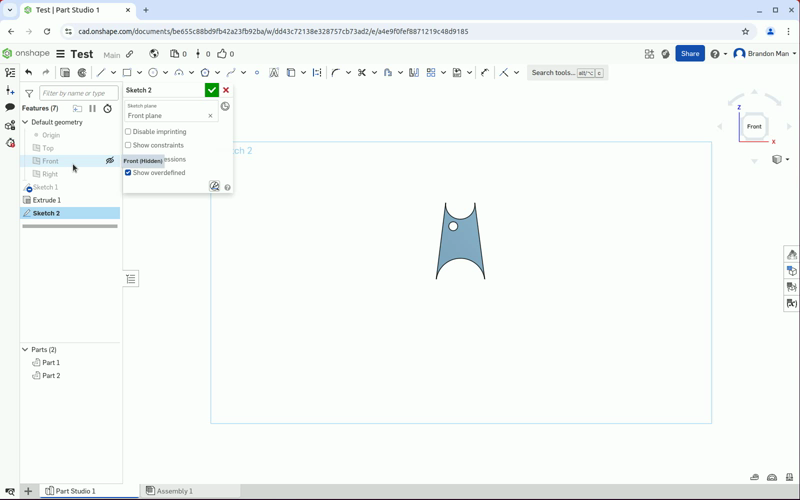
mouse_move(73, 352)
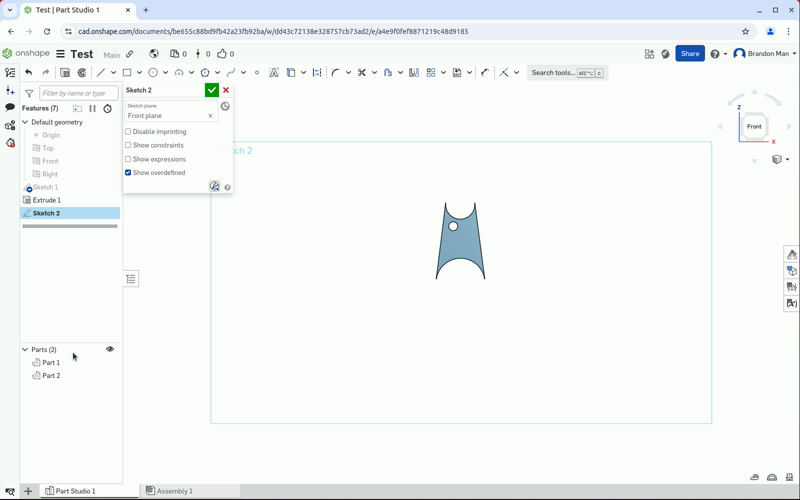
key(y)
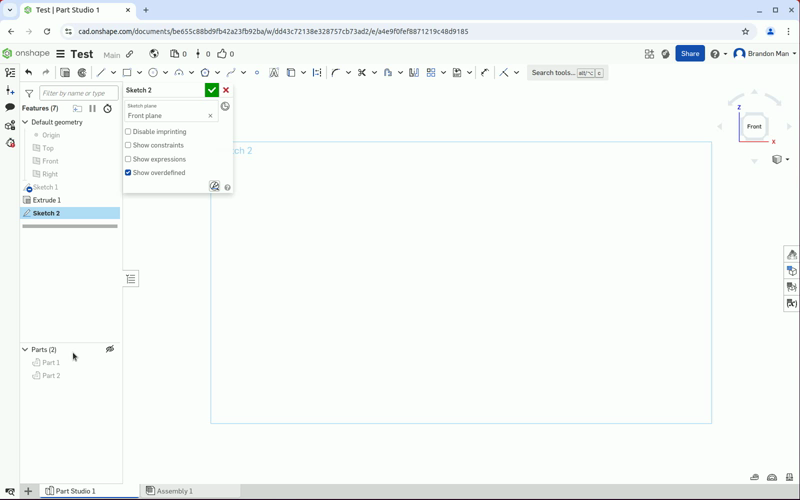
key(c)
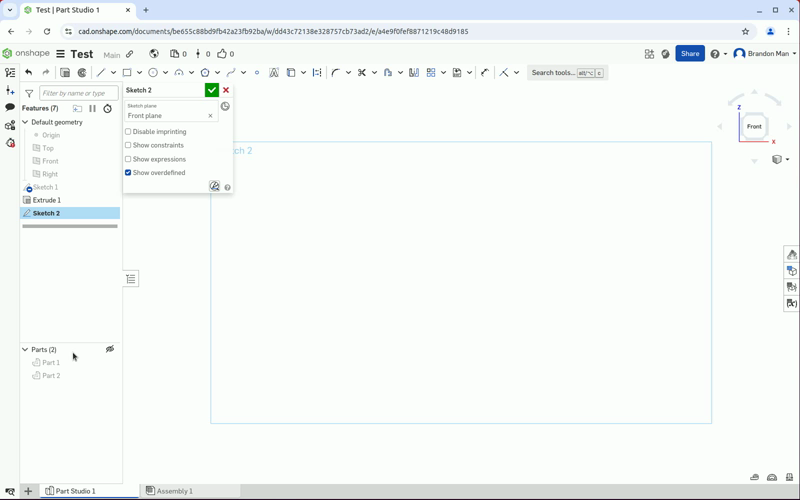
key_down(shift)
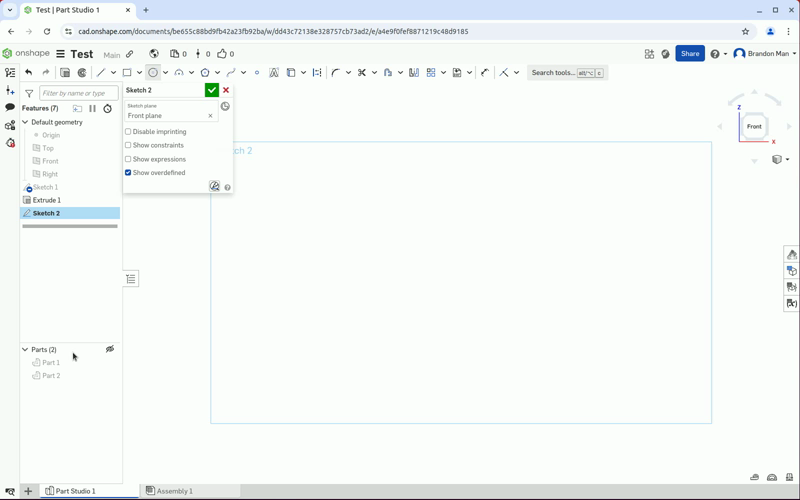
mouse_move(461, 205)
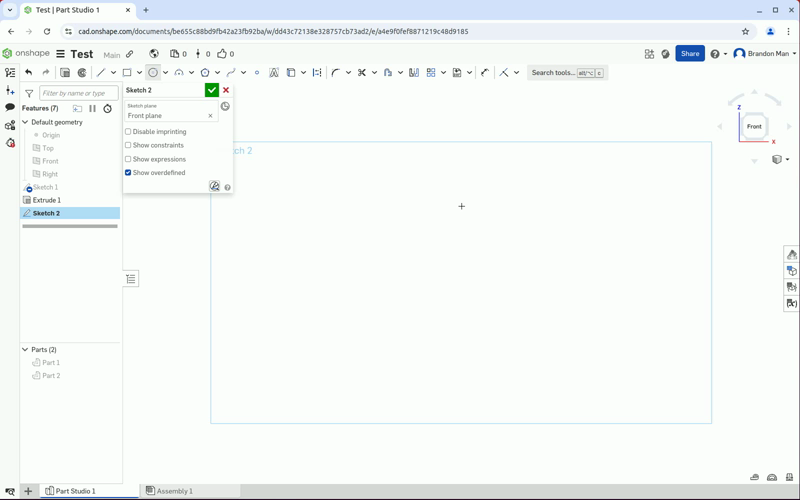
click(461, 205)
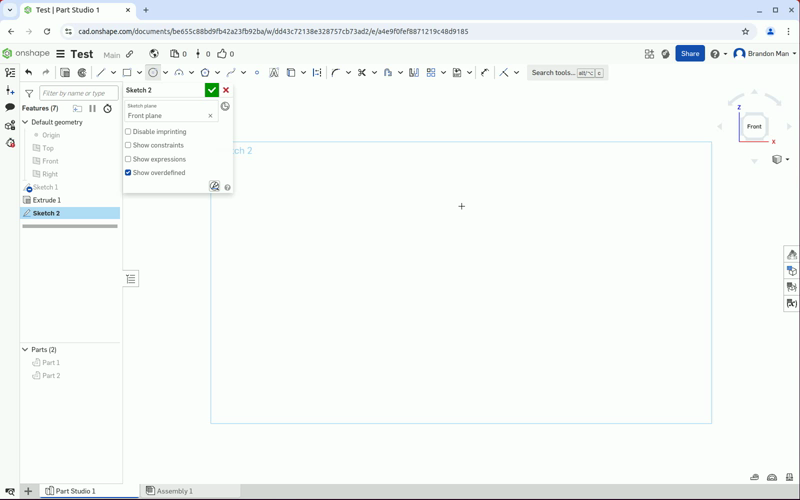
key_up(shift)
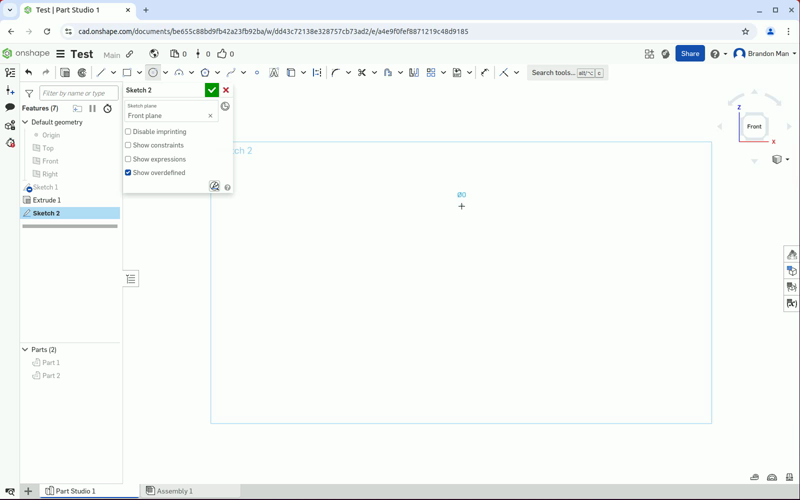
mouse_move(477, 205)
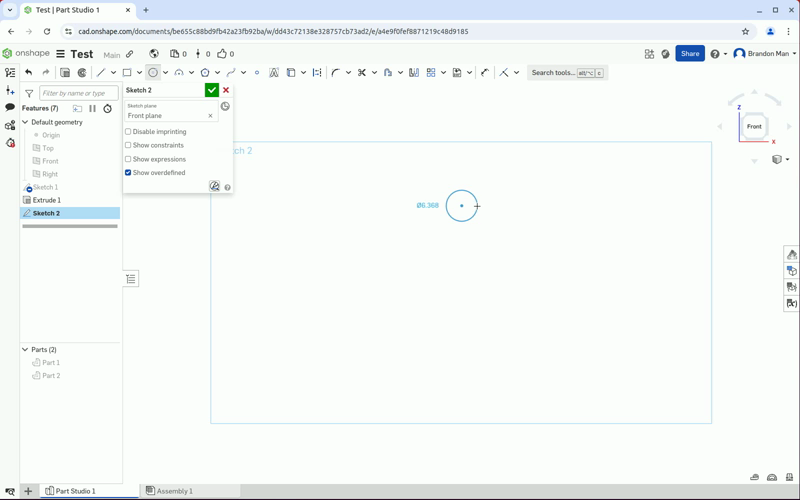
click(477, 205)
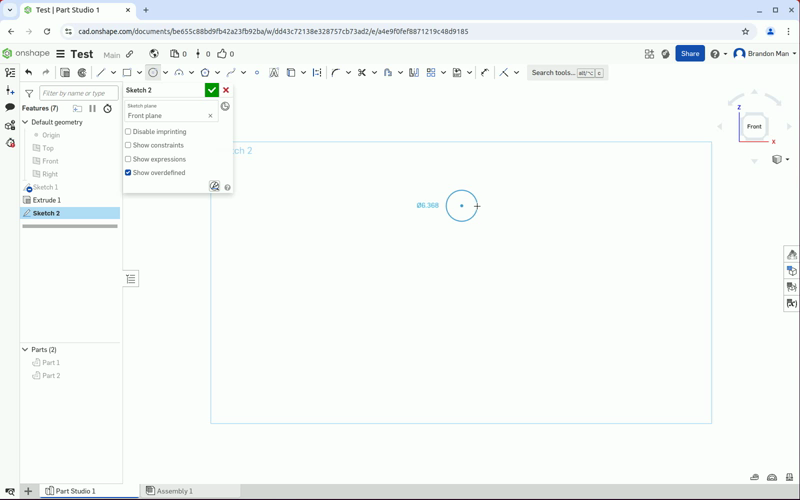
key(esc)
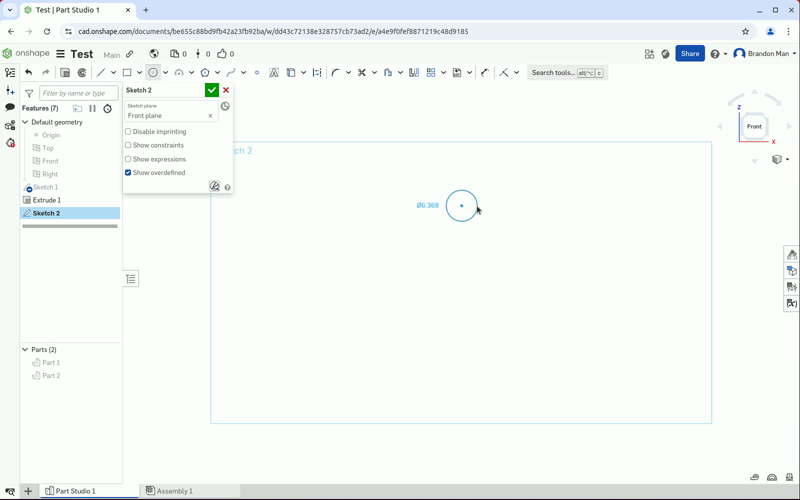
key(c)
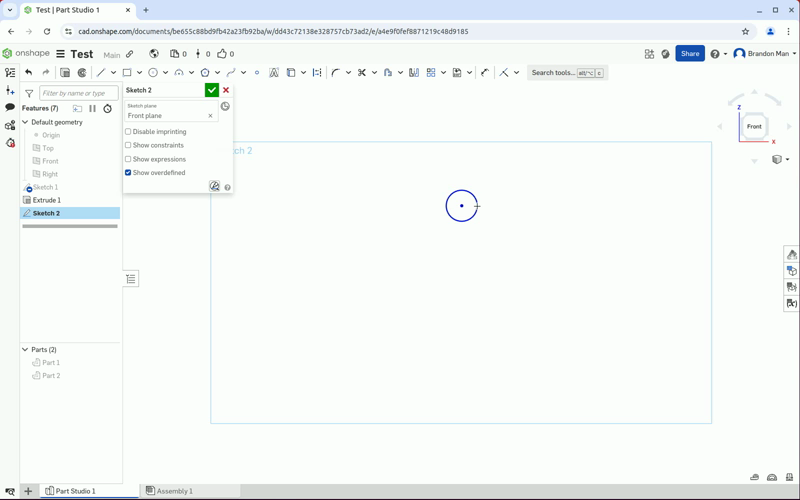
key_down(shift)
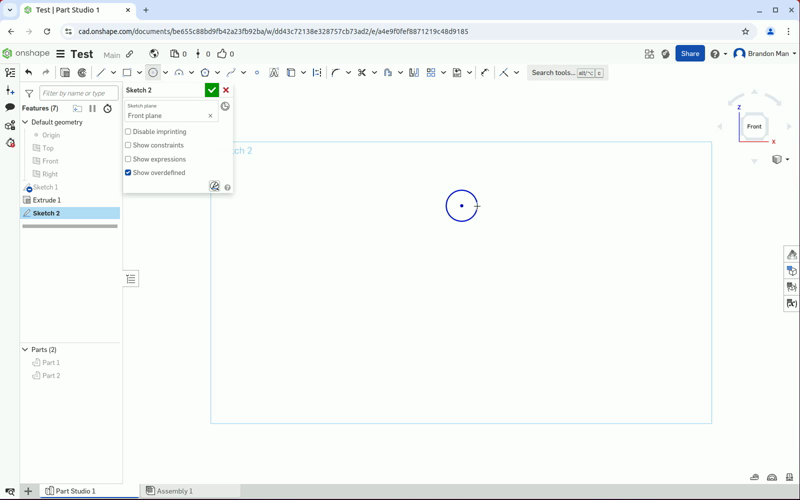
mouse_move(461, 205)
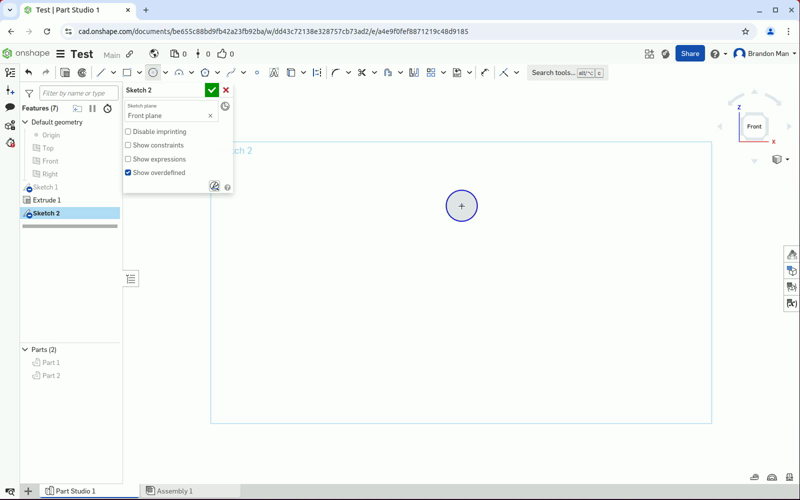
click(461, 205)
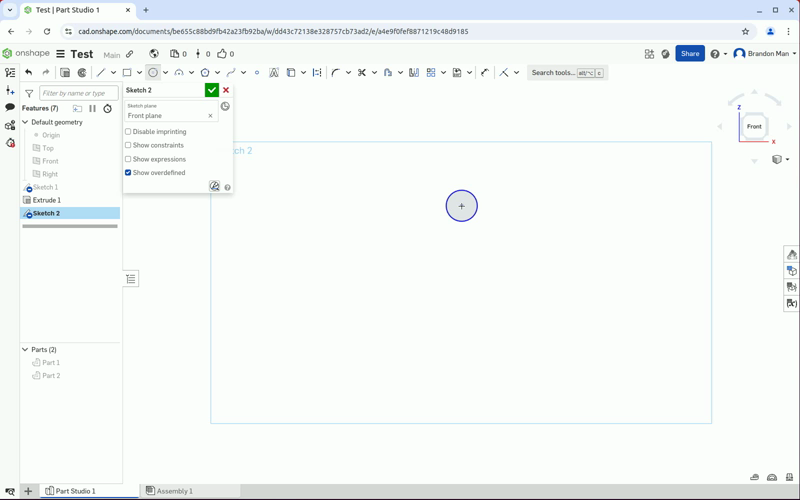
key_up(shift)
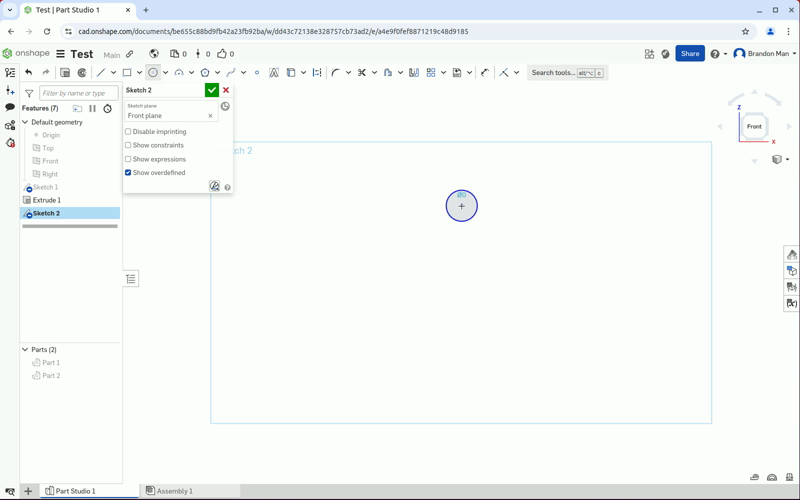
mouse_move(467, 205)
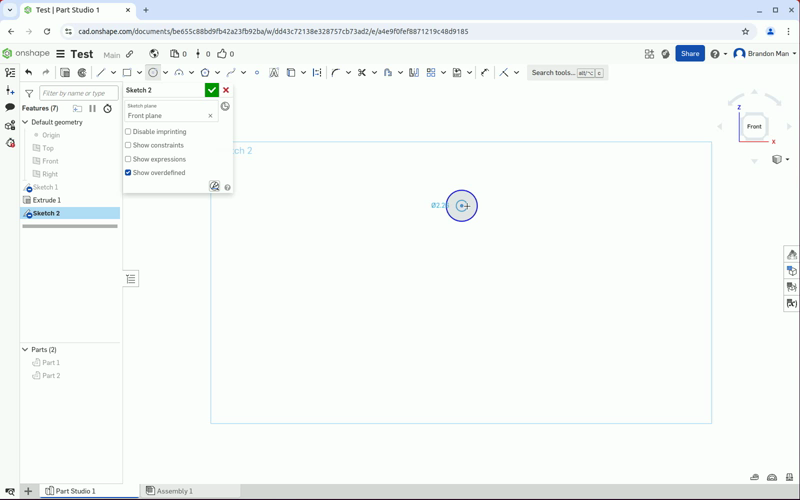
click(467, 205)
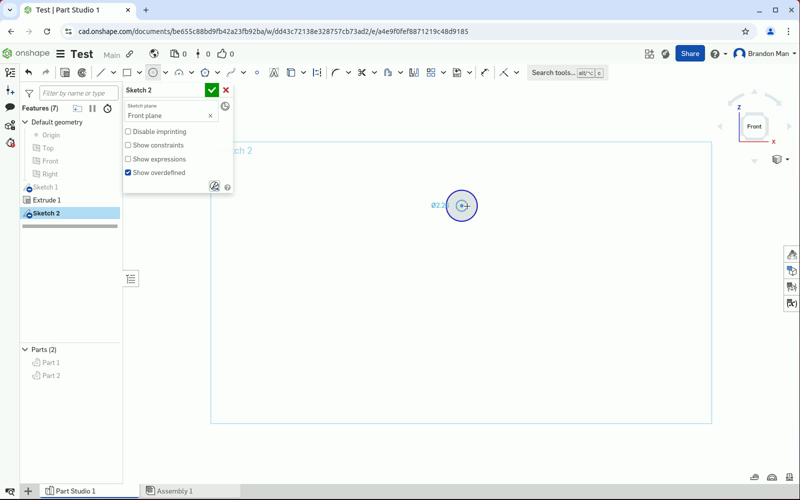
key(esc)
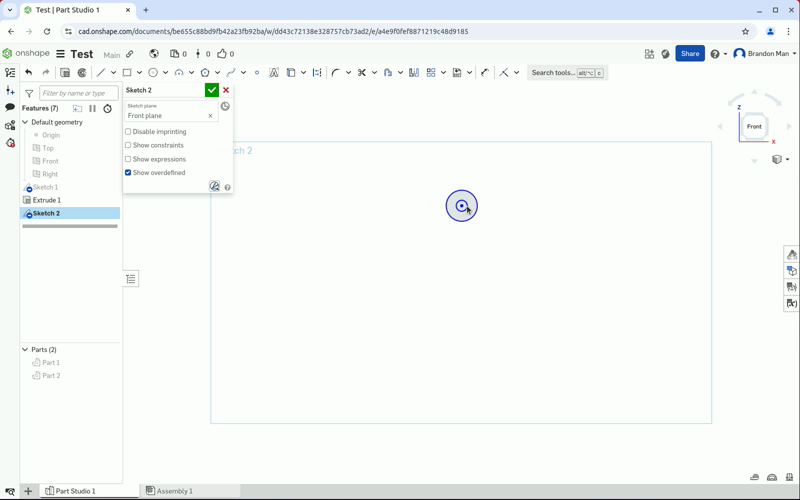
mouse_move(457, 200)
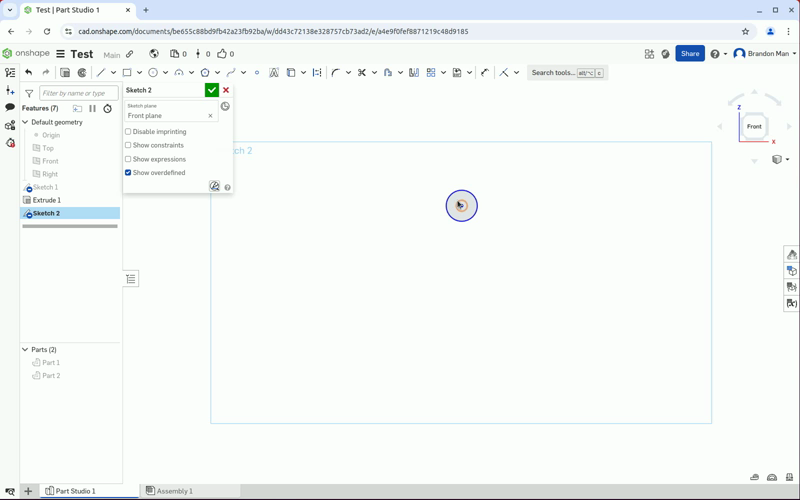
scroll(6)
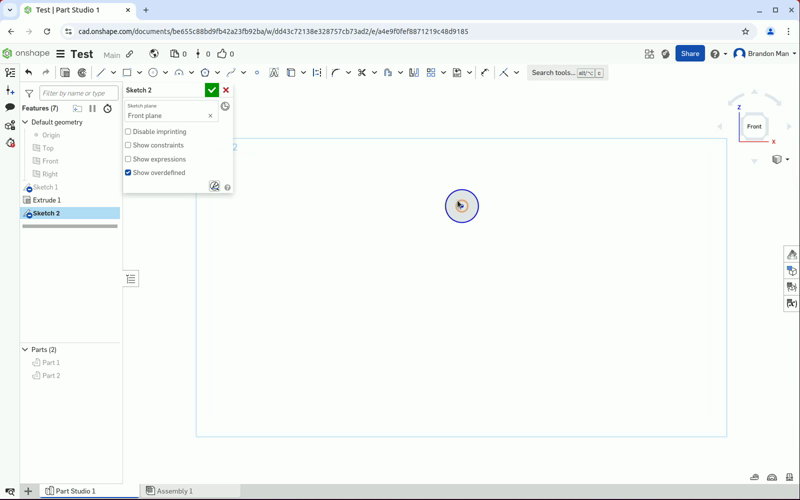
scroll(6)
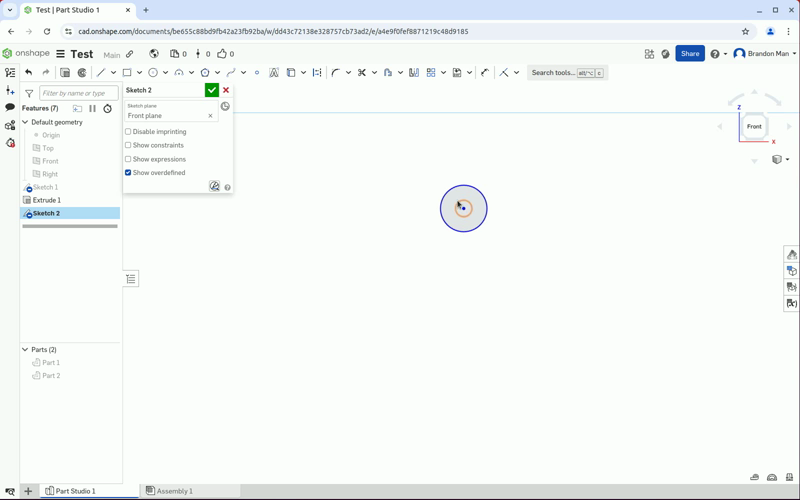
scroll(6)
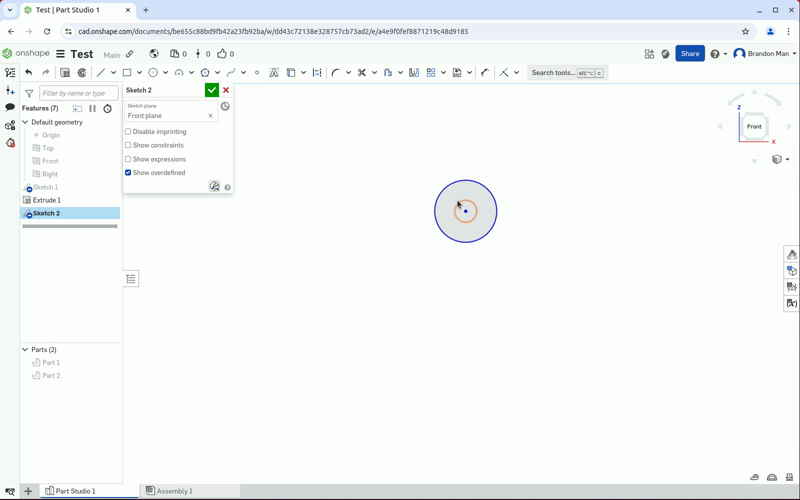
scroll(6)
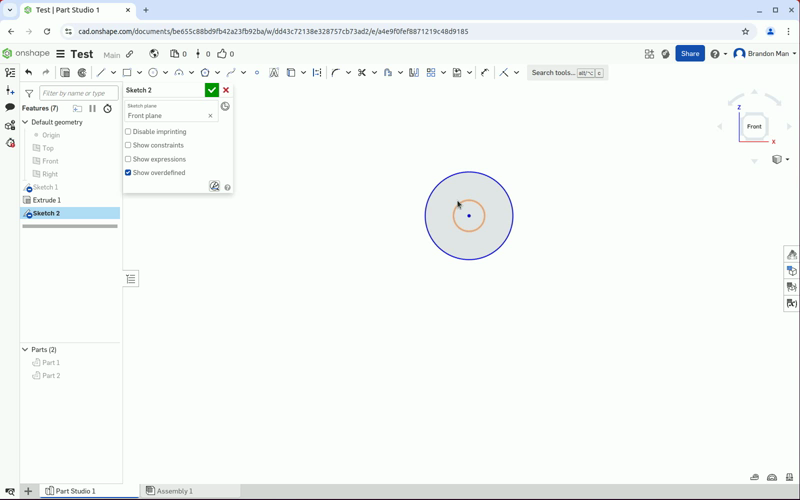
scroll(6)
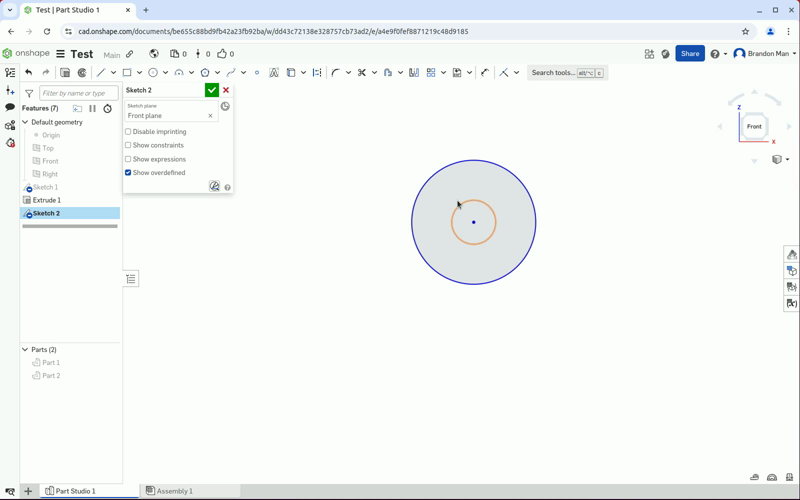
scroll(6)
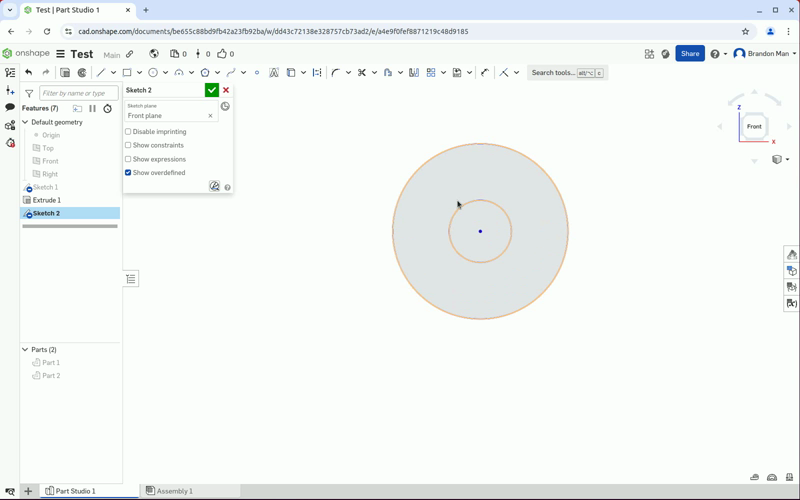
scroll(6)
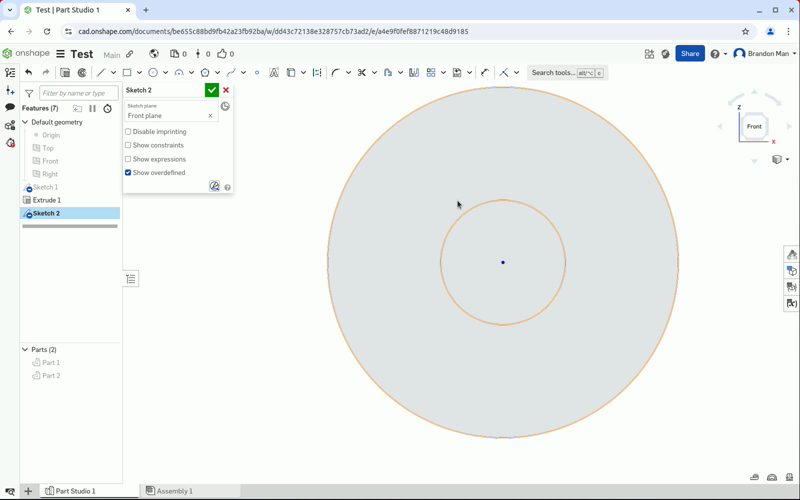
click(457, 200)
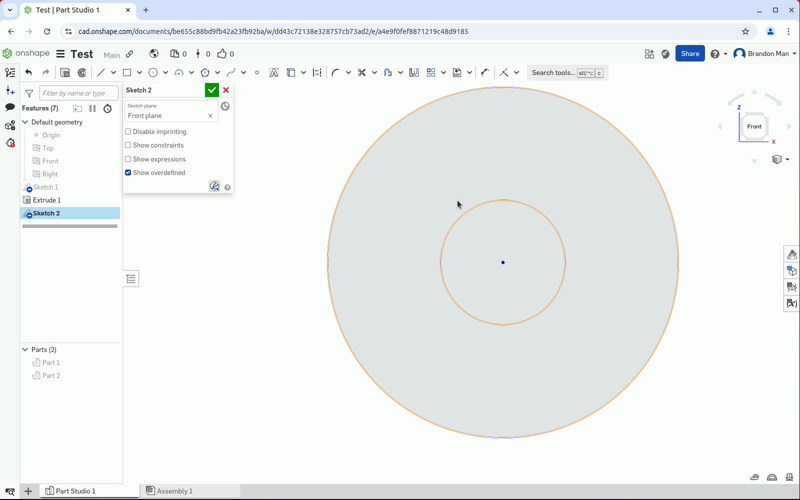
scroll(-6)
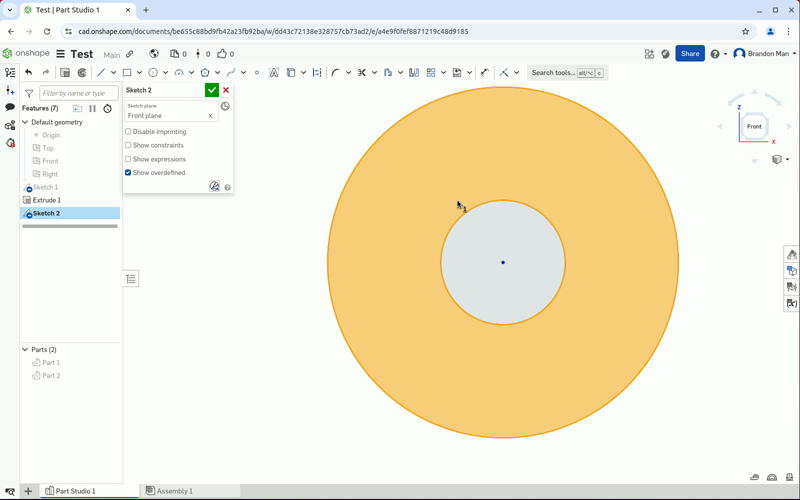
scroll(-6)
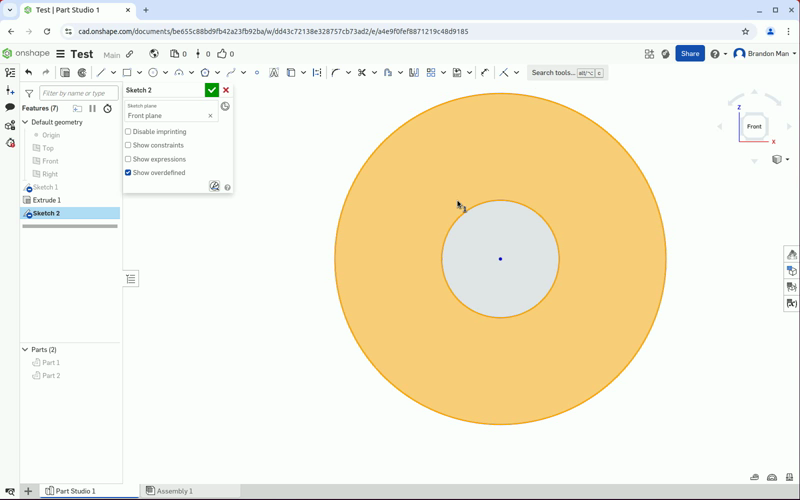
scroll(-6)
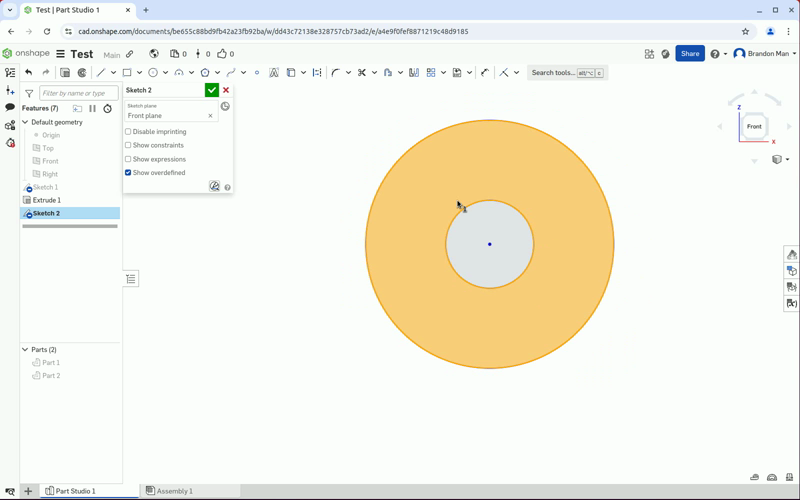
scroll(-6)
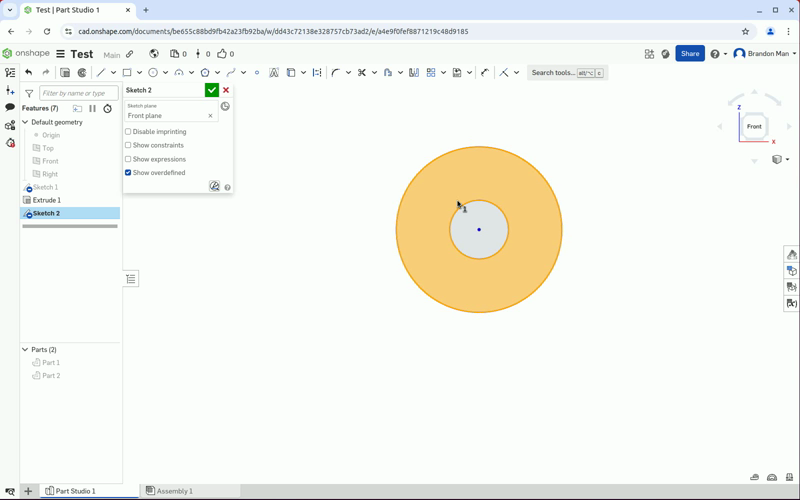
scroll(-6)
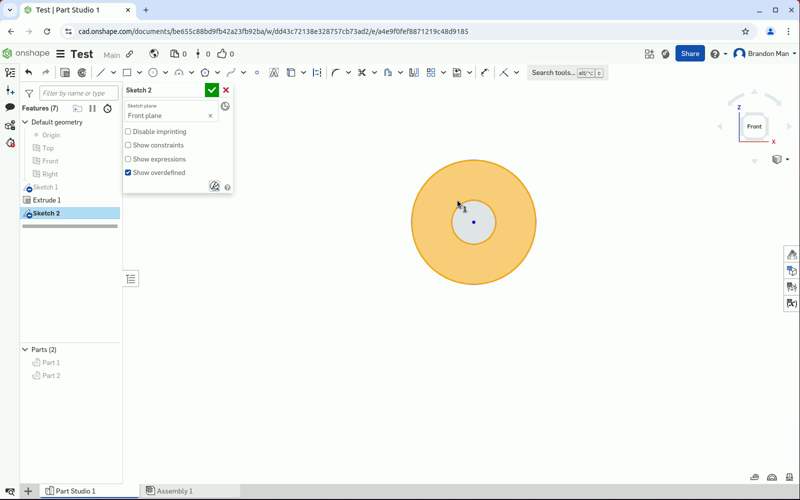
scroll(-6)
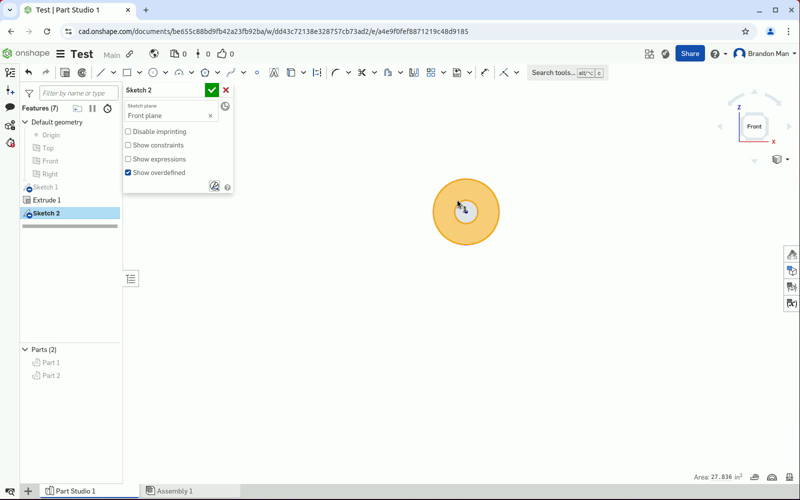
scroll(-6)
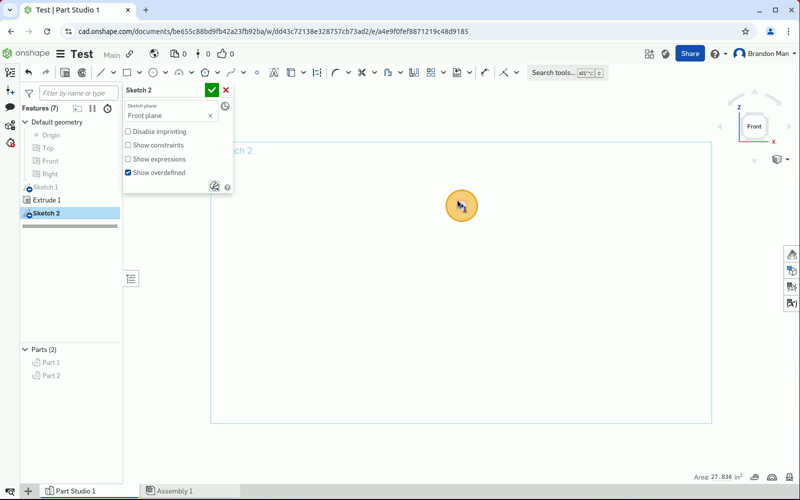
mouse_move(73, 352)
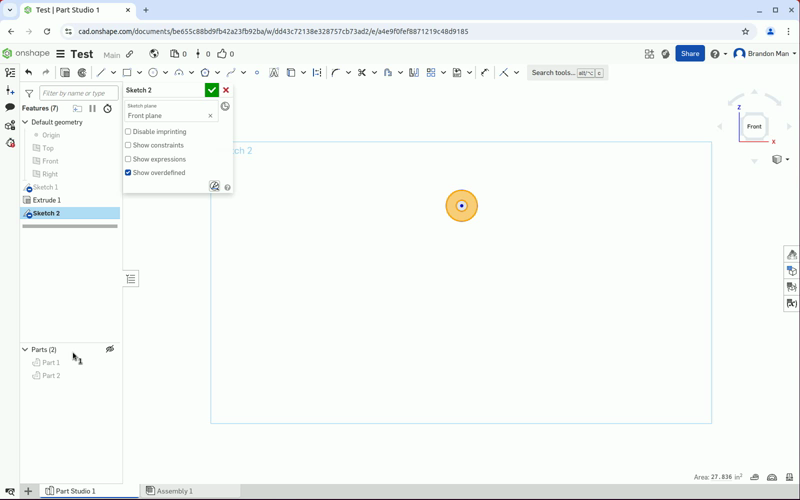
key(shift+y)
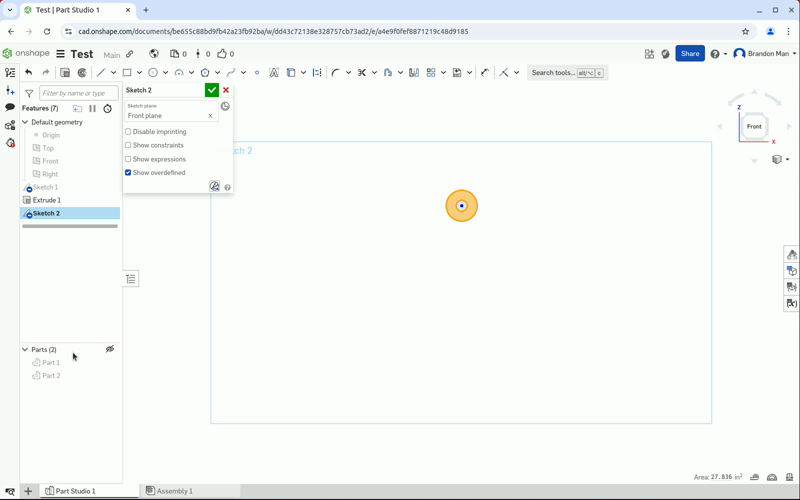
key(shift+e)
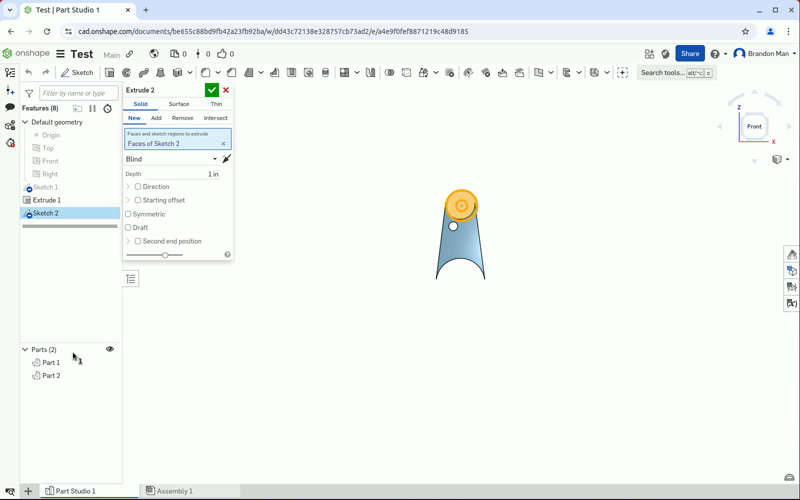
mouse_move(143, 106)
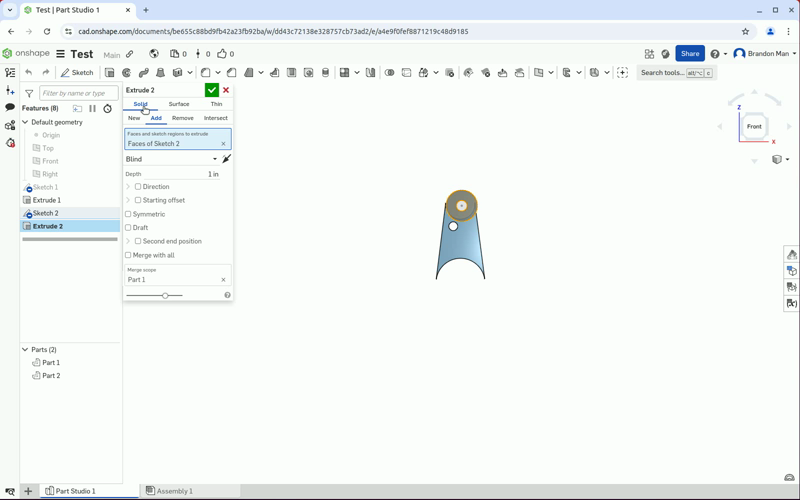
click(143, 106)
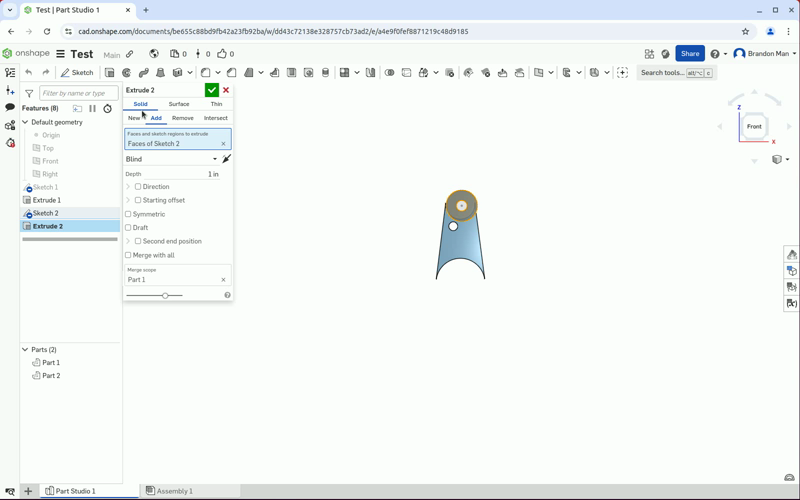
mouse_move(137, 120)
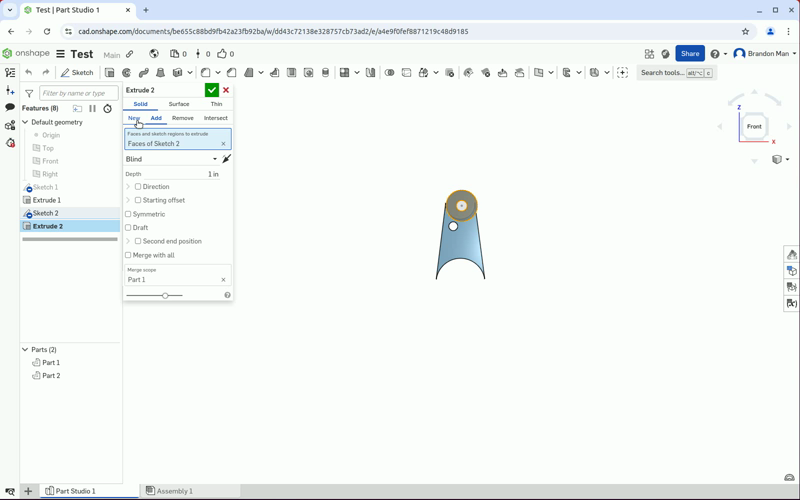
click(137, 120)
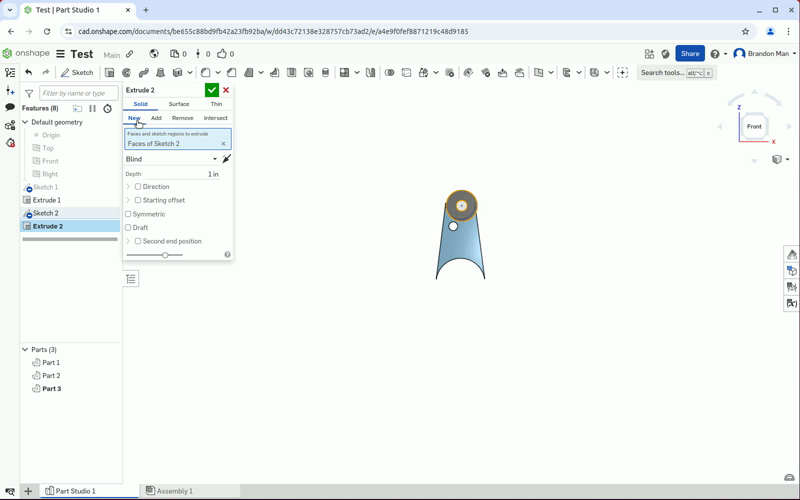
key(tab, 4)
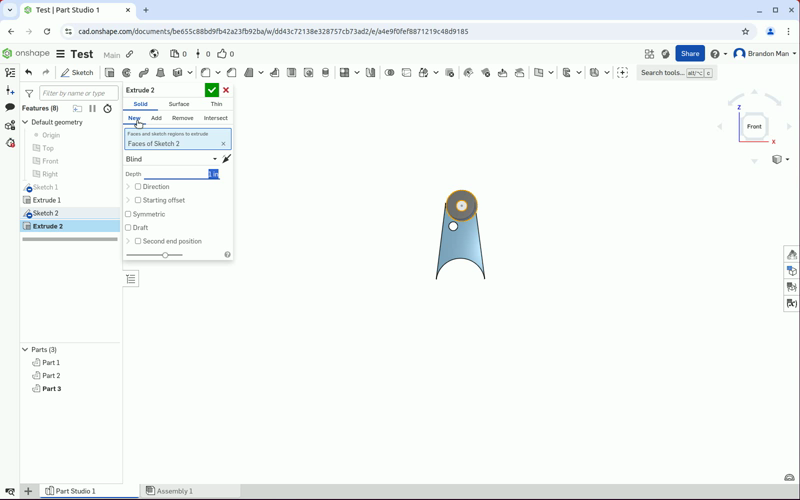
text(0.963)
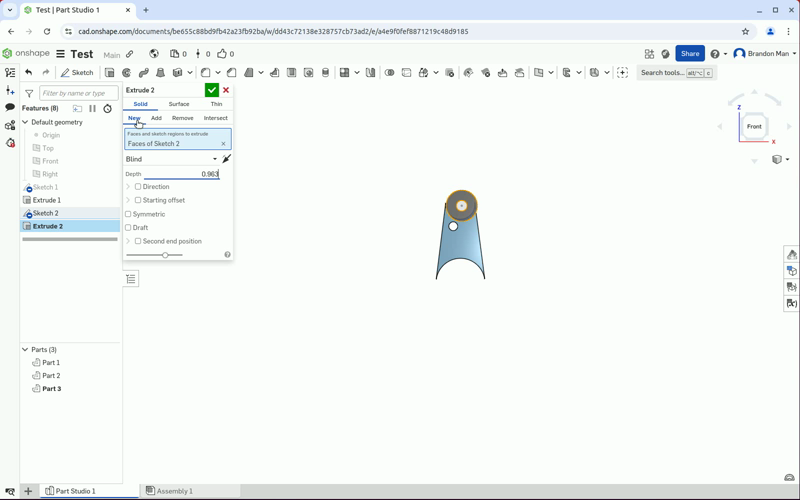
key(enter)
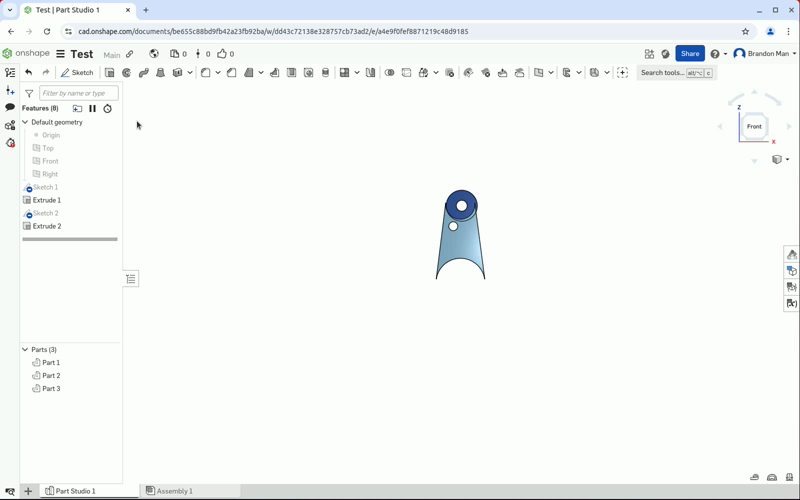
key(shift+h)
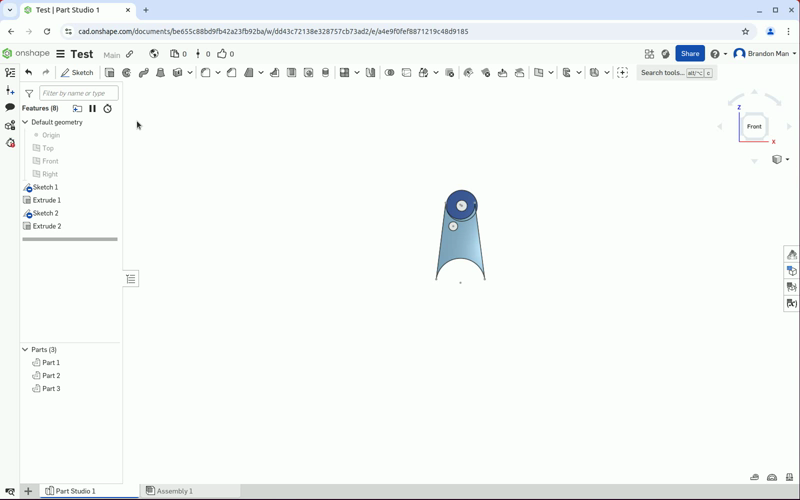
key(shift+h)
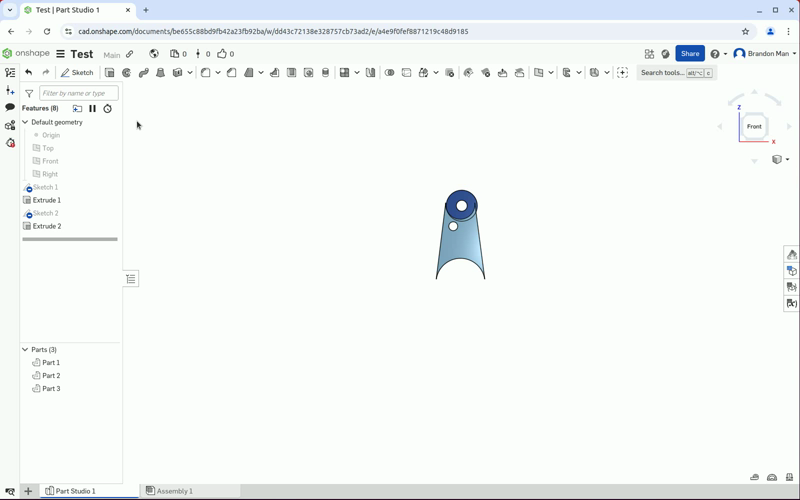
mouse_move(73, 189)
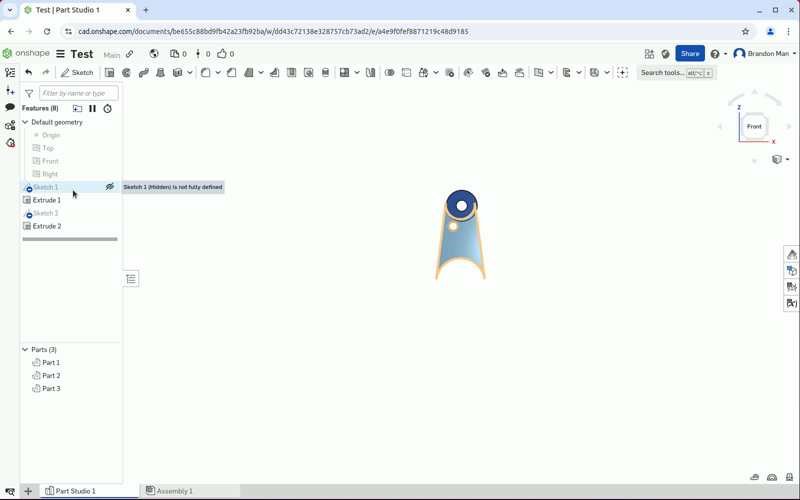
click(73, 189)
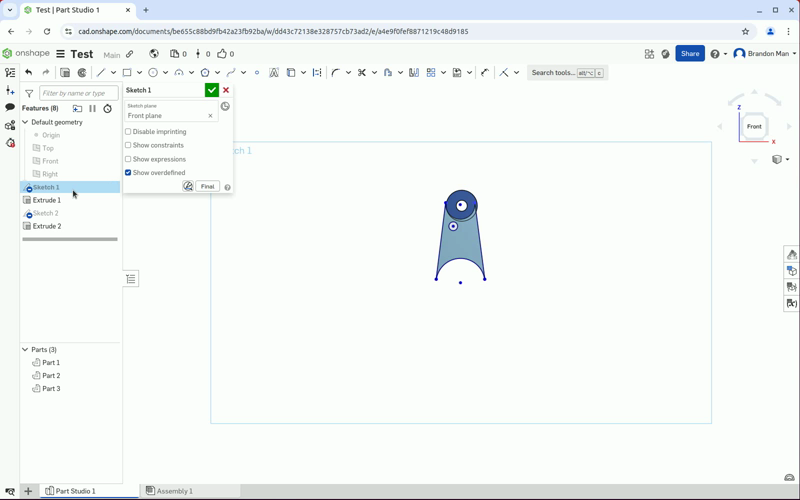
mouse_move(229, 92)
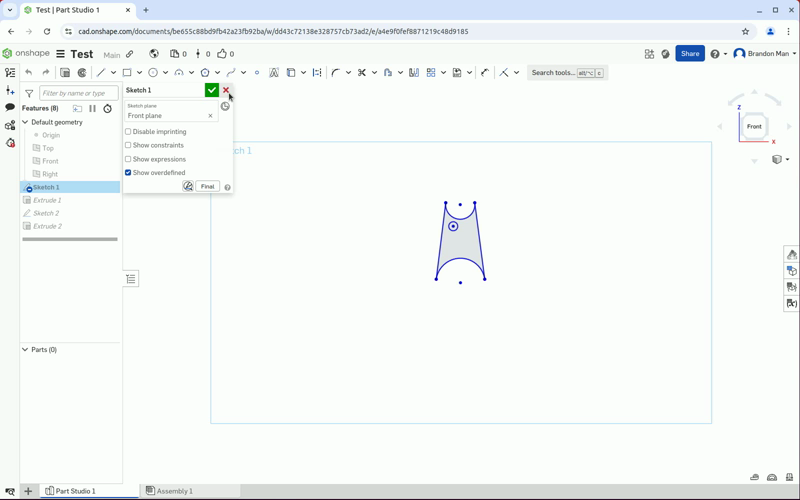
click(229, 92)
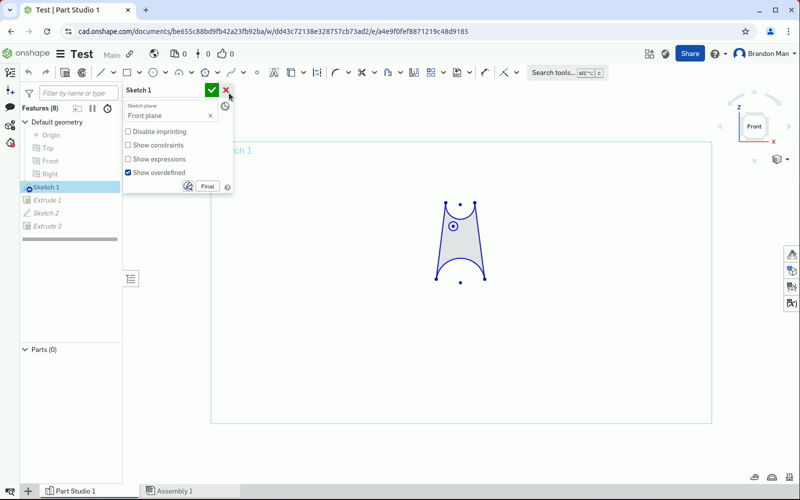
key(shift+s)
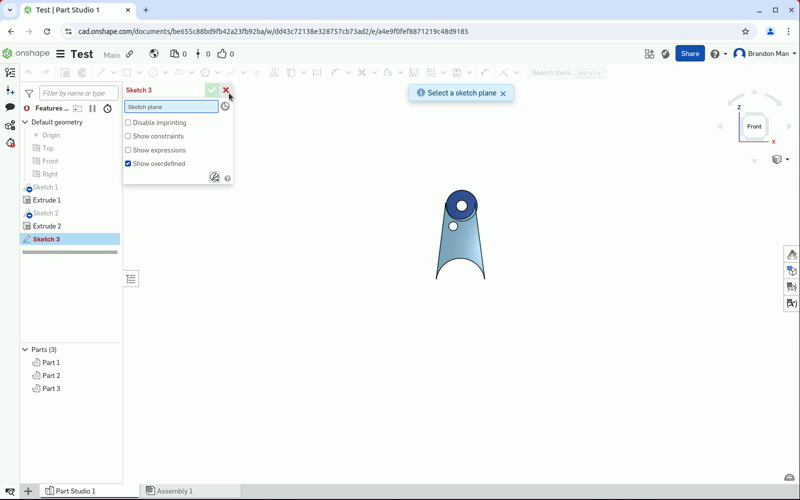
mouse_move(73, 163)
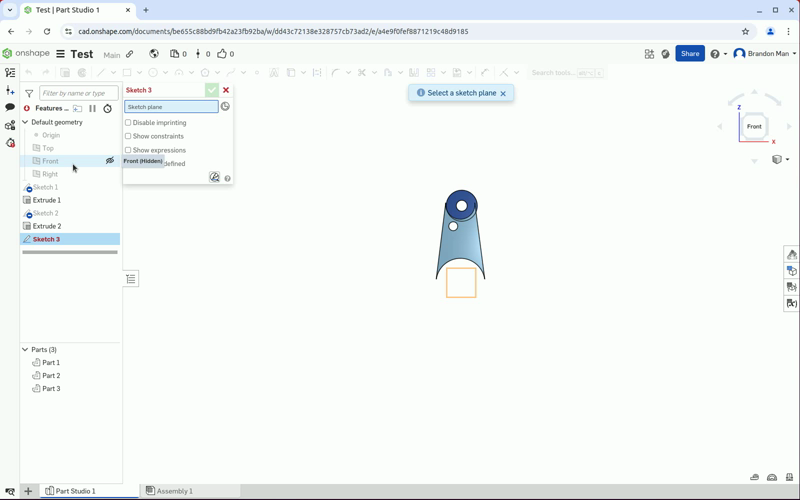
click(73, 163)
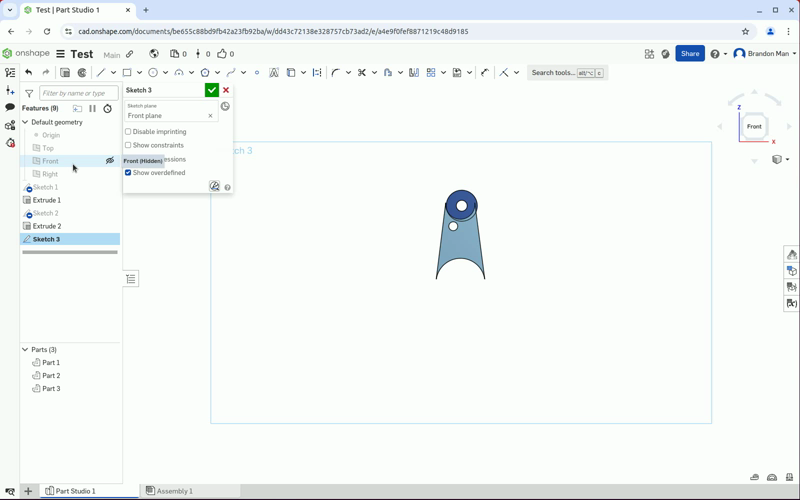
mouse_move(73, 352)
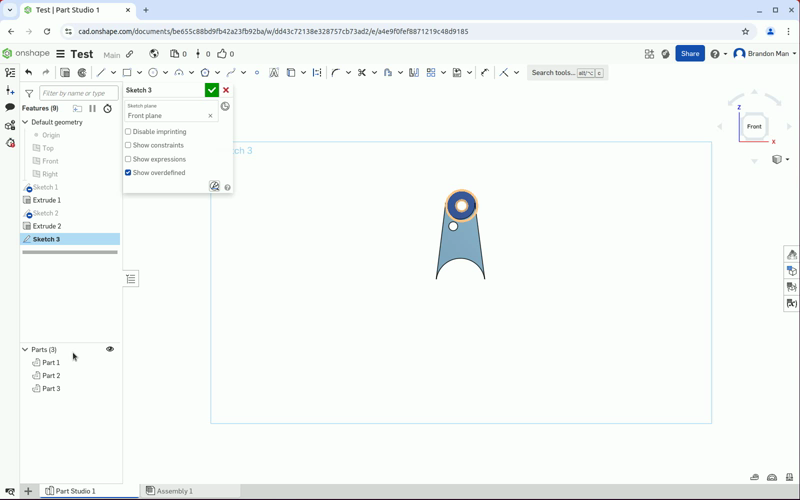
key(y)
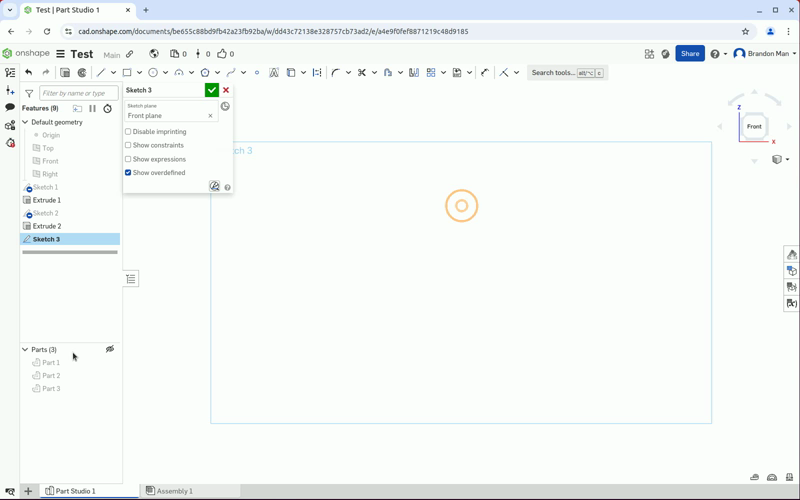
key(c)
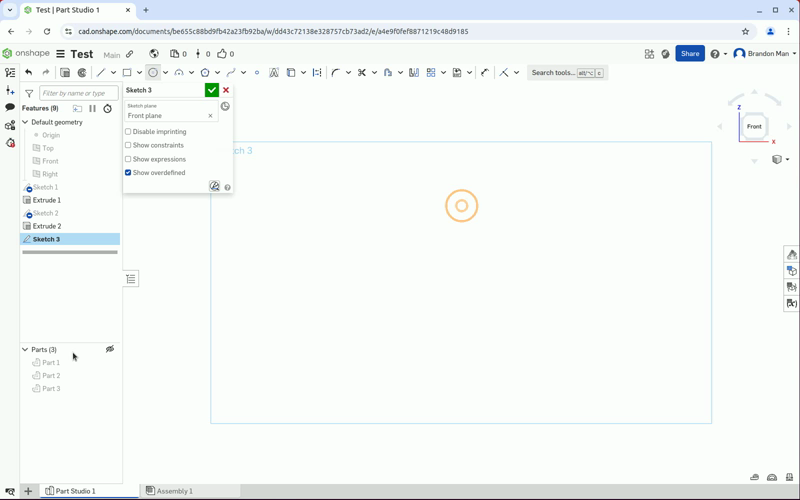
key_down(shift)
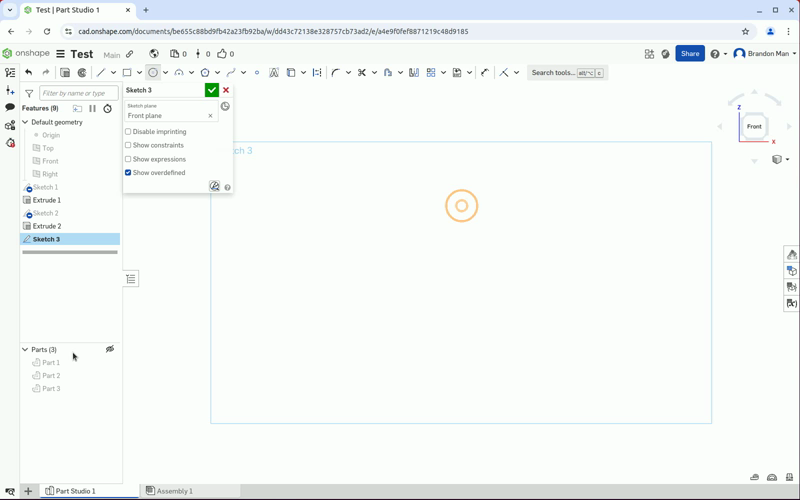
mouse_move(461, 282)
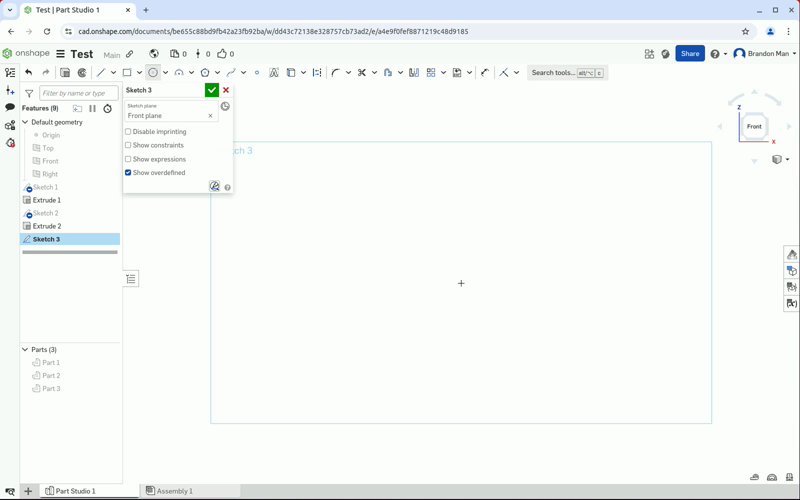
click(461, 282)
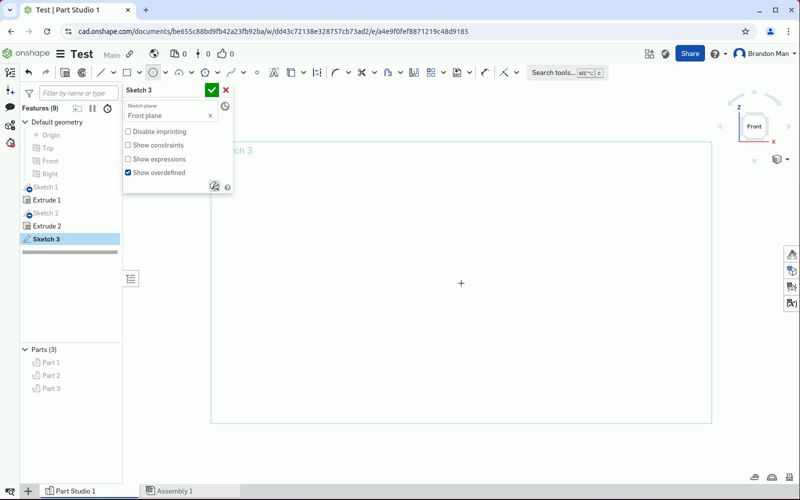
key_up(shift)
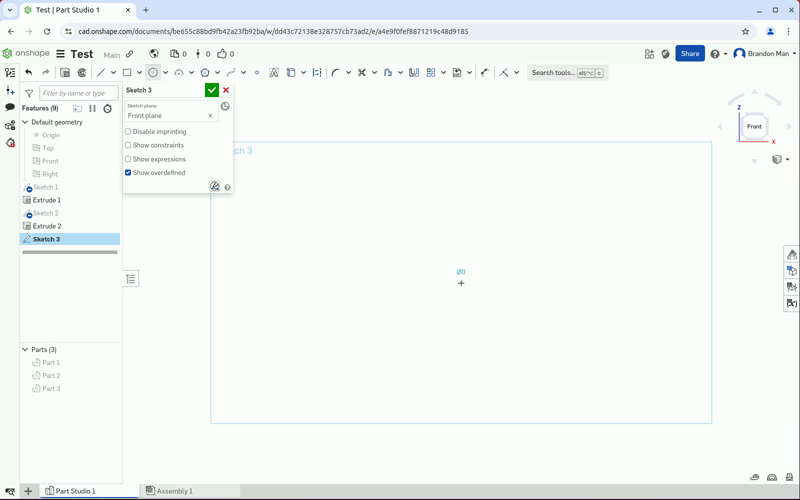
mouse_move(486, 282)
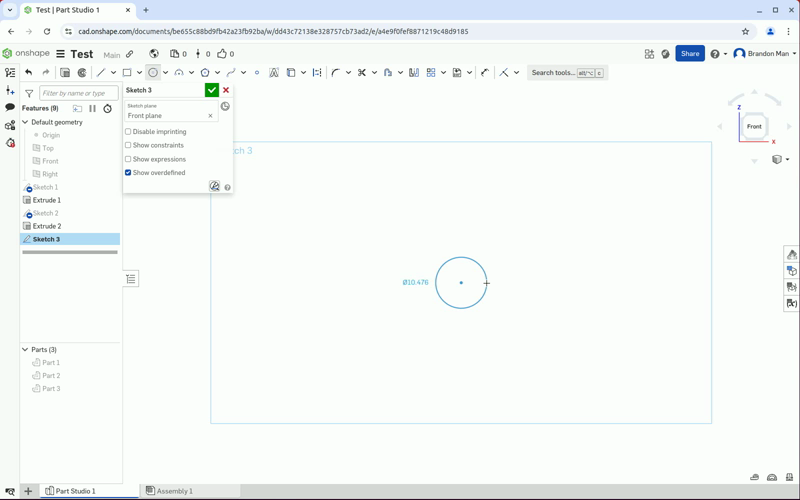
click(486, 282)
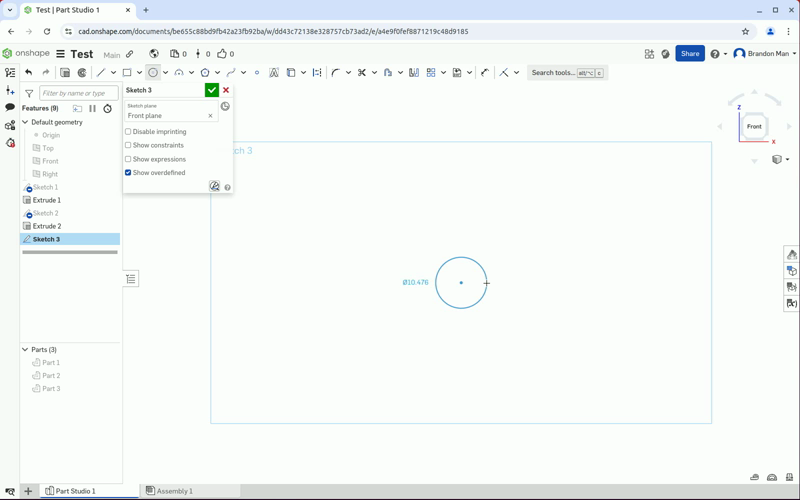
key(esc)
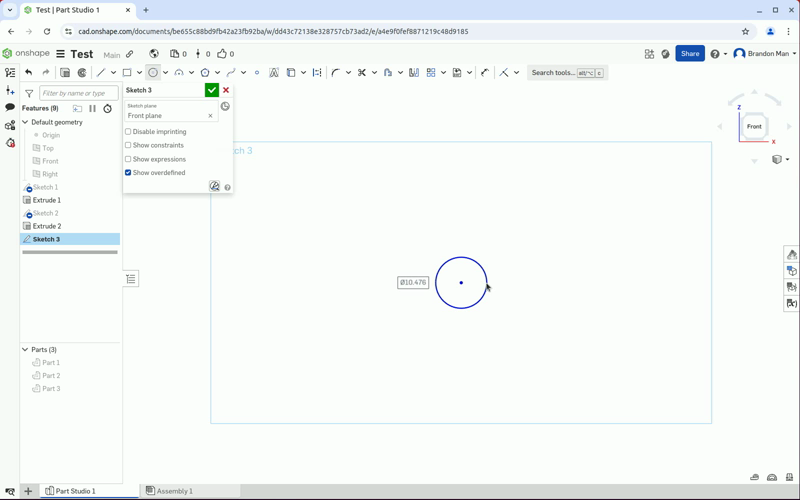
key(c)
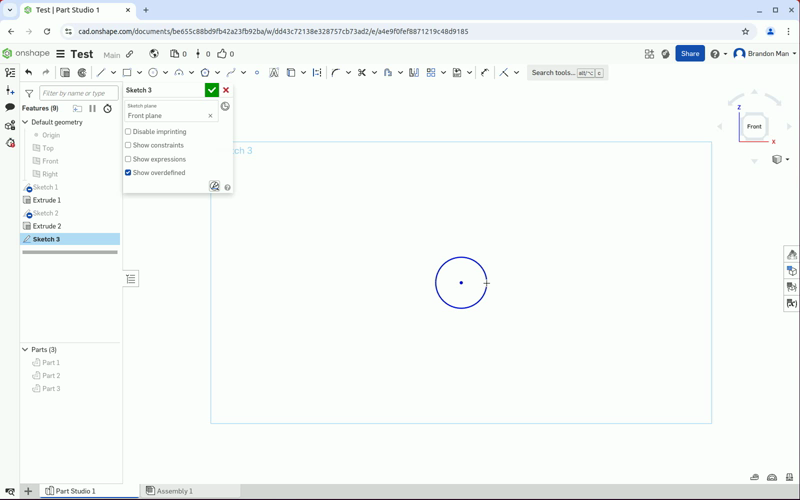
key_down(shift)
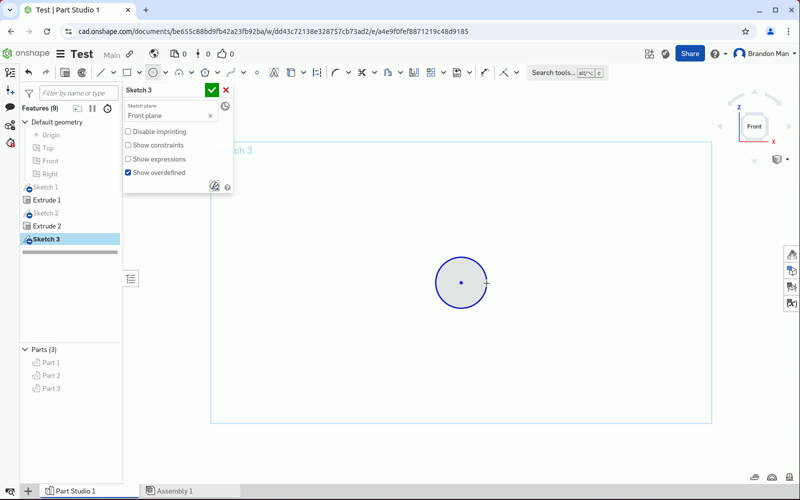
mouse_move(461, 282)
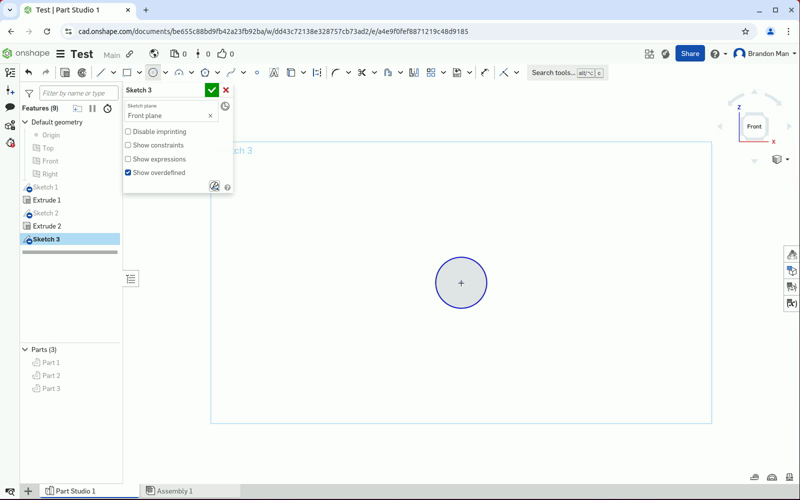
click(461, 282)
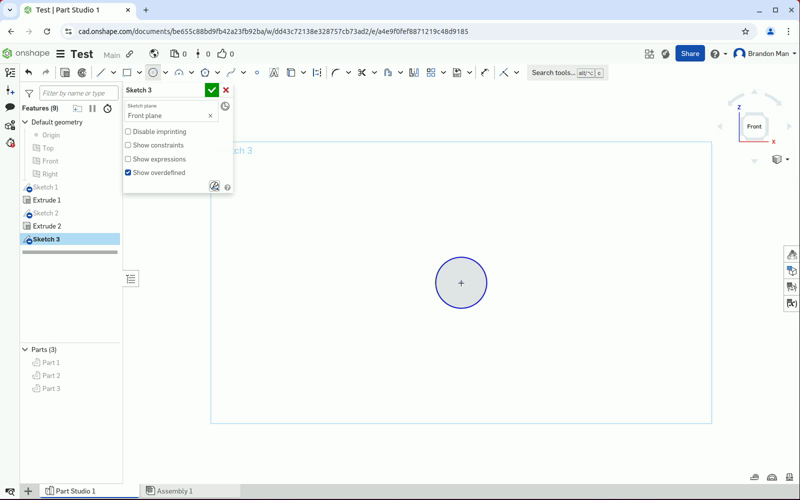
key_up(shift)
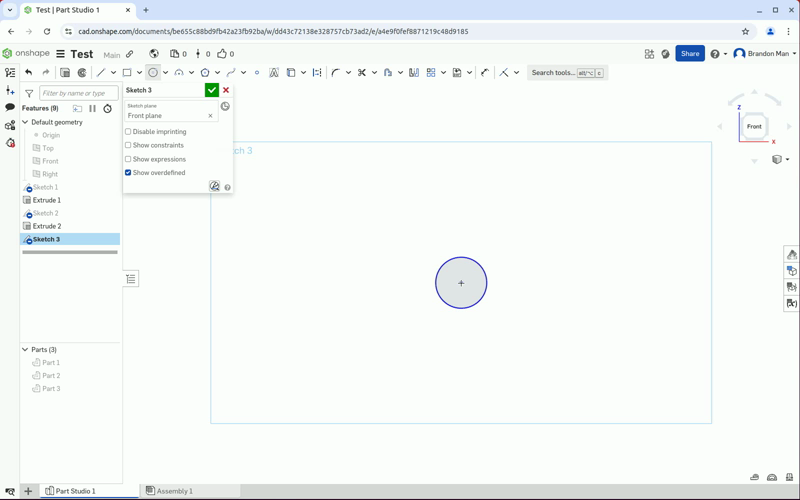
mouse_move(466, 282)
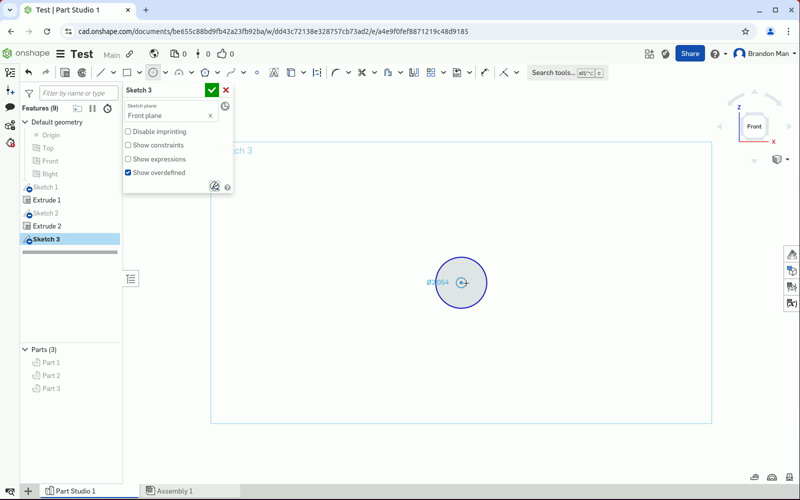
click(466, 282)
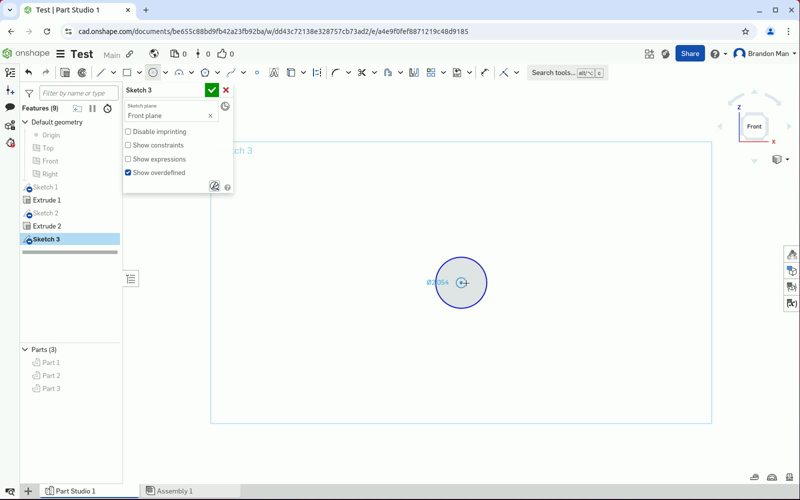
key(esc)
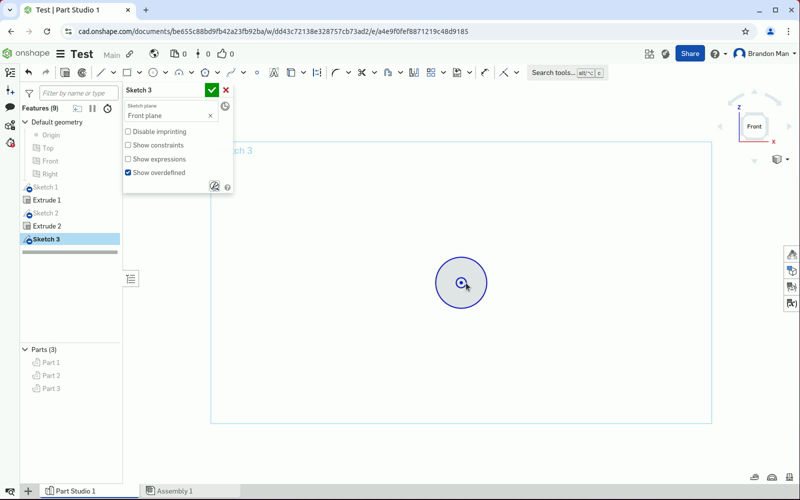
mouse_move(445, 291)
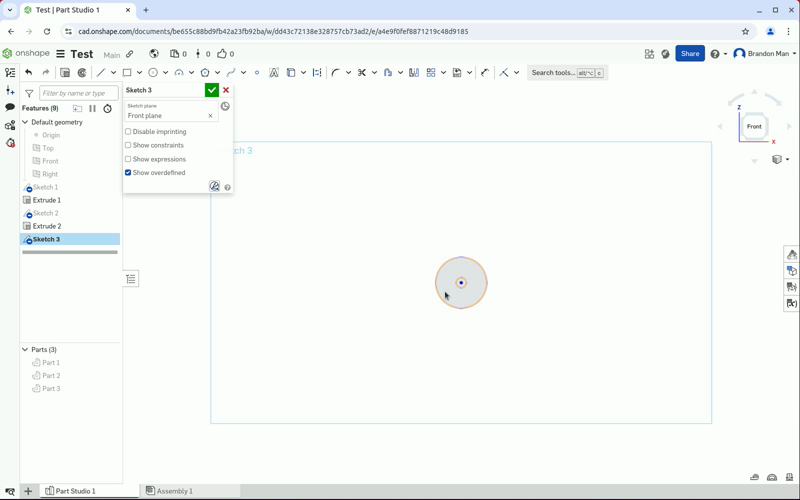
click(445, 291)
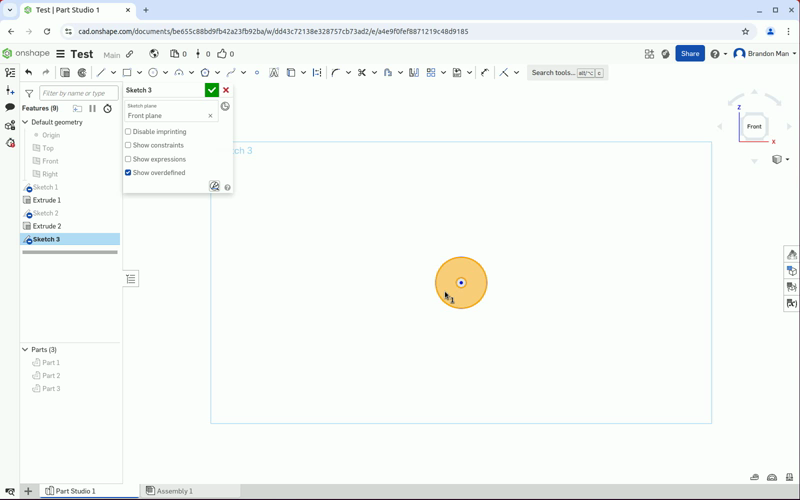
mouse_move(73, 352)
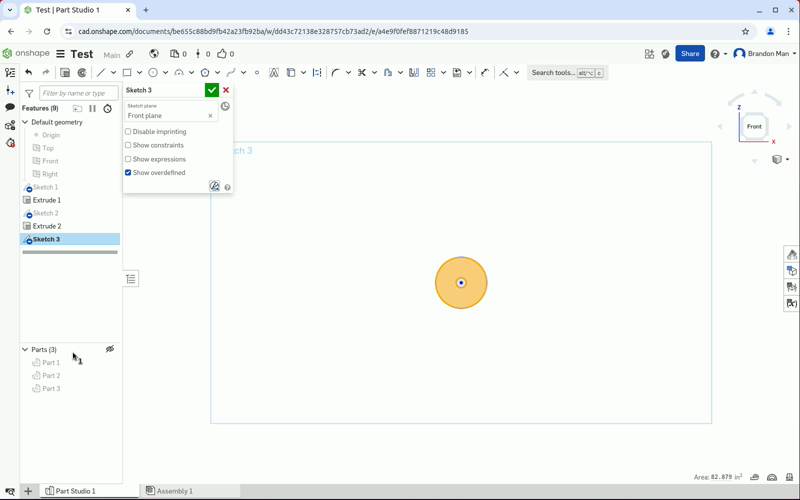
key(shift+y)
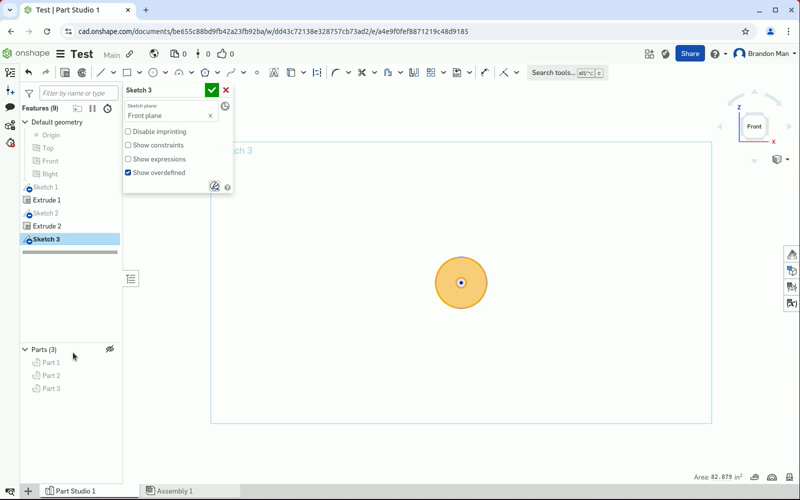
key(shift+e)
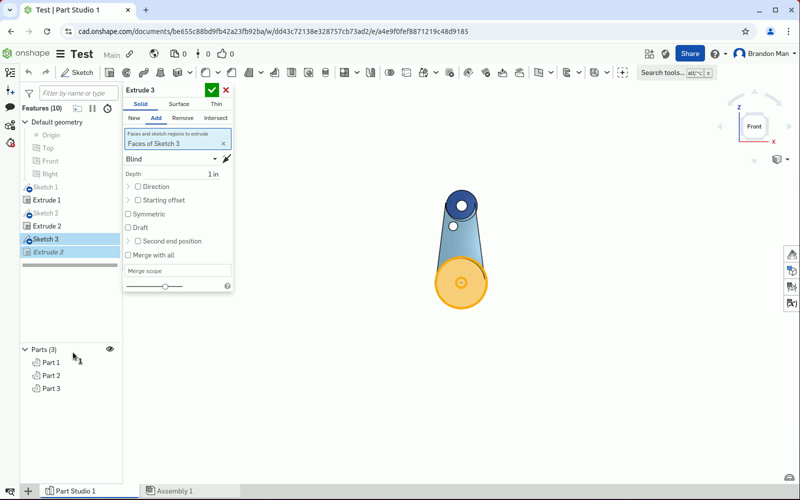
mouse_move(143, 106)
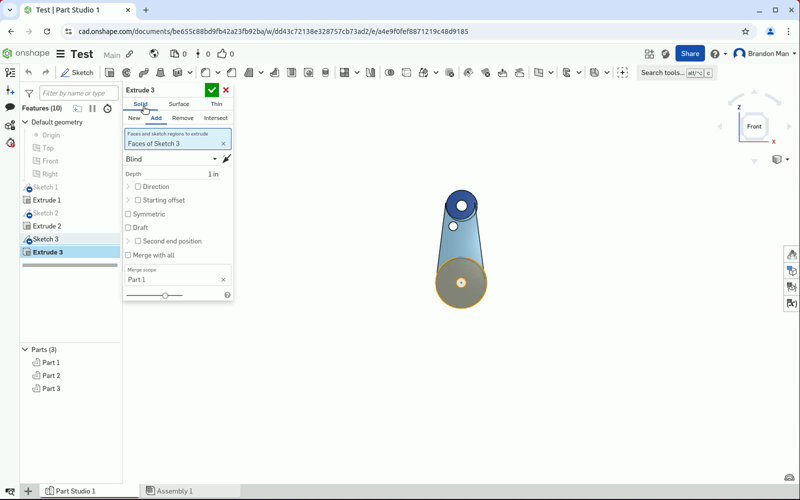
click(143, 106)
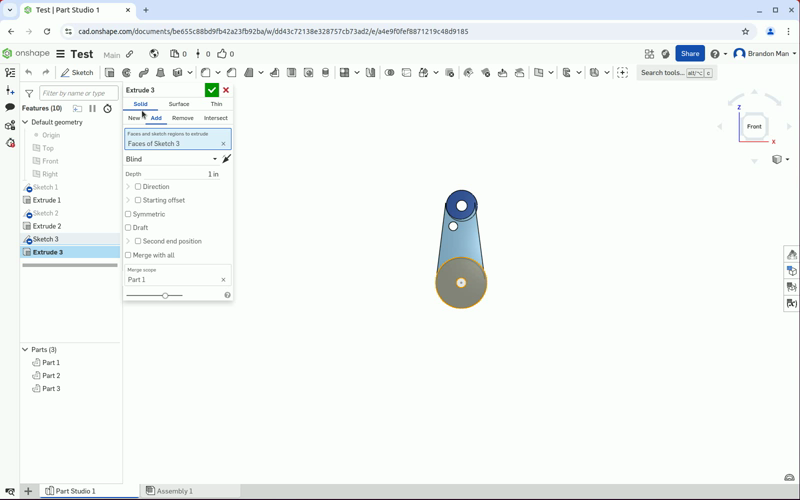
mouse_move(137, 120)
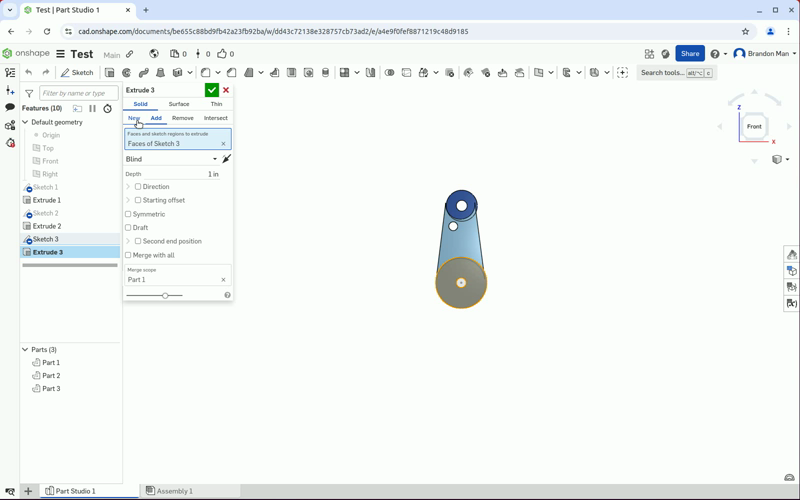
click(137, 120)
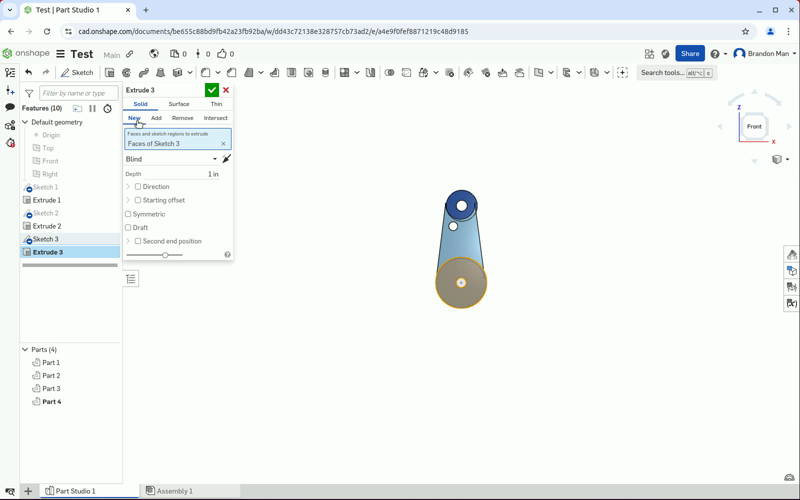
key(tab, 4)
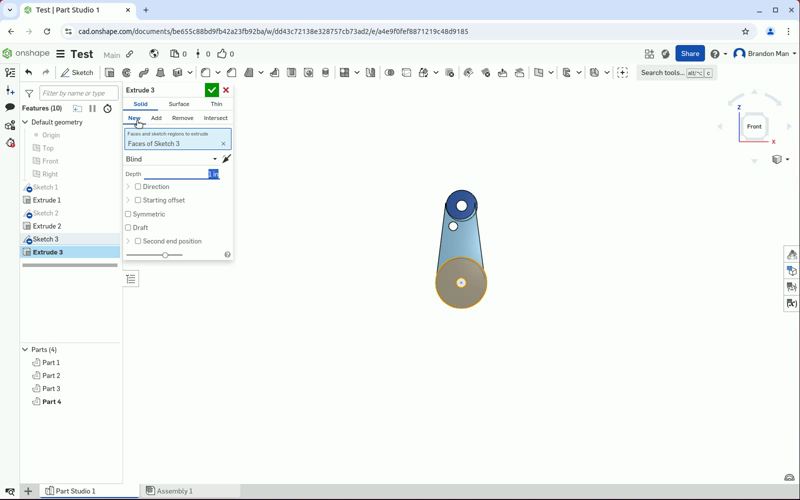
text(0.963)
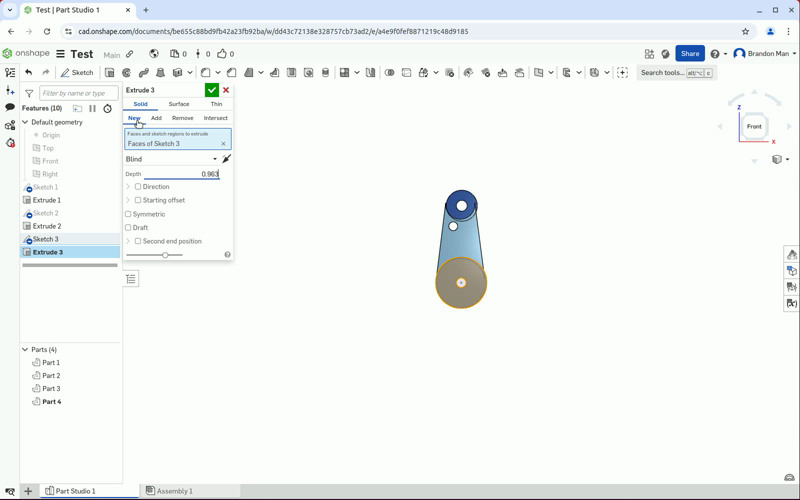
key(enter)
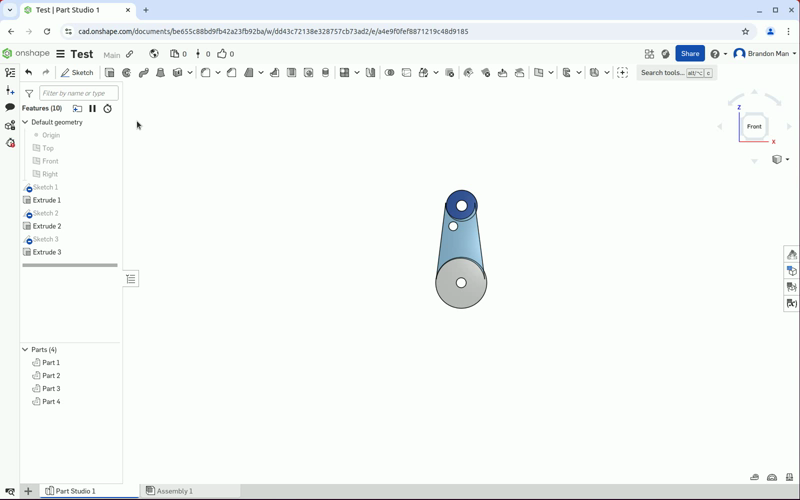
key(shift+h)
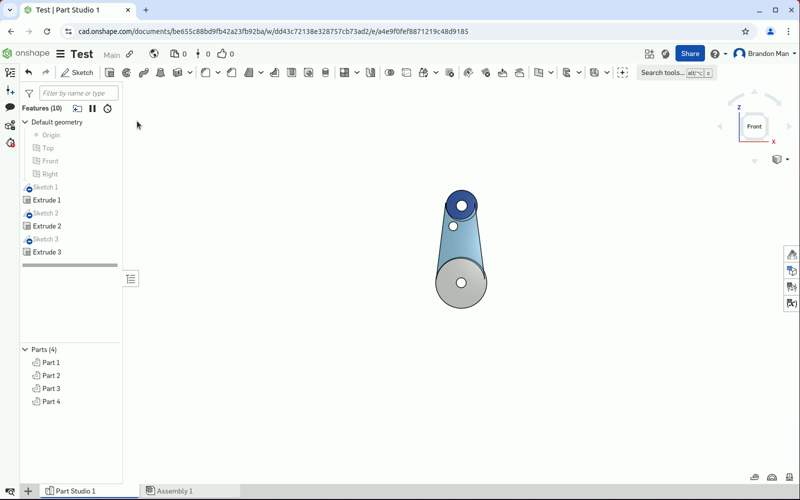
key(shift+h)
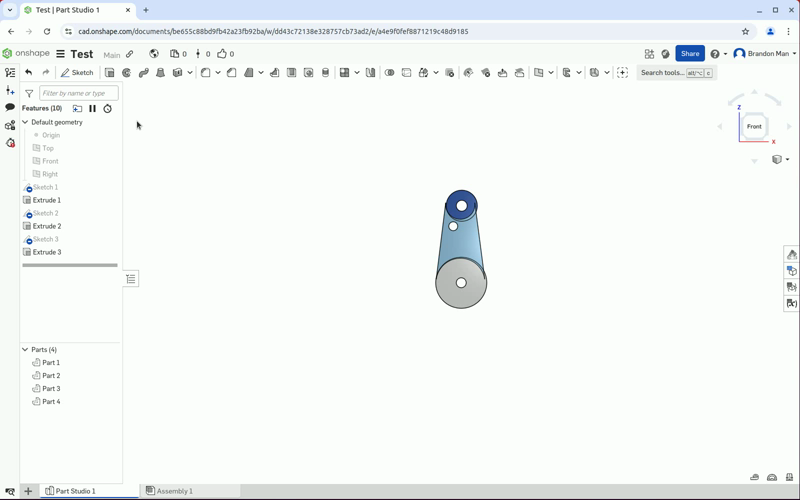
mouse_move(73, 189)
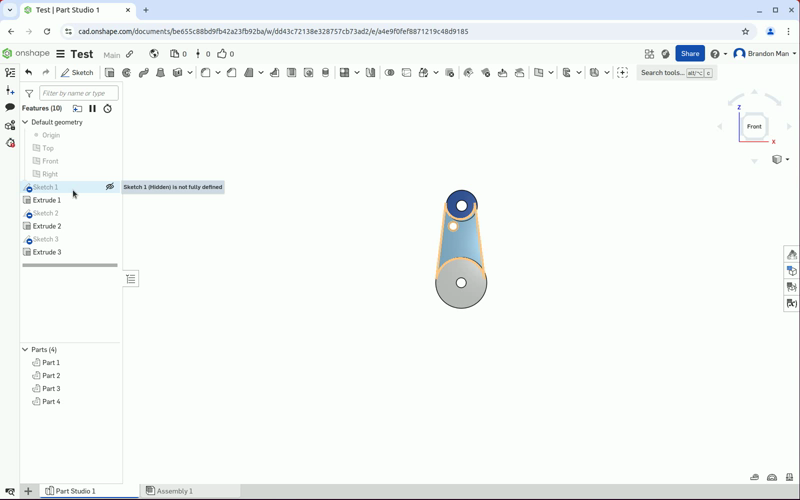
click(73, 189)
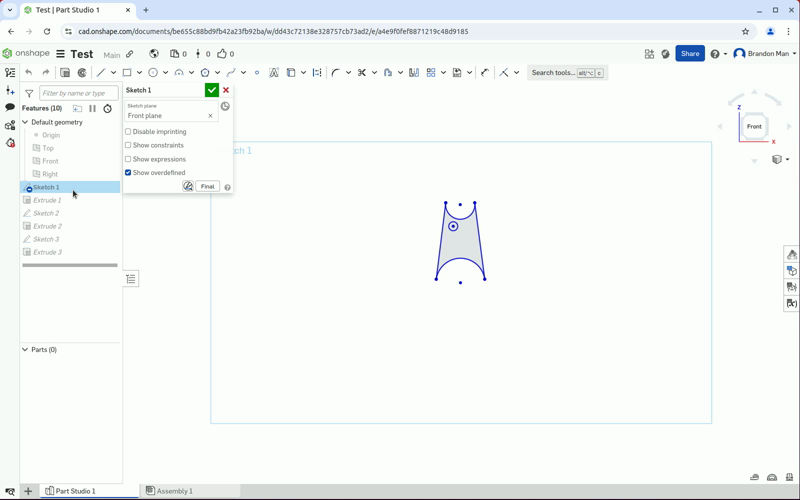
mouse_move(229, 92)
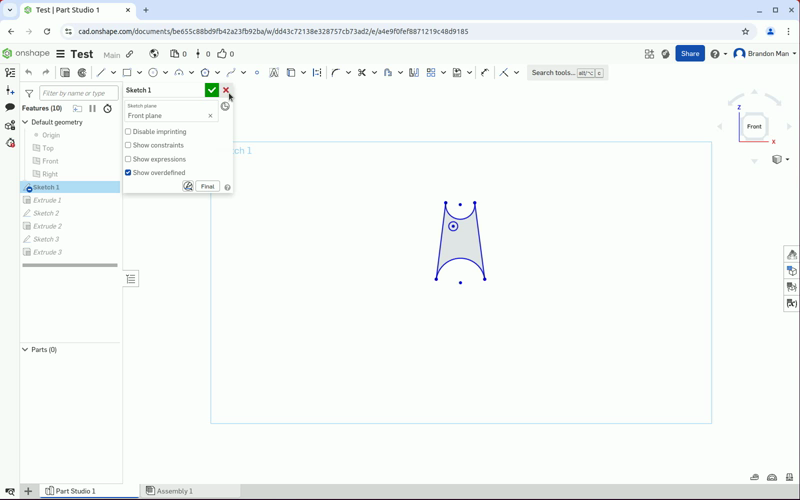
click(229, 92)
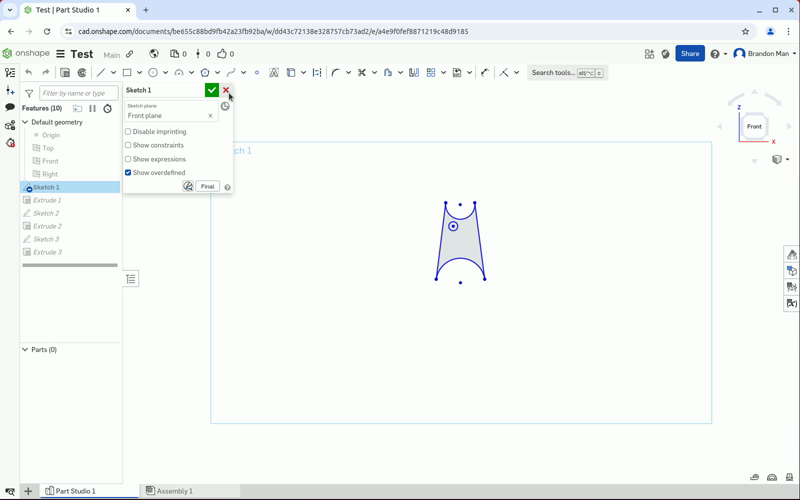
key(shift+s)
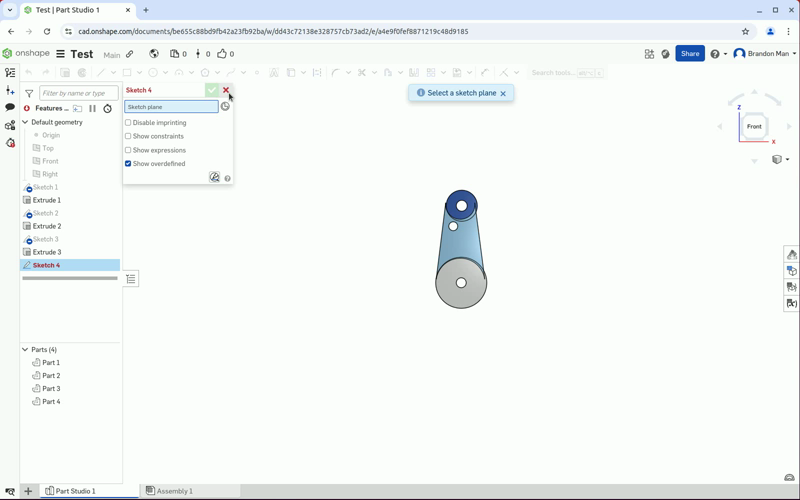
mouse_move(73, 163)
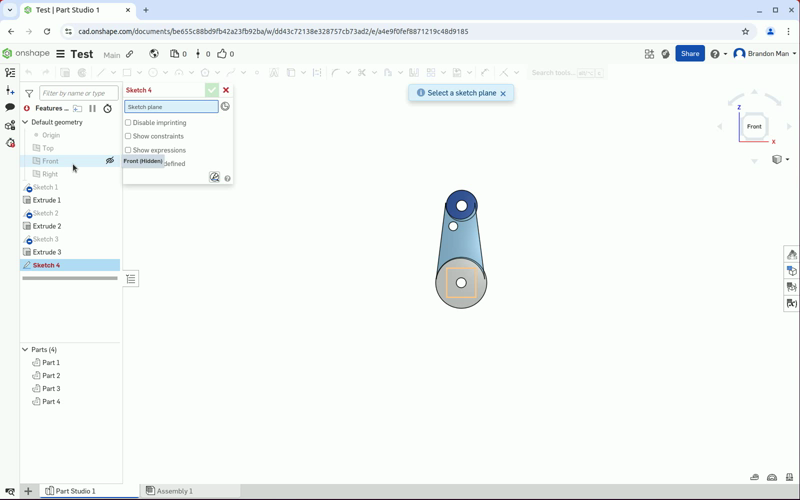
click(73, 163)
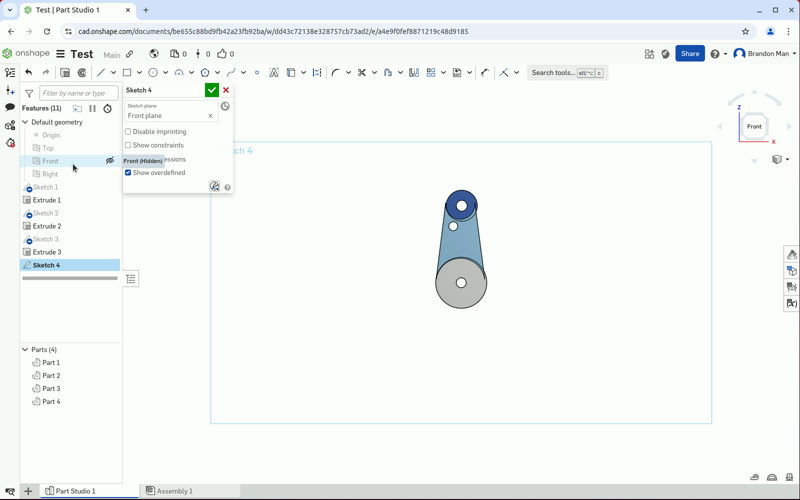
mouse_move(73, 352)
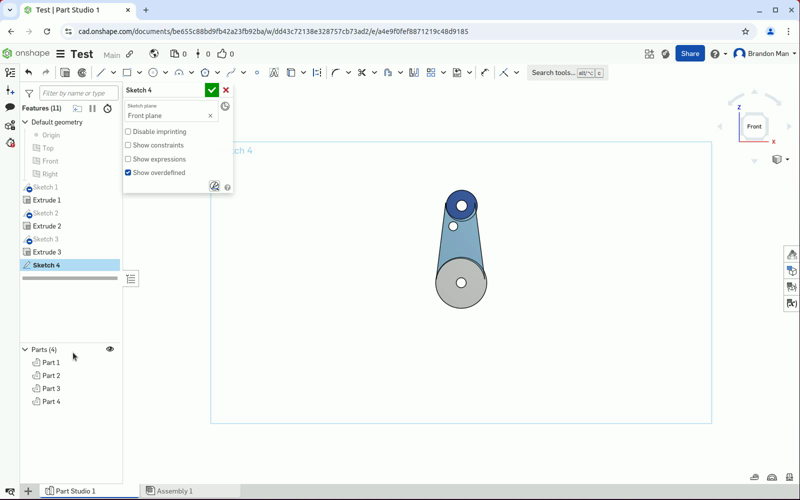
key(y)
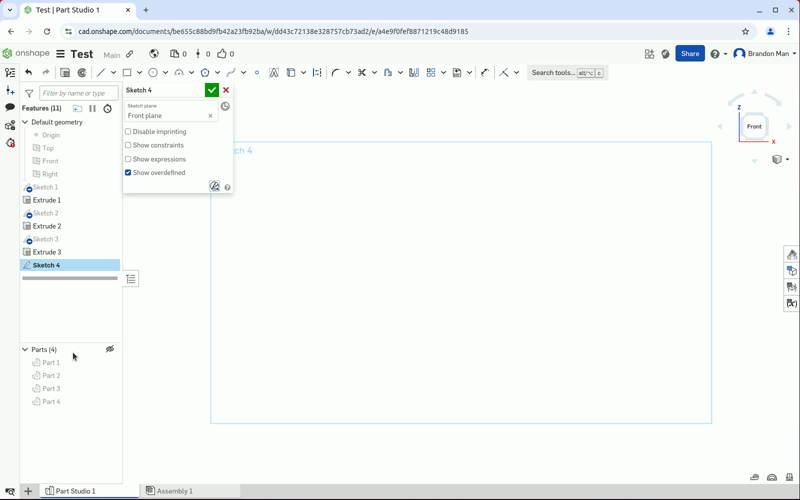
key(l)
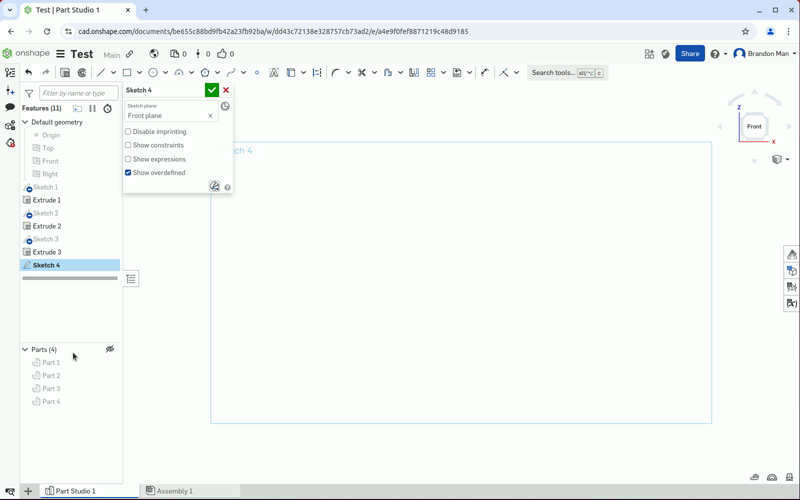
key_down(shift)
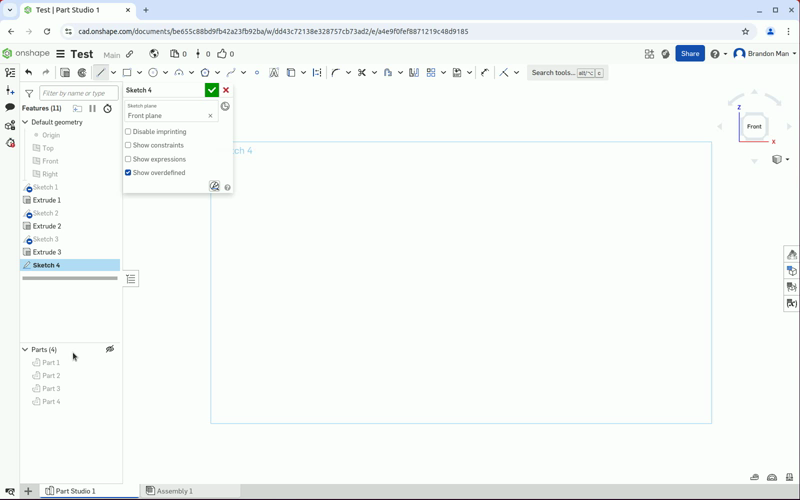
mouse_move(436, 285)
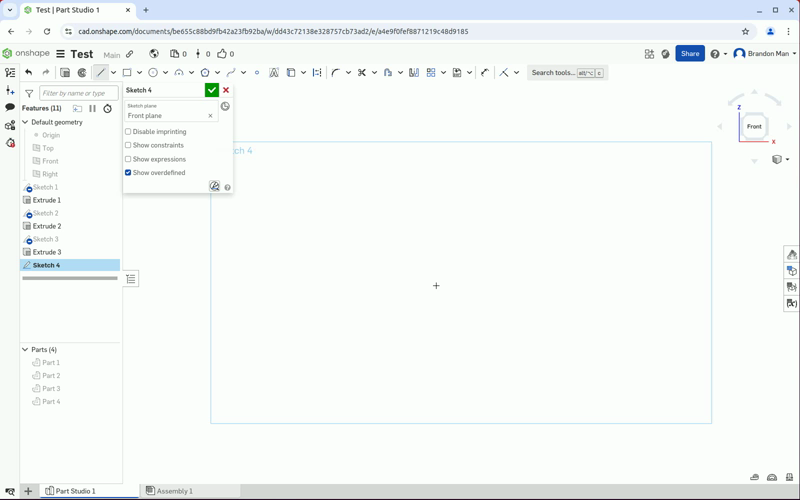
click(436, 285)
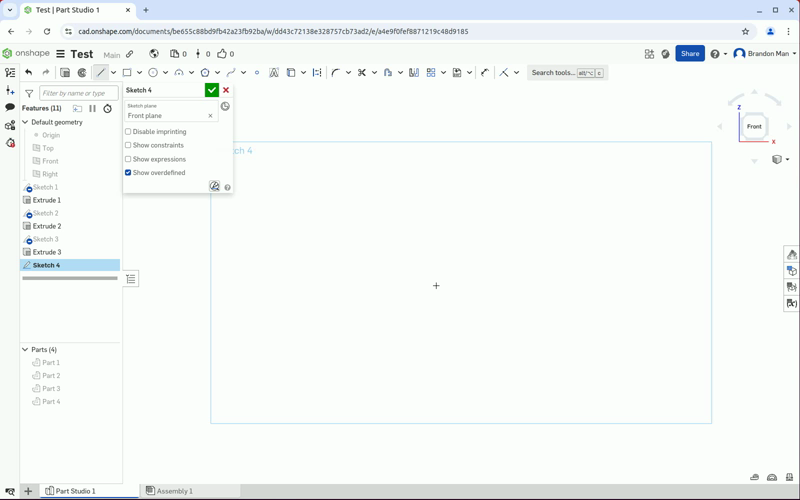
key_up(shift)
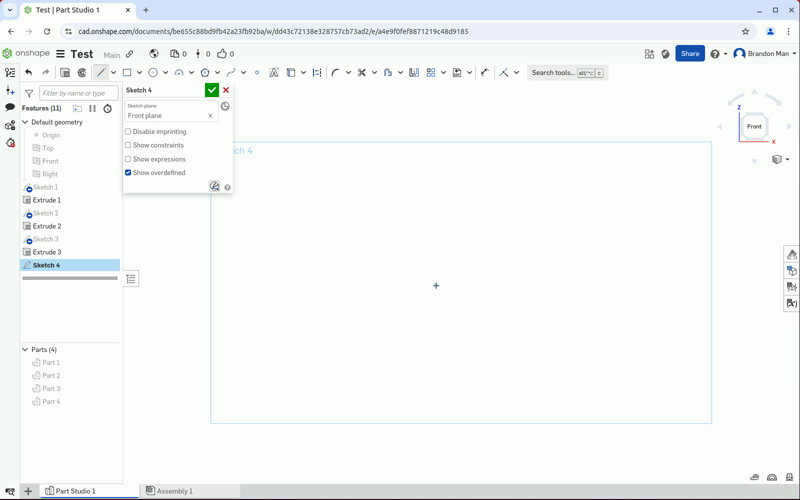
key_down(shift)
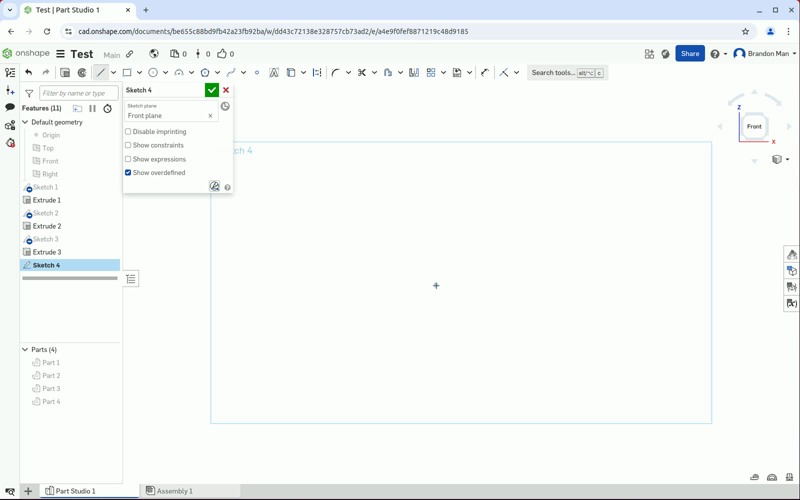
mouse_move(445, 381)
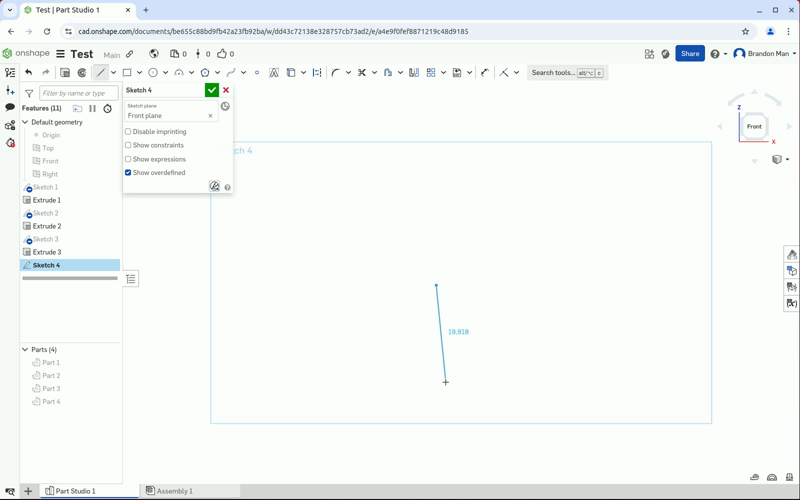
click(445, 381)
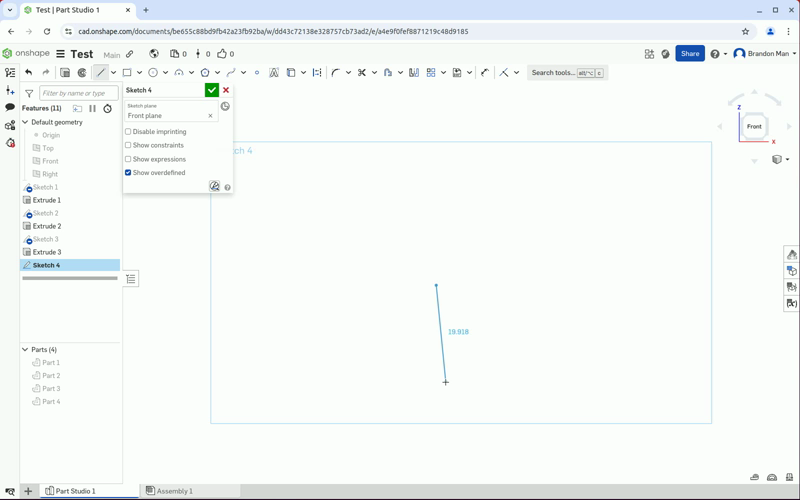
key_up(shift)
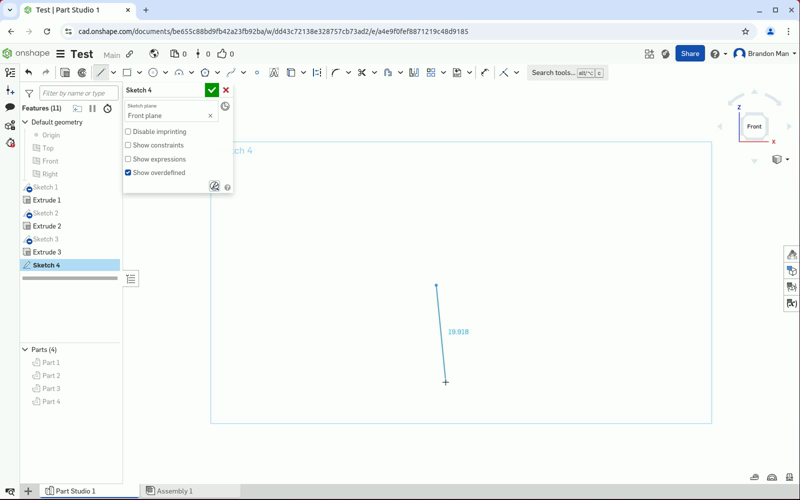
key(esc)
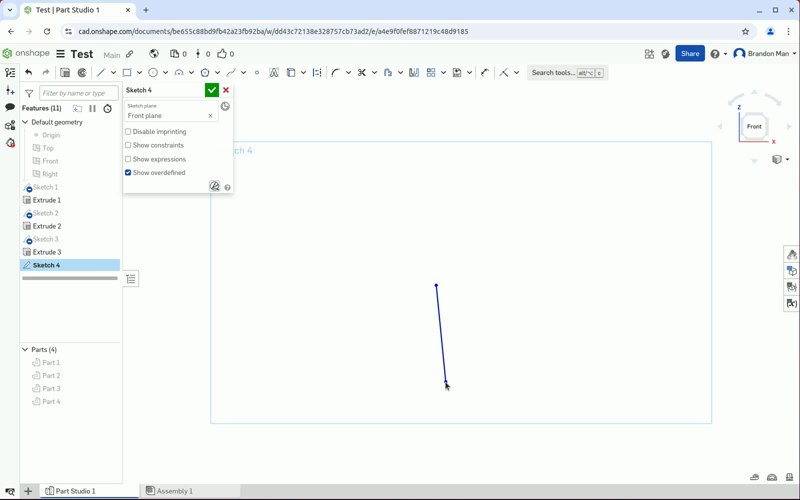
key(a)
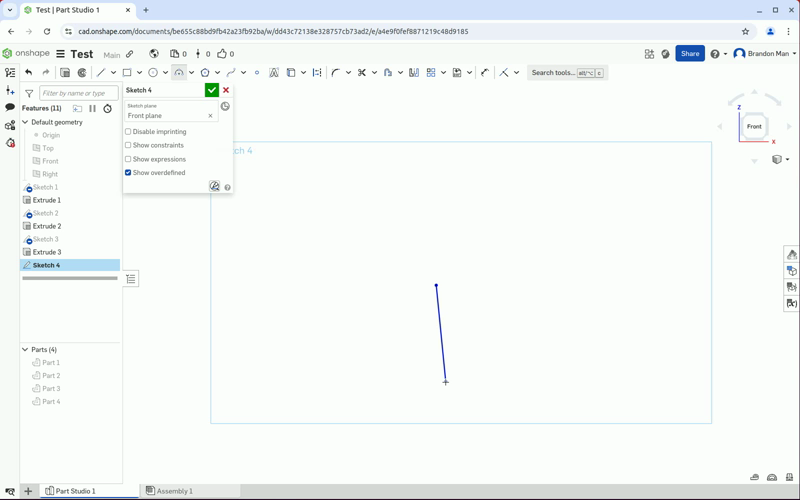
mouse_move(445, 381)
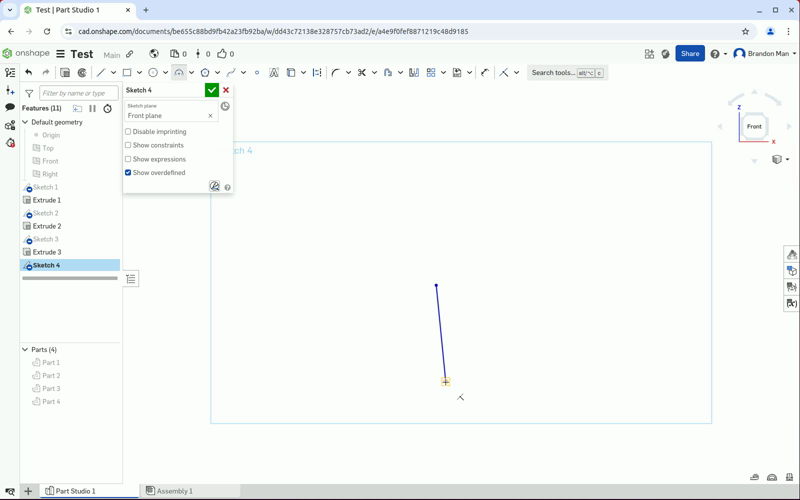
click(445, 381)
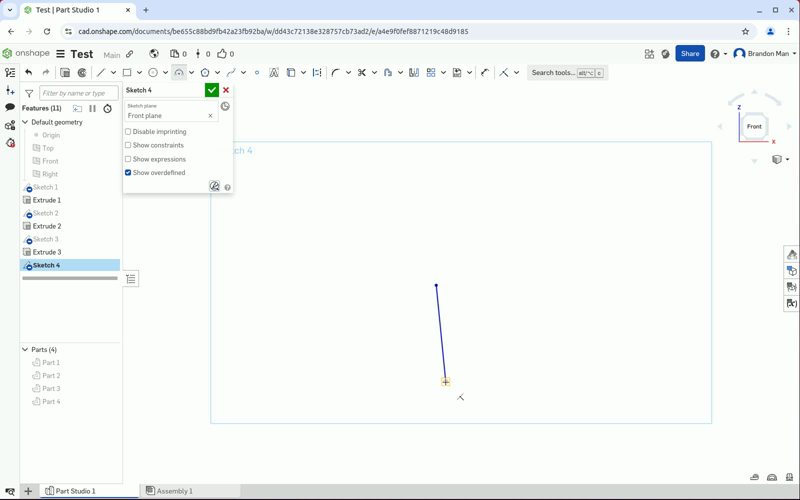
key_down(shift)
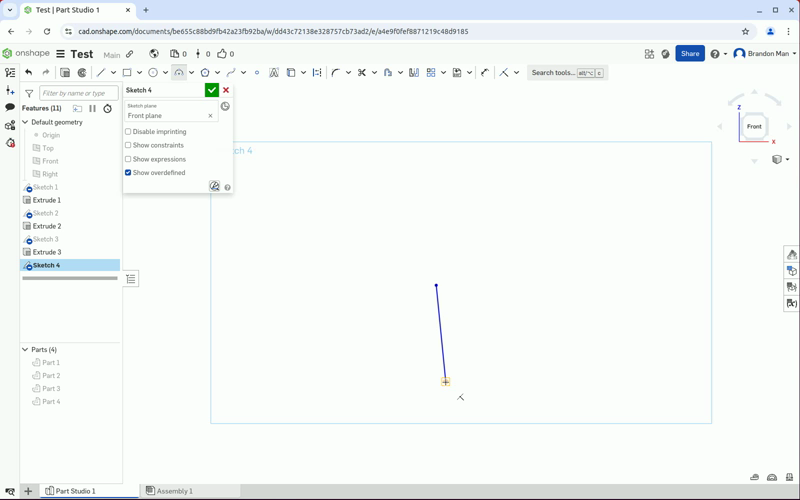
mouse_move(460, 394)
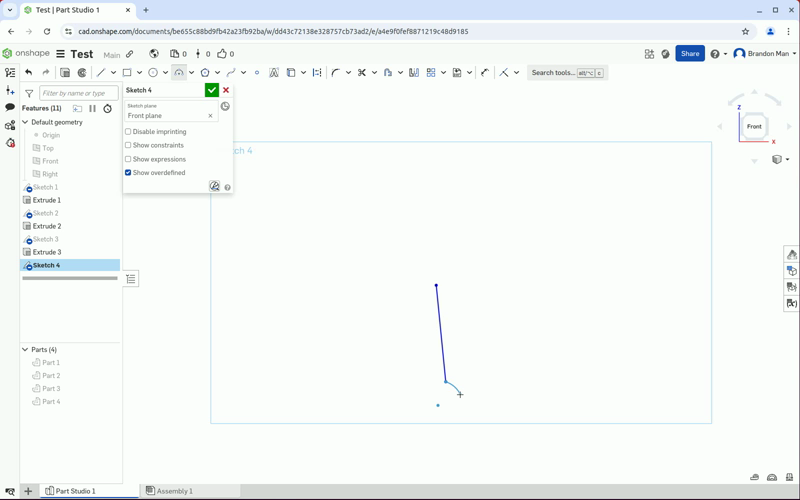
click(460, 394)
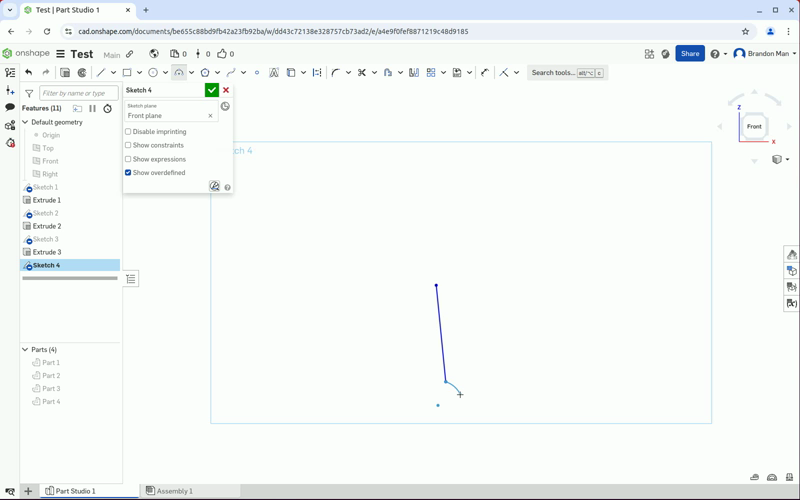
mouse_move(468, 369)
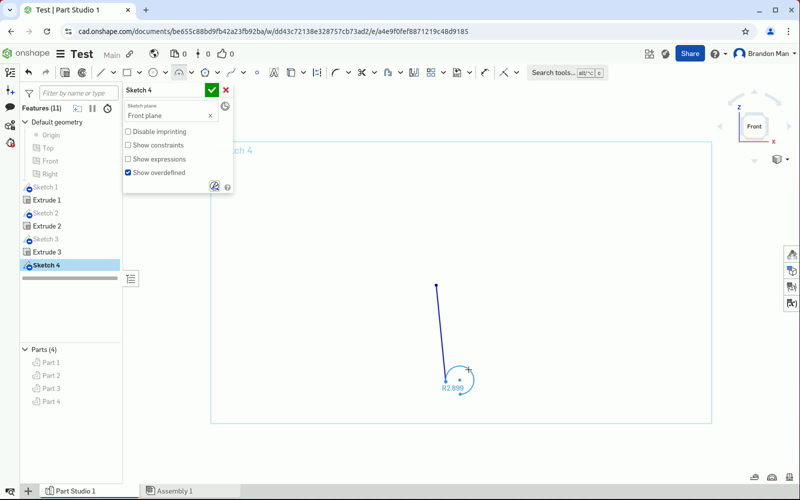
click(468, 369)
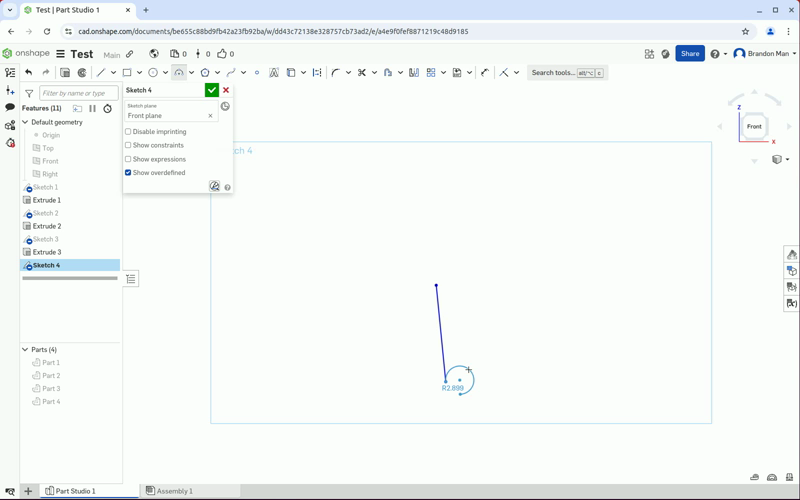
key_up(shift)
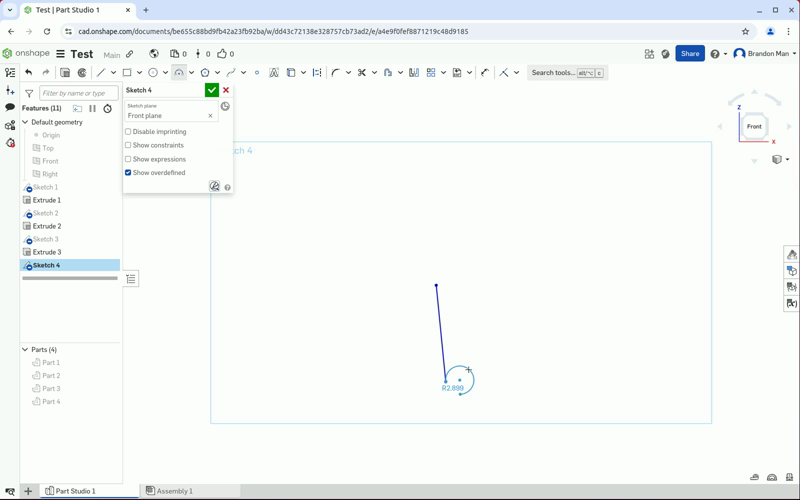
key(esc)
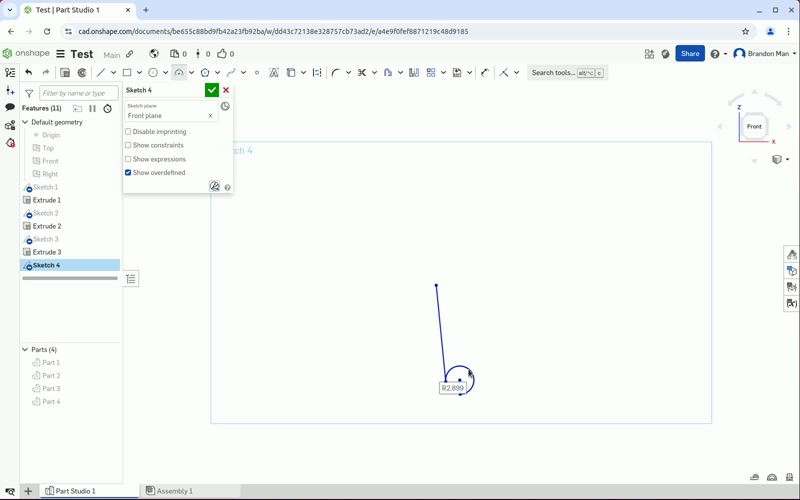
key(l)
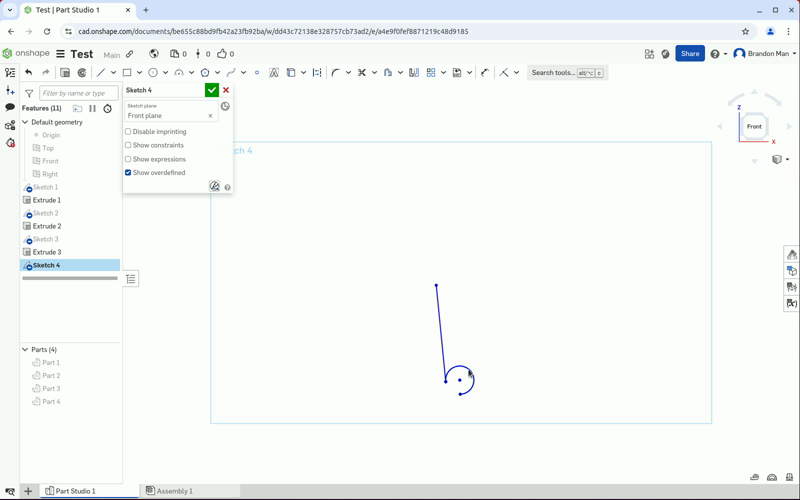
mouse_move(460, 394)
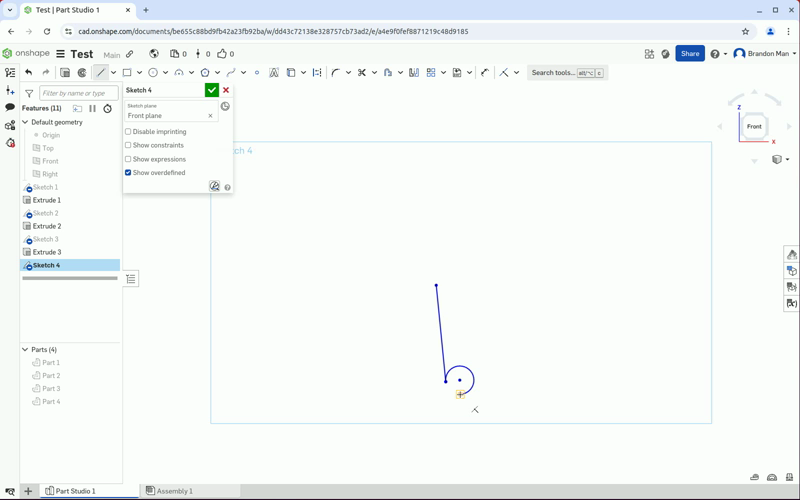
click(460, 394)
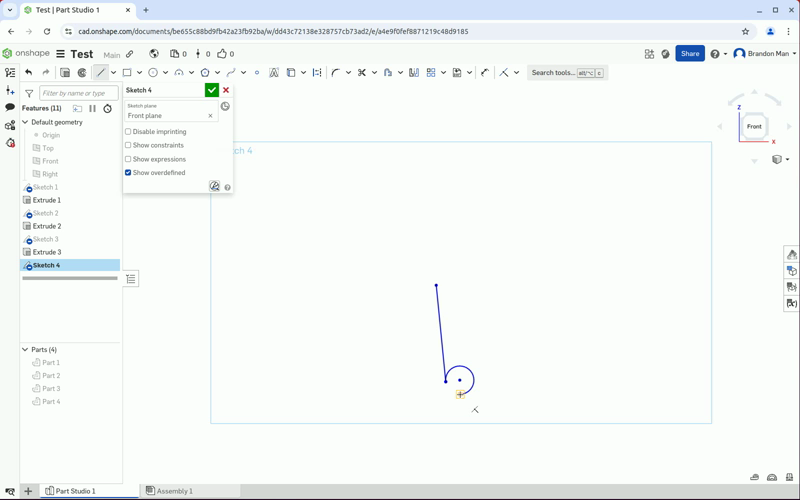
key_down(shift)
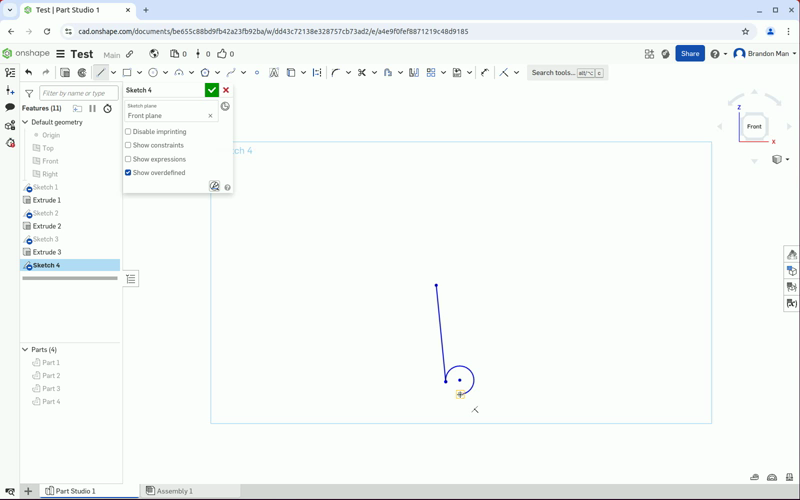
mouse_move(529, 392)
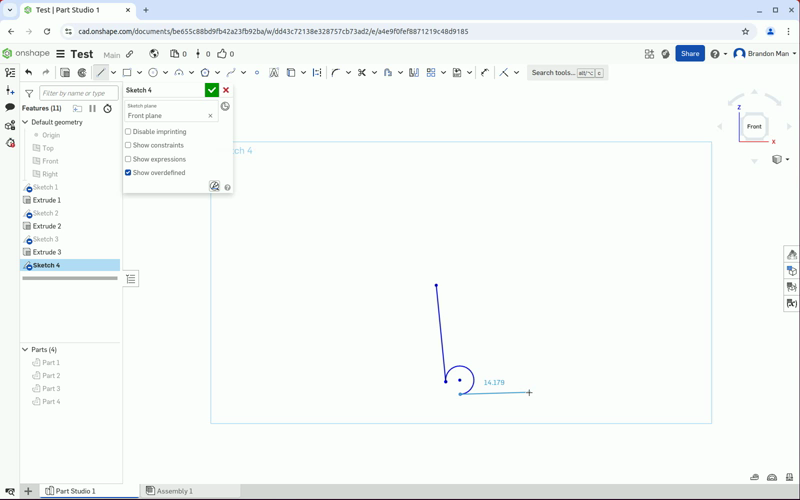
click(529, 392)
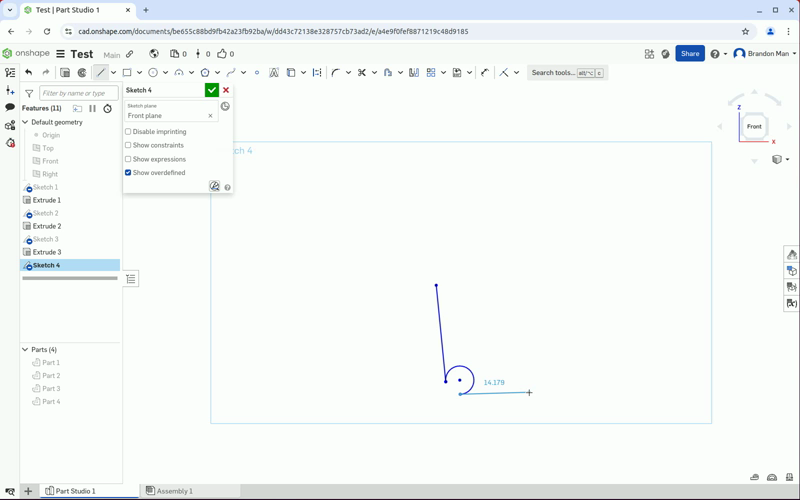
key_up(shift)
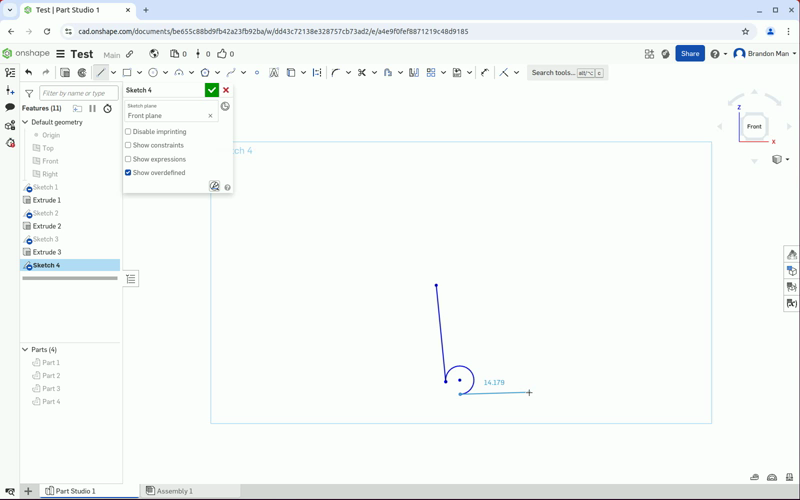
key(esc)
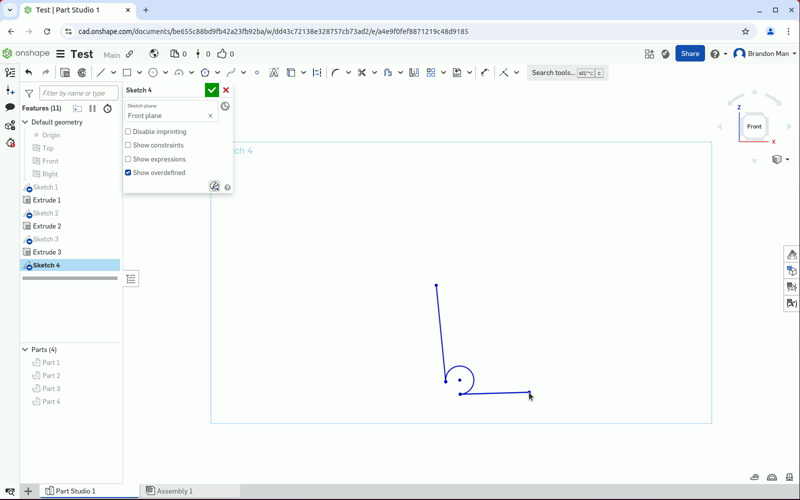
key(a)
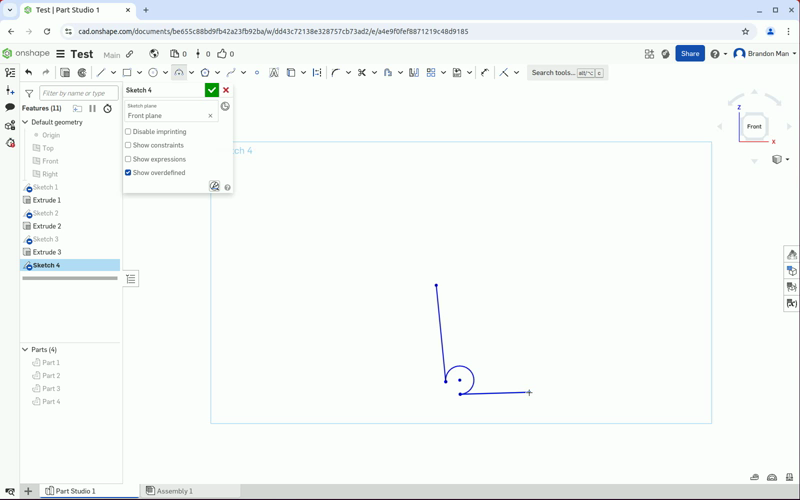
mouse_move(529, 392)
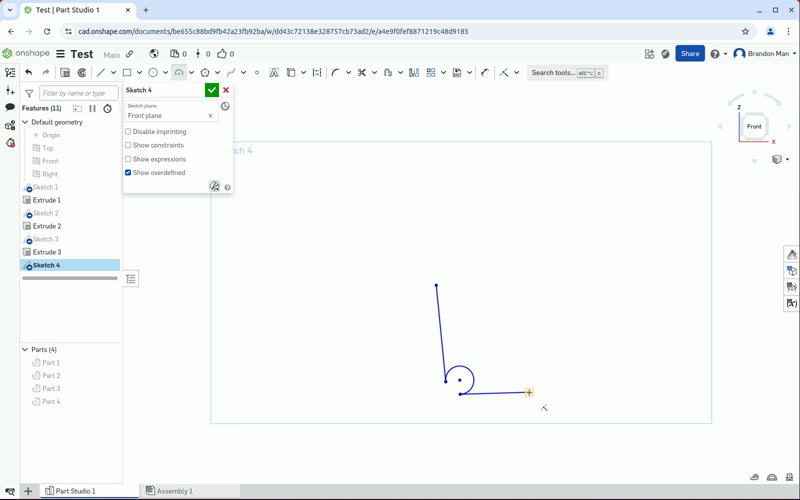
click(529, 392)
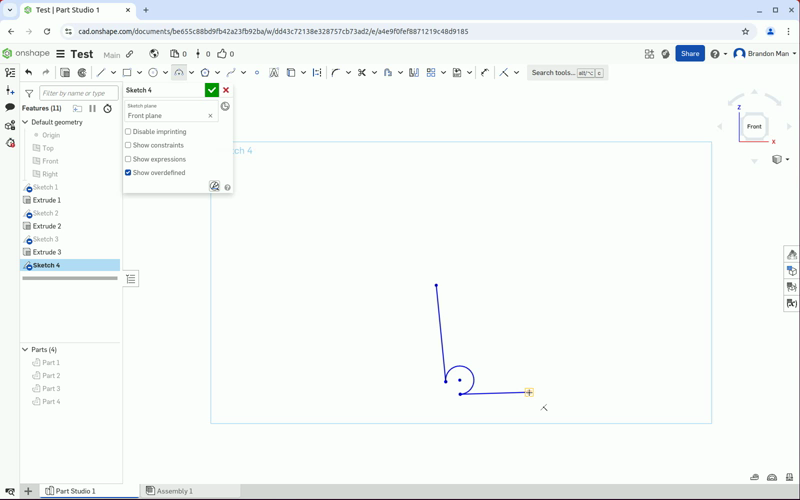
key_down(shift)
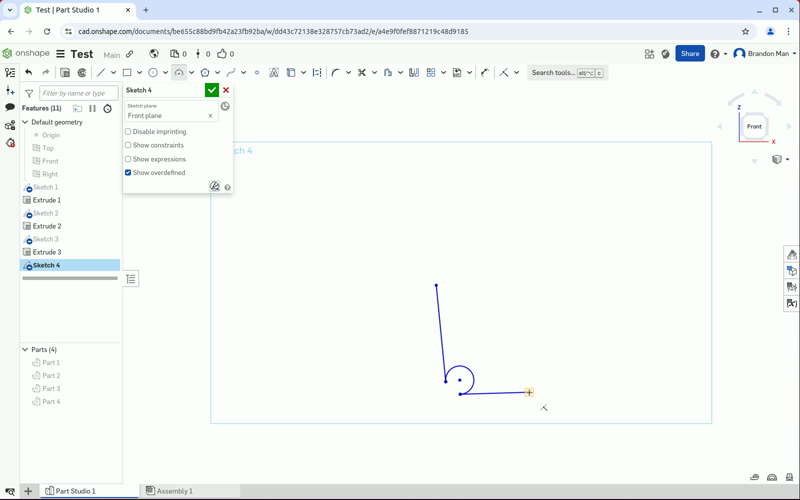
mouse_move(529, 367)
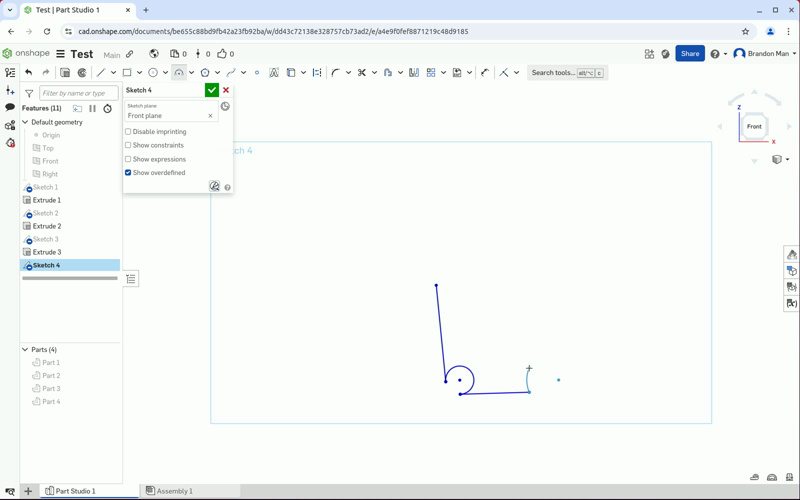
click(529, 367)
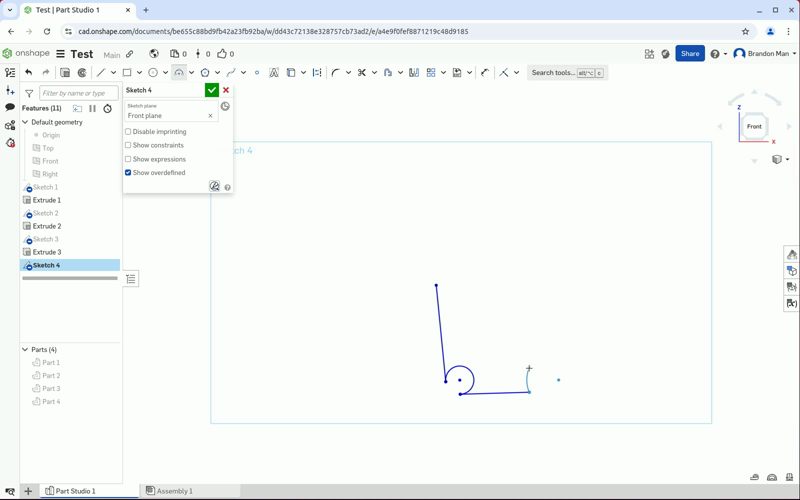
mouse_move(516, 380)
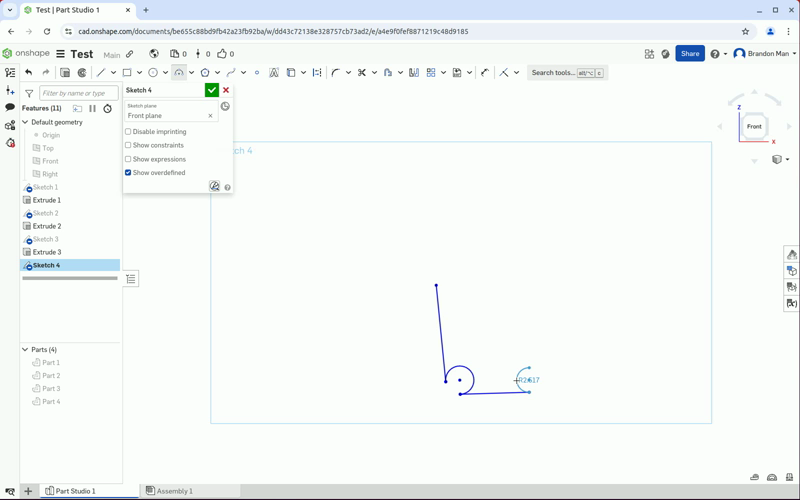
click(516, 380)
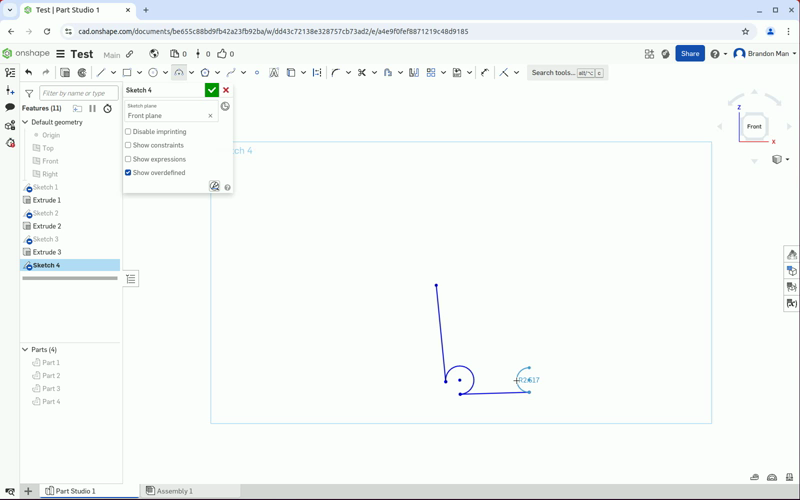
key_up(shift)
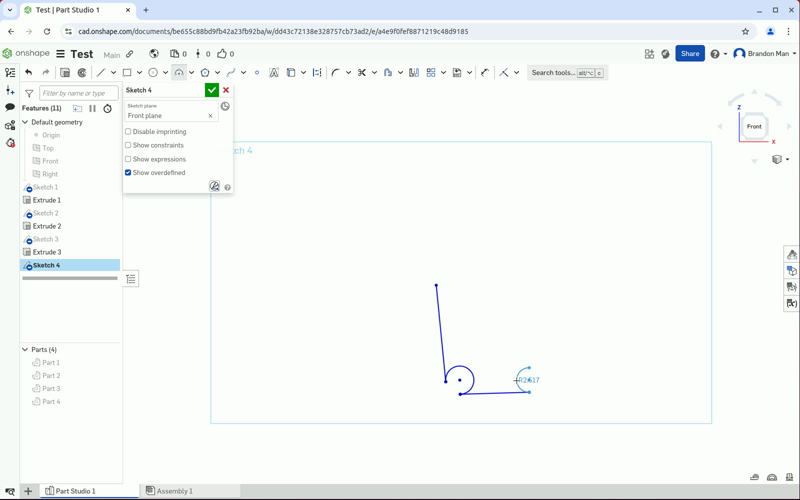
key(esc)
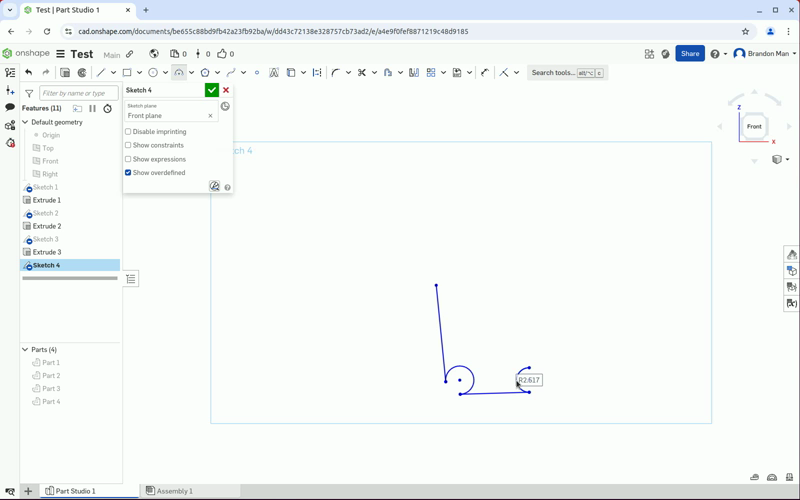
key(l)
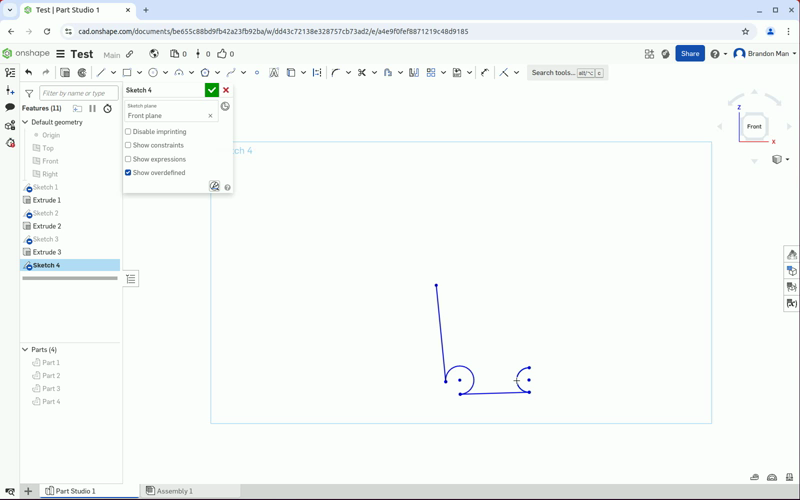
mouse_move(529, 367)
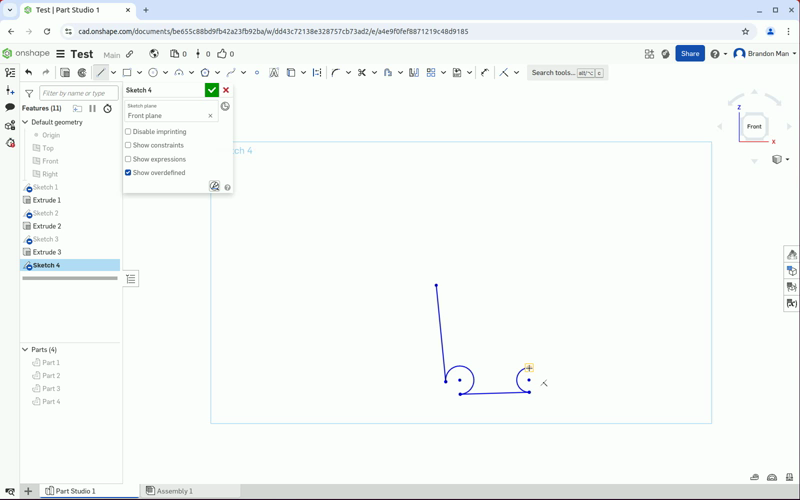
click(529, 367)
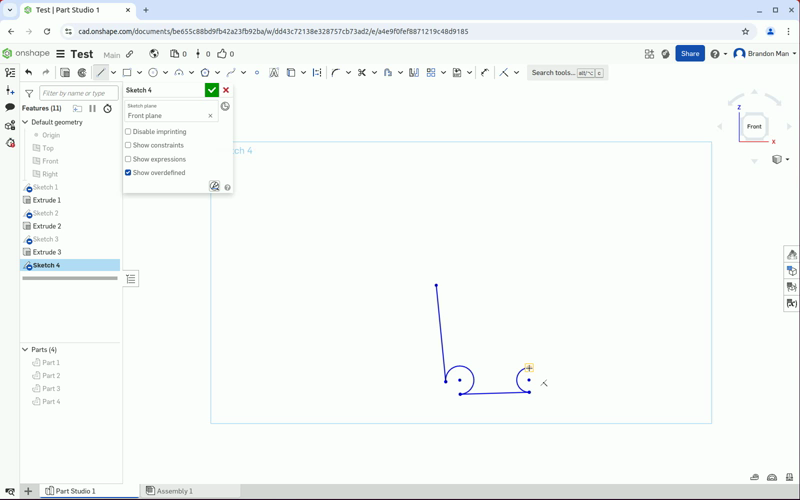
key_down(shift)
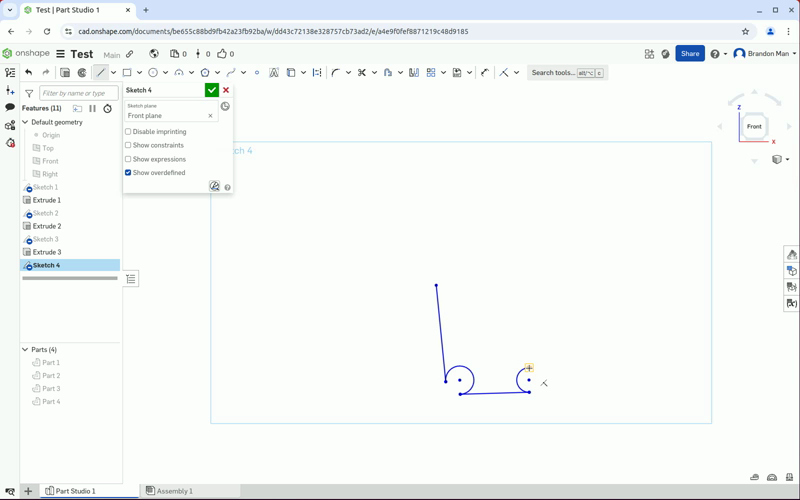
mouse_move(559, 367)
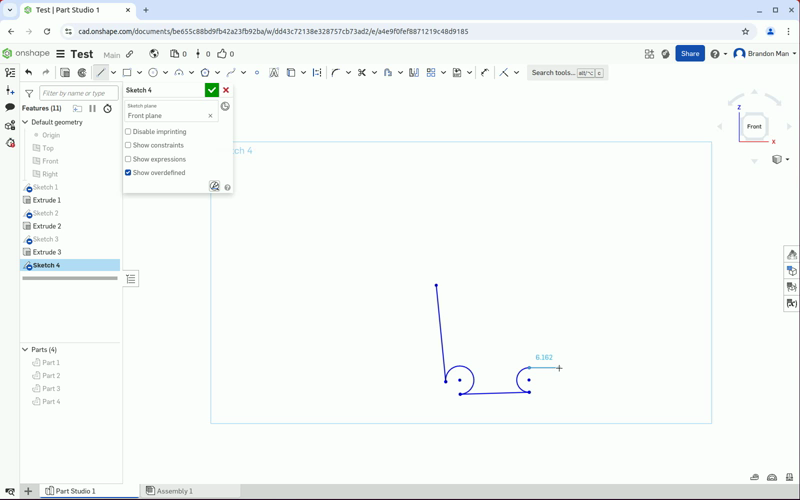
mouse_move(489, 366)
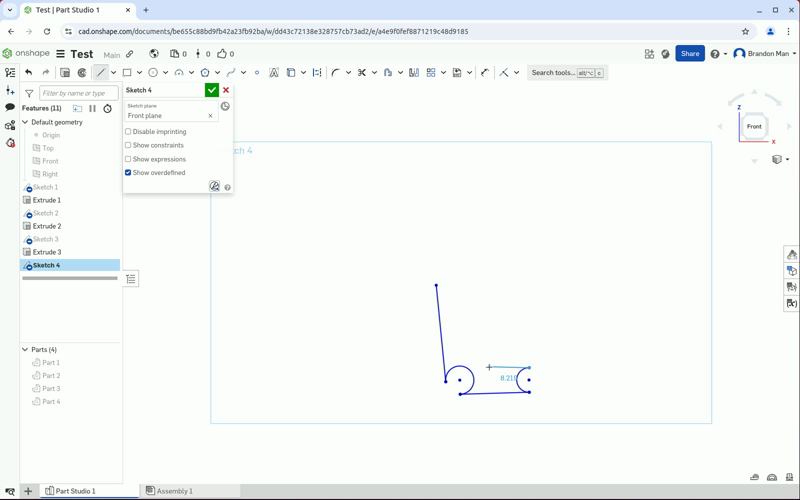
click(489, 366)
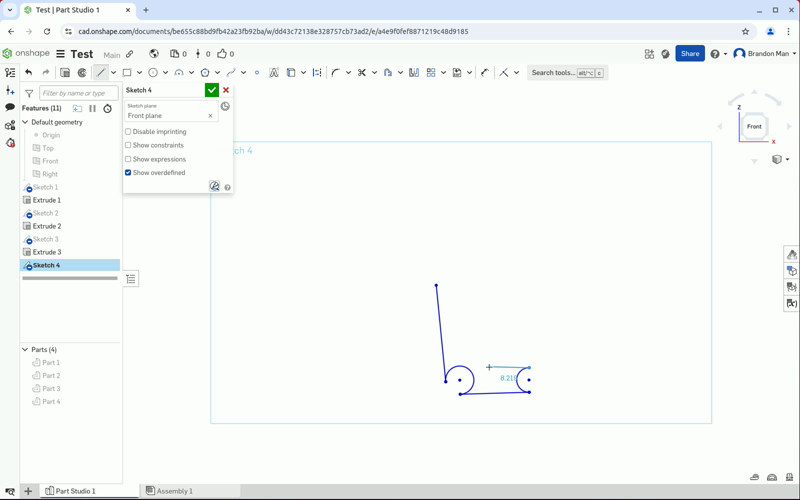
key_up(shift)
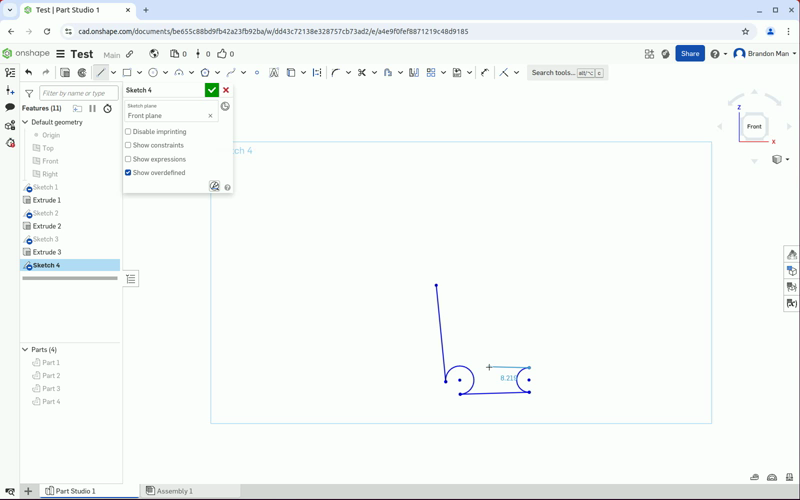
key(esc)
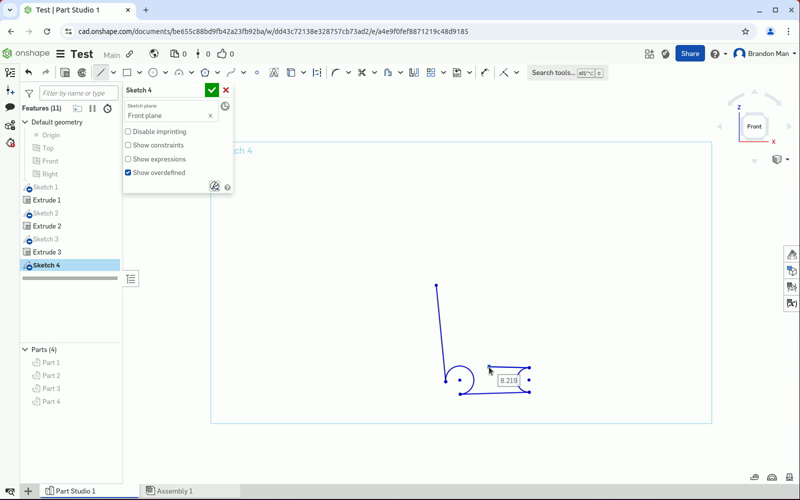
key(a)
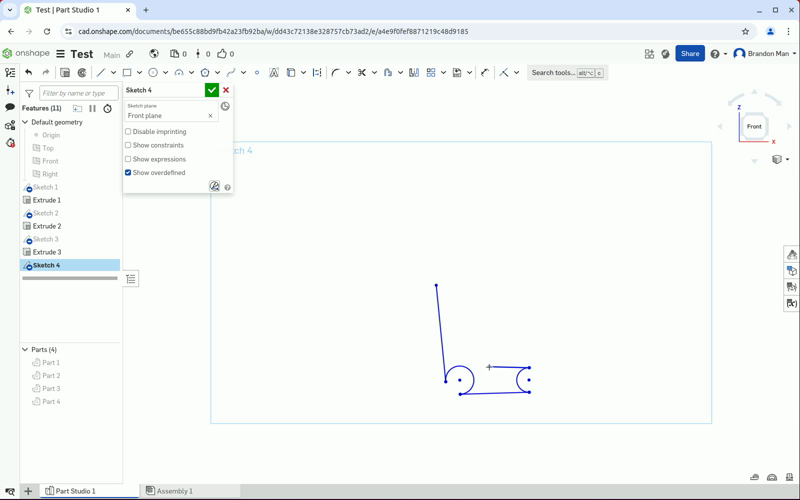
mouse_move(489, 366)
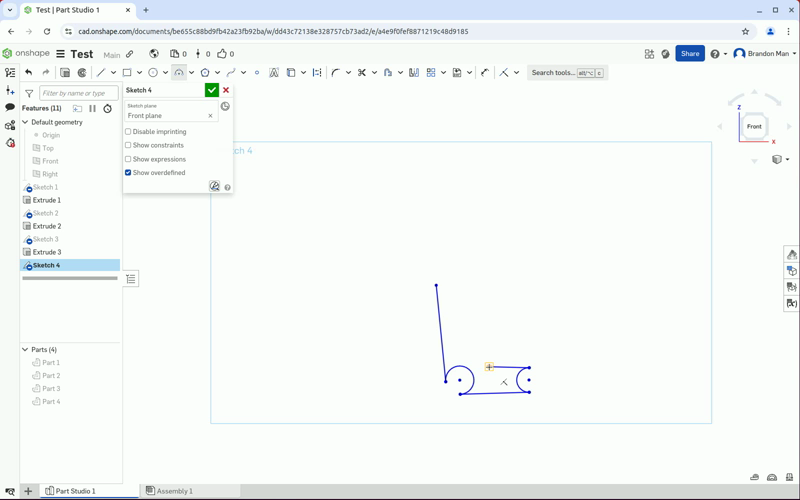
click(489, 366)
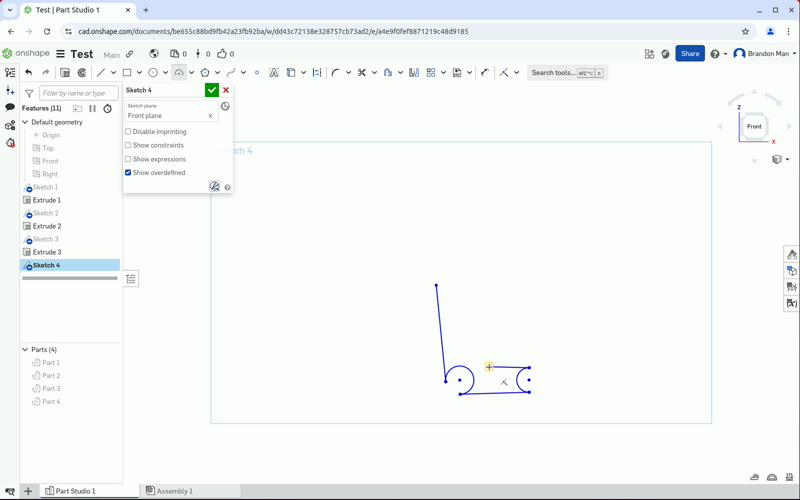
key_down(shift)
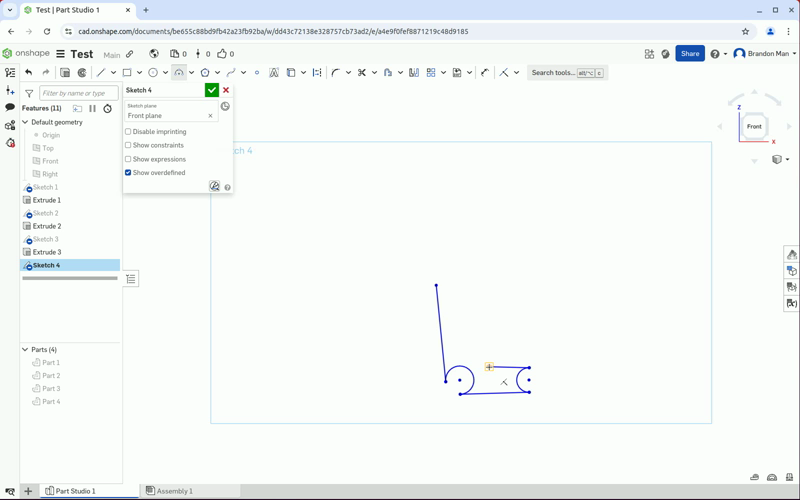
mouse_move(477, 353)
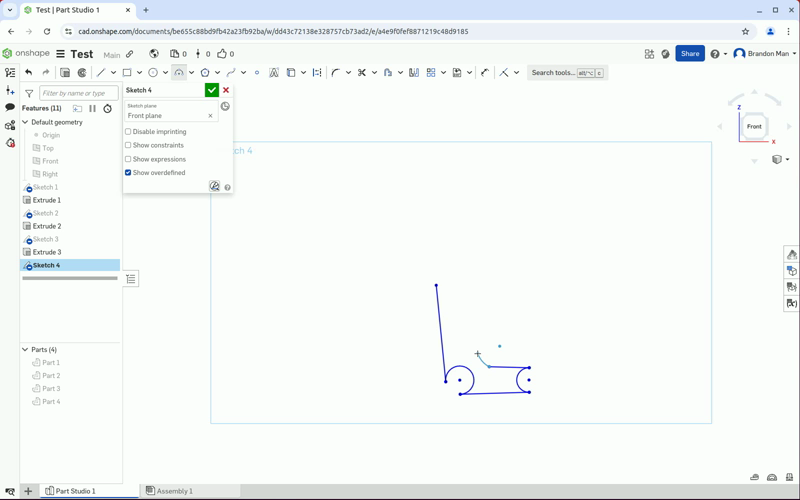
click(477, 353)
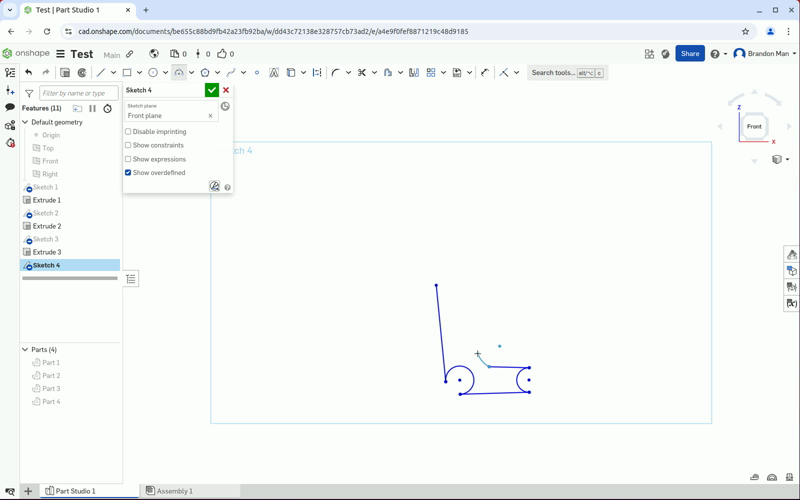
mouse_move(480, 362)
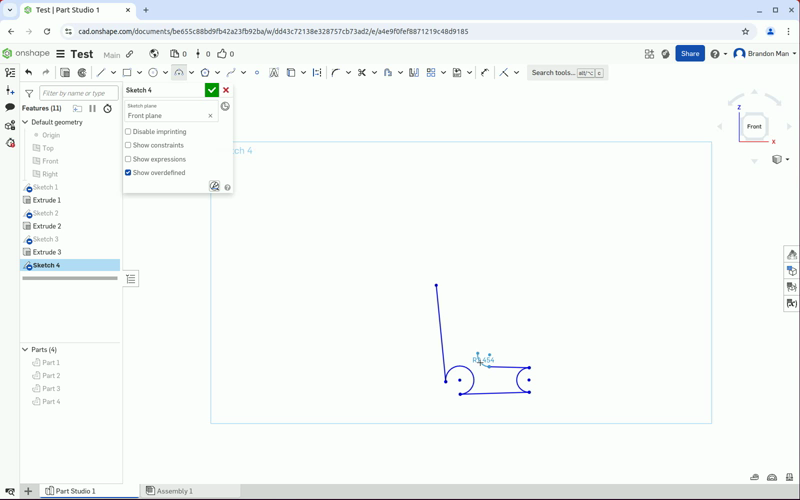
click(480, 362)
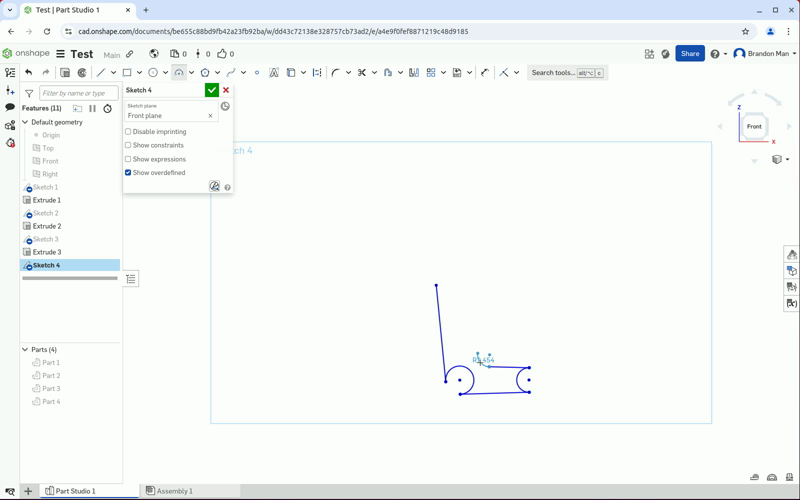
key_up(shift)
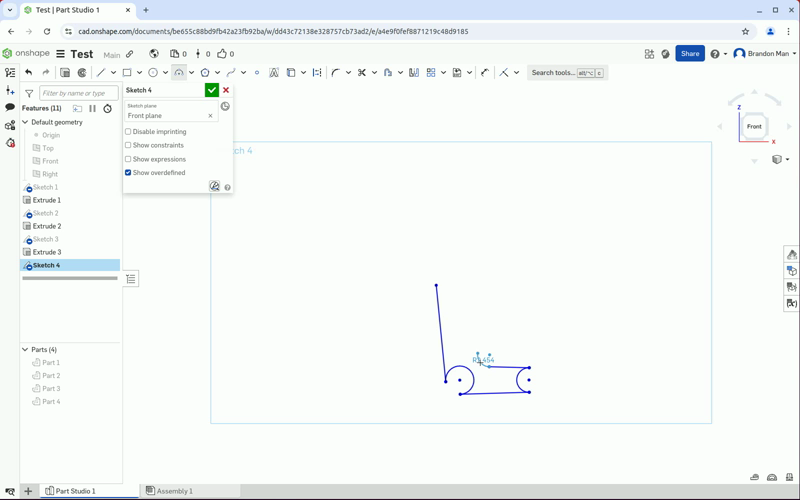
key(esc)
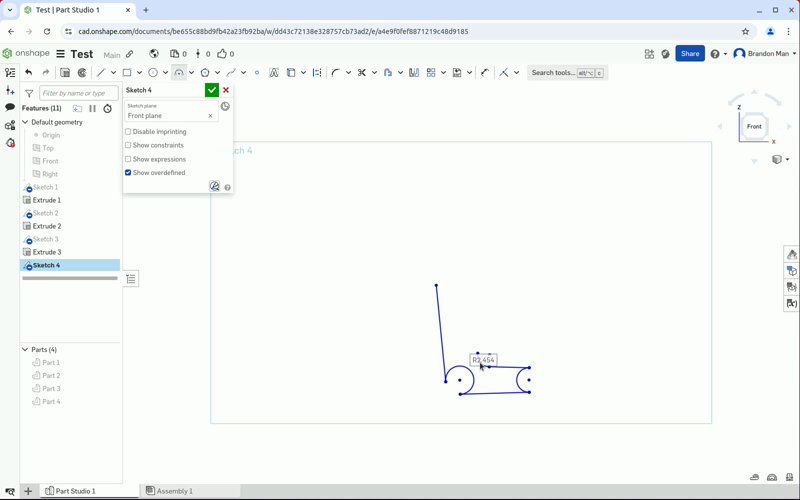
key(l)
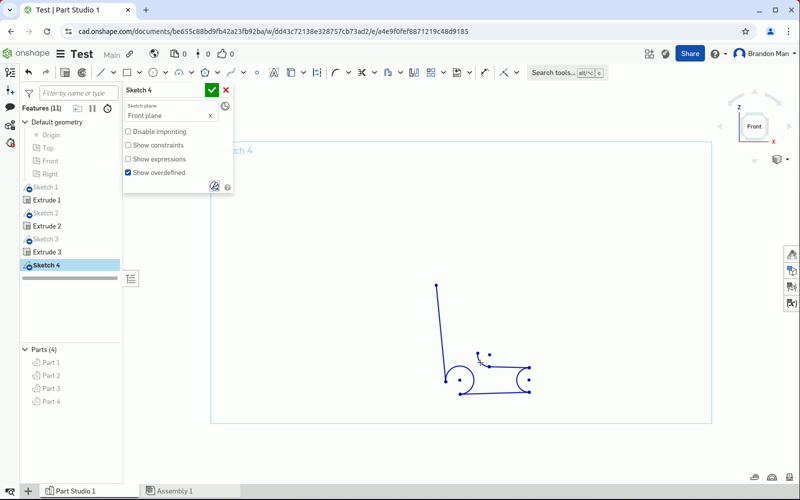
mouse_move(477, 353)
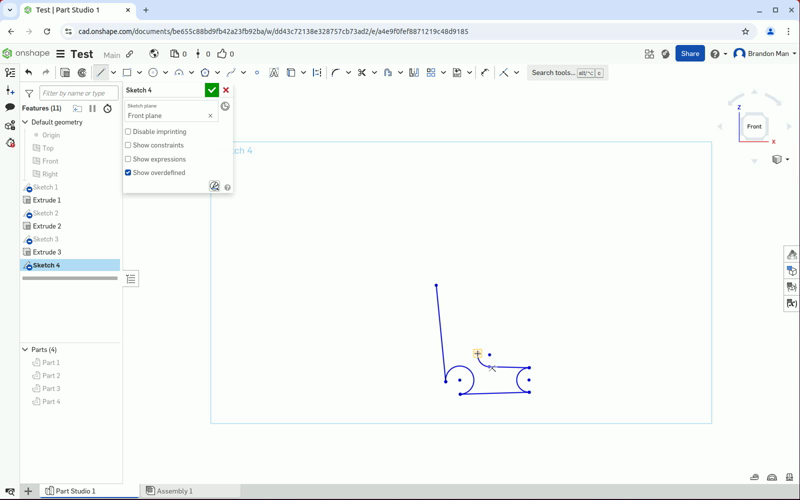
click(477, 353)
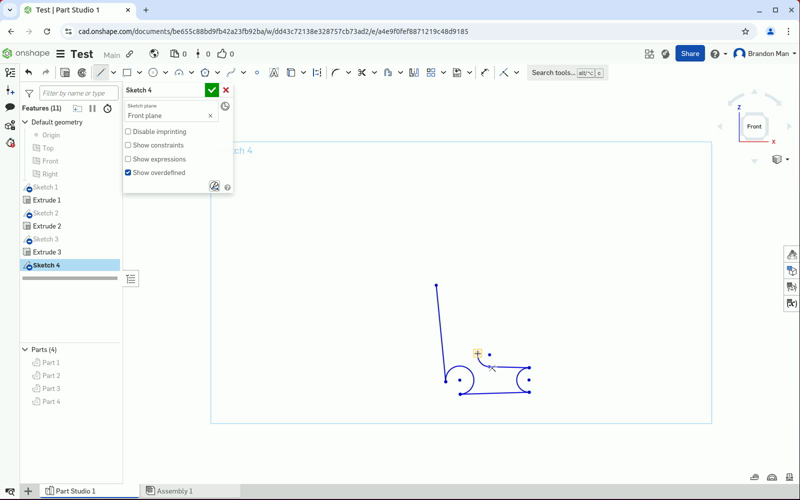
key_down(shift)
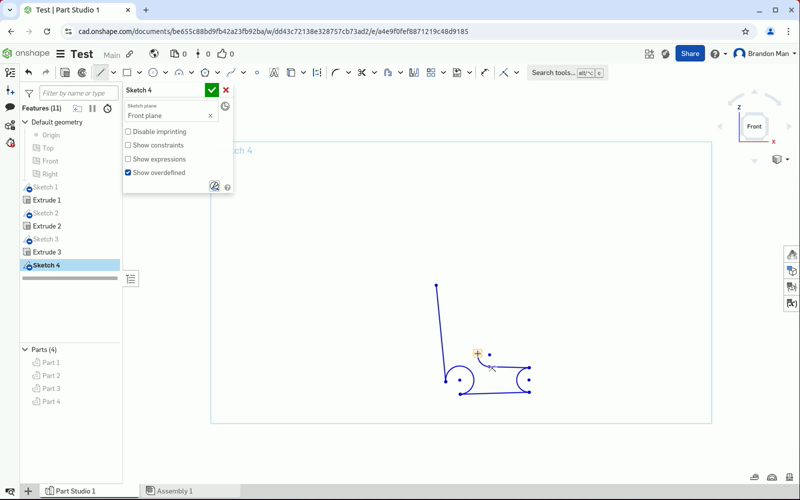
mouse_move(484, 285)
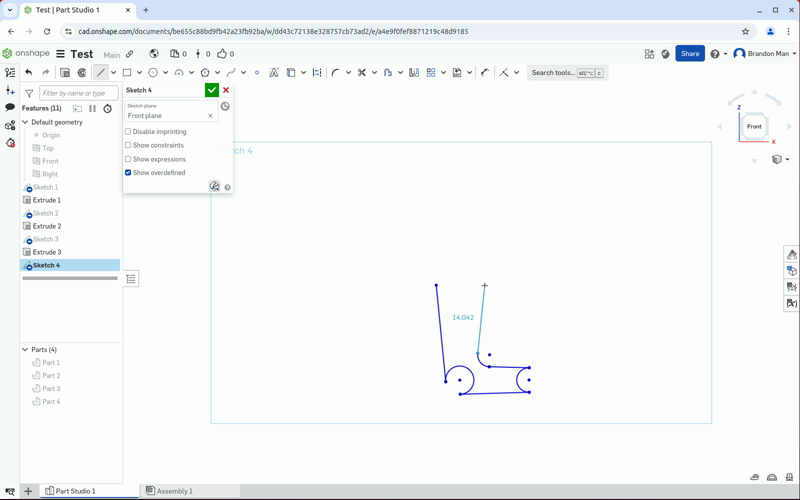
click(484, 285)
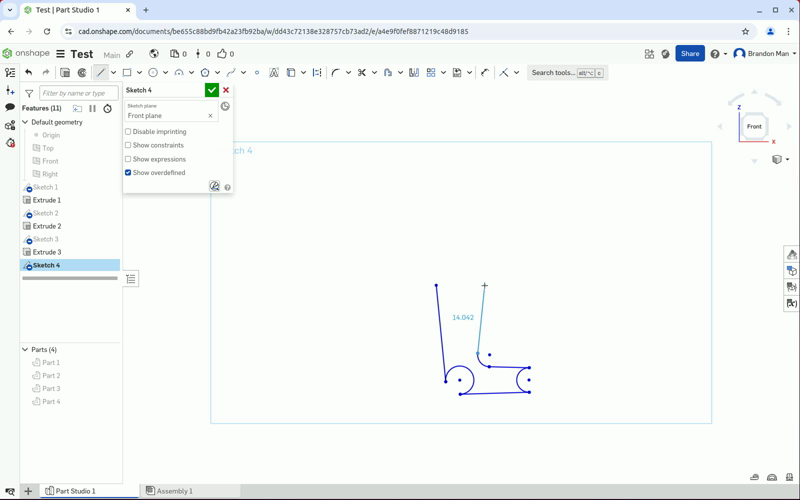
key_up(shift)
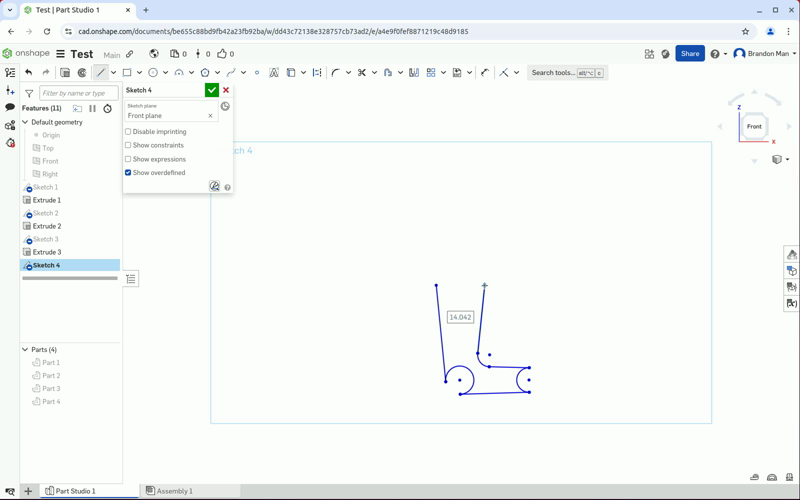
key(esc)
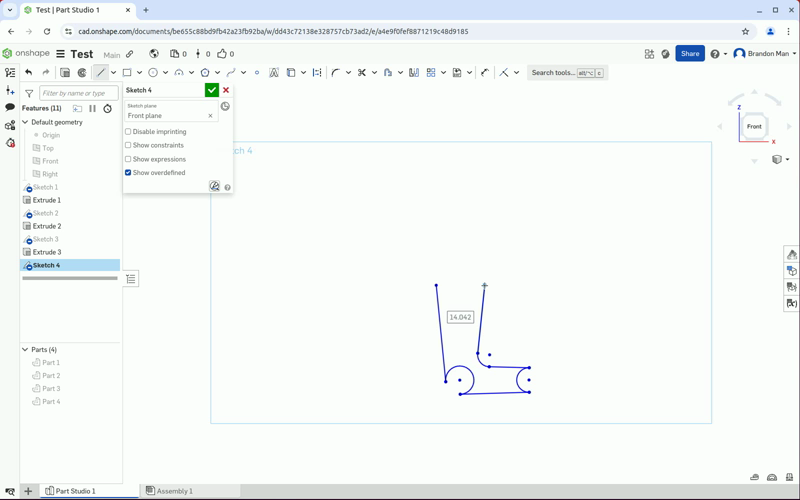
key(a)
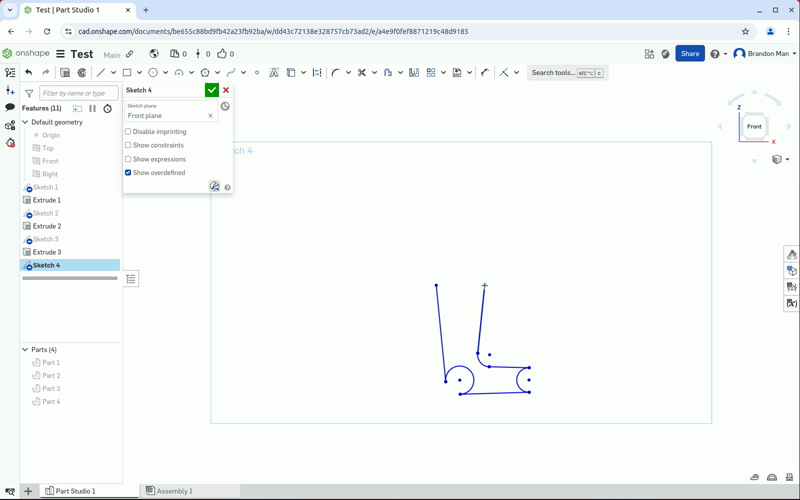
mouse_move(484, 285)
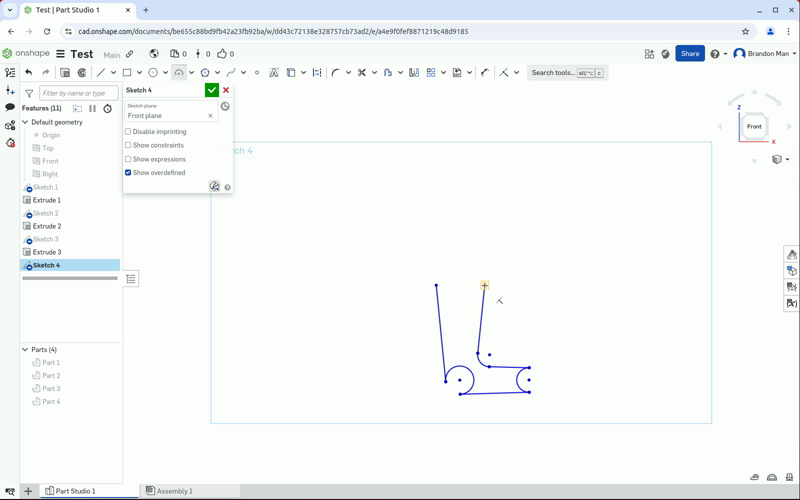
click(484, 285)
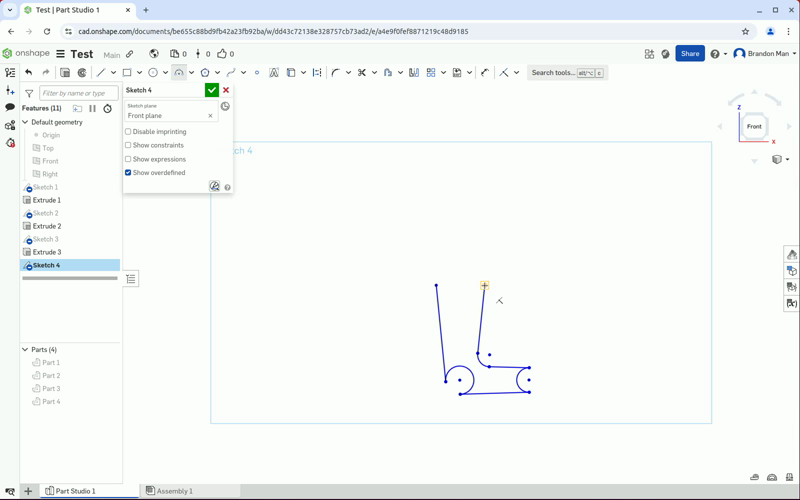
mouse_move(436, 285)
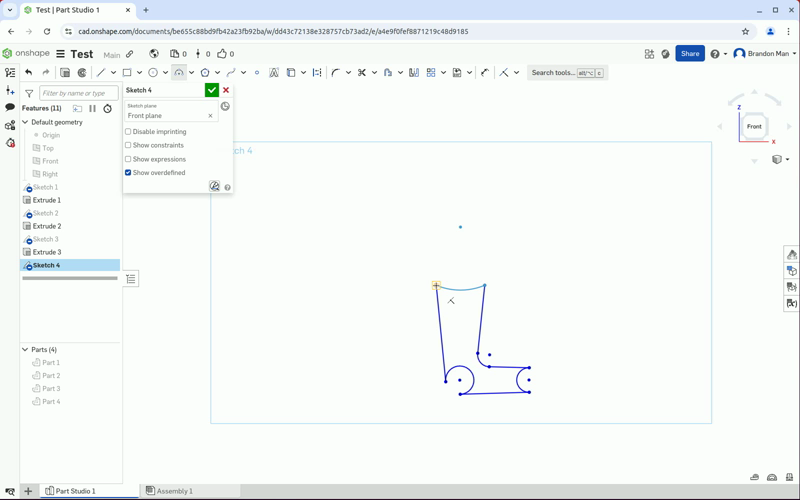
click(436, 285)
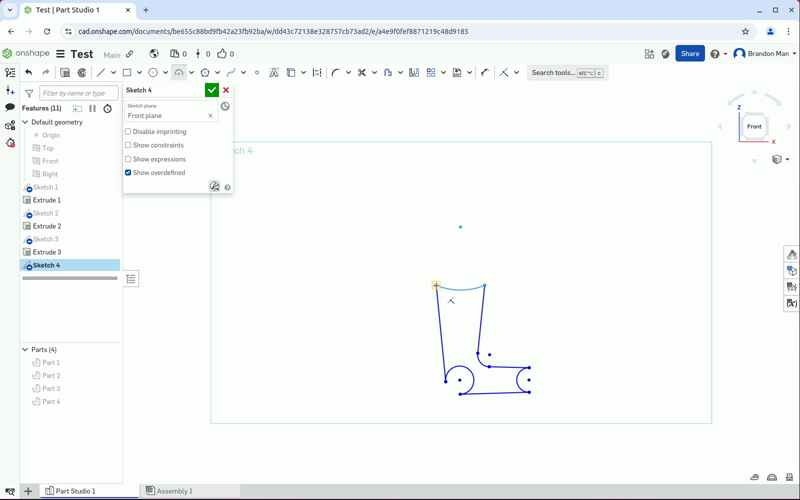
key_down(shift)
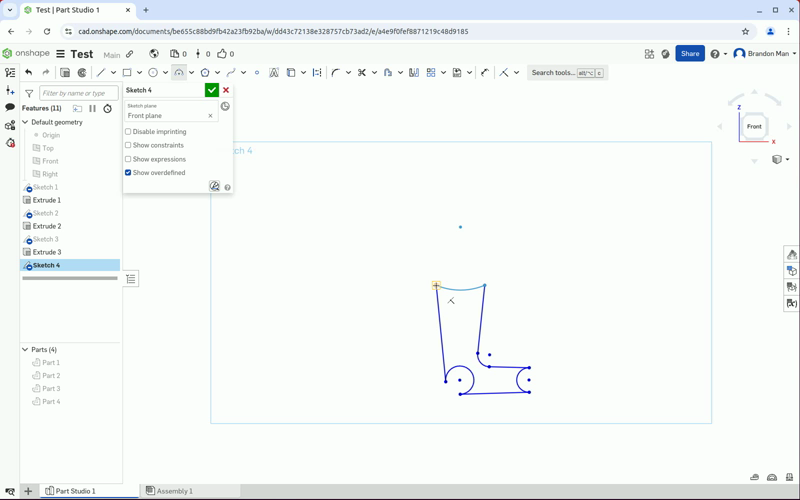
mouse_move(460, 306)
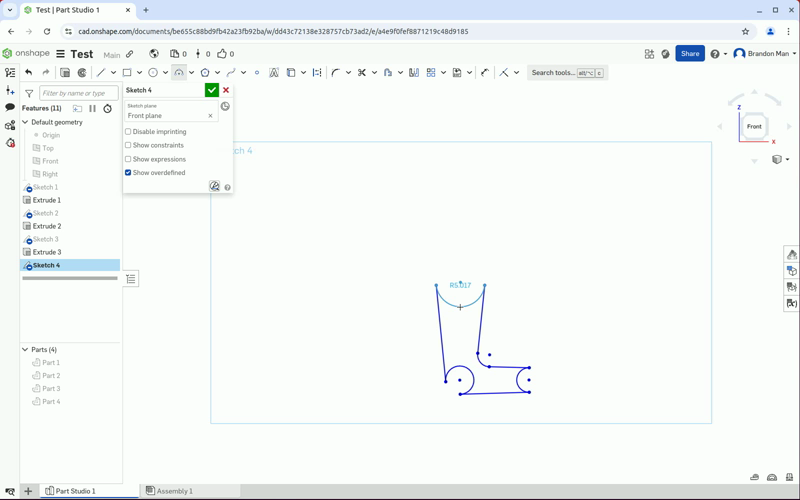
click(460, 306)
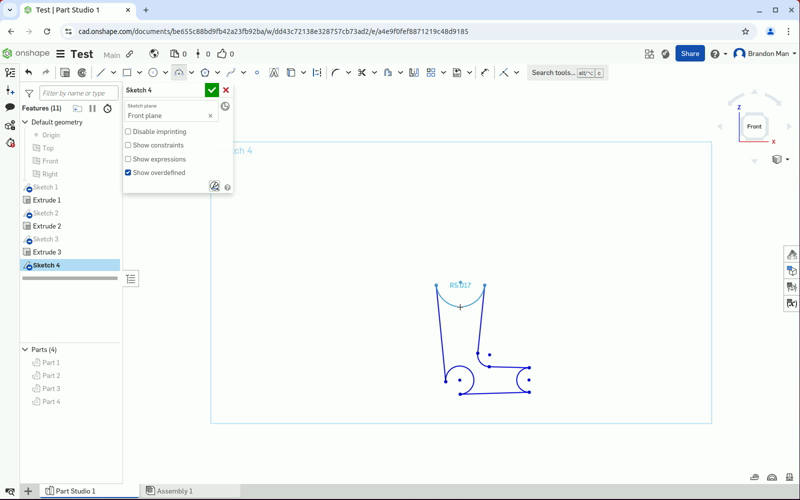
key_up(shift)
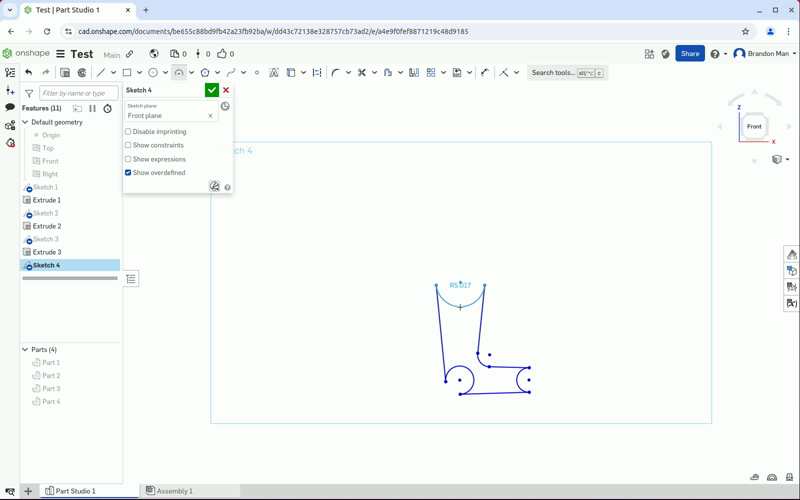
key(esc)
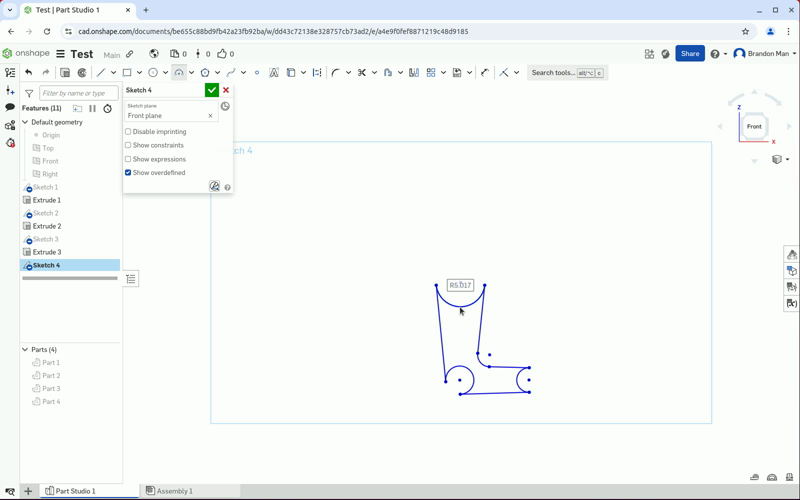
mouse_move(456, 338)
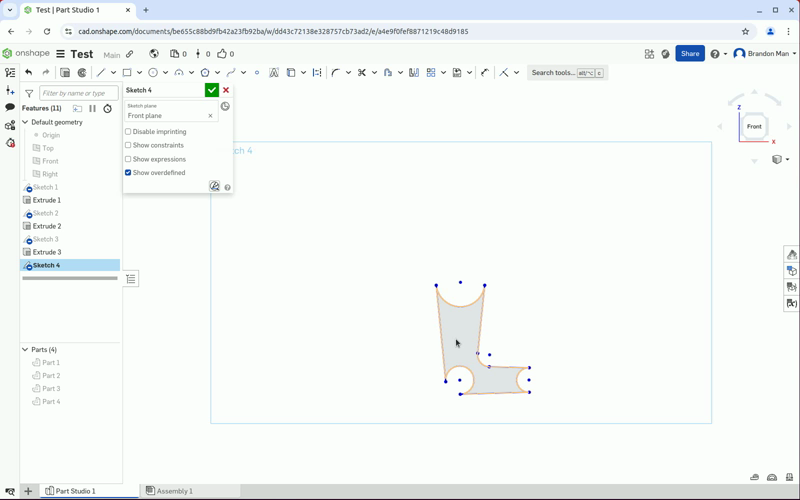
click(456, 338)
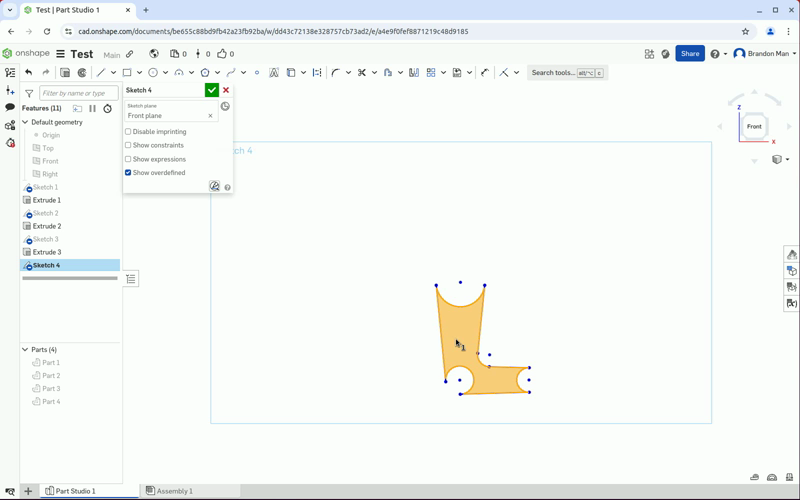
mouse_move(73, 352)
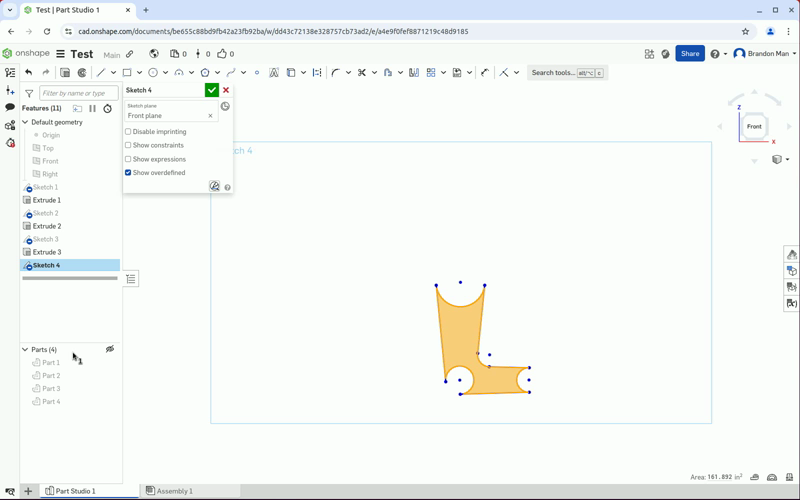
key(shift+y)
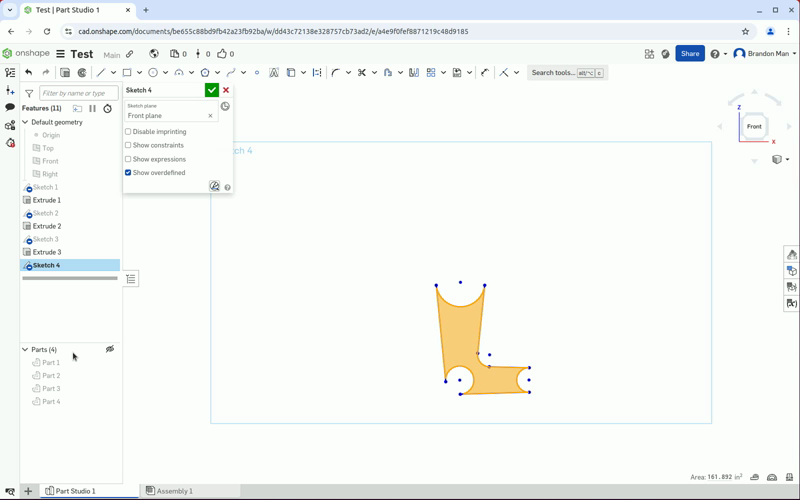
key(shift+e)
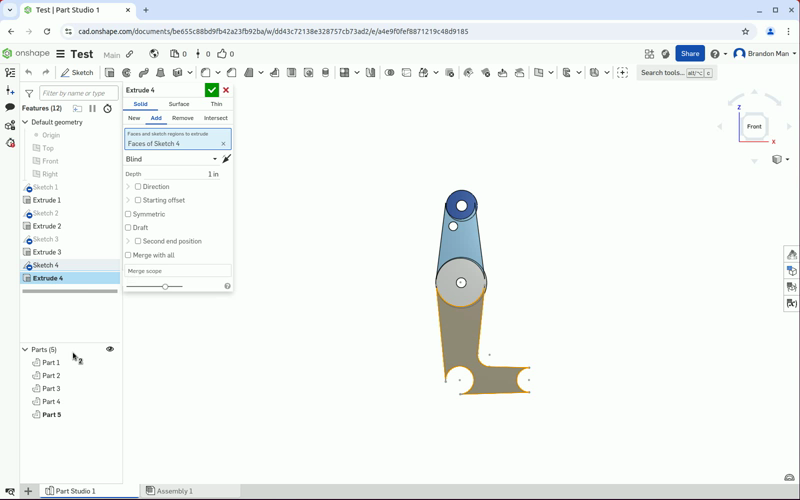
mouse_move(143, 106)
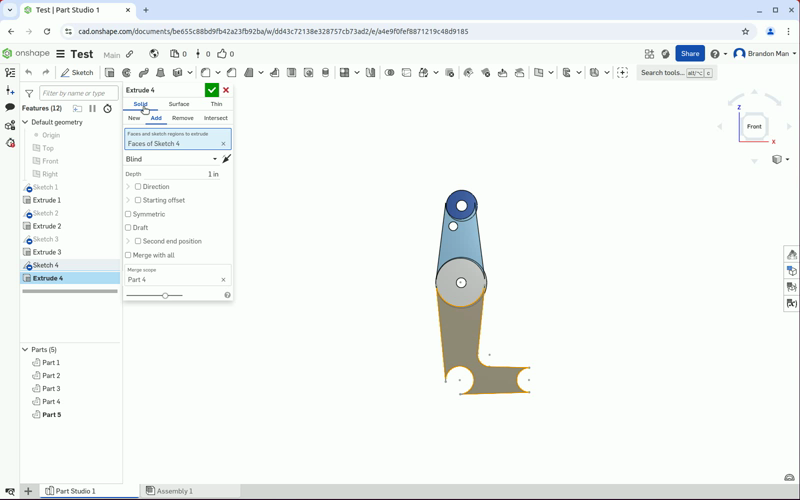
click(143, 106)
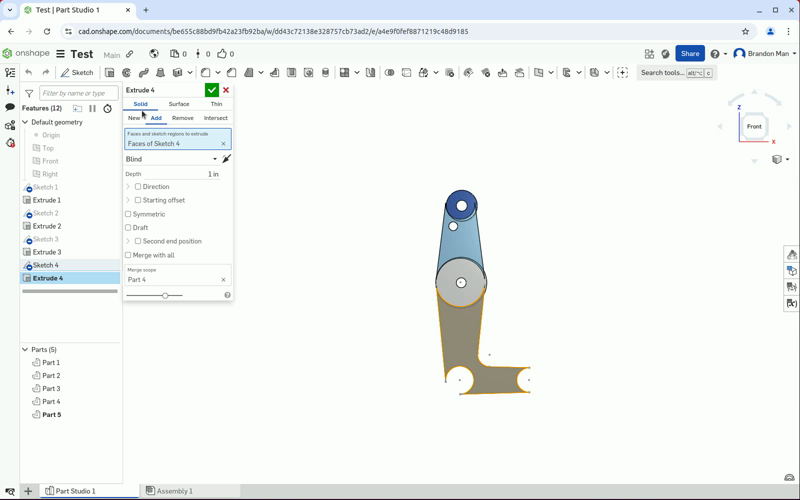
mouse_move(137, 120)
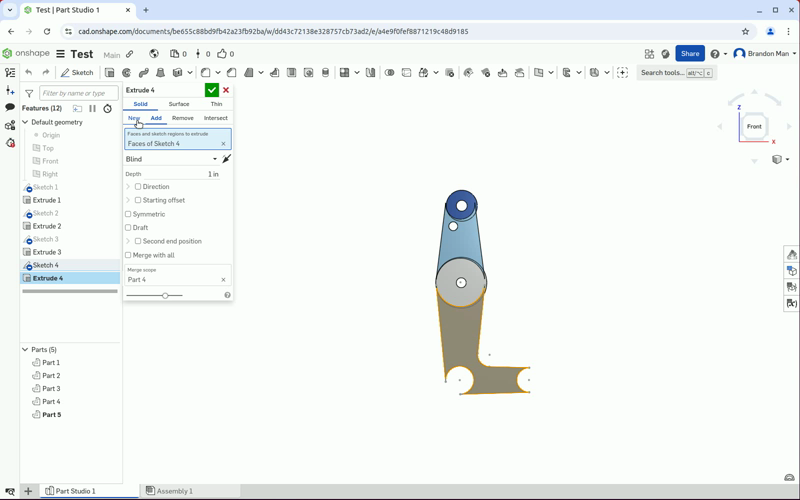
click(137, 120)
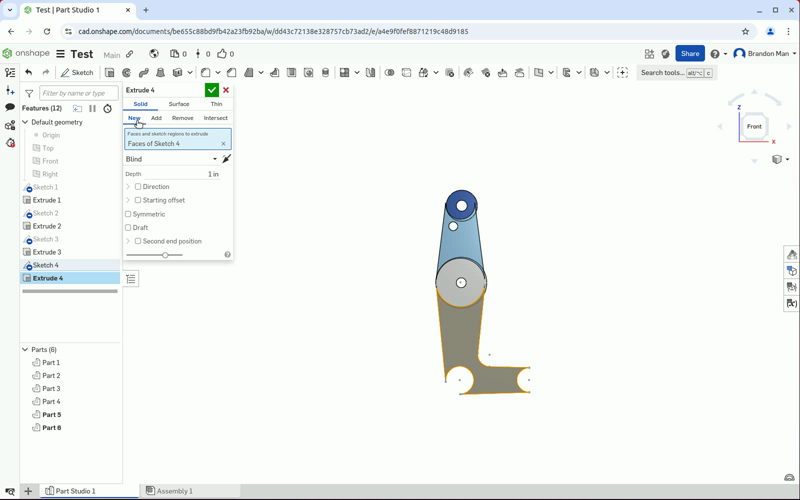
key(tab, 4)
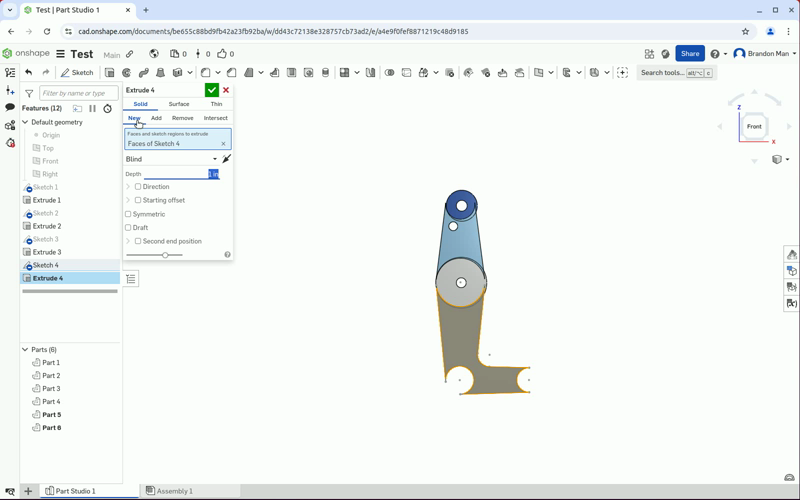
text(0.963)
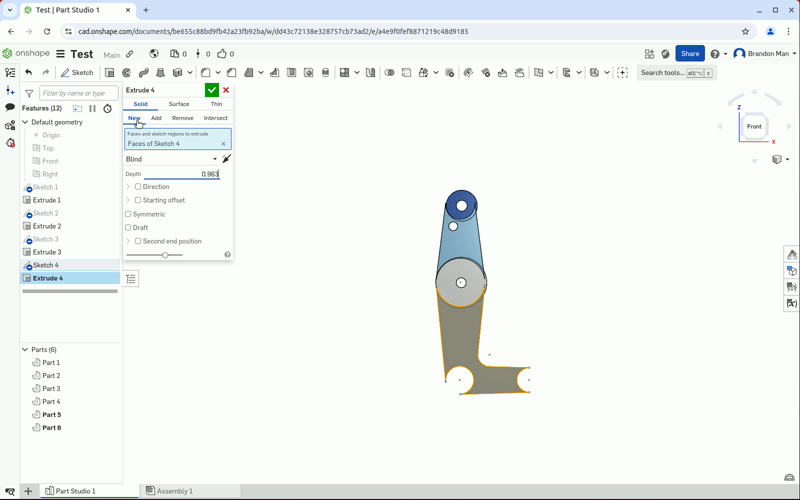
key(enter)
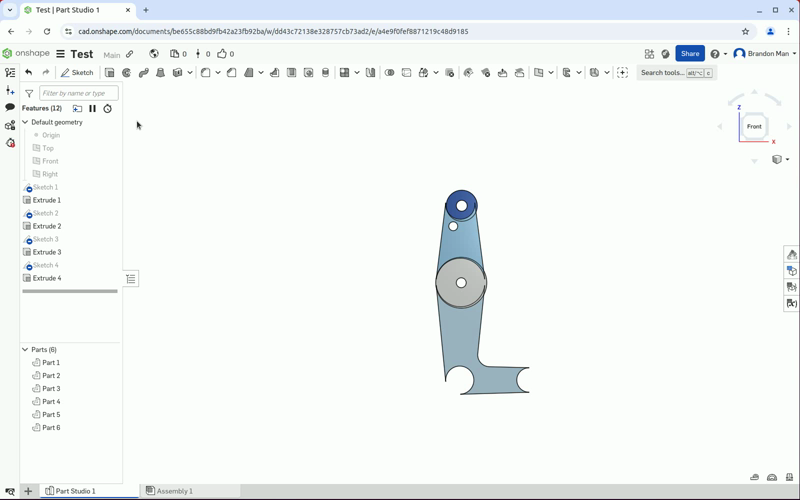
key(shift+h)
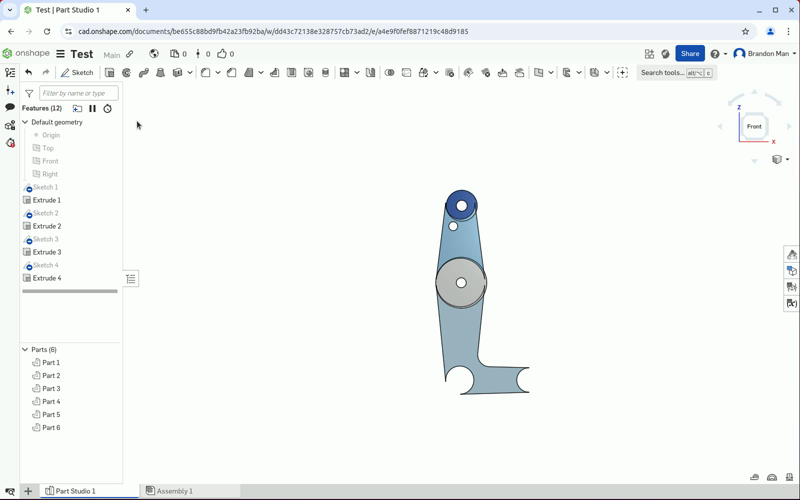
key(shift+h)
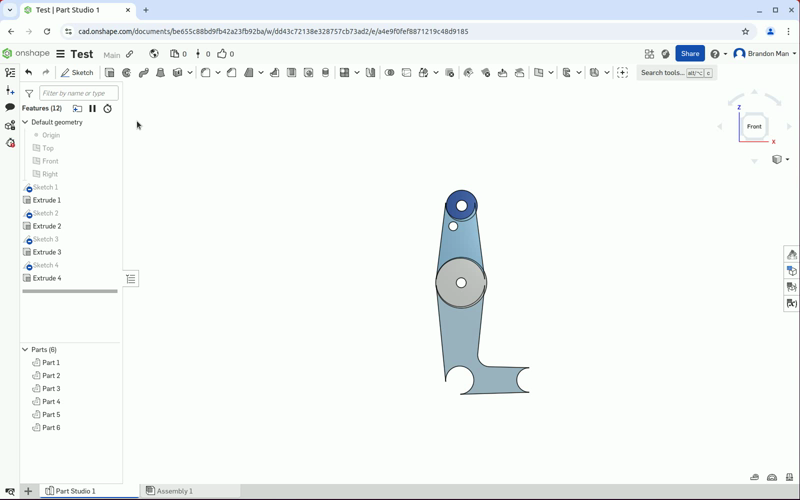
mouse_move(73, 189)
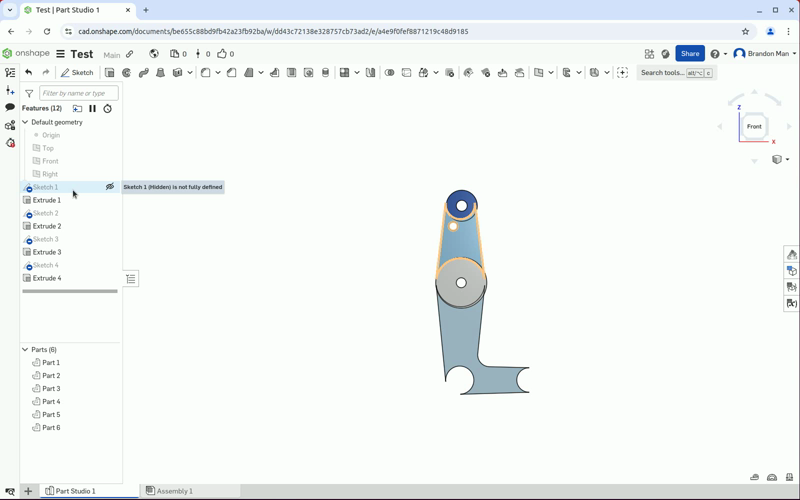
click(73, 189)
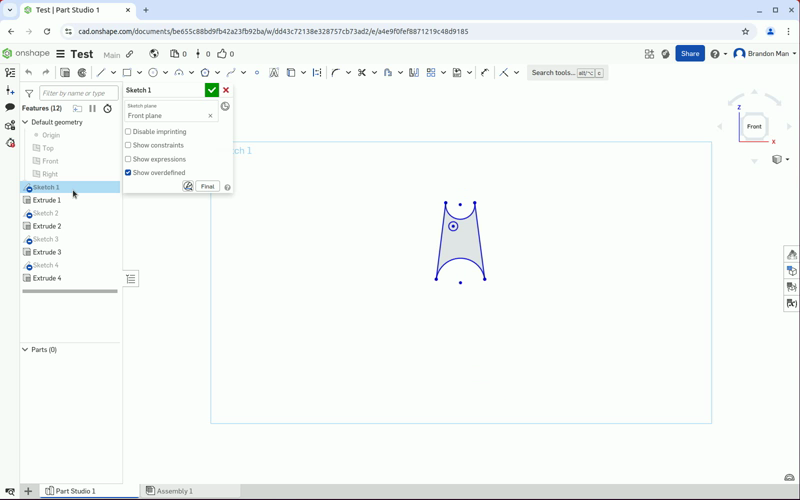
mouse_move(229, 92)
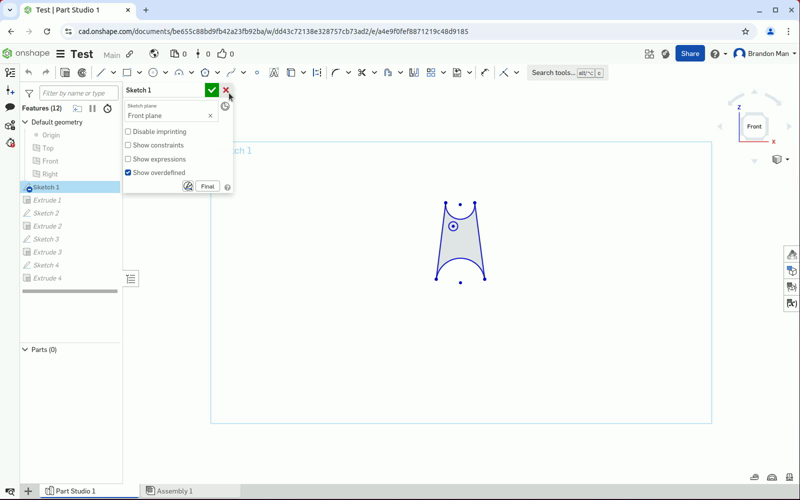
click(229, 92)
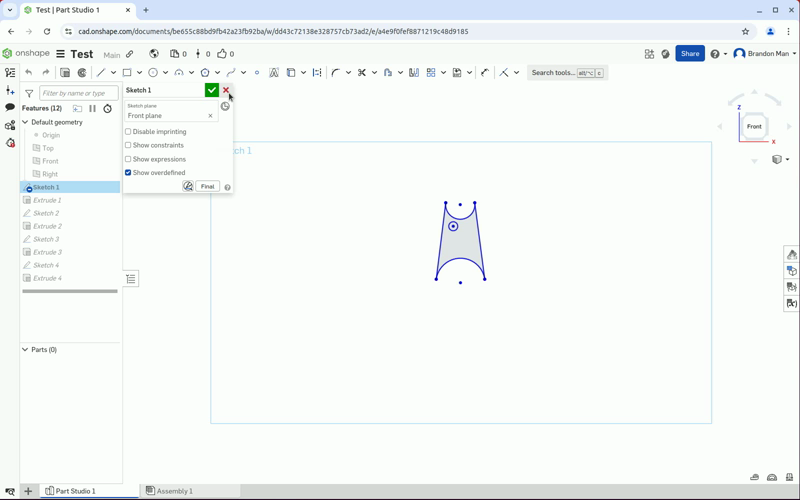
key(shift+s)
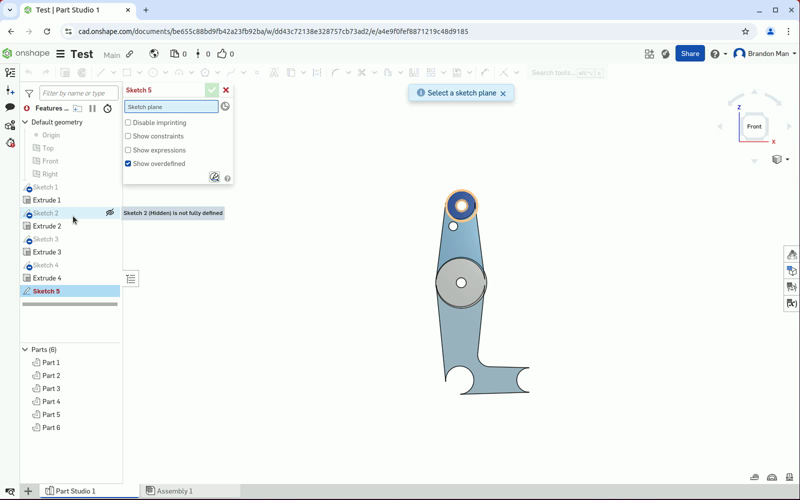
scroll(3)
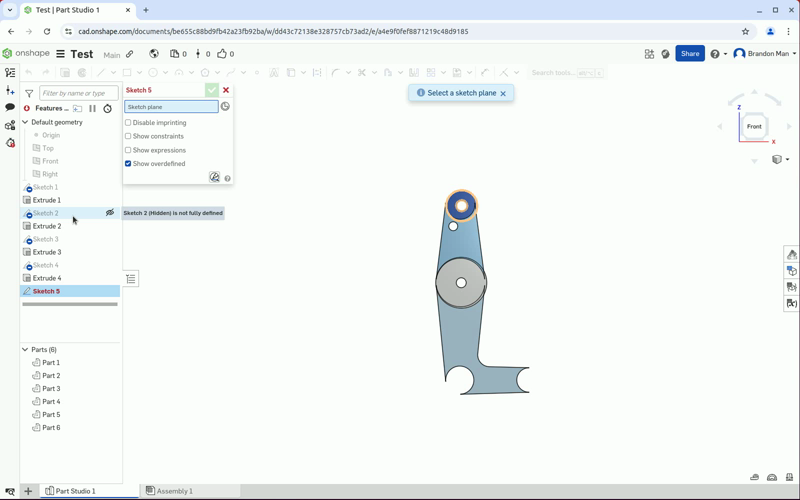
mouse_move(73, 163)
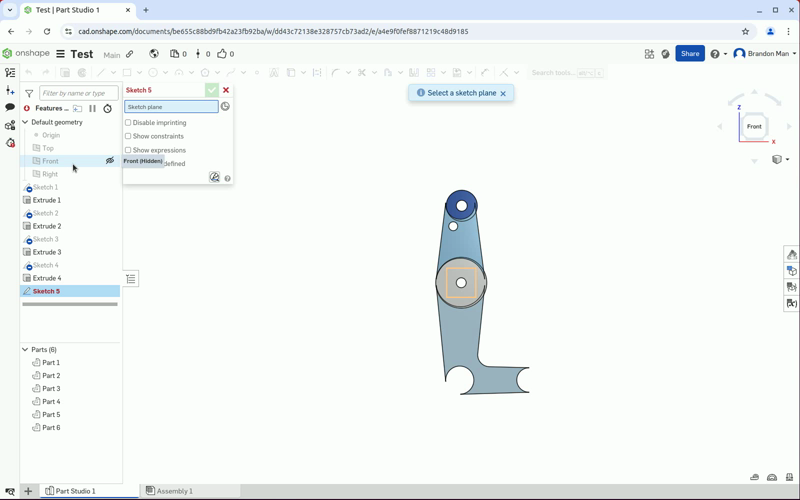
click(73, 163)
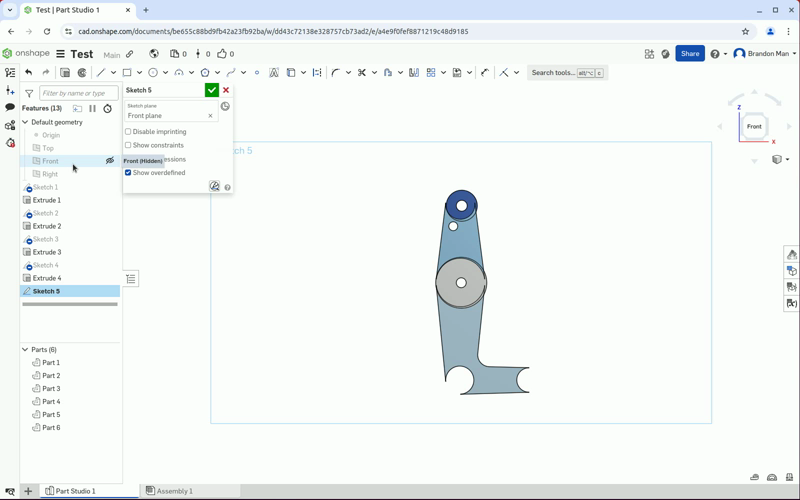
mouse_move(73, 352)
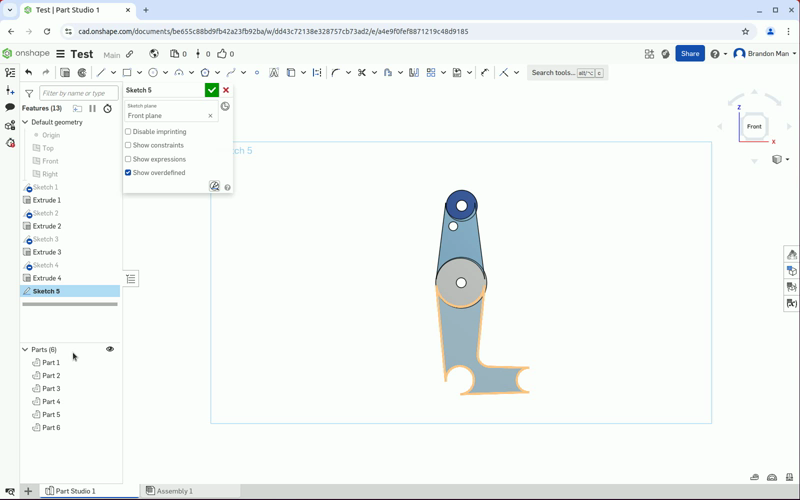
key(y)
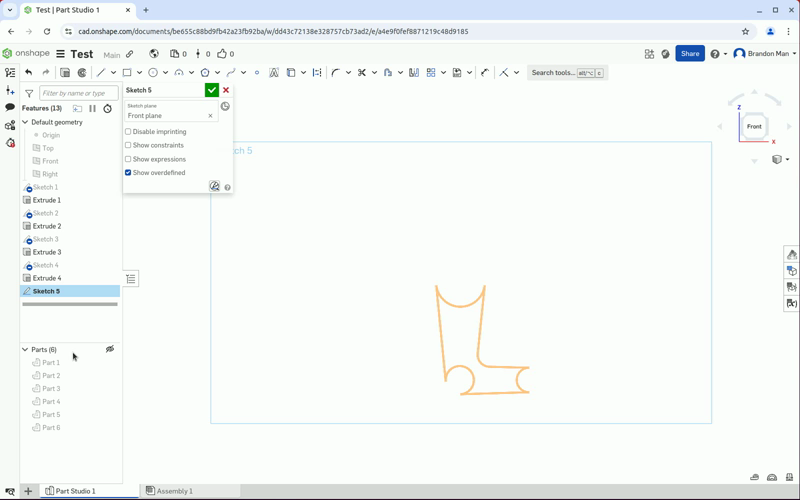
key(c)
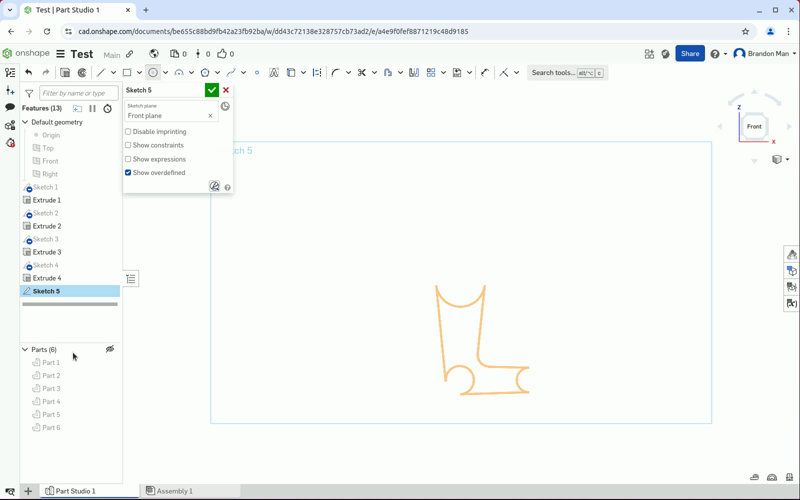
key_down(shift)
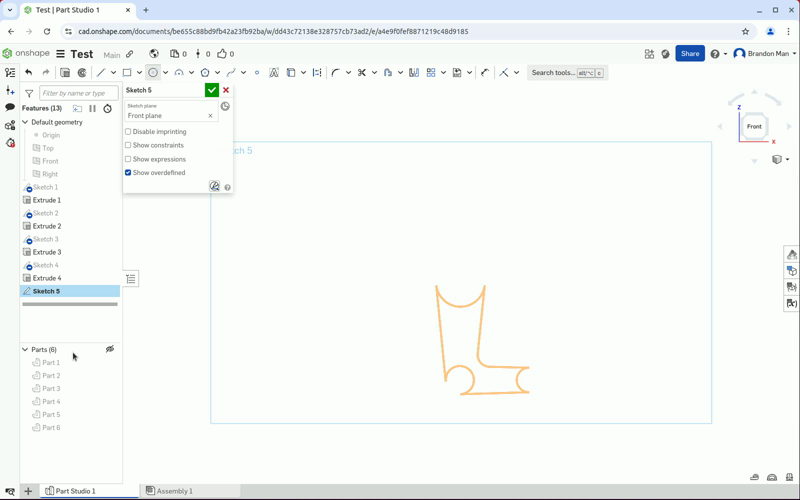
mouse_move(461, 381)
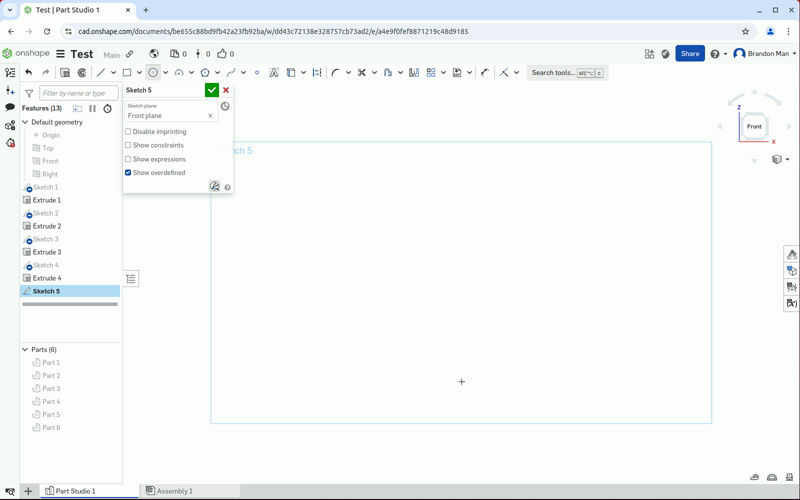
click(461, 381)
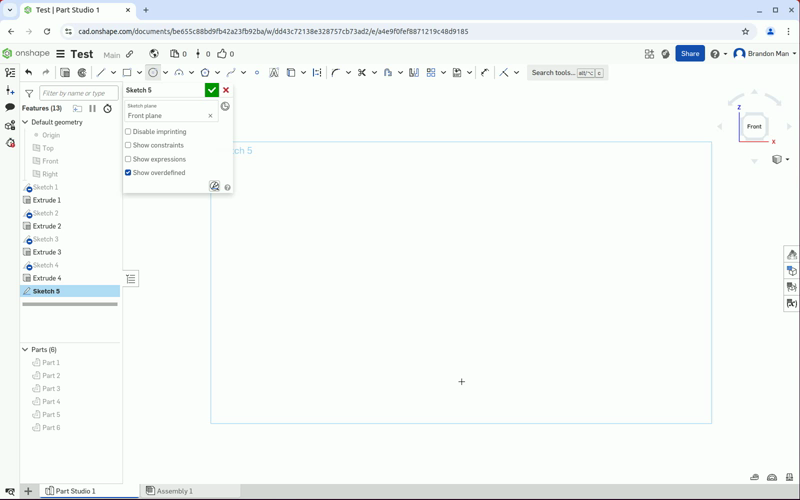
key_up(shift)
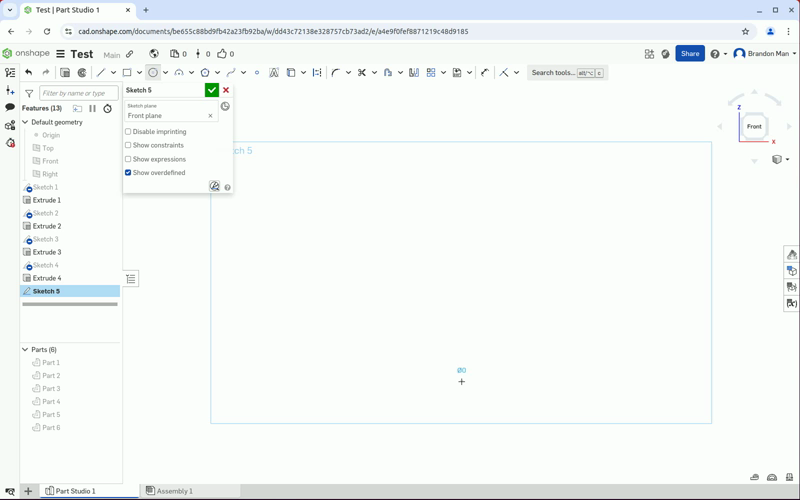
mouse_move(477, 381)
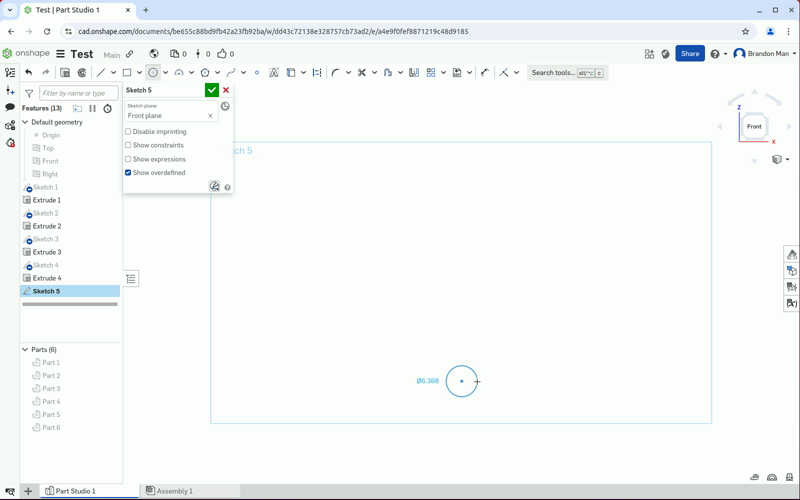
click(477, 381)
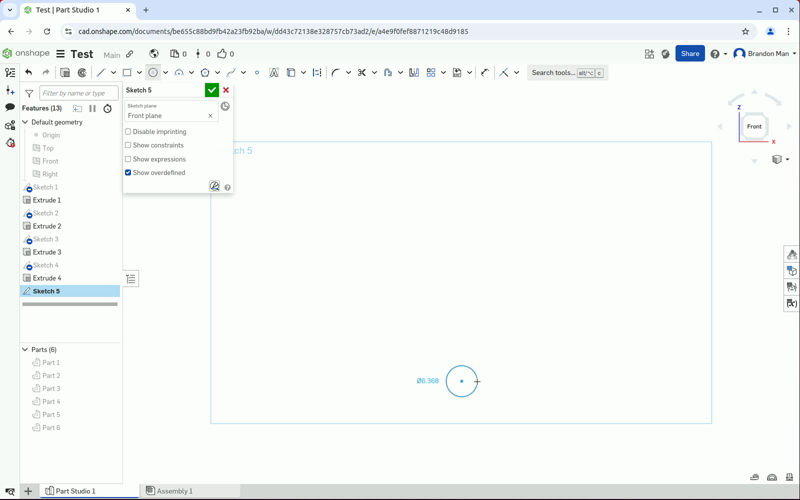
key(esc)
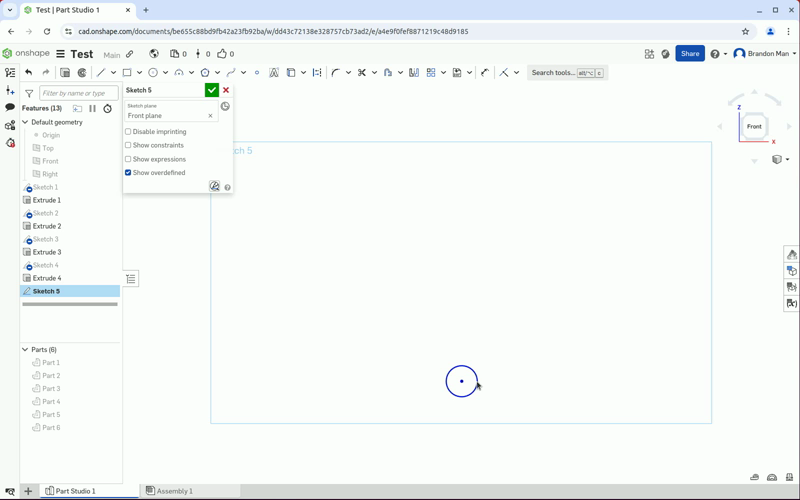
key(c)
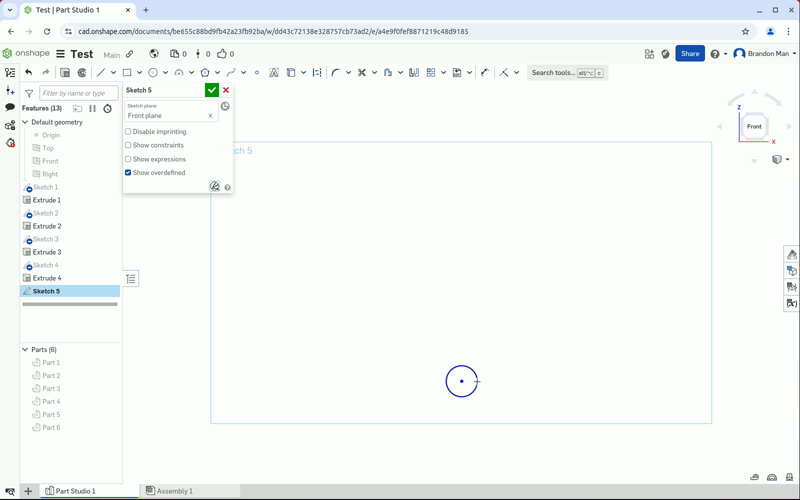
key_down(shift)
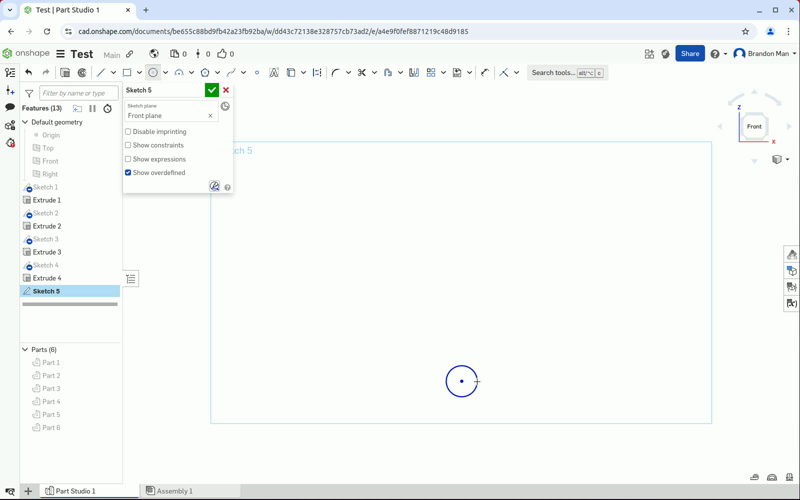
mouse_move(461, 381)
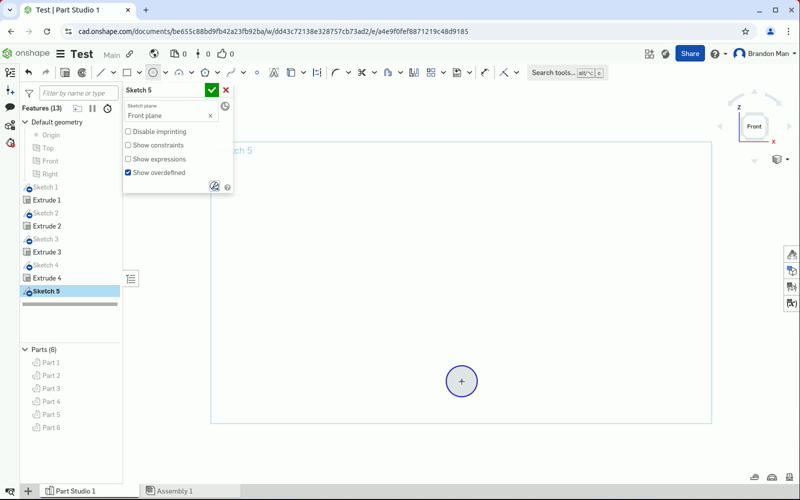
click(461, 381)
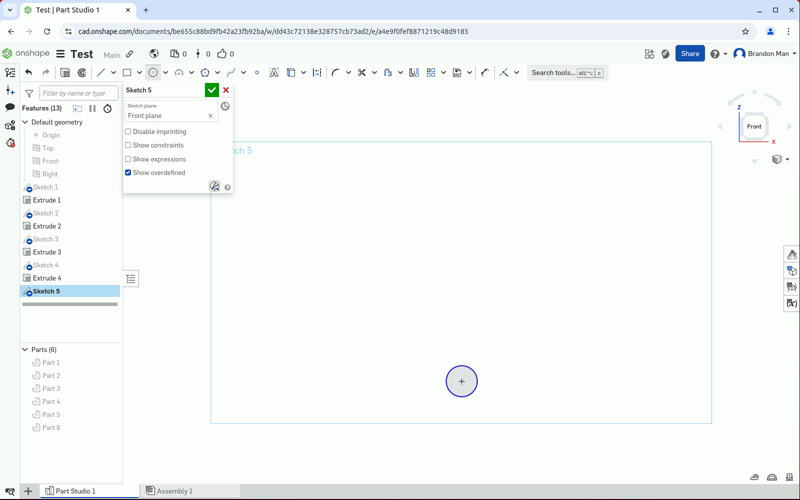
key_up(shift)
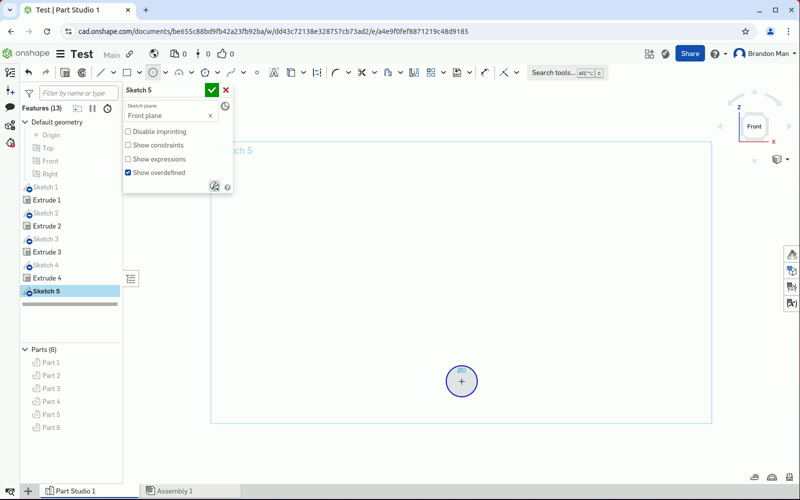
mouse_move(467, 381)
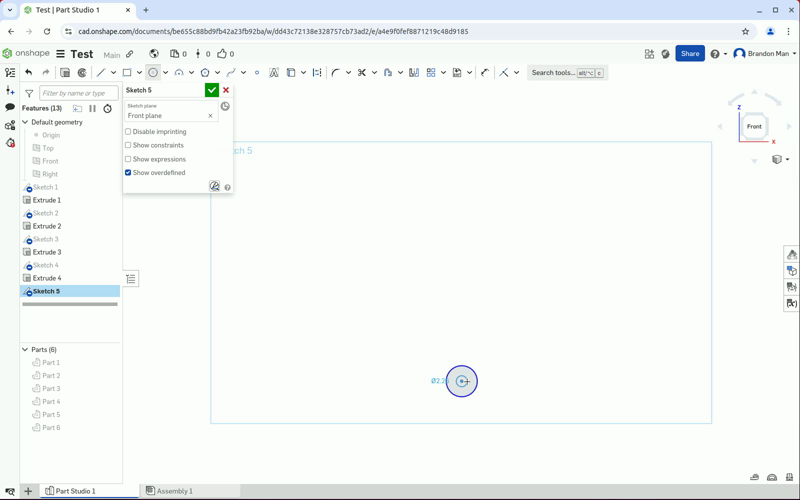
click(467, 381)
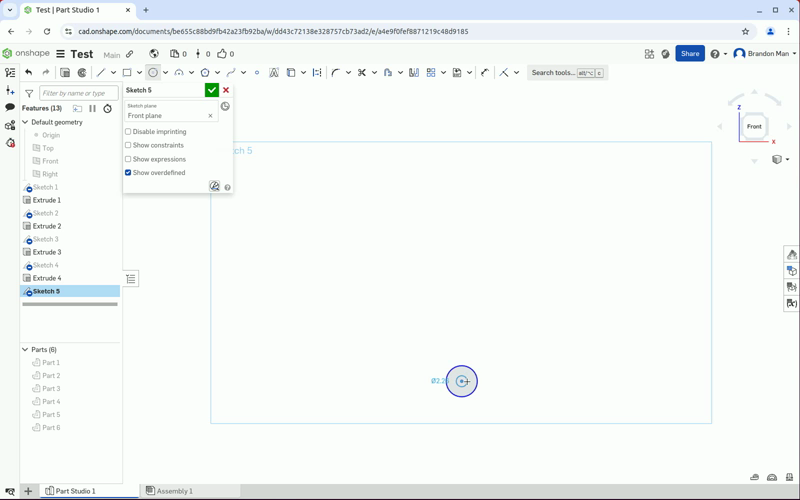
key(esc)
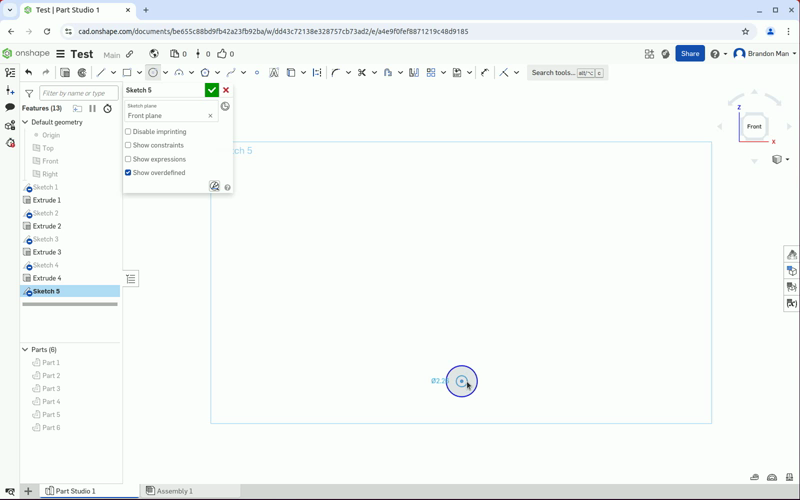
mouse_move(456, 379)
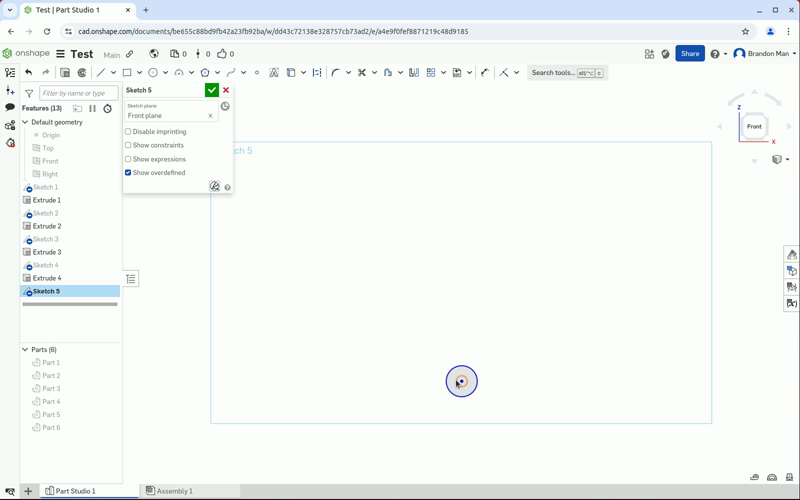
scroll(6)
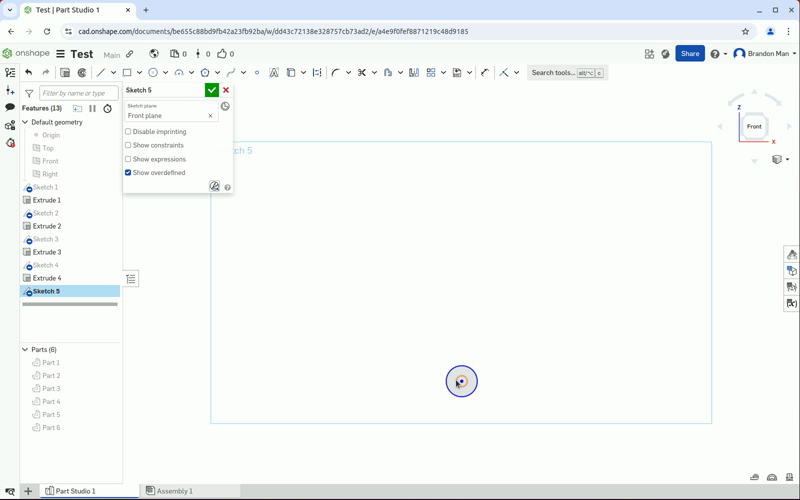
scroll(6)
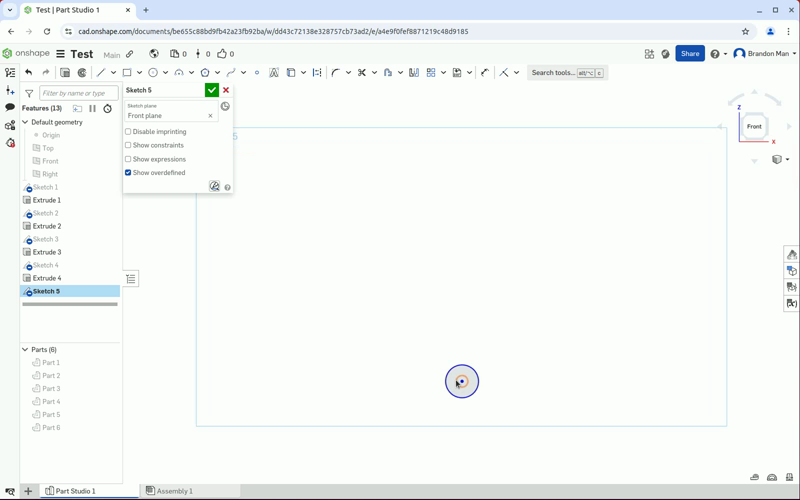
scroll(6)
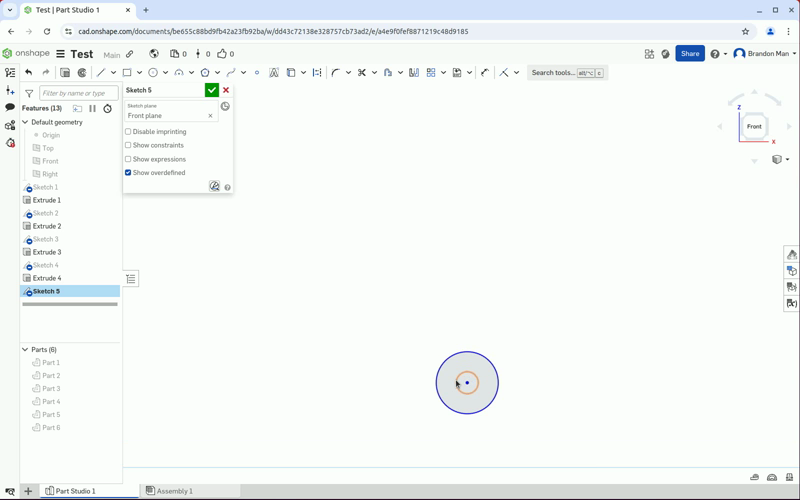
scroll(6)
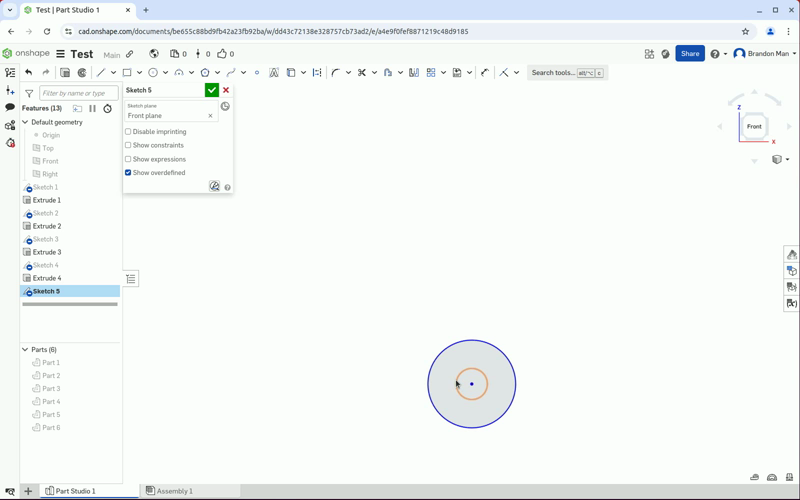
scroll(6)
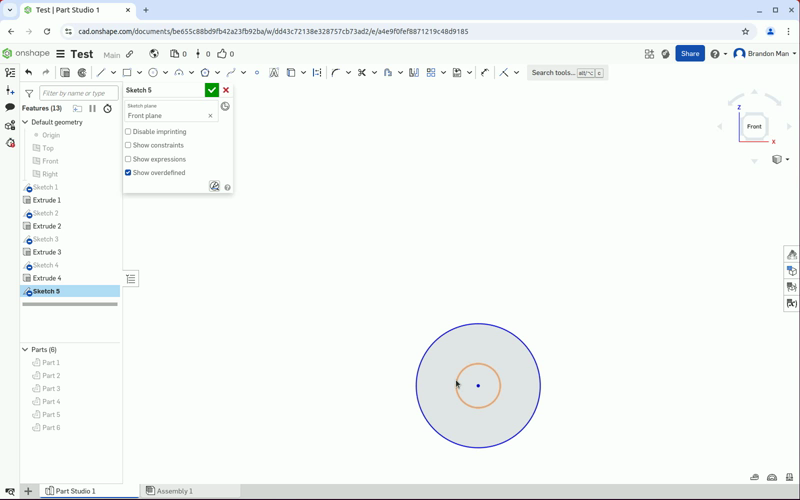
scroll(6)
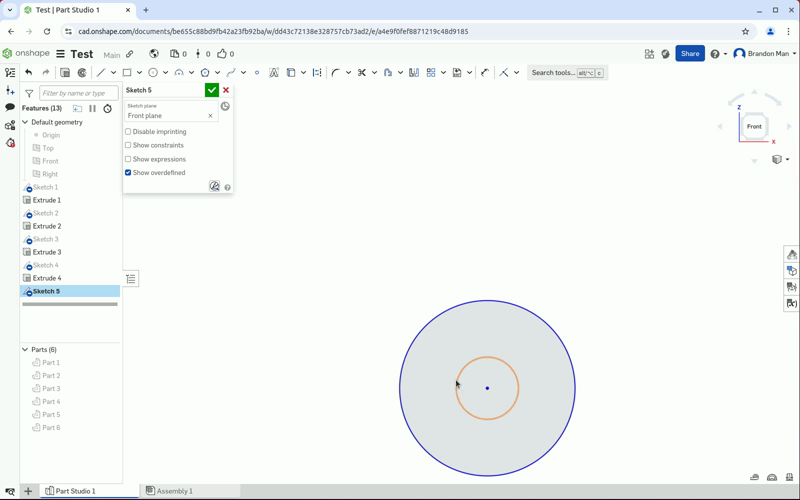
scroll(6)
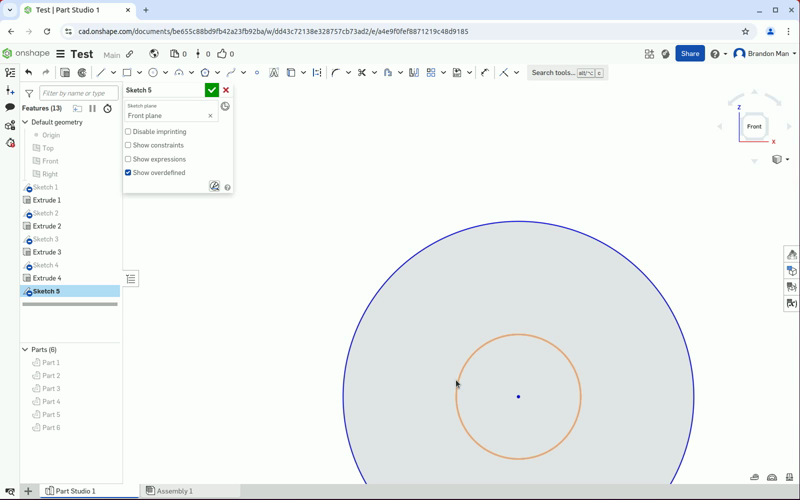
click(456, 379)
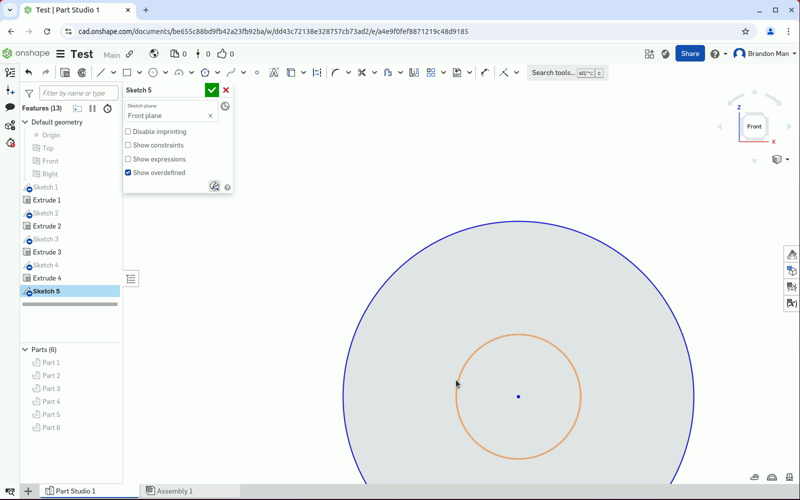
scroll(-6)
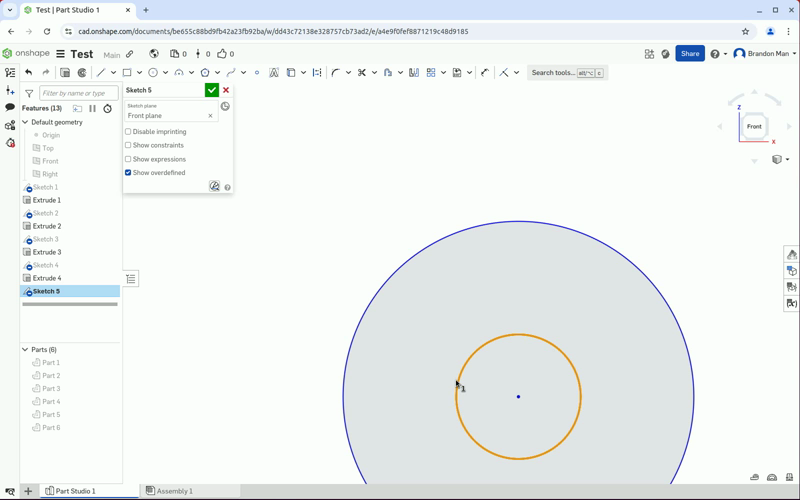
scroll(-6)
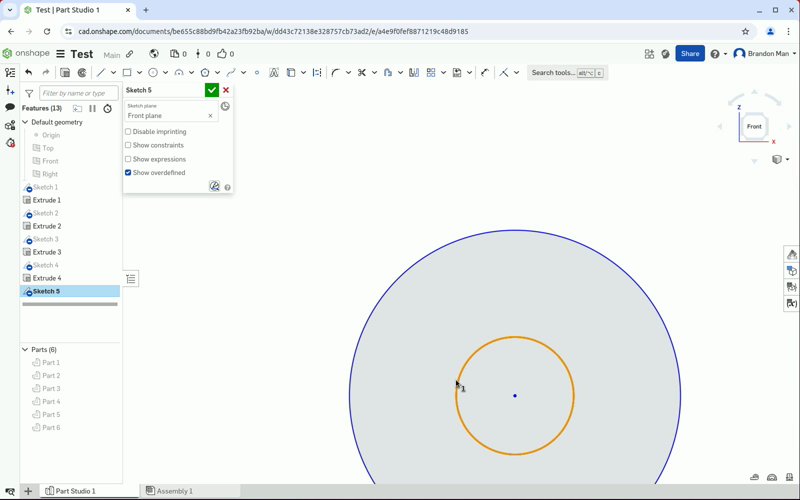
scroll(-6)
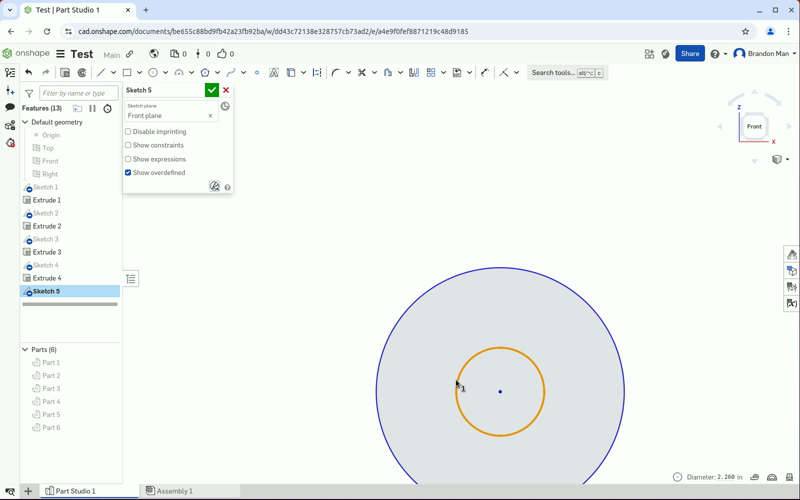
scroll(-6)
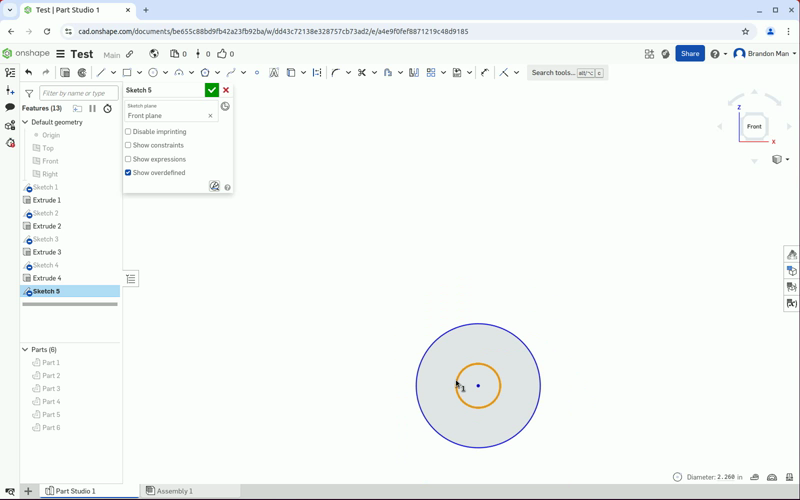
scroll(-6)
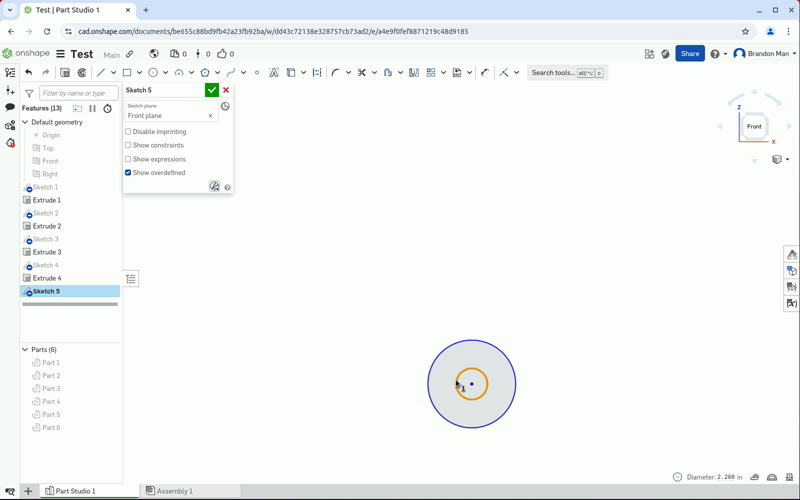
scroll(-6)
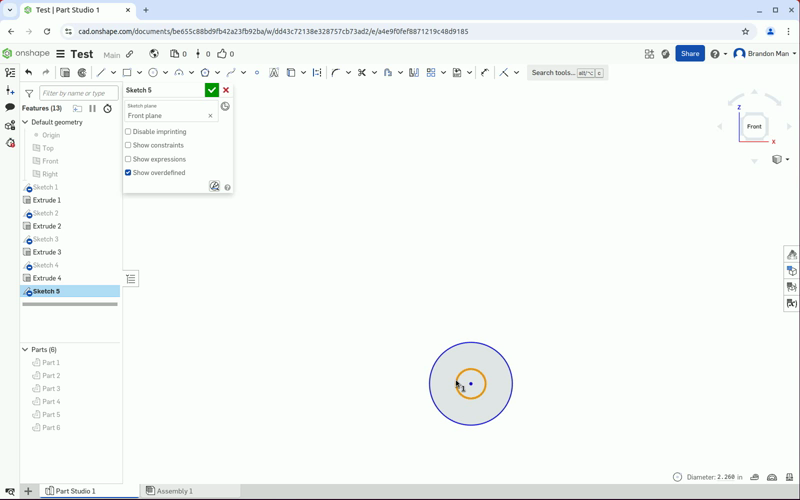
scroll(-6)
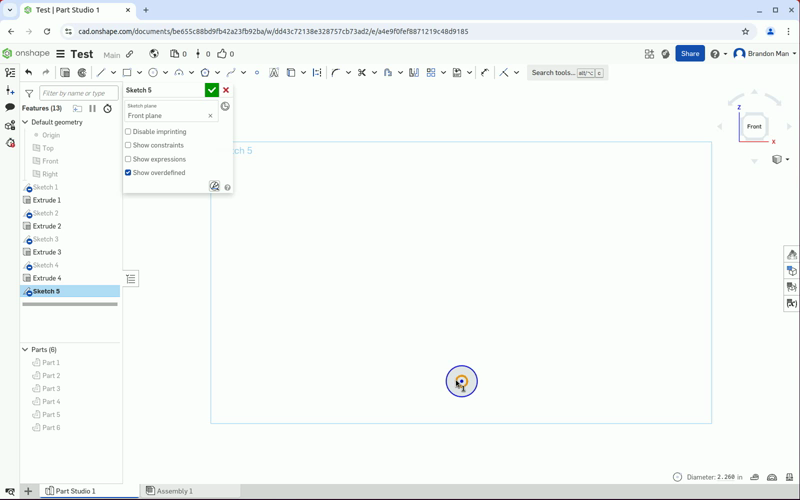
mouse_move(73, 352)
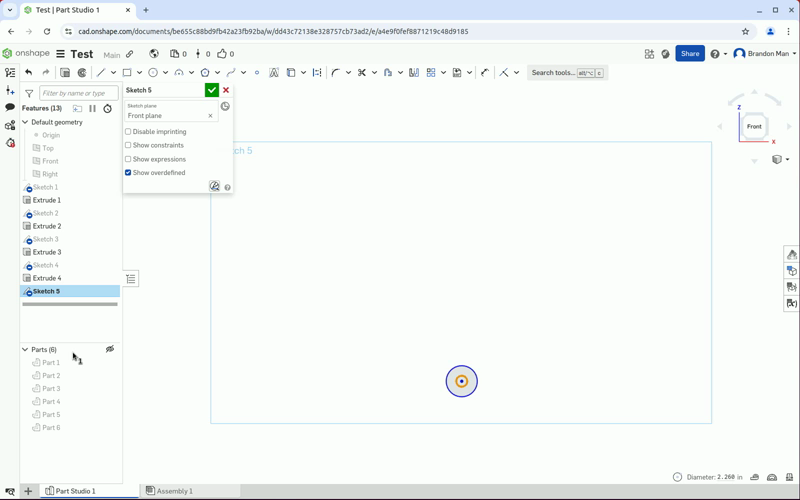
key(shift+y)
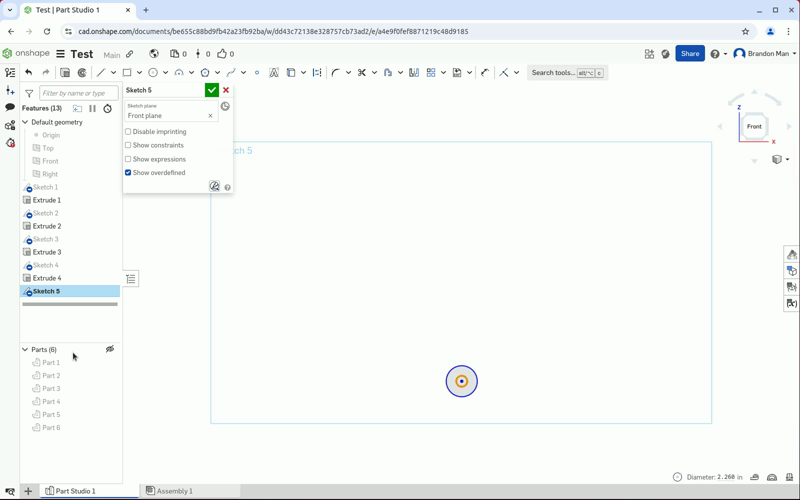
key(shift+e)
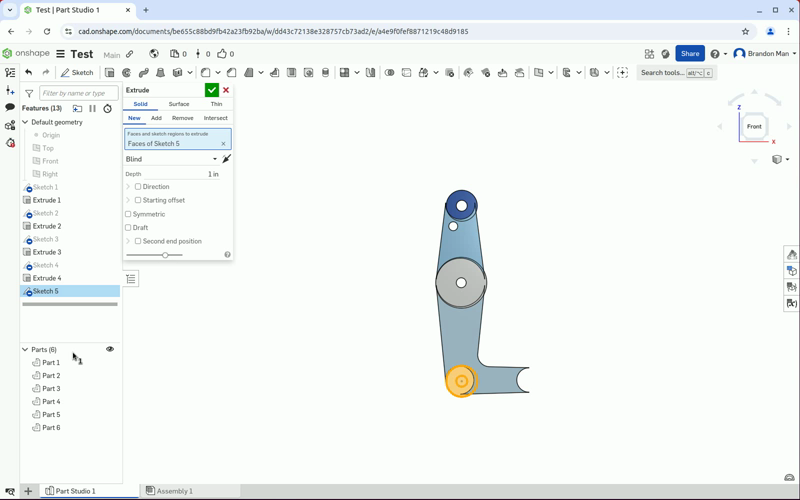
mouse_move(143, 106)
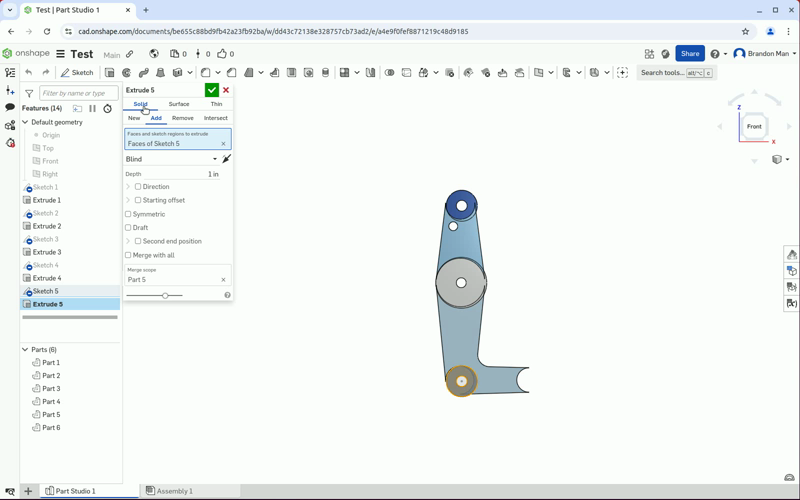
click(143, 106)
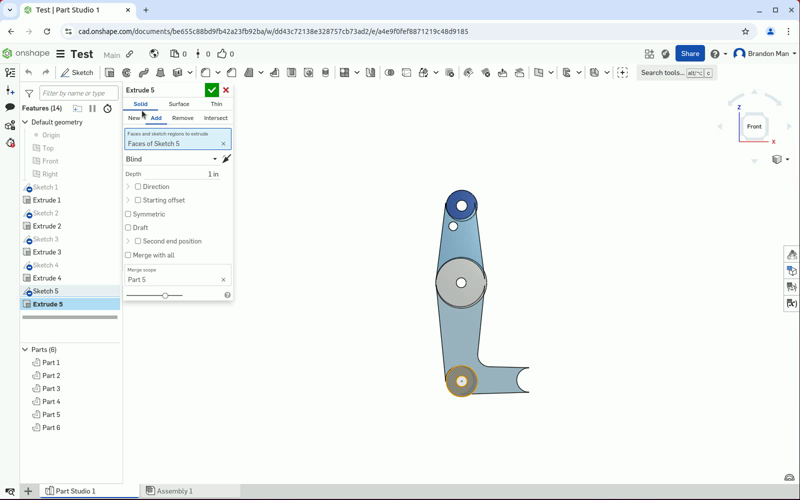
mouse_move(137, 120)
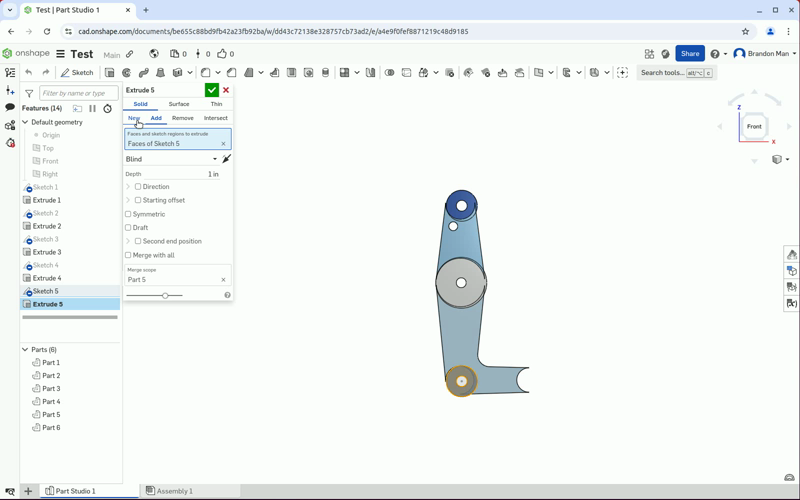
click(137, 120)
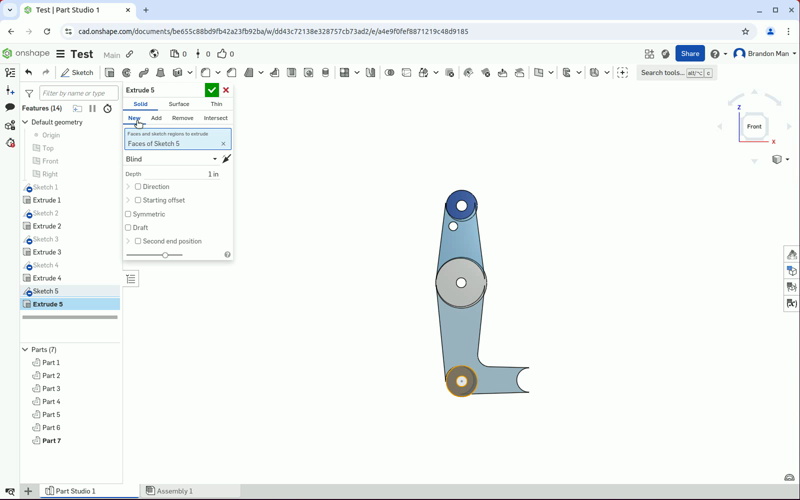
key(tab, 4)
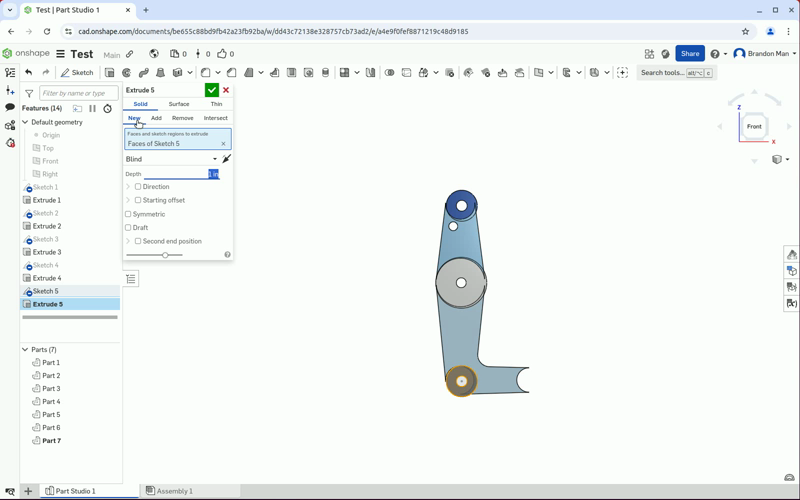
text(0.963)
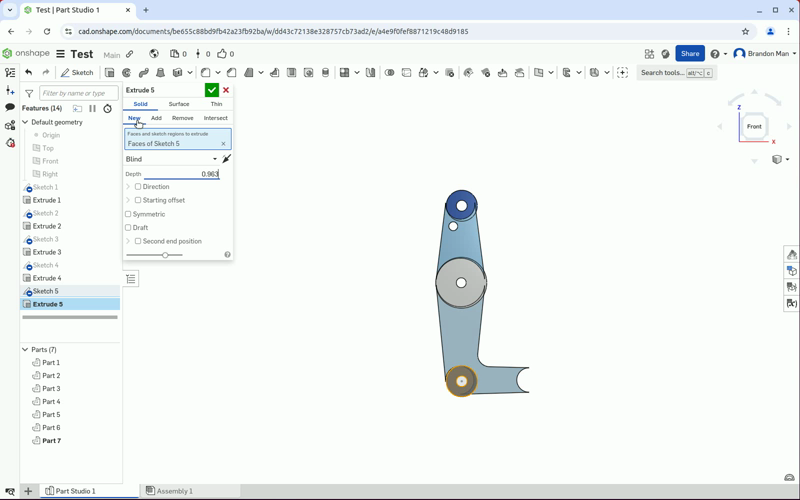
key(enter)
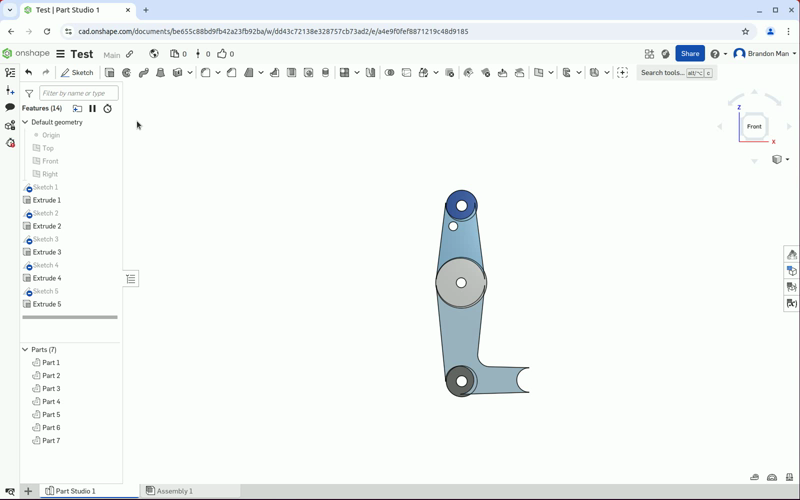
key(shift+h)
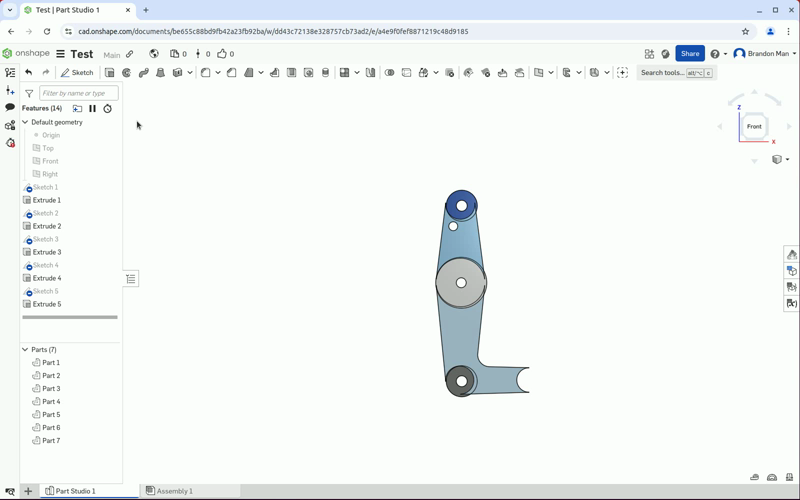
key(shift+h)
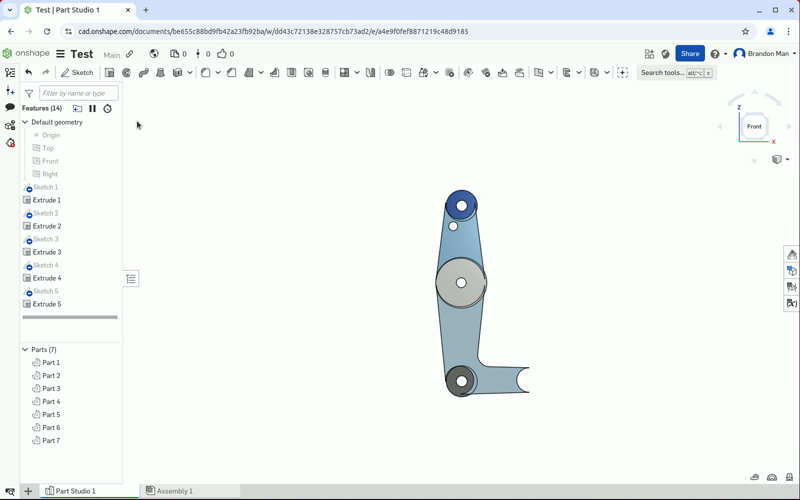
mouse_move(73, 189)
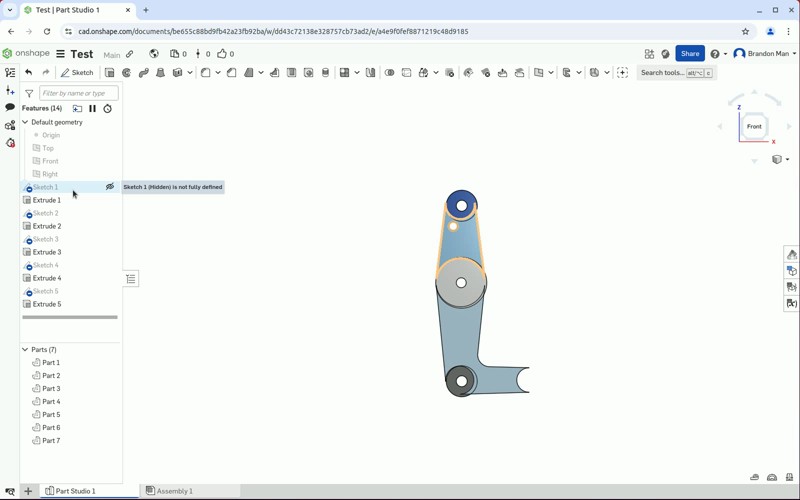
click(73, 189)
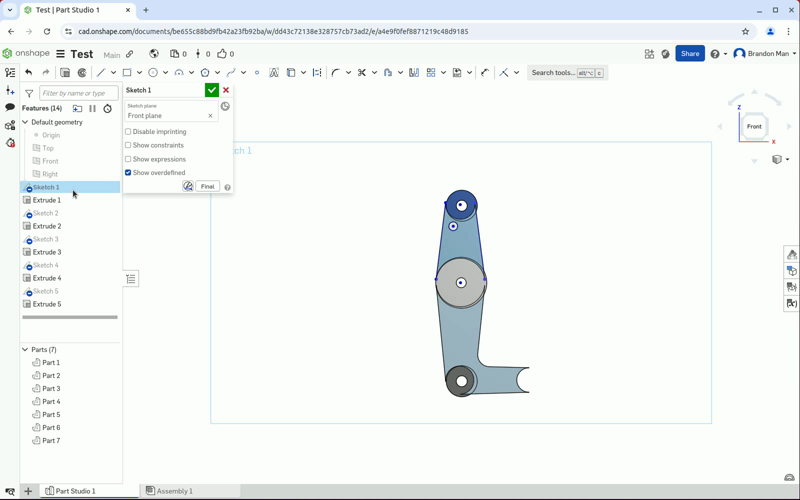
mouse_move(229, 92)
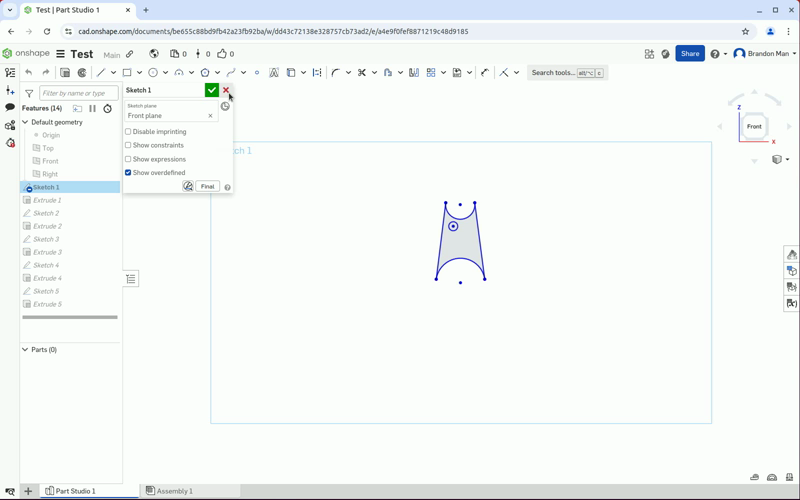
click(229, 92)
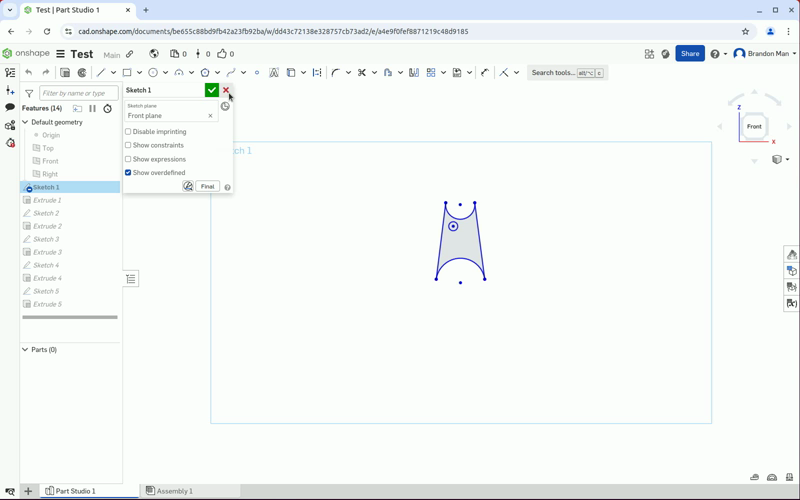
key(shift+s)
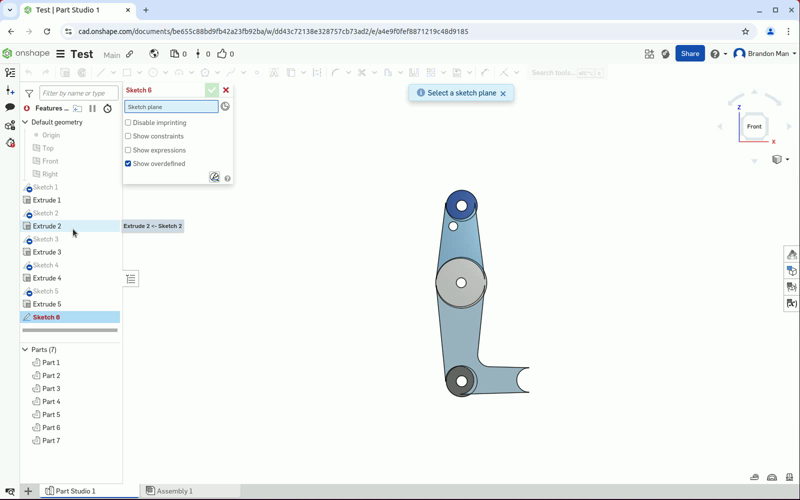
scroll(3)
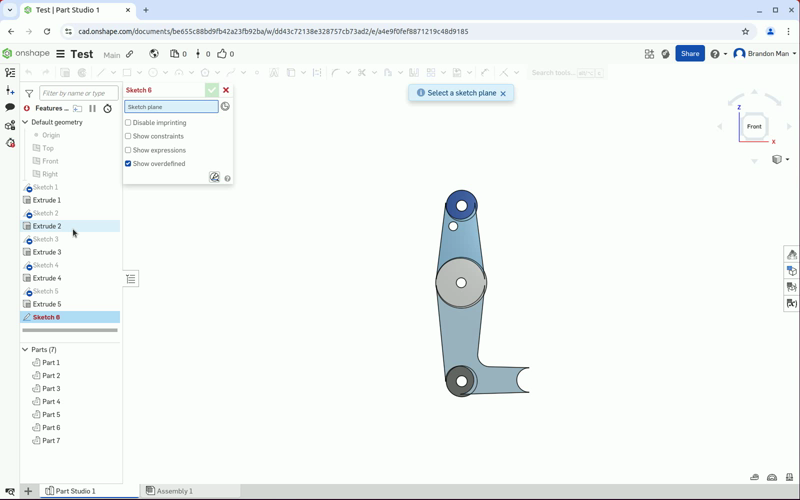
mouse_move(73, 163)
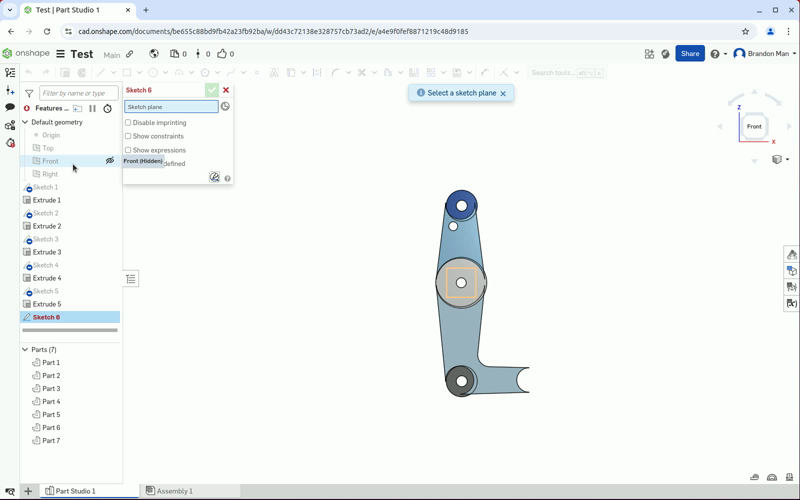
click(73, 163)
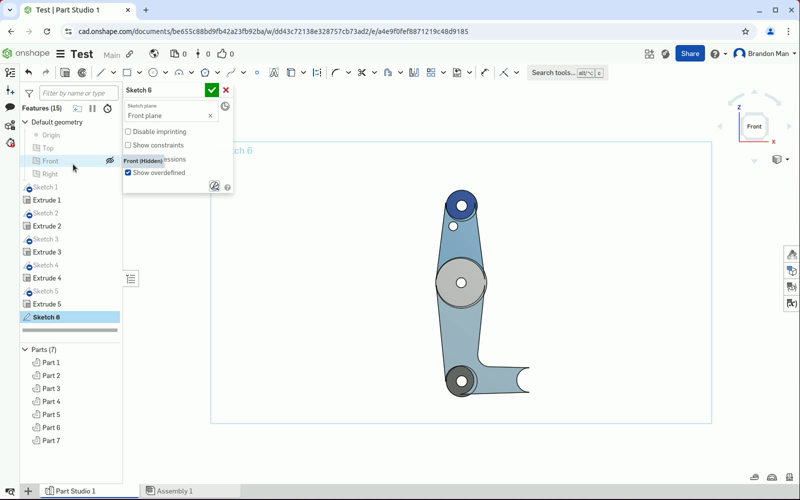
mouse_move(73, 352)
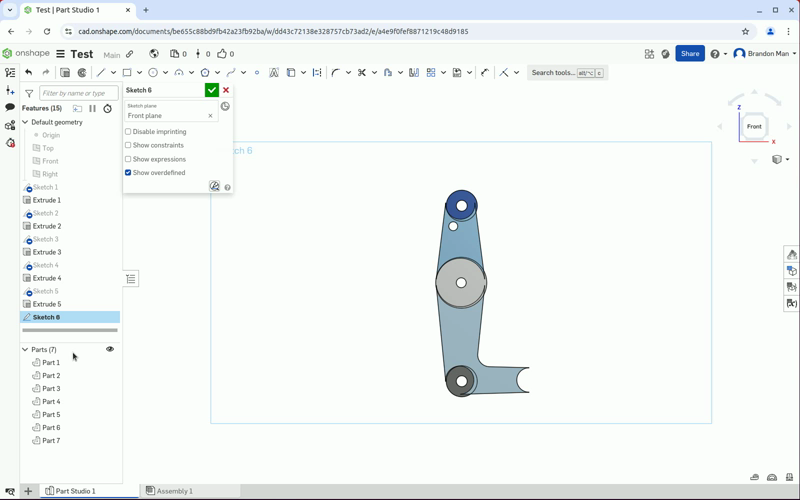
key(y)
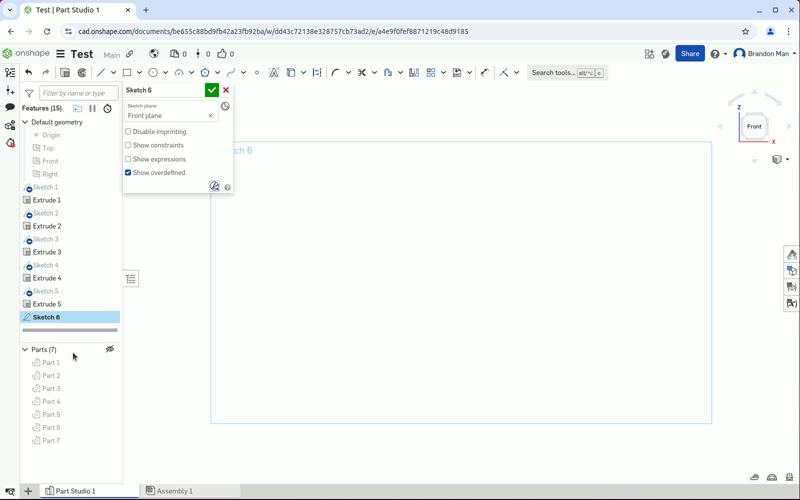
key(c)
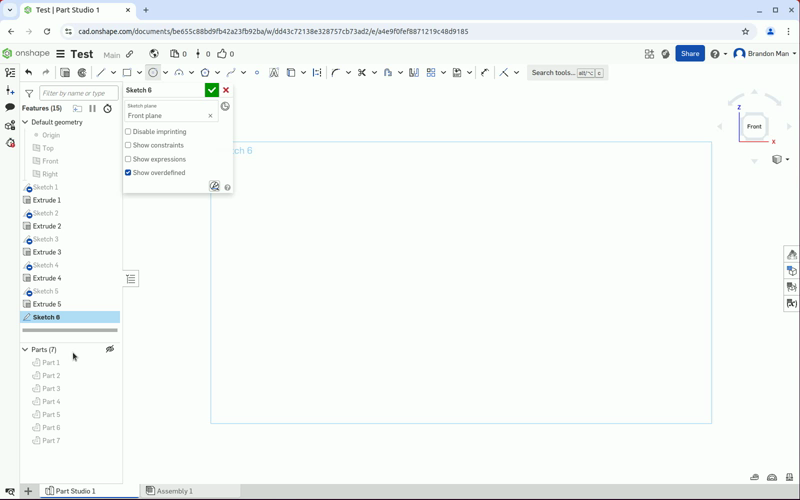
key_down(shift)
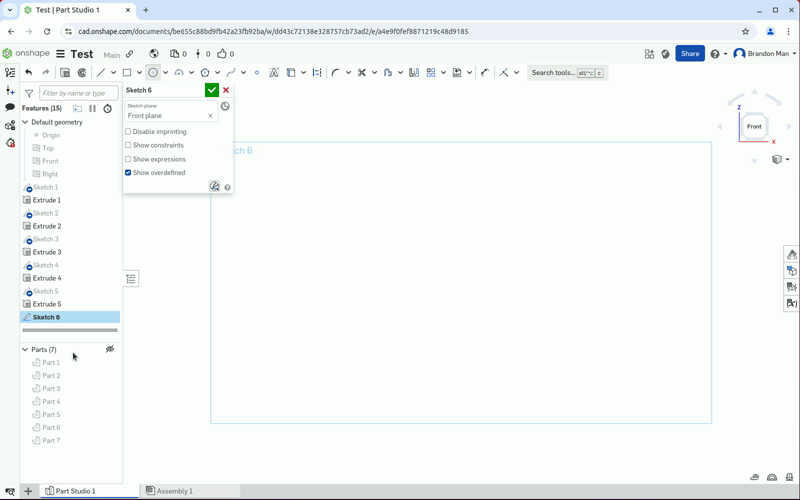
mouse_move(529, 381)
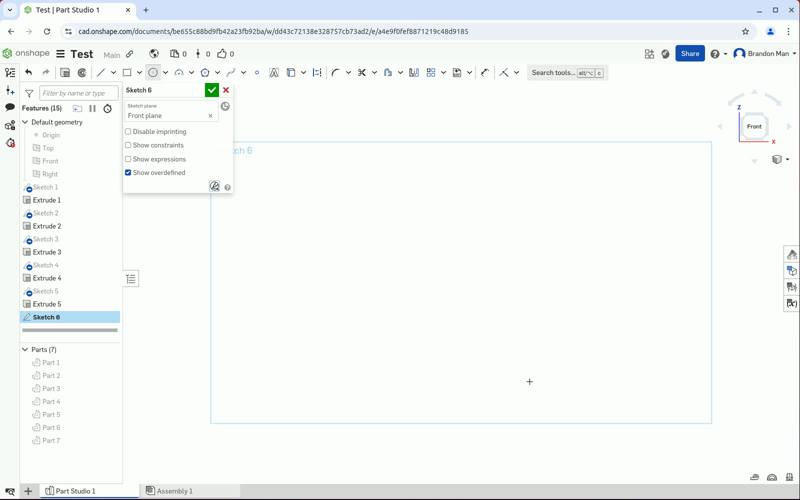
click(529, 381)
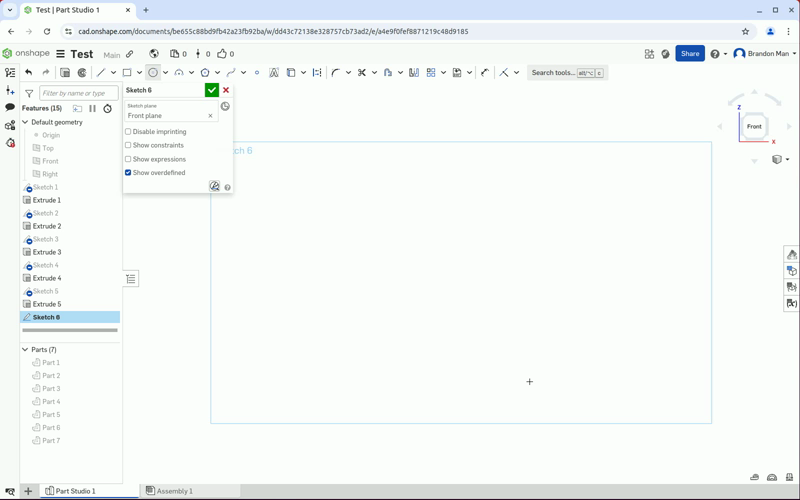
key_up(shift)
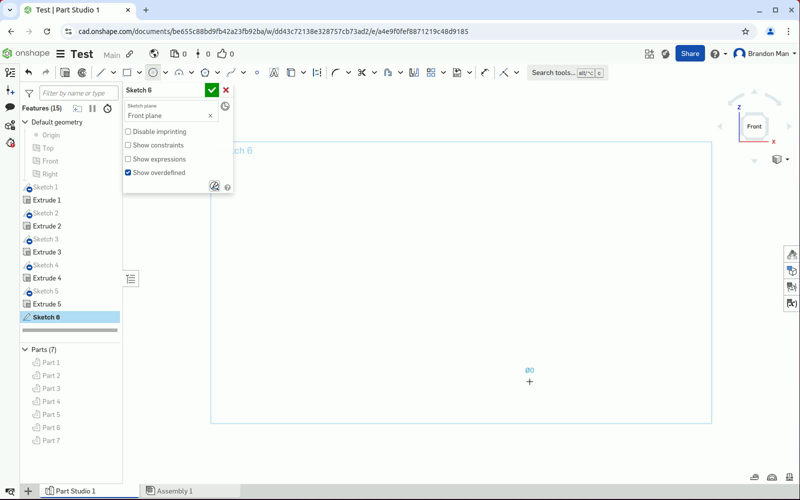
mouse_move(542, 381)
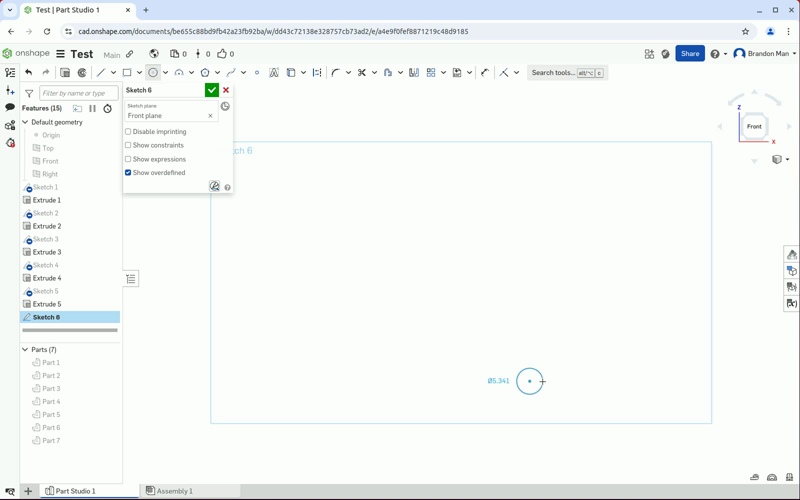
click(542, 381)
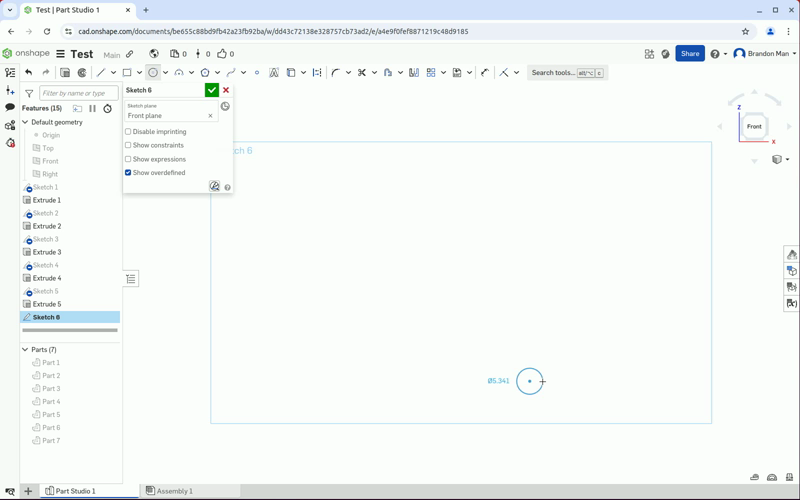
key(esc)
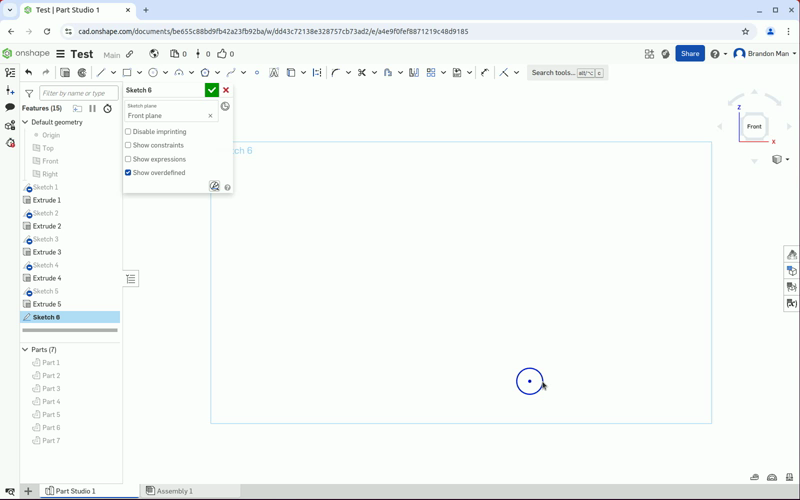
key(c)
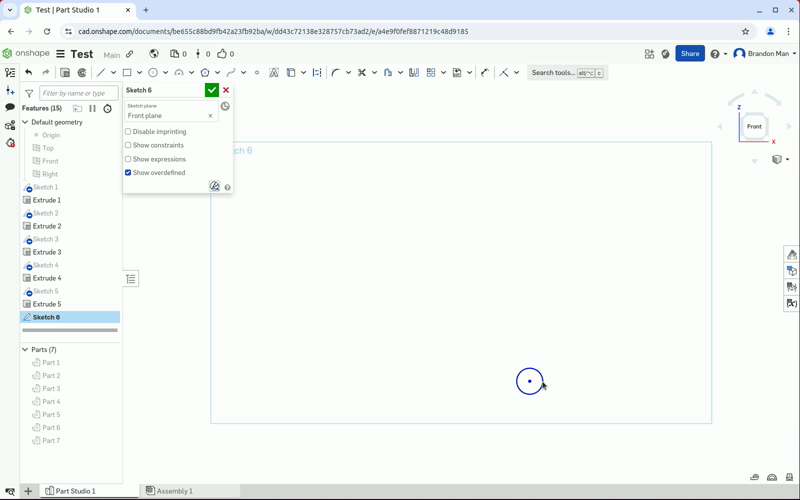
key_down(shift)
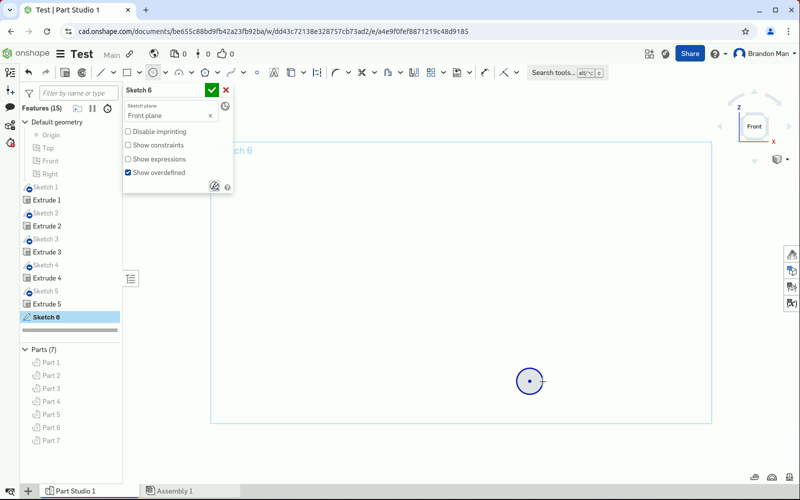
mouse_move(529, 381)
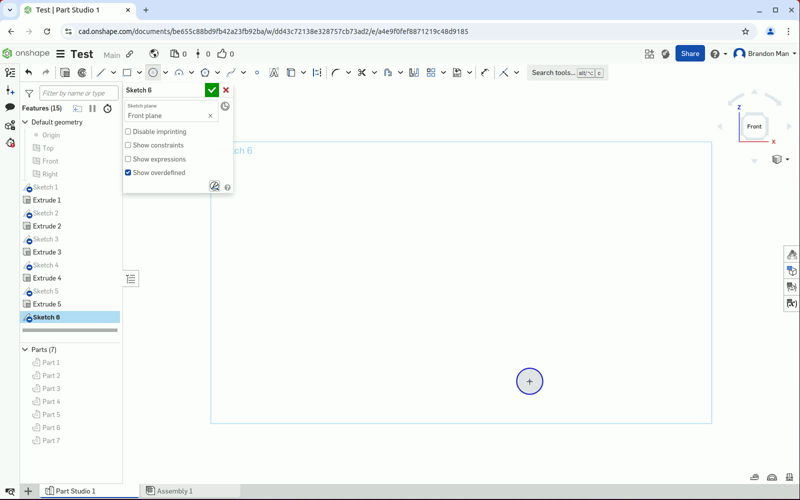
click(529, 381)
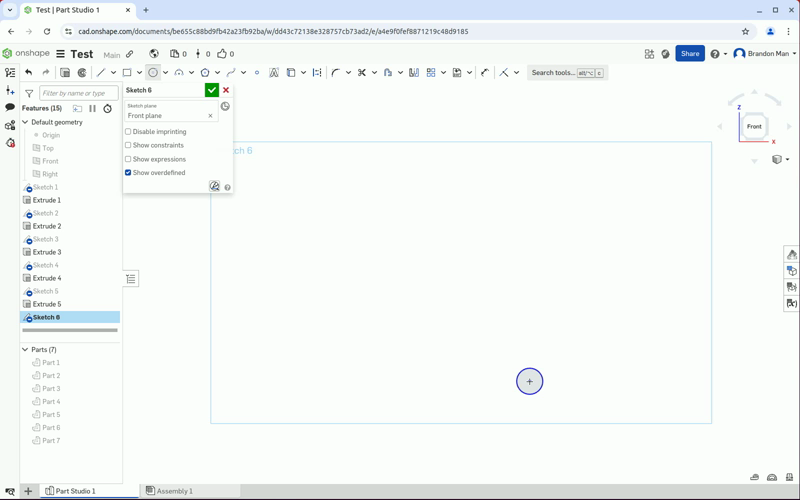
key_up(shift)
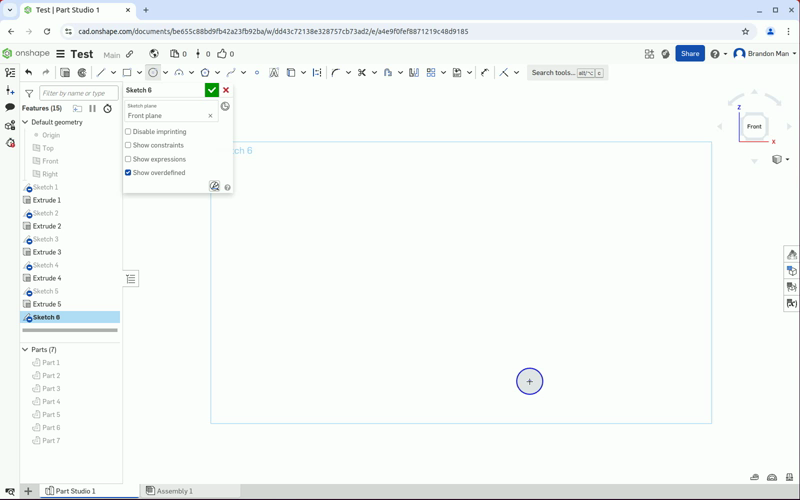
mouse_move(534, 381)
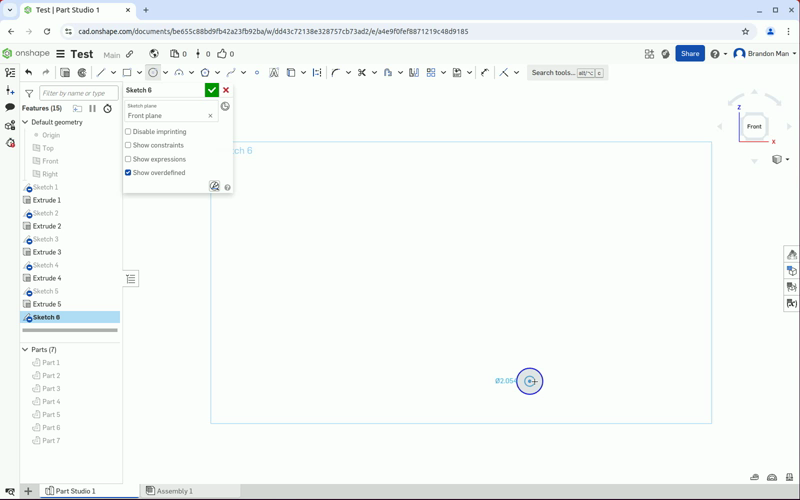
click(534, 381)
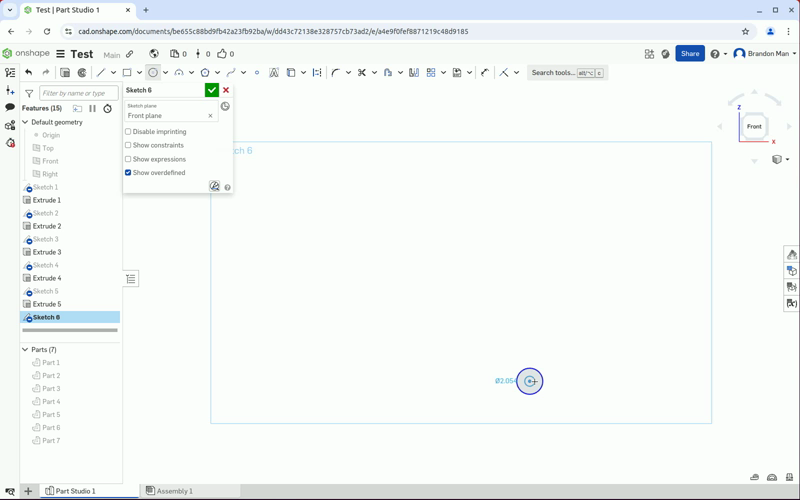
key(esc)
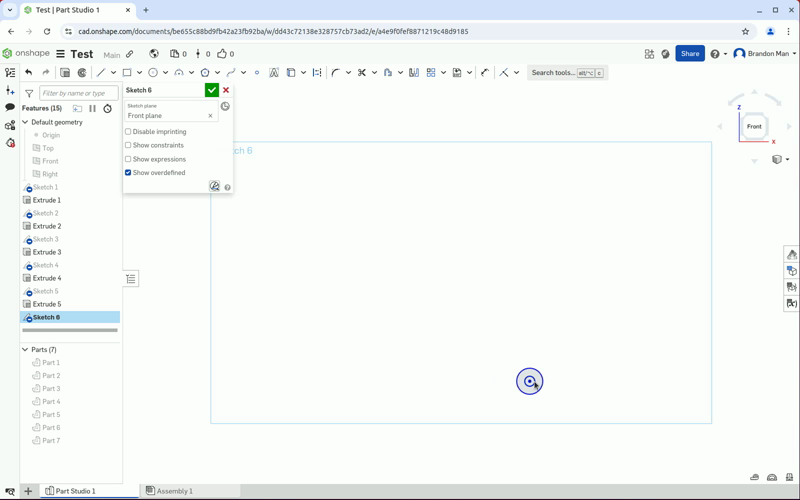
mouse_move(538, 384)
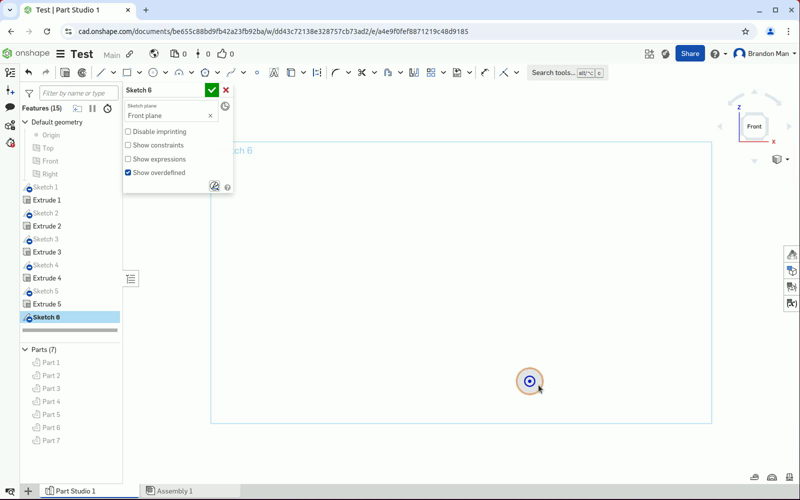
scroll(6)
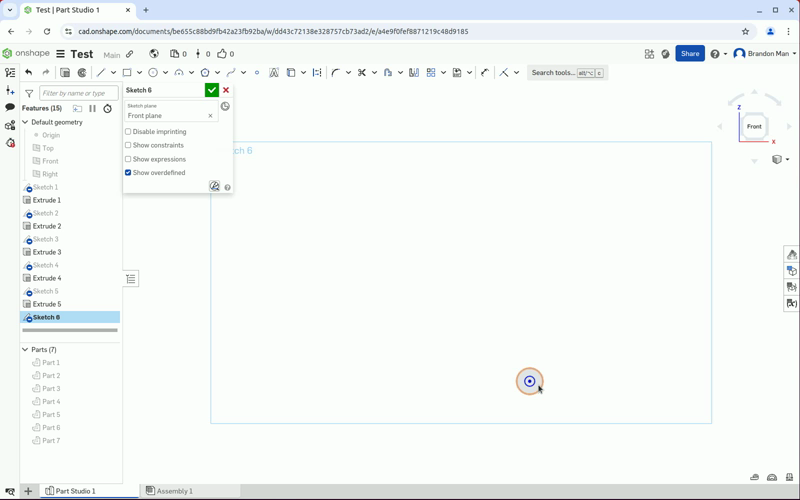
scroll(6)
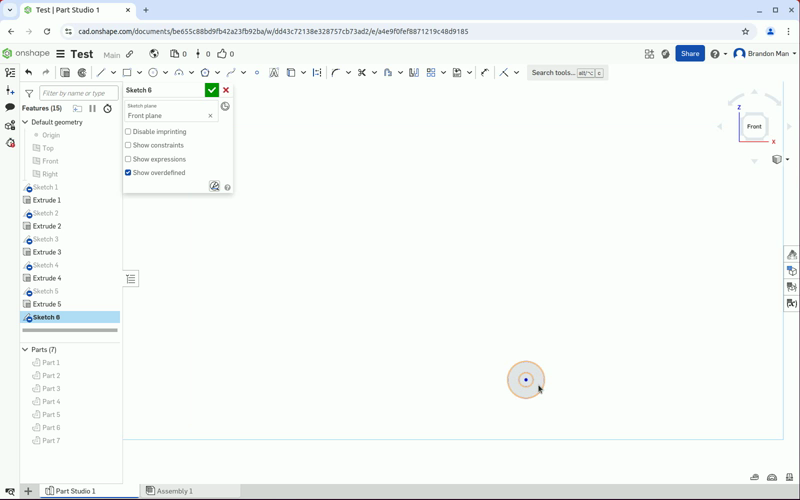
scroll(6)
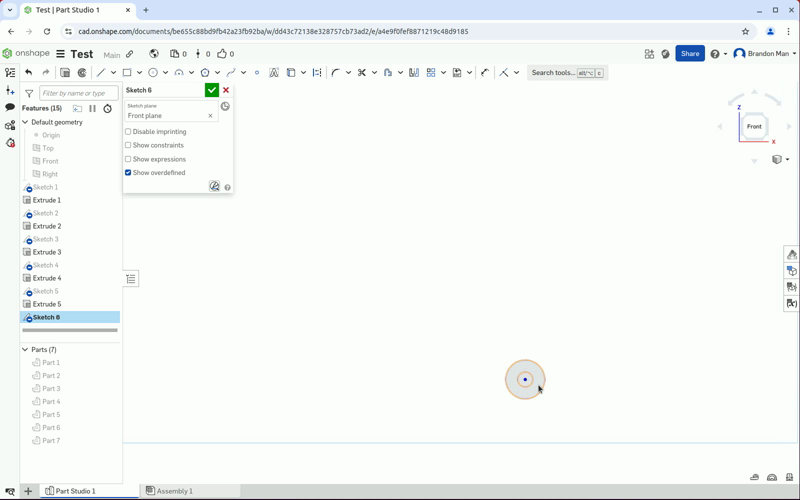
scroll(6)
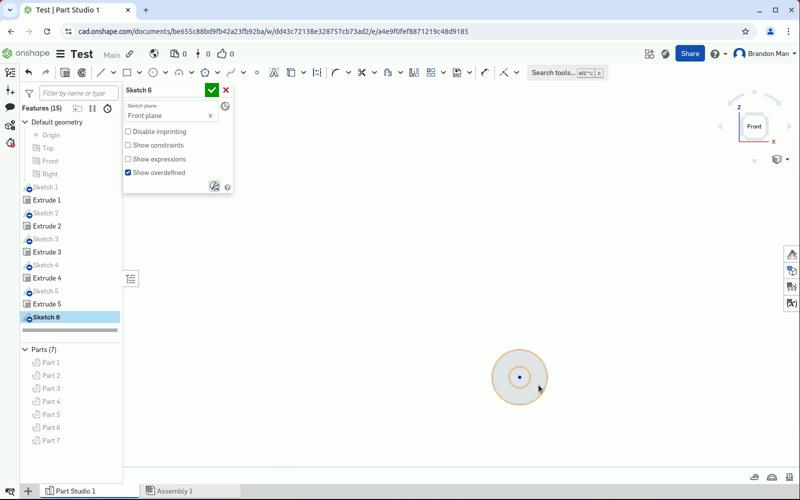
scroll(6)
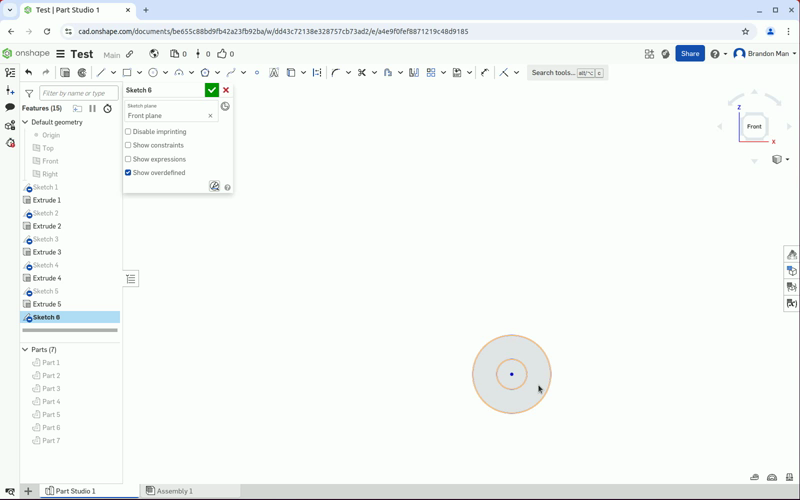
scroll(6)
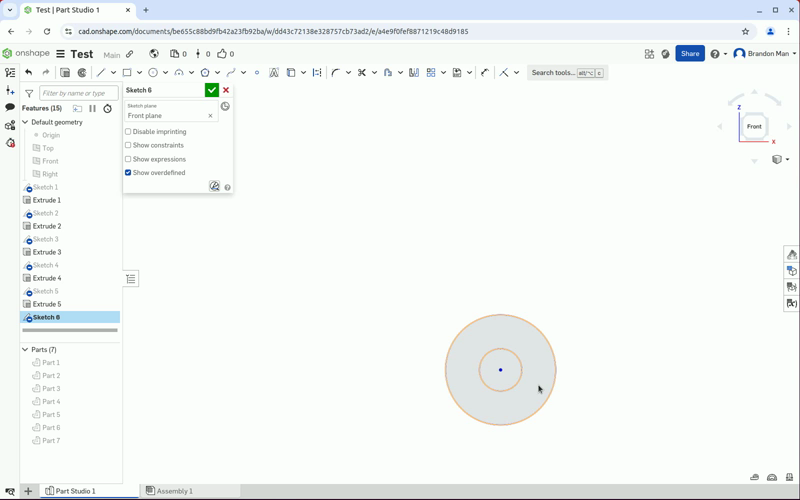
scroll(6)
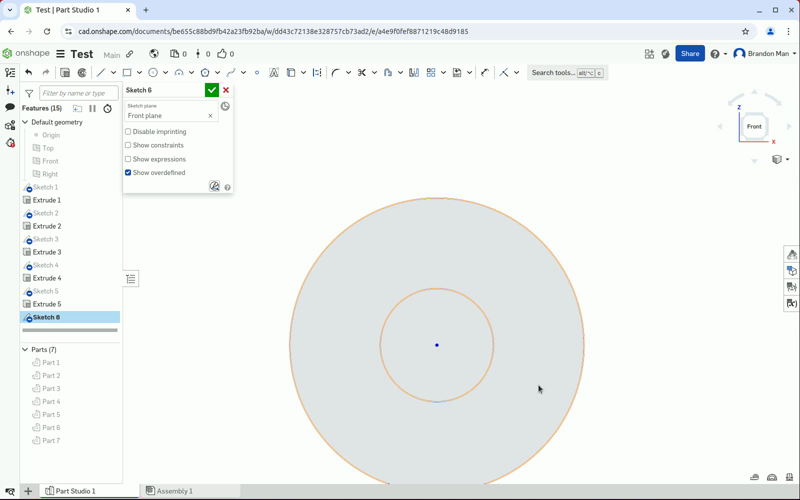
click(538, 384)
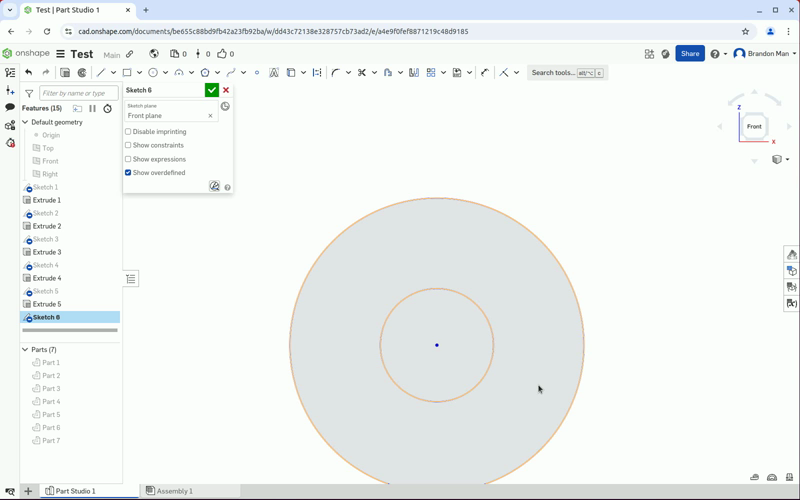
scroll(-6)
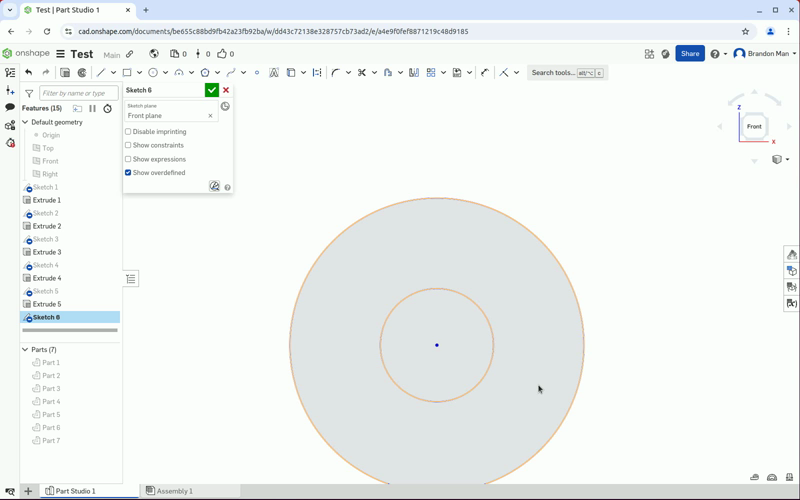
scroll(-6)
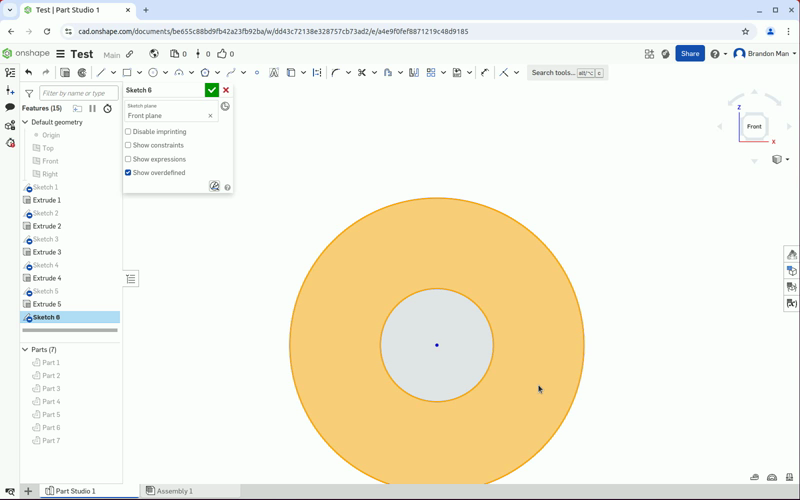
scroll(-6)
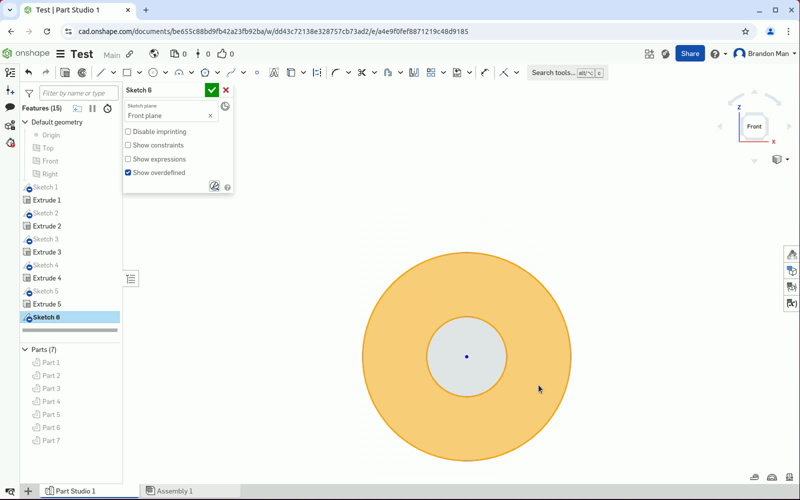
scroll(-6)
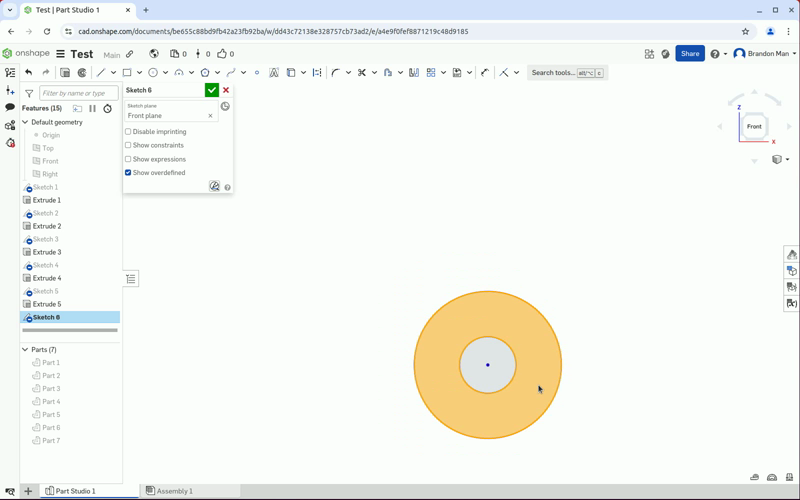
scroll(-6)
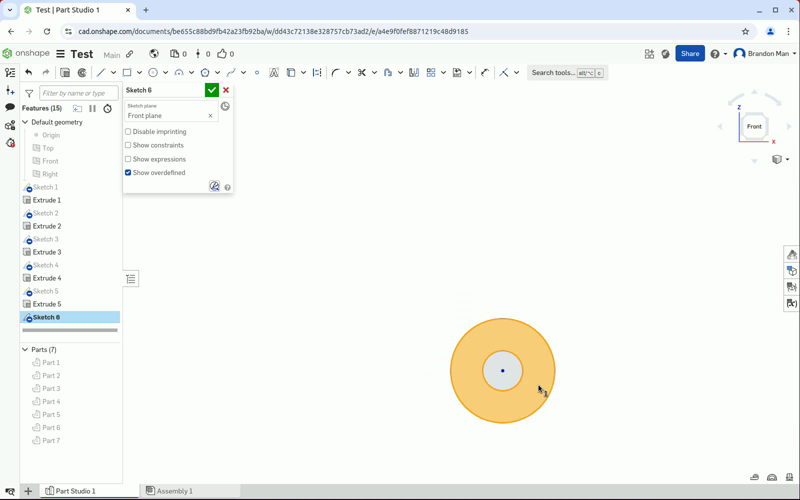
scroll(-6)
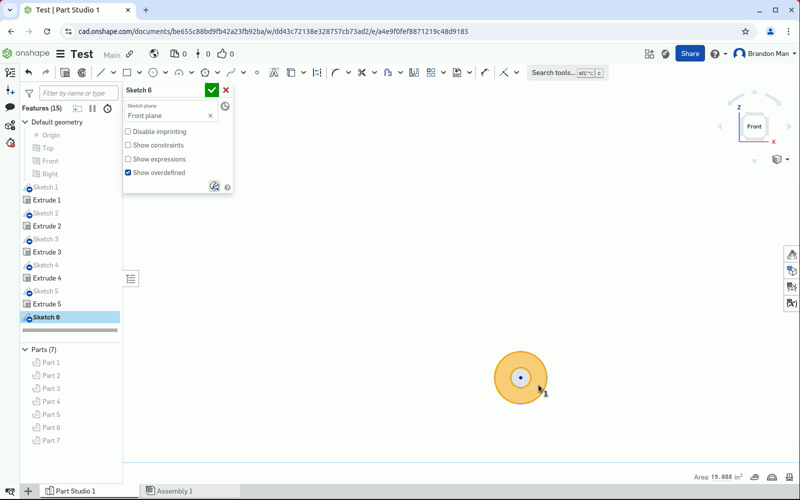
scroll(-6)
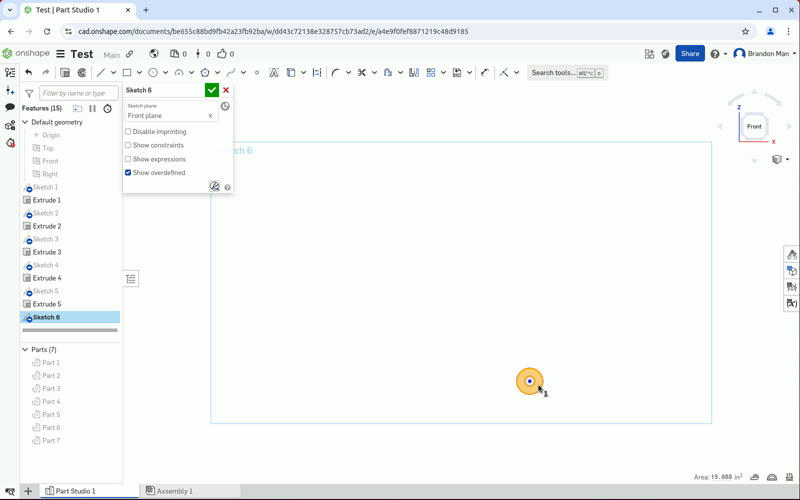
mouse_move(73, 352)
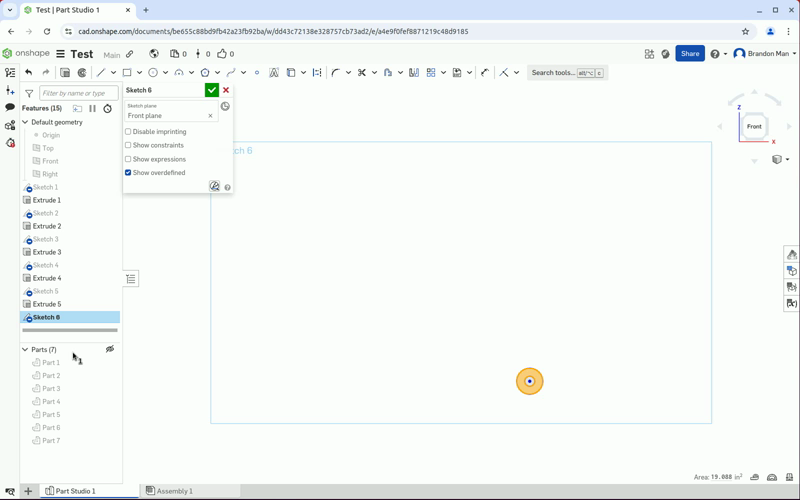
key(shift+y)
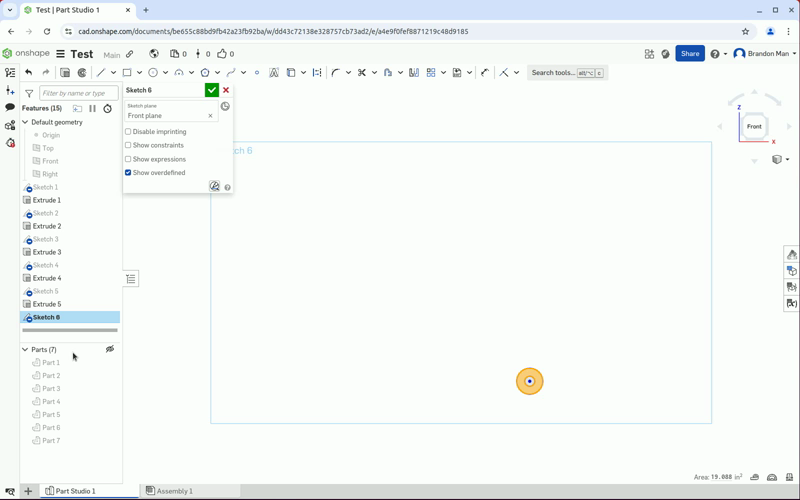
key(shift+e)
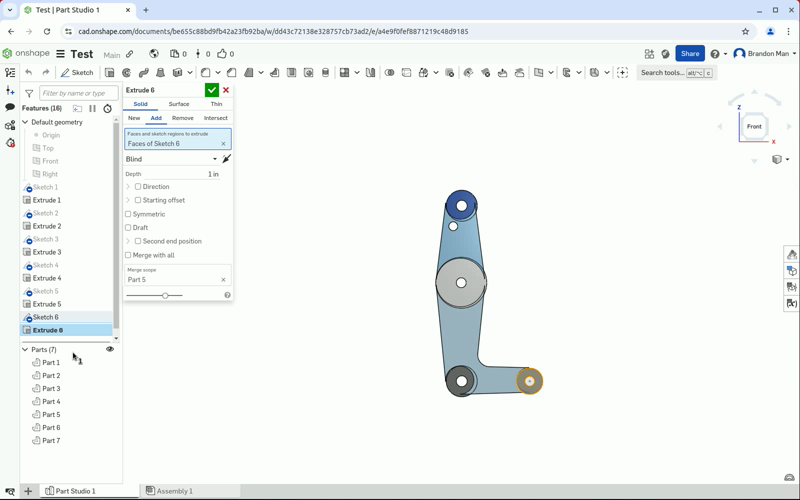
mouse_move(143, 106)
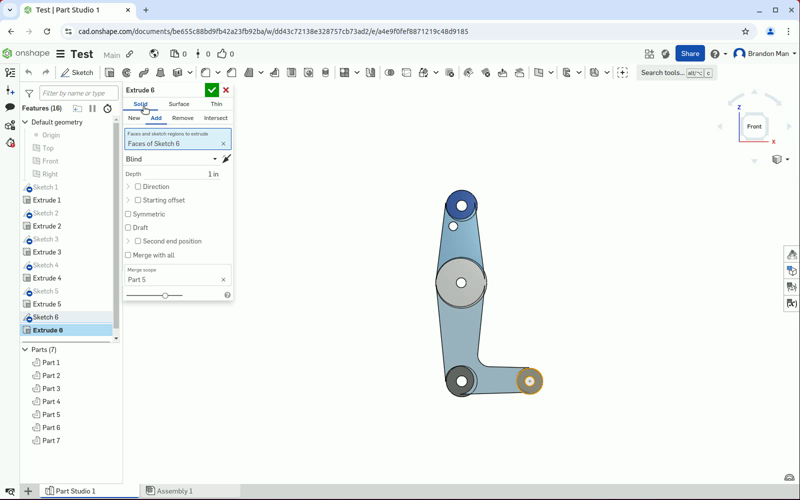
click(143, 106)
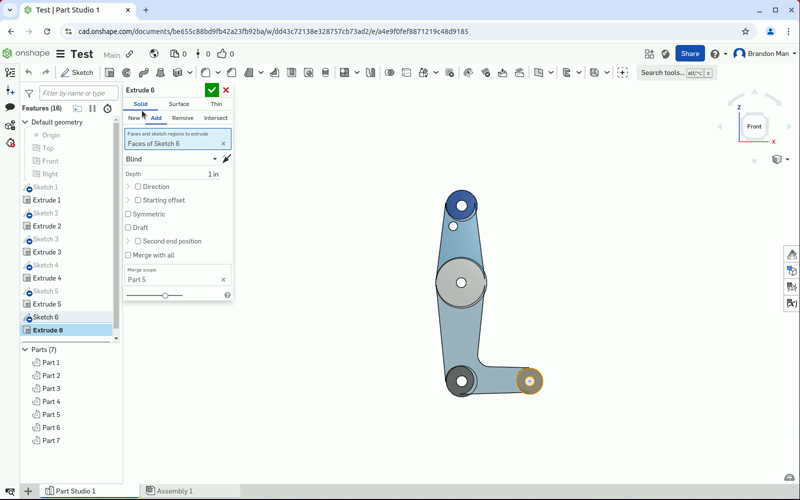
mouse_move(137, 120)
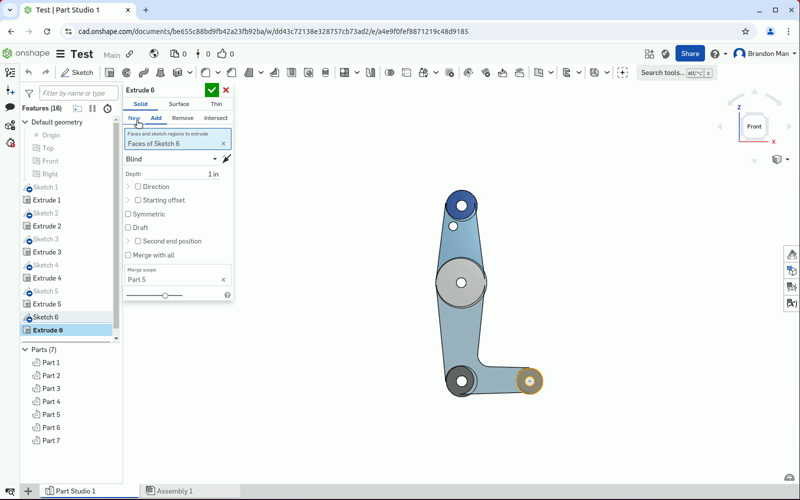
click(137, 120)
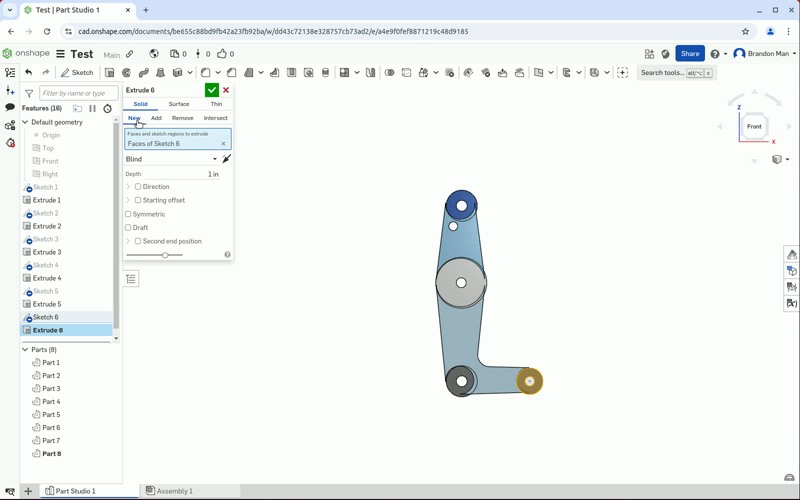
key(tab, 4)
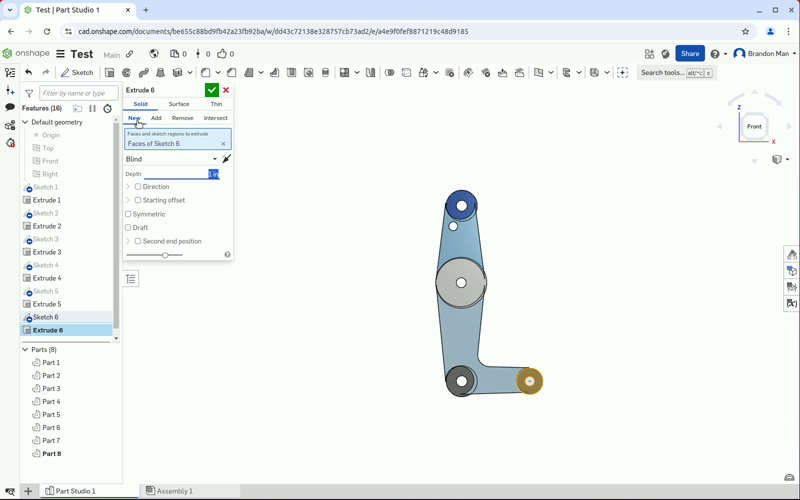
text(0.963)
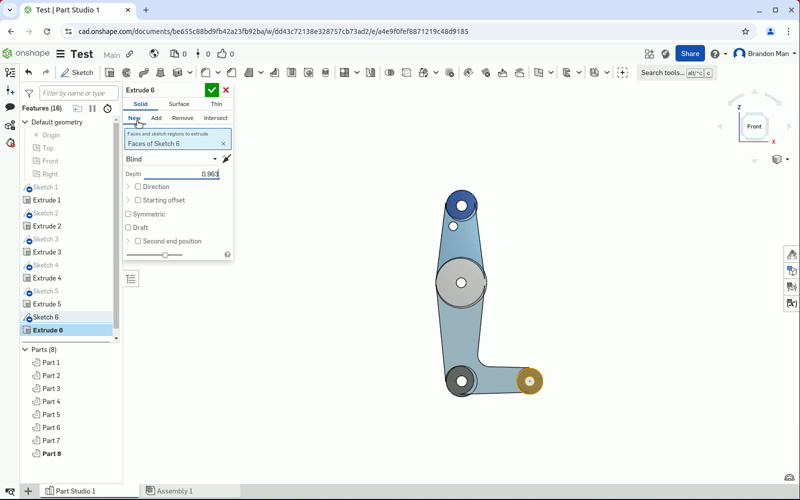
key(enter)
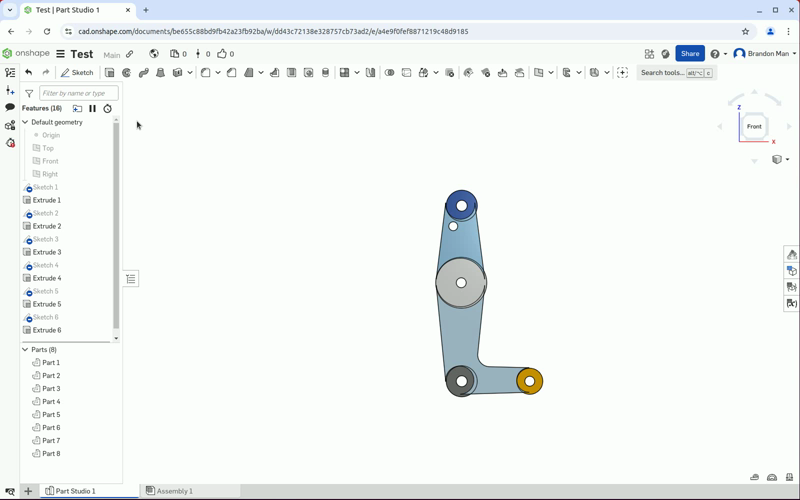
key(shift+h)
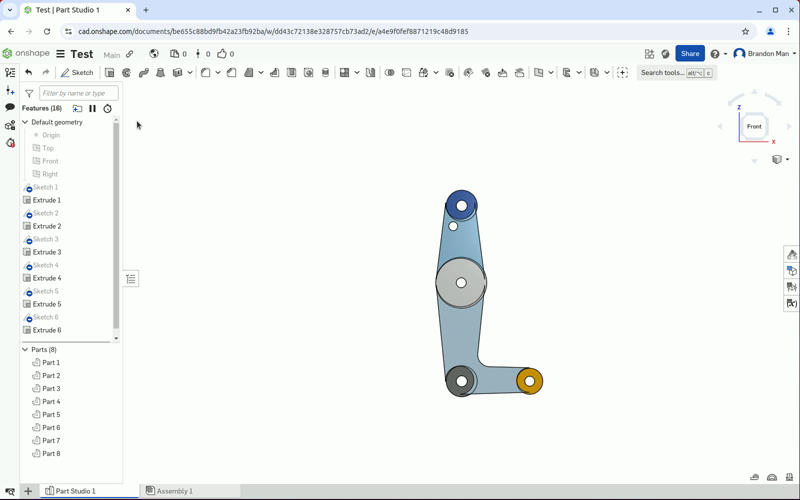
key(shift+h)
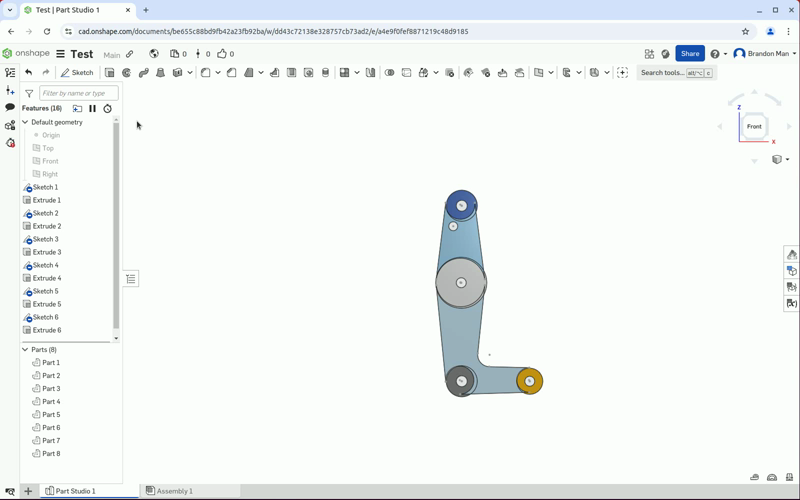
key(shift+7)
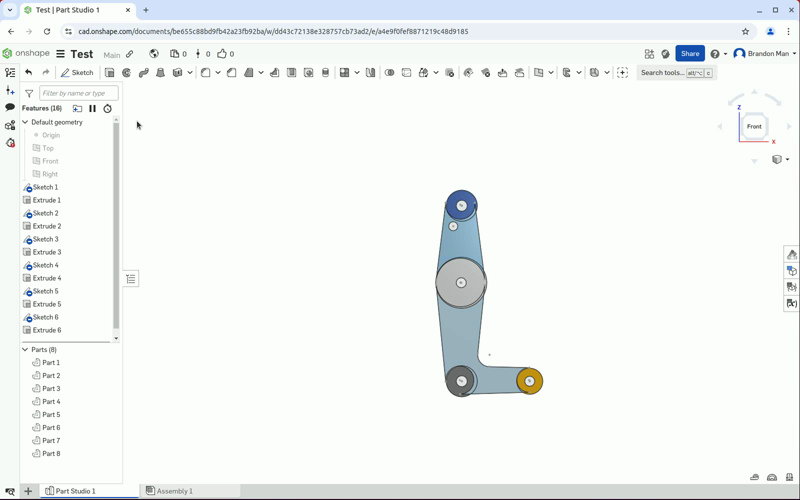
key(left, 2)
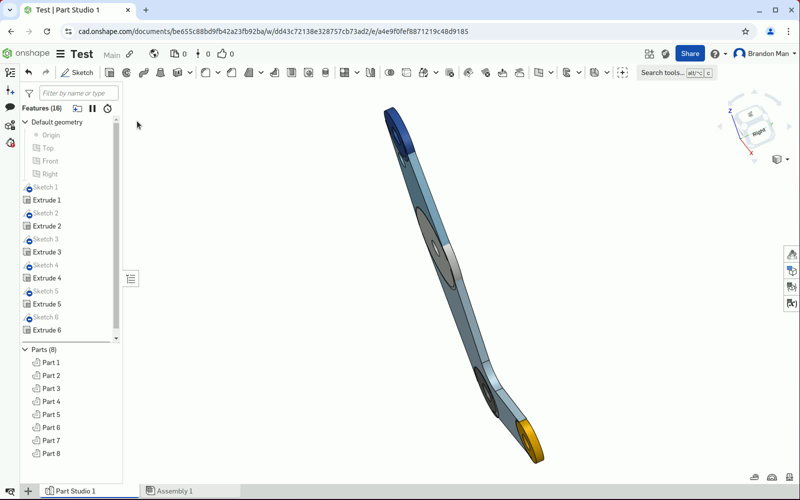
key(down, 2)
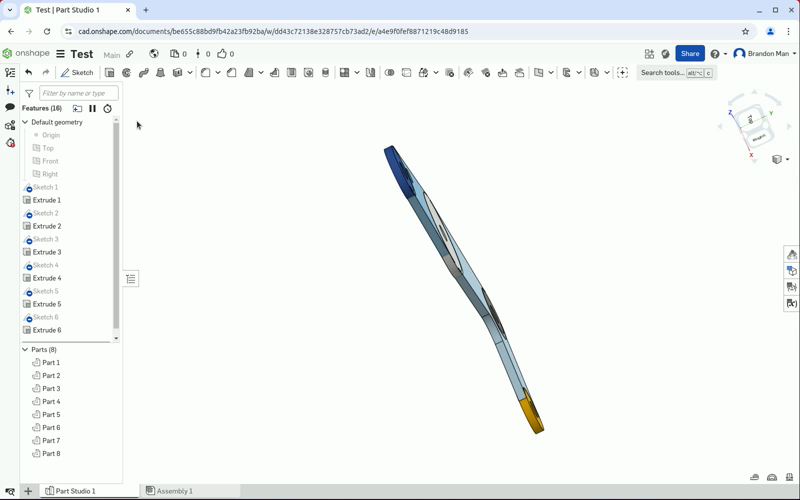
key(up, 2)
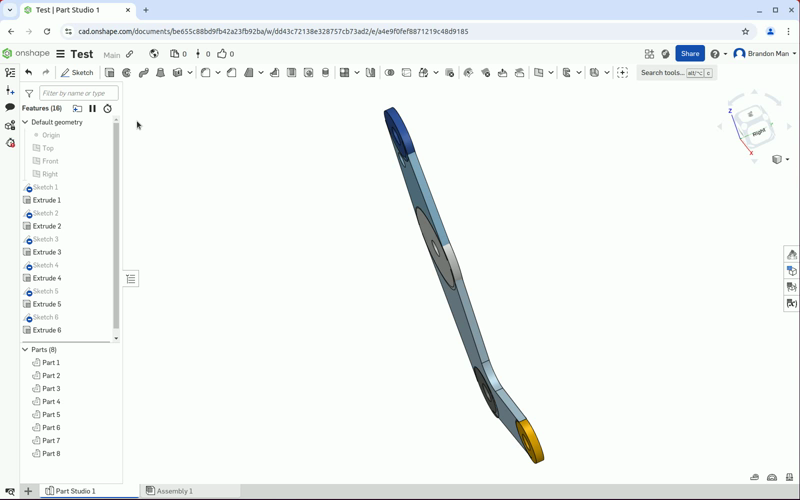
key(right, 2)
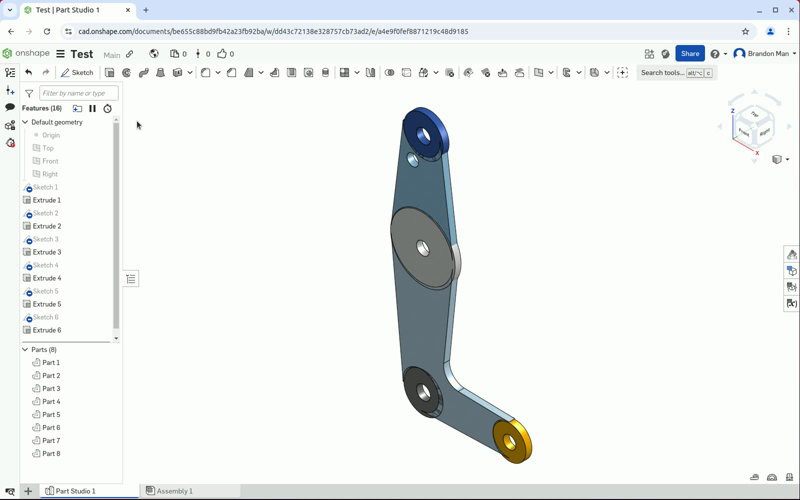
mouse_move(69, 189)
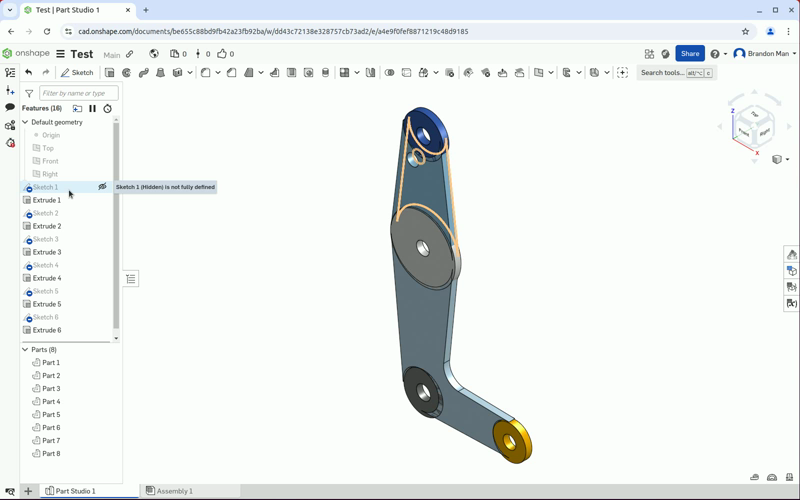
click(69, 189)